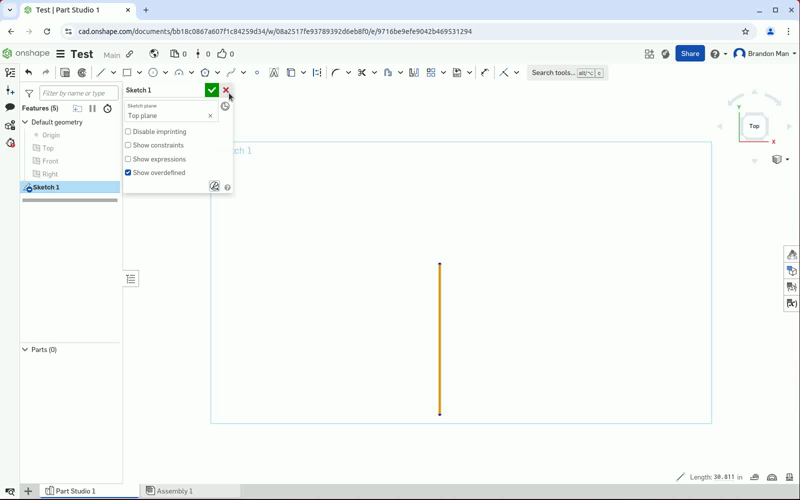
key(shift+h)
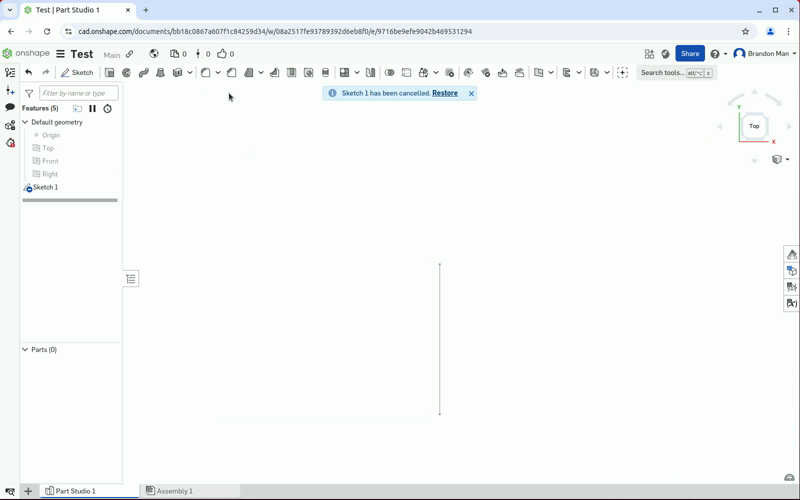
key(shift+s)
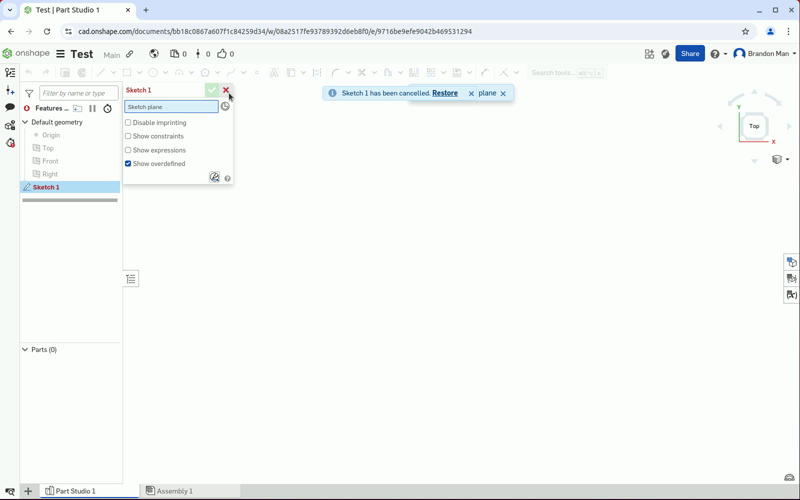
mouse_move(73, 150)
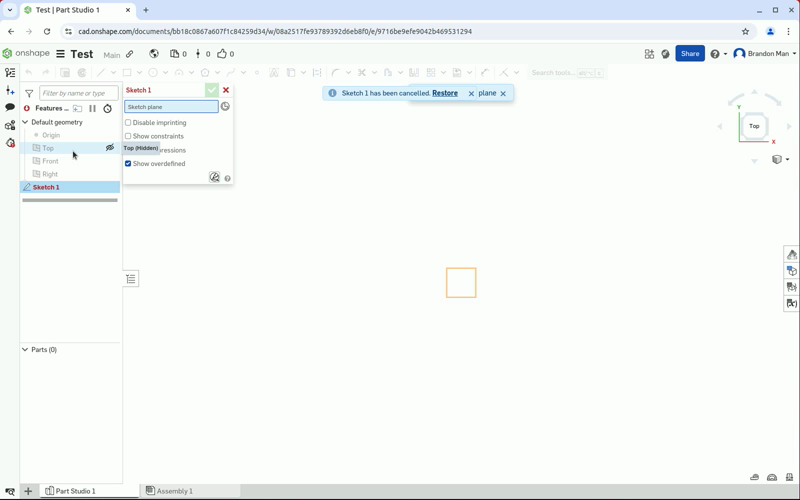
click(73, 150)
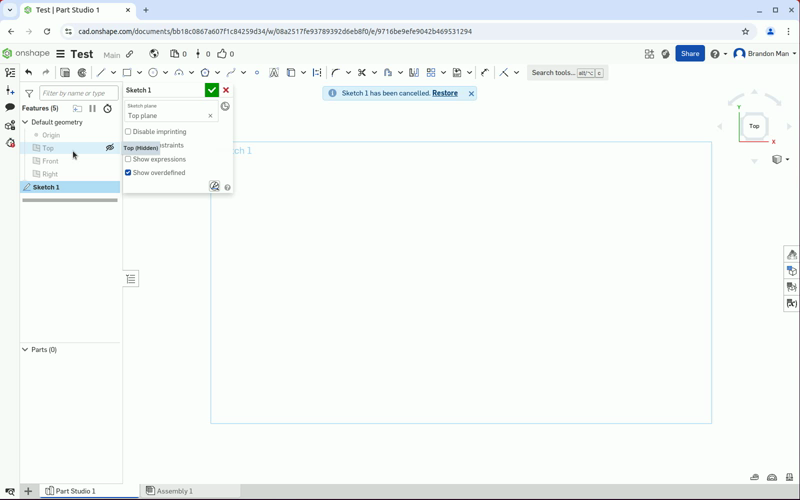
mouse_move(73, 352)
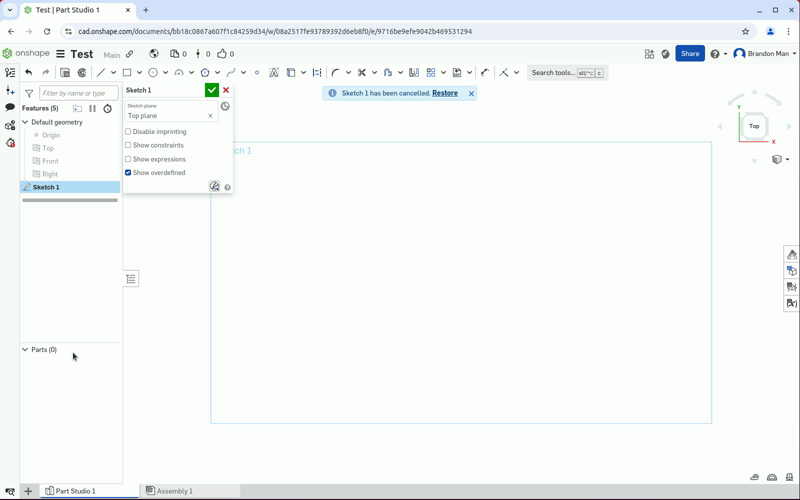
key(y)
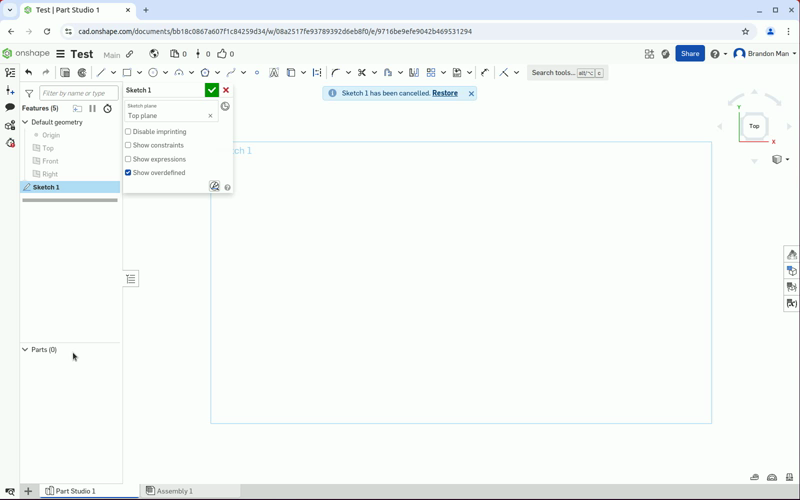
key(a)
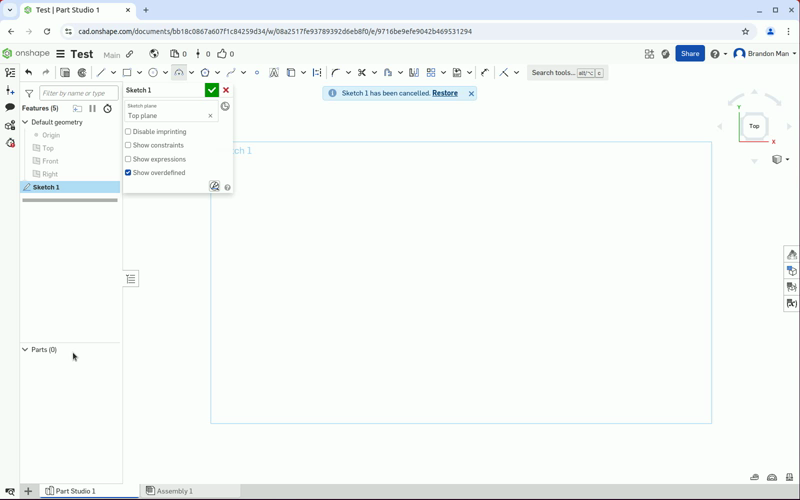
key_down(shift)
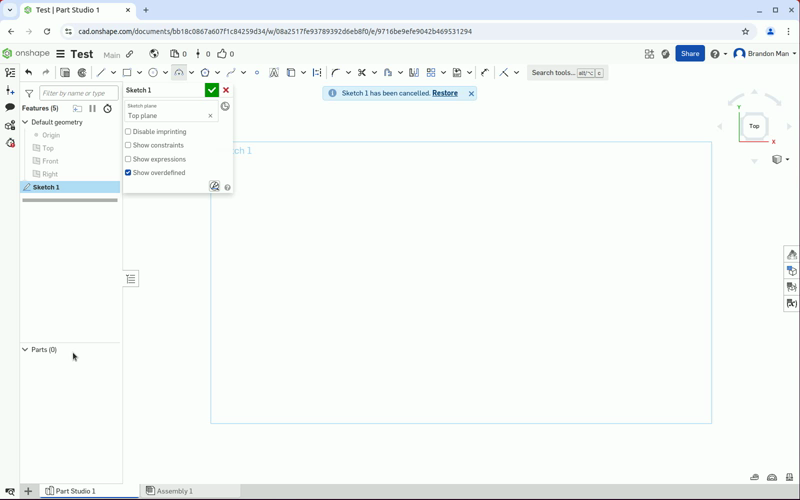
mouse_move(351, 305)
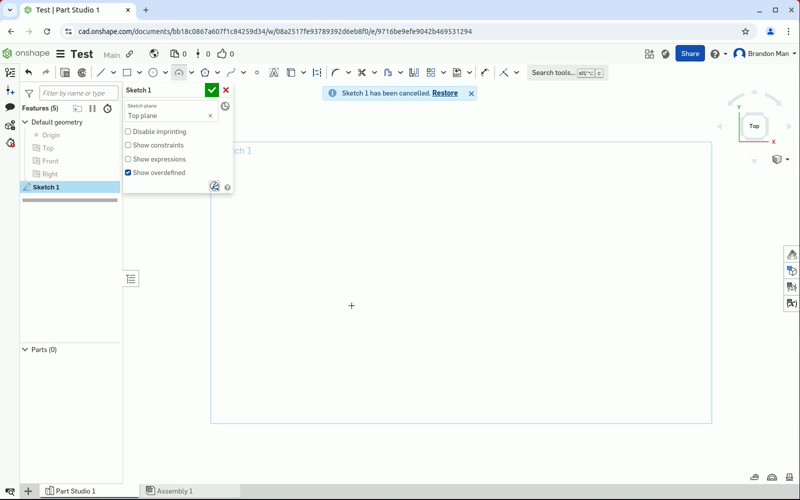
click(351, 305)
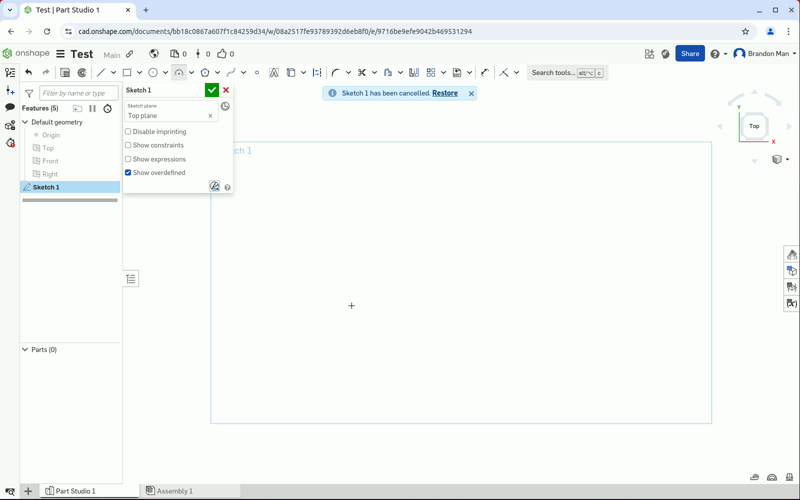
key_up(shift)
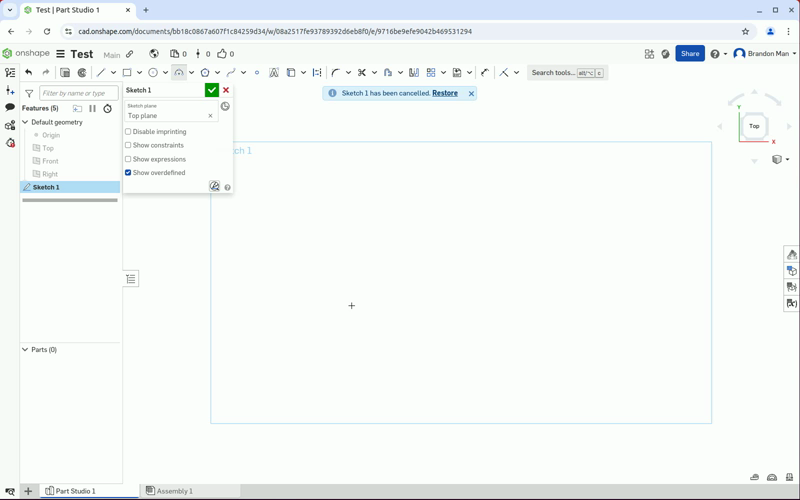
key_down(shift)
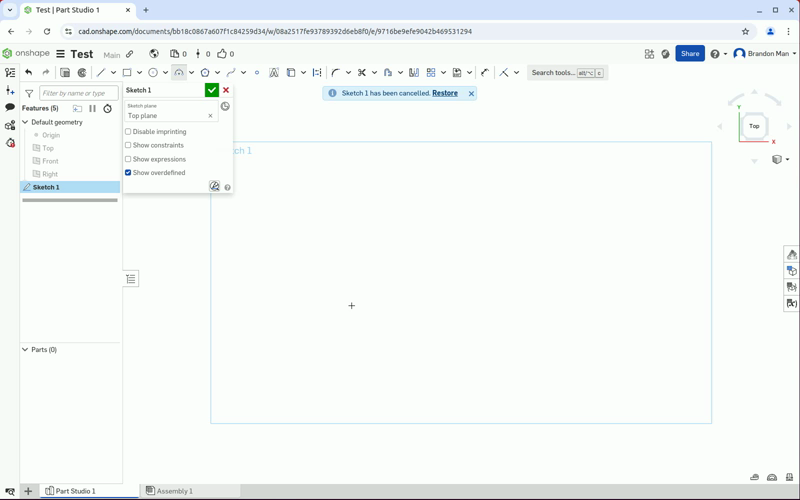
mouse_move(358, 312)
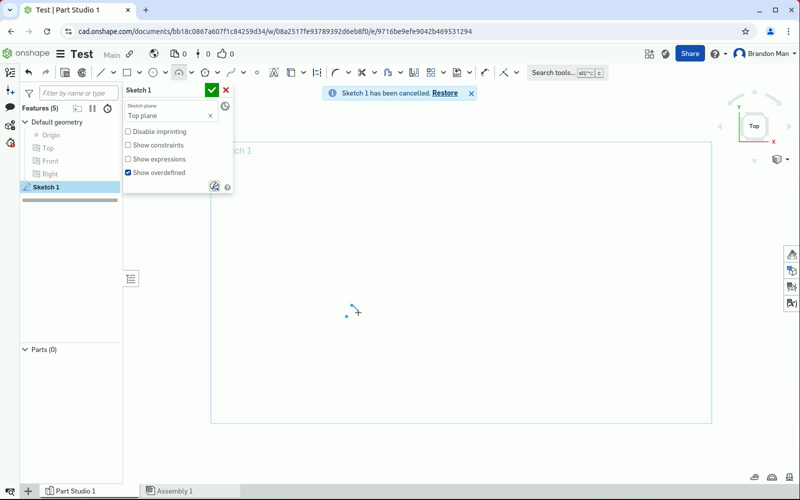
click(358, 312)
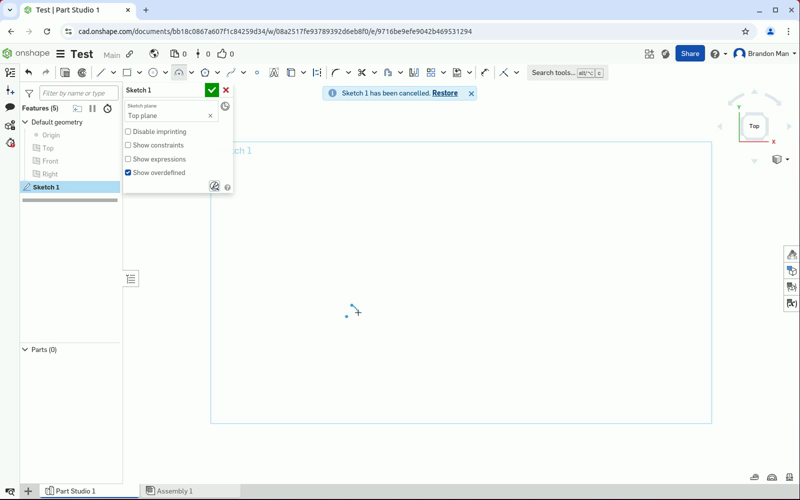
mouse_move(353, 309)
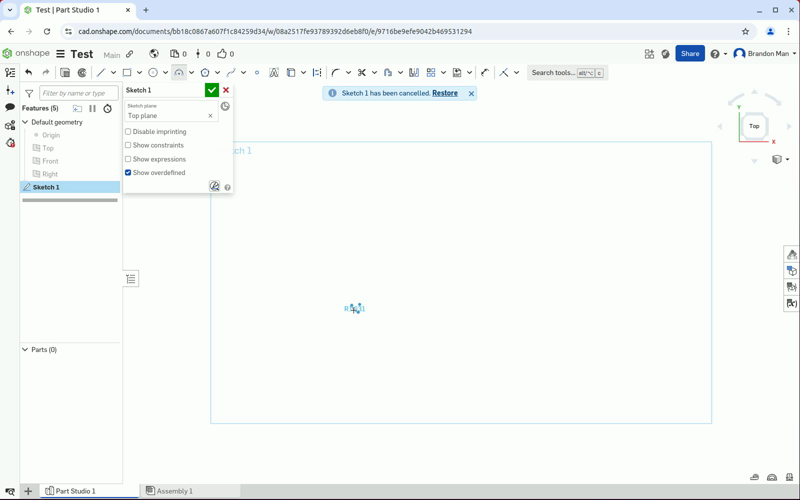
click(353, 309)
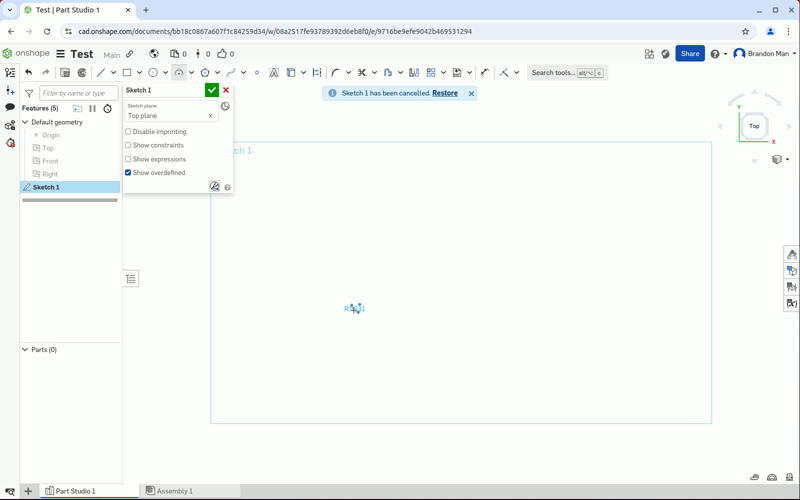
key_up(shift)
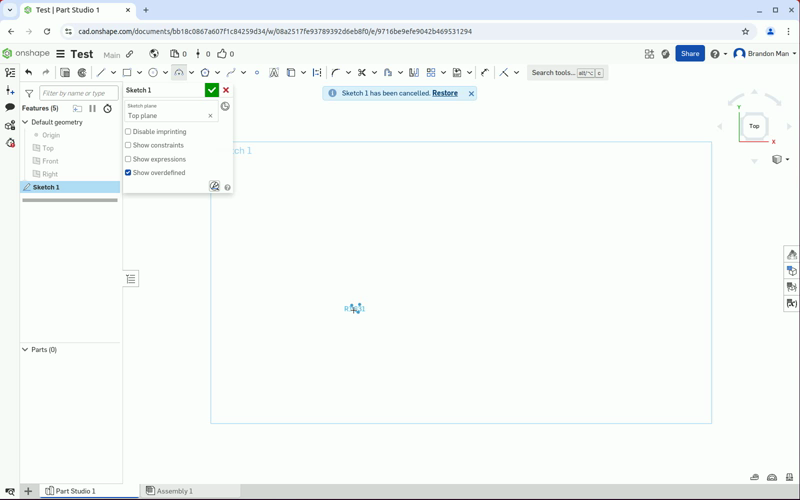
key(esc)
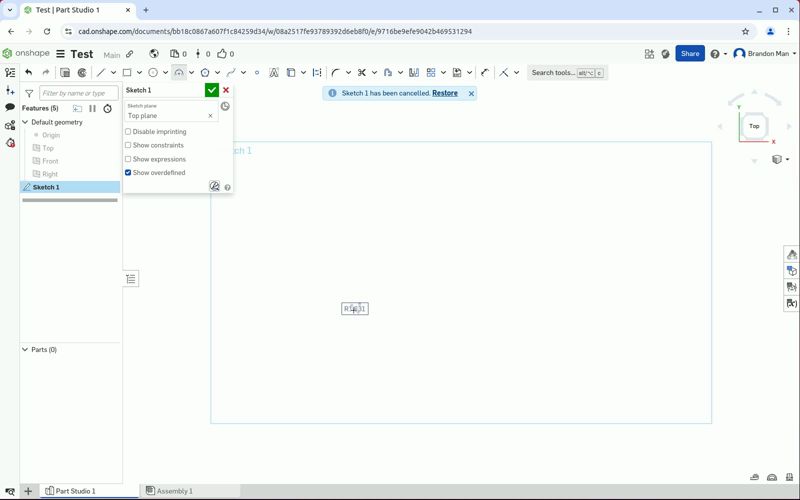
key(l)
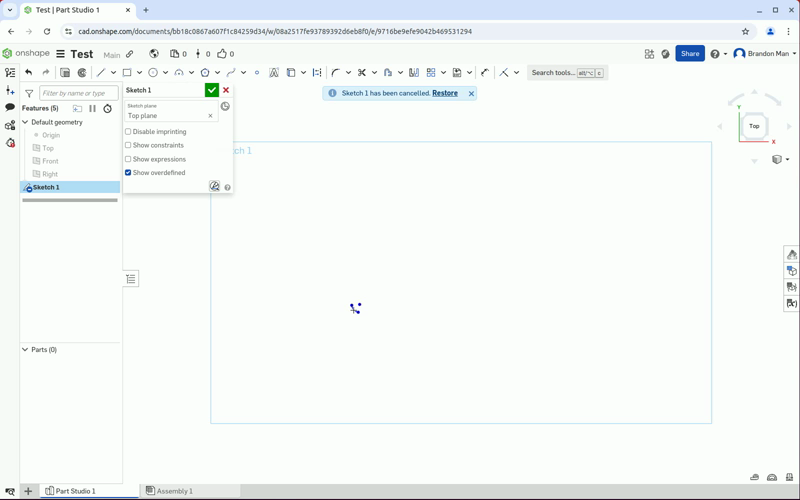
mouse_move(358, 312)
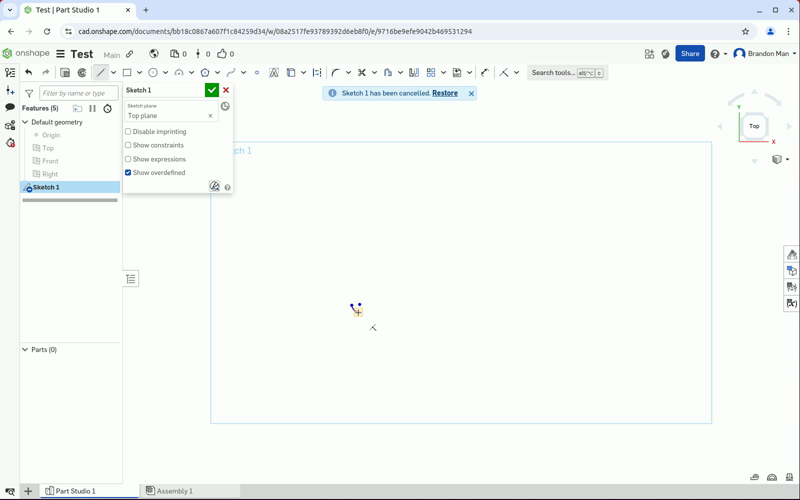
click(358, 312)
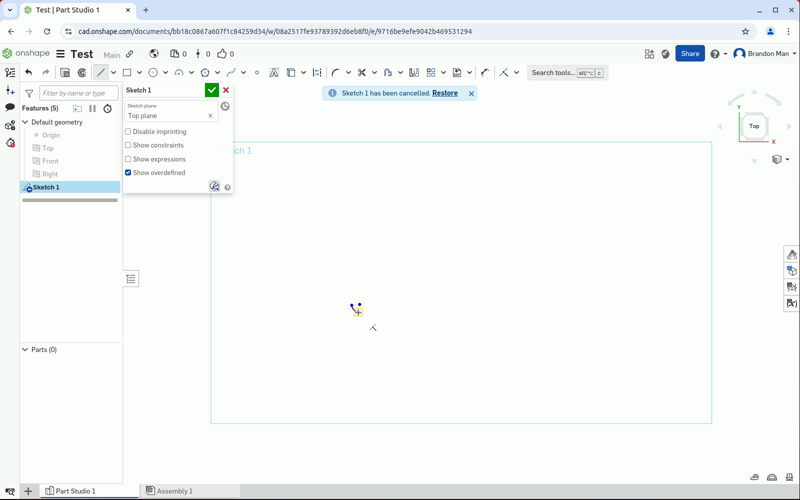
key_down(shift)
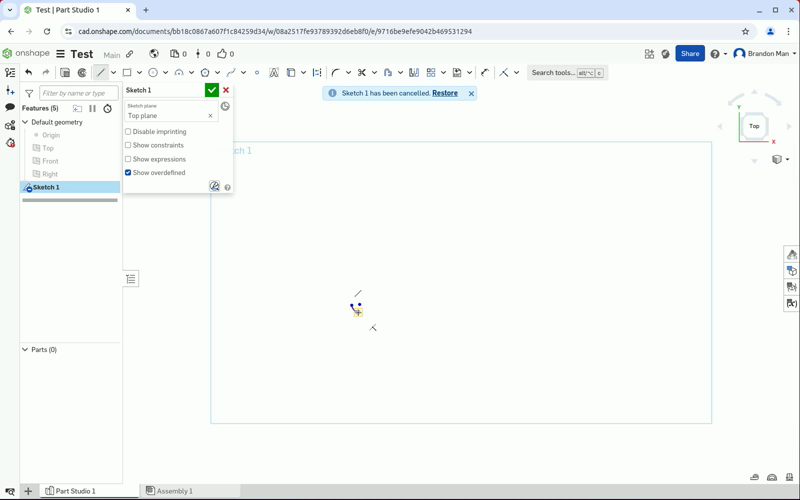
mouse_move(560, 312)
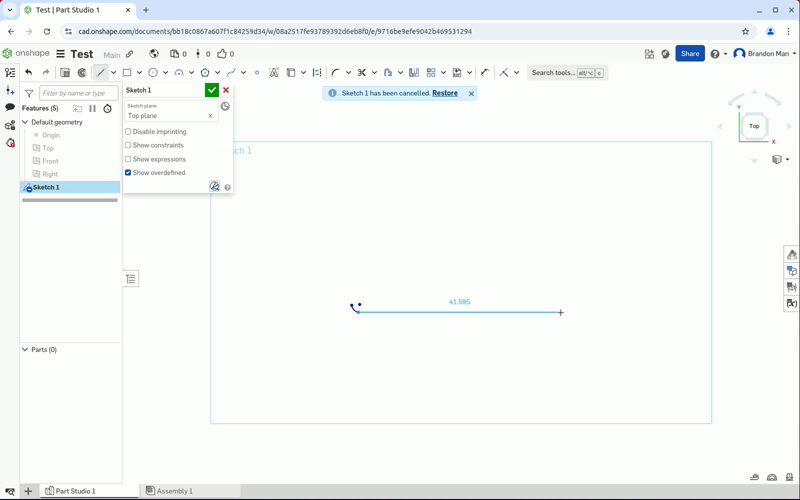
click(560, 312)
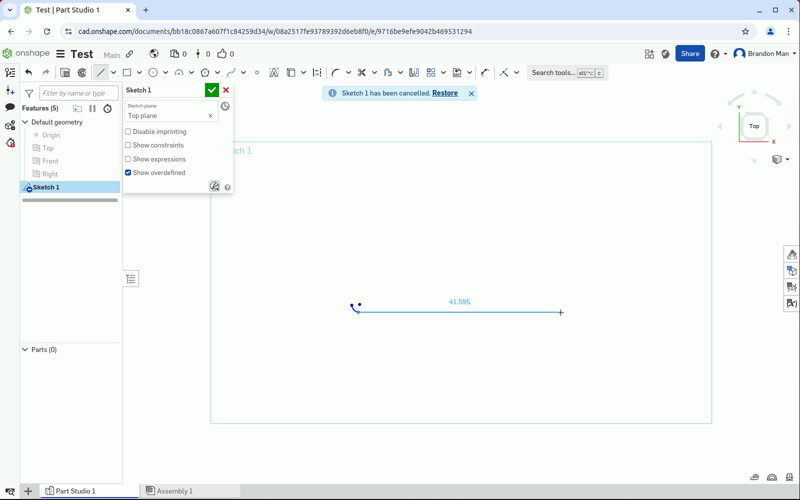
key_up(shift)
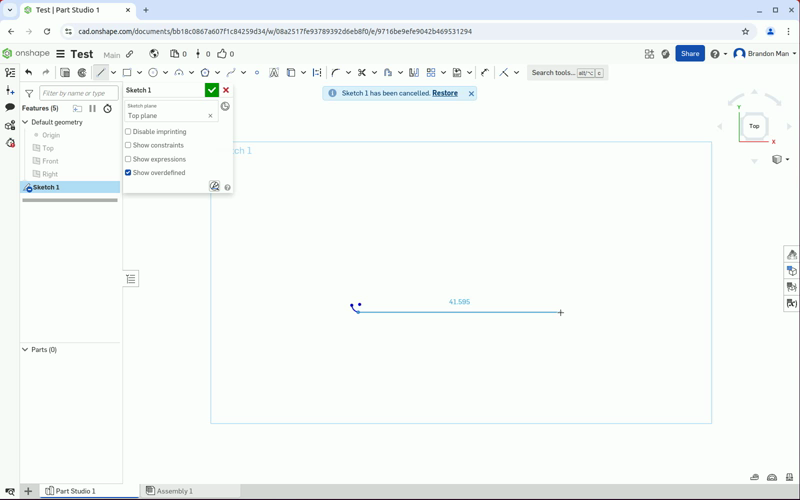
key(esc)
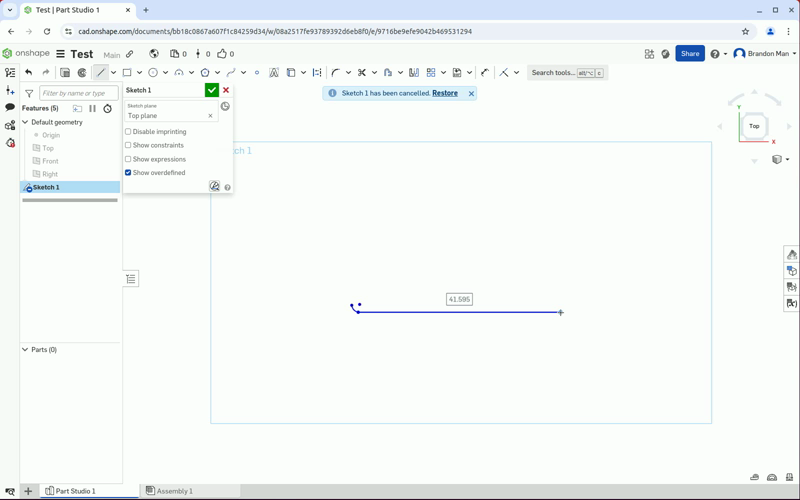
key(a)
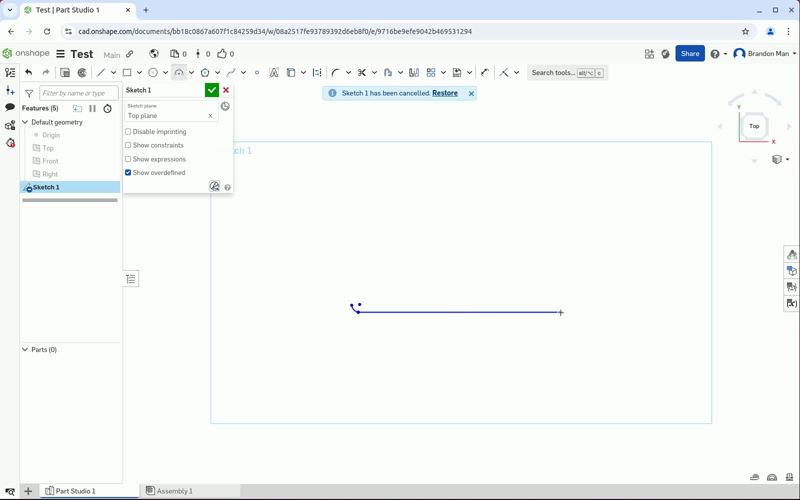
mouse_move(560, 312)
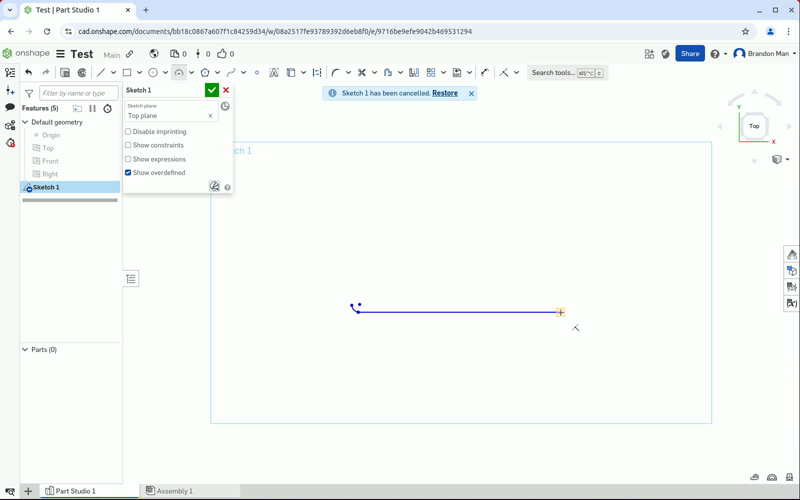
click(560, 312)
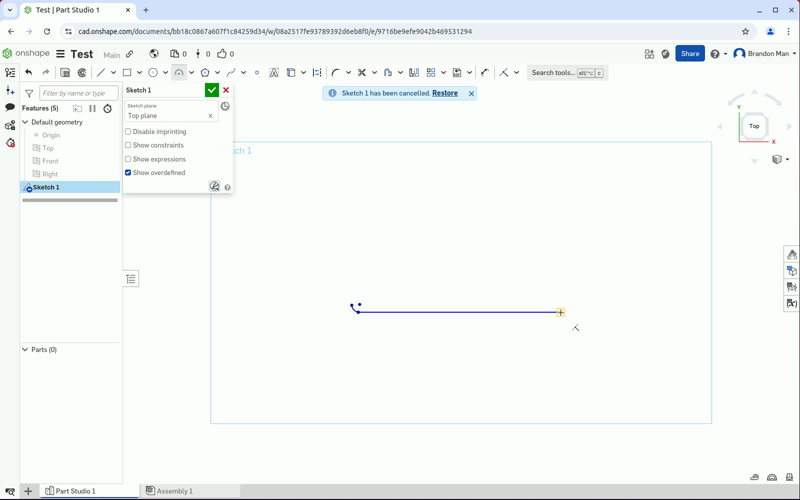
key_down(shift)
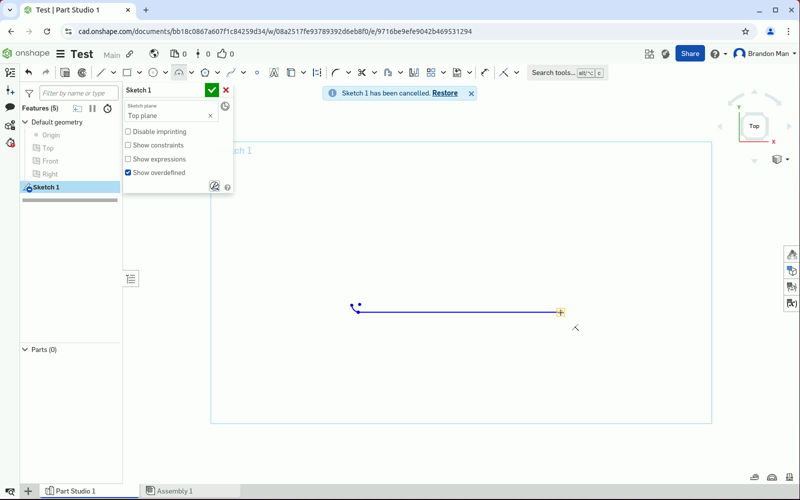
mouse_move(567, 305)
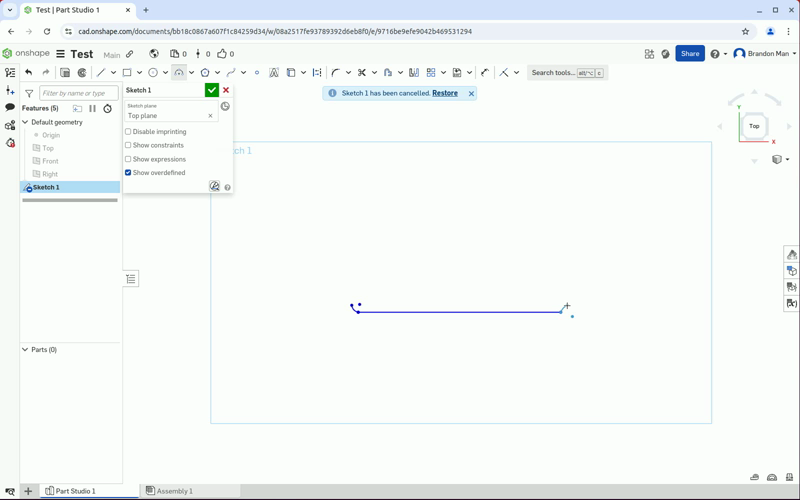
click(567, 305)
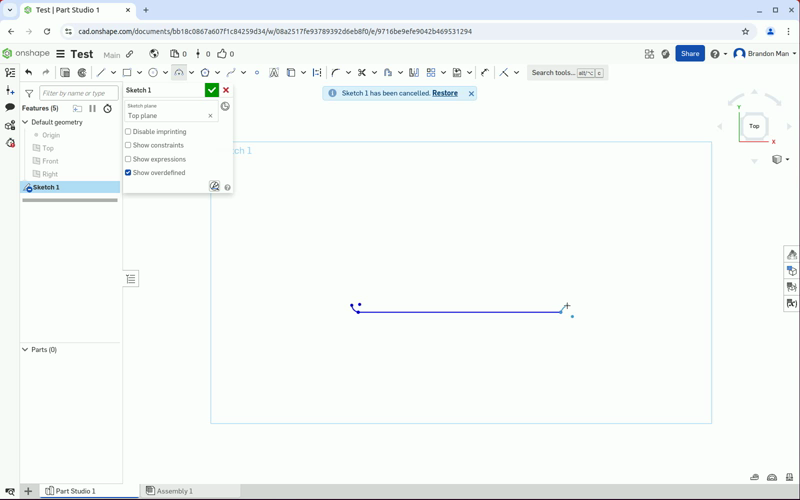
mouse_move(565, 309)
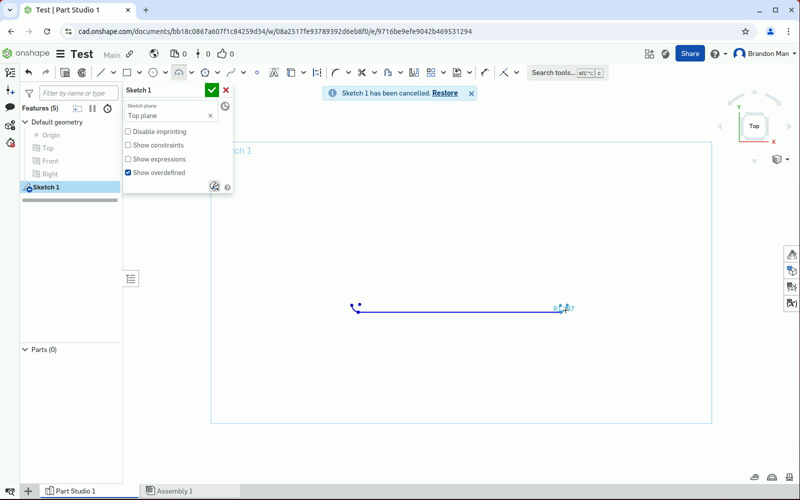
click(565, 309)
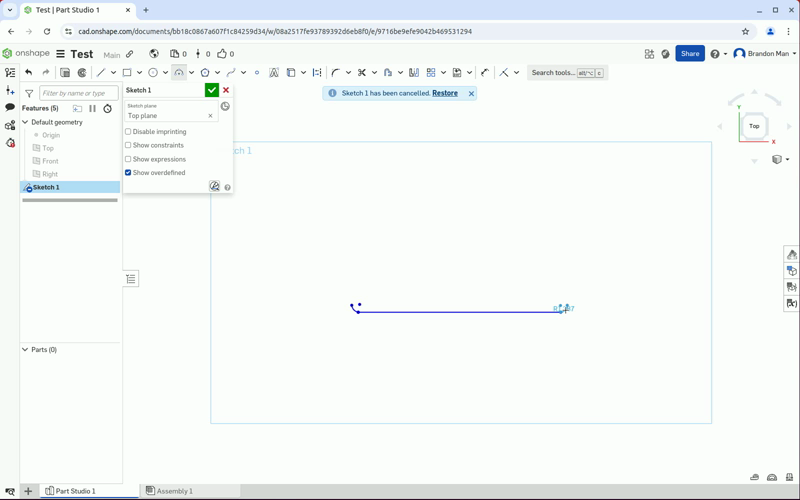
key_up(shift)
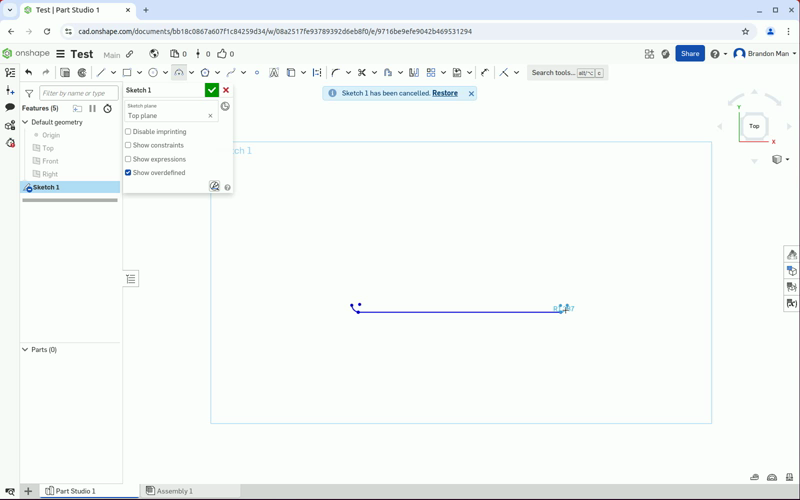
key(esc)
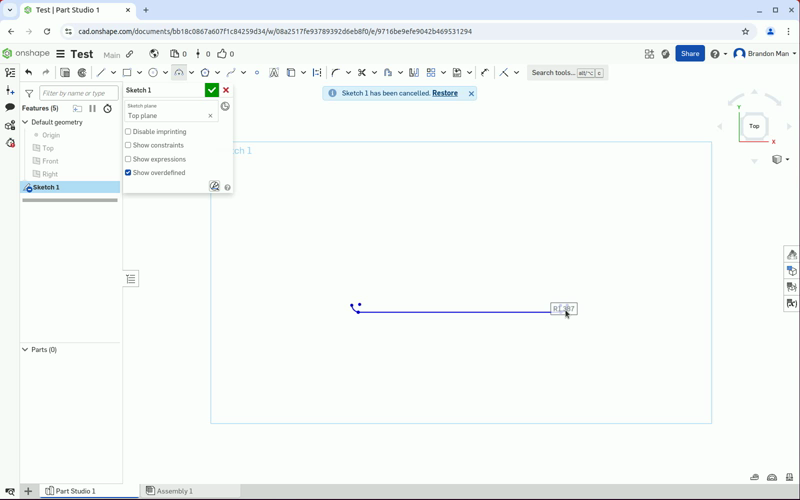
key(l)
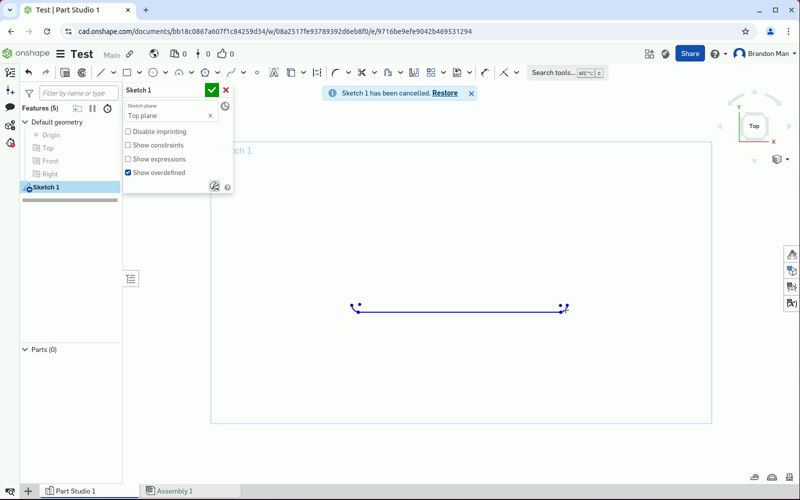
mouse_move(567, 305)
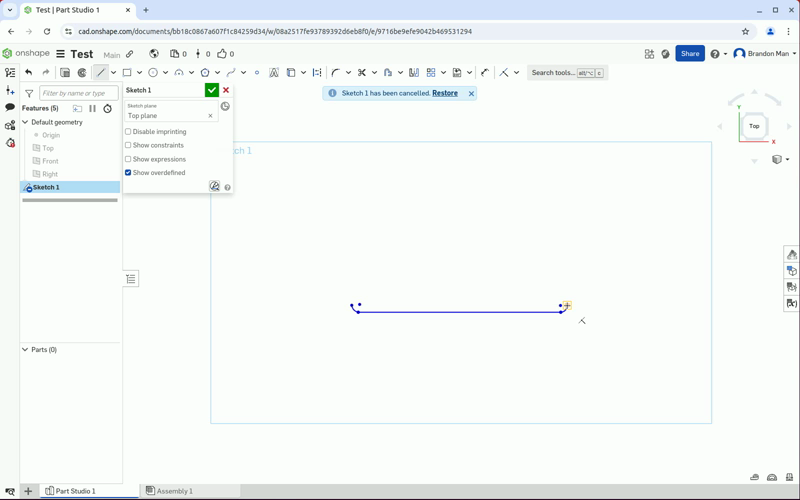
click(567, 305)
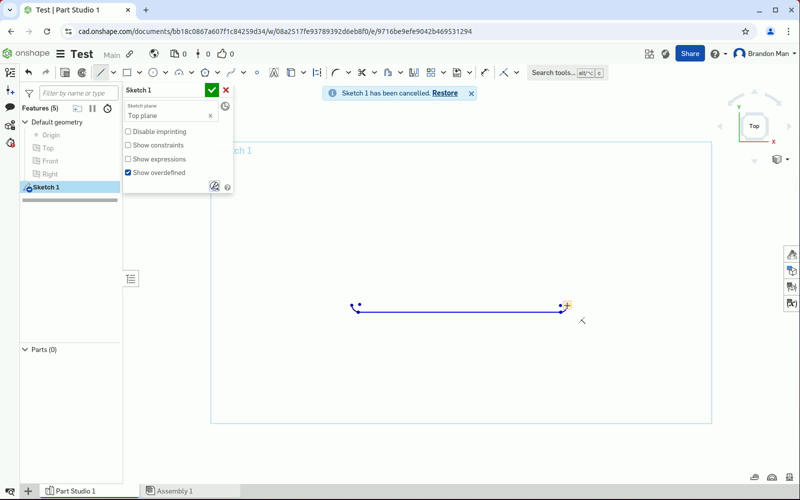
key_down(shift)
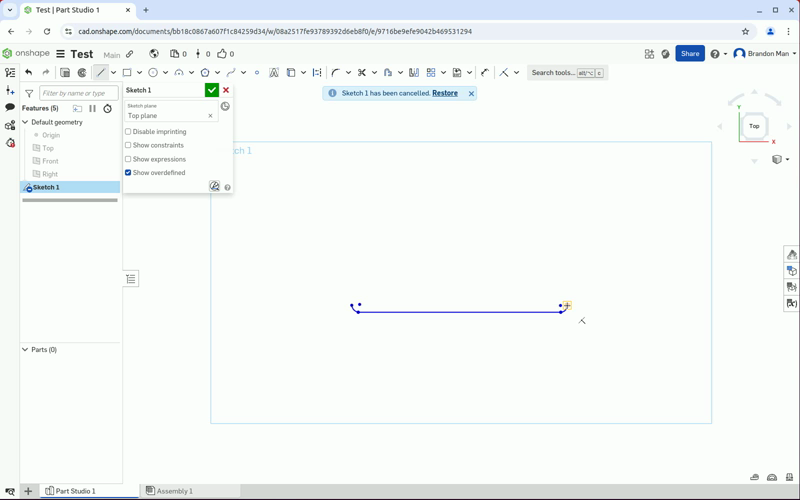
mouse_move(589, 305)
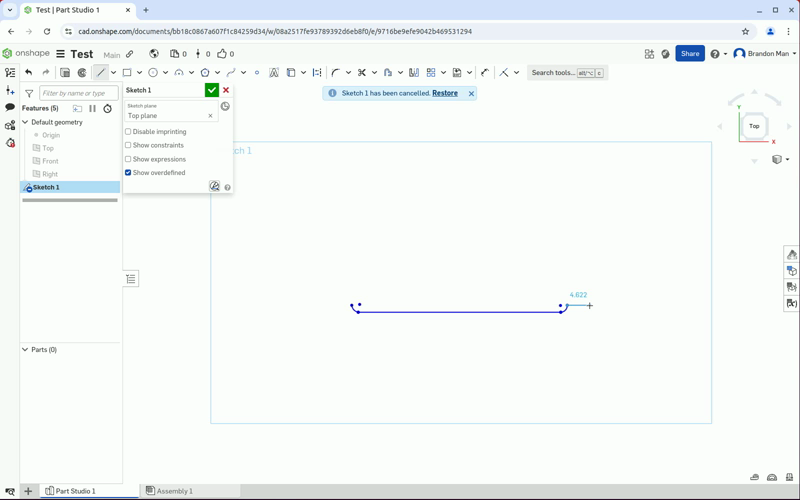
mouse_move(567, 259)
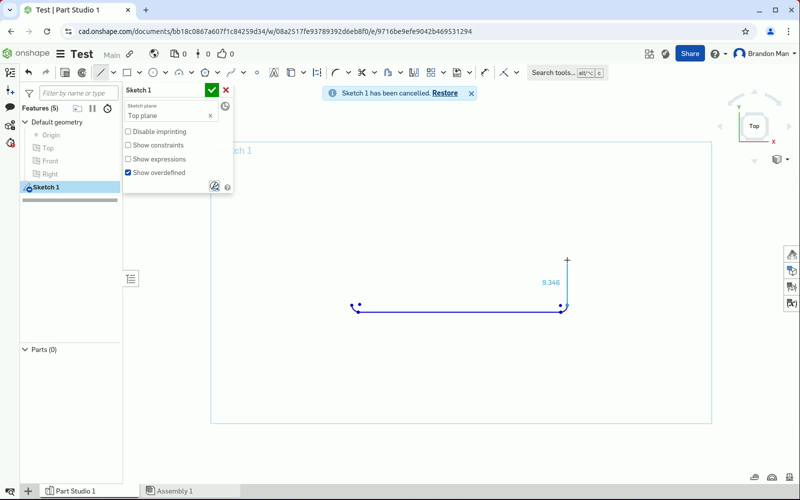
click(567, 259)
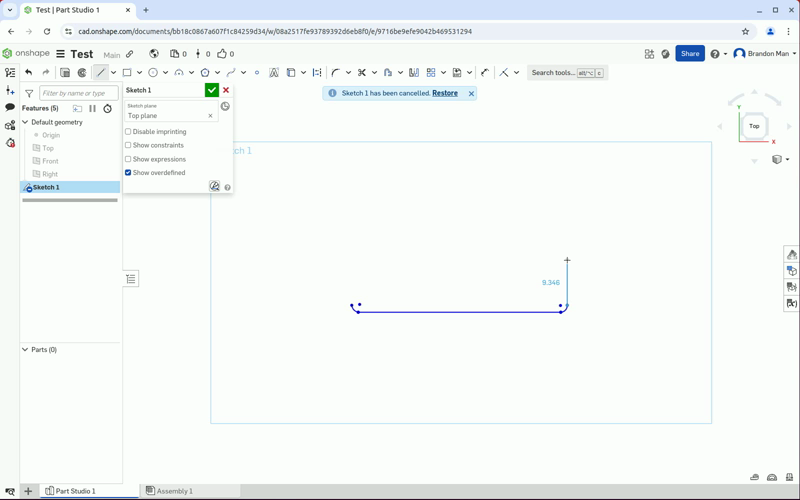
key_up(shift)
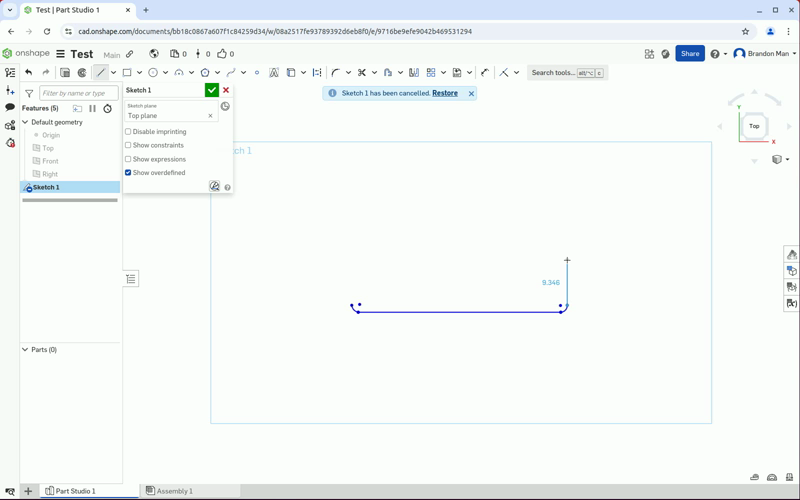
key(esc)
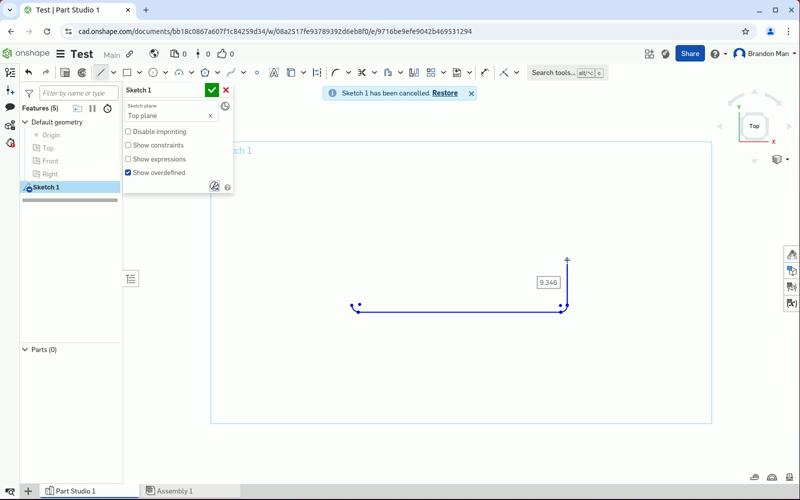
key(a)
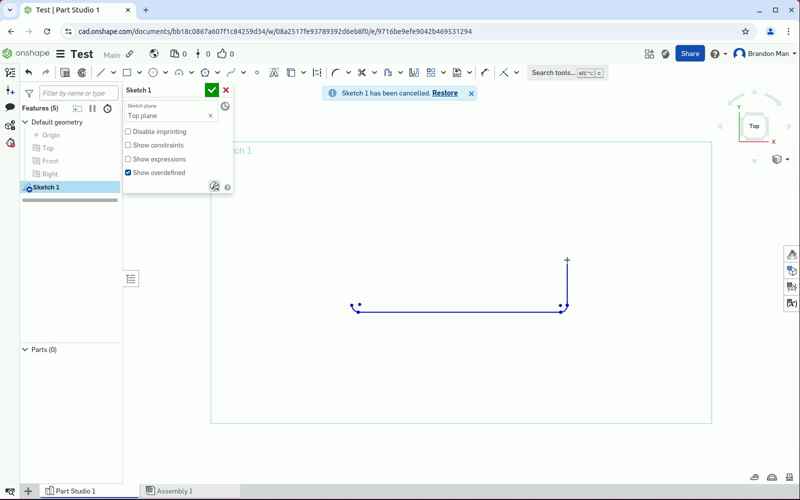
mouse_move(567, 259)
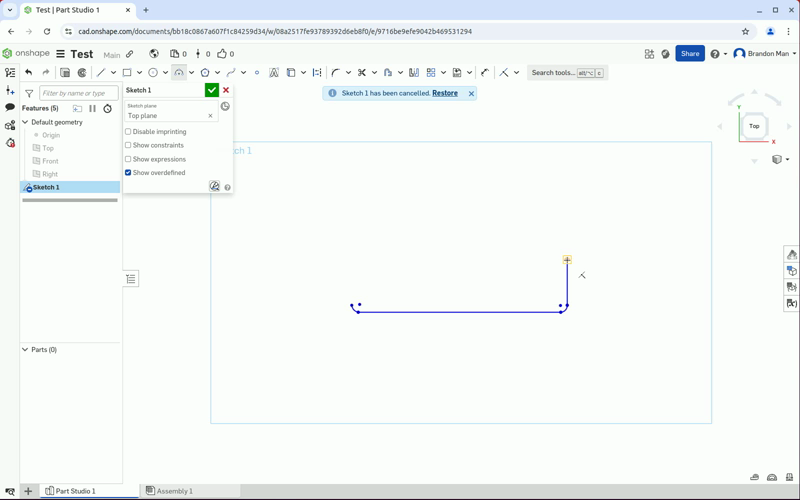
click(567, 259)
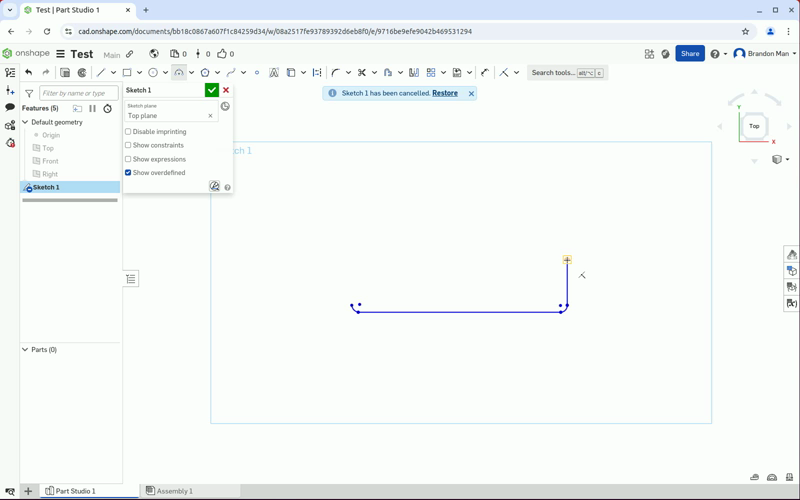
key_down(shift)
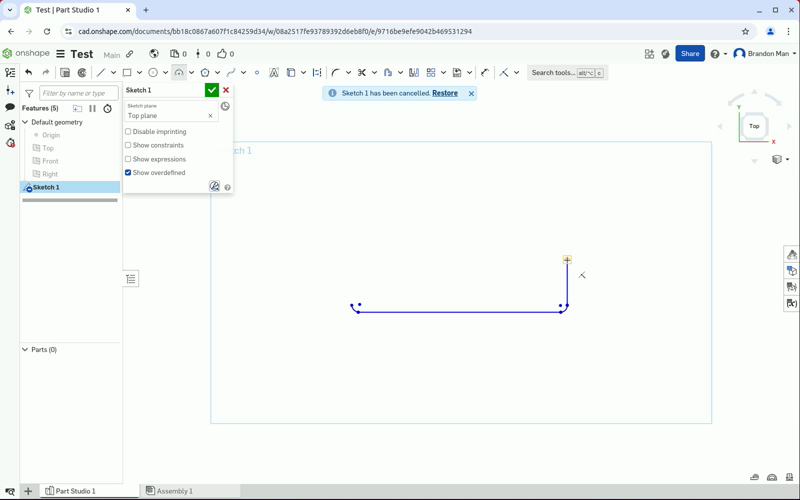
mouse_move(560, 252)
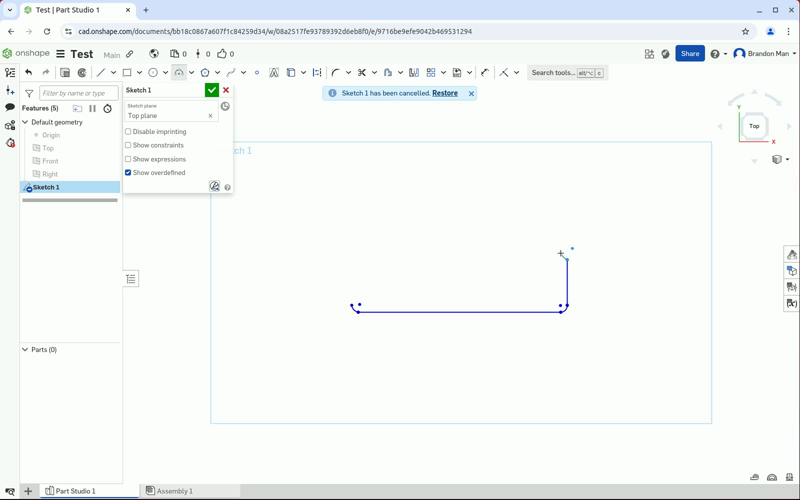
click(560, 252)
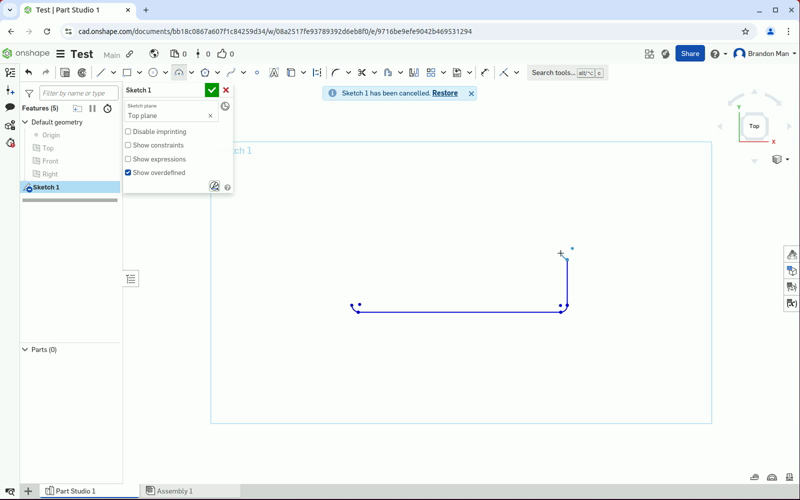
mouse_move(565, 255)
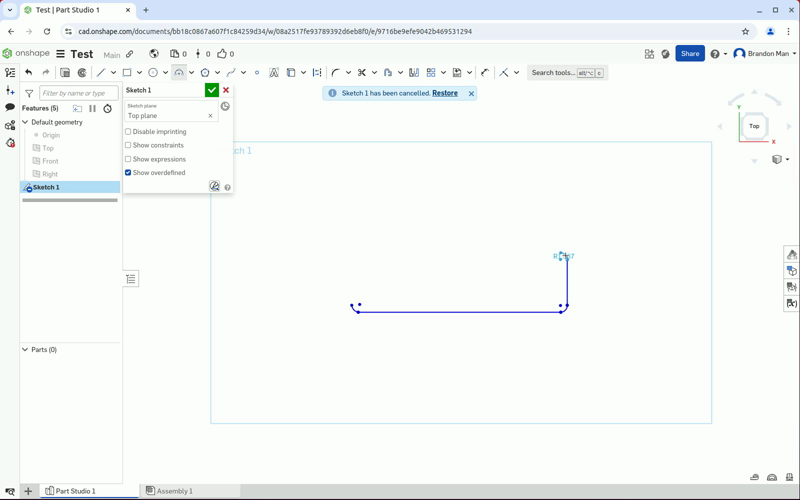
click(565, 255)
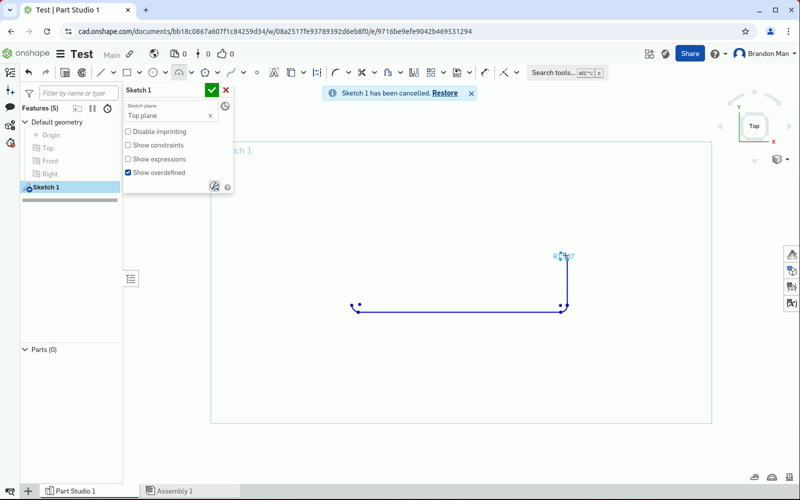
key_up(shift)
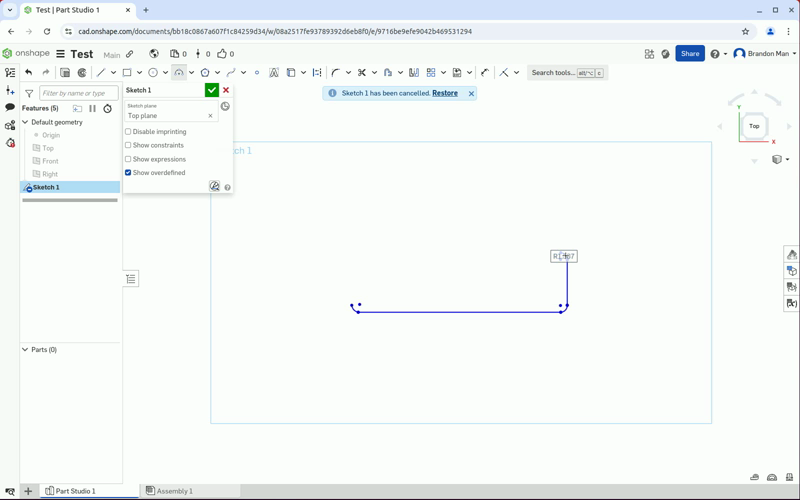
key(esc)
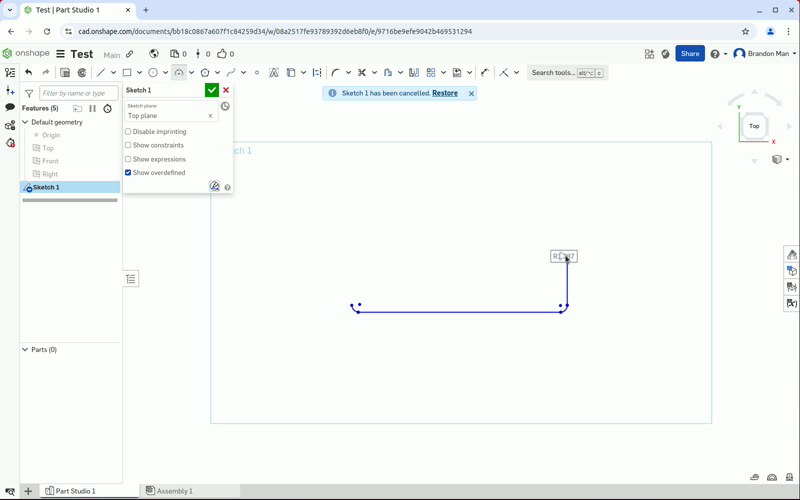
key(l)
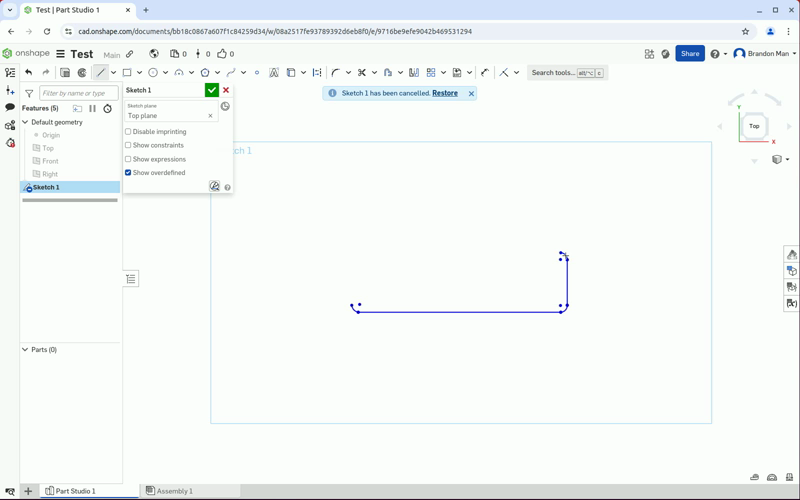
mouse_move(560, 252)
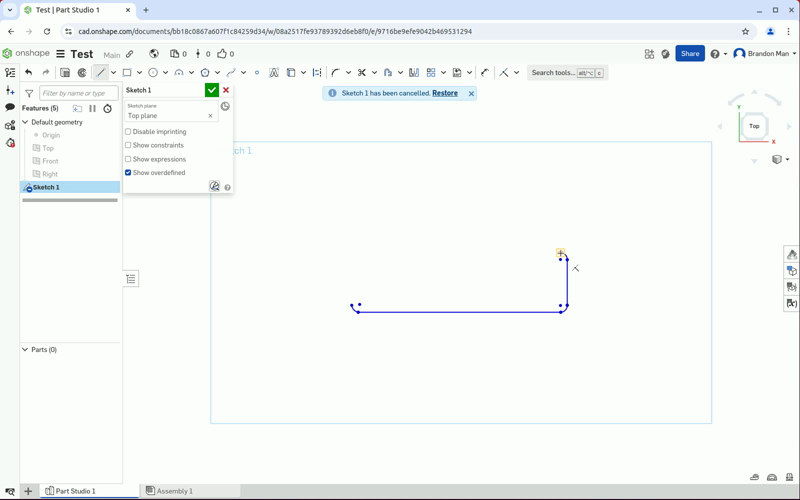
click(560, 252)
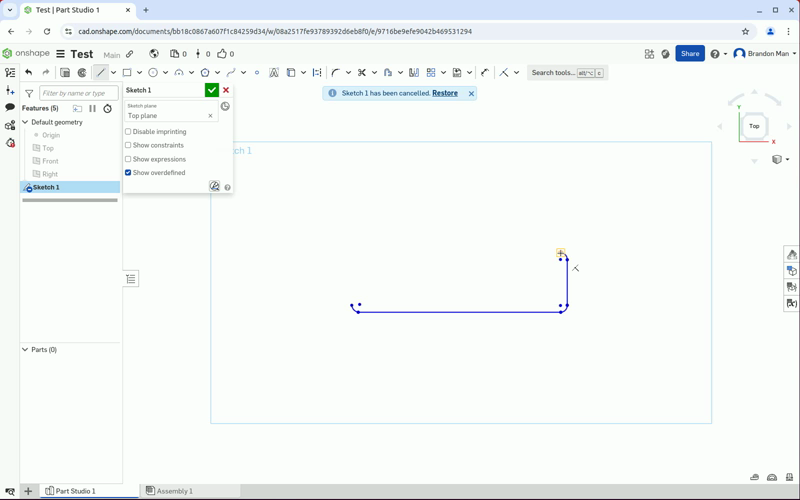
key_down(shift)
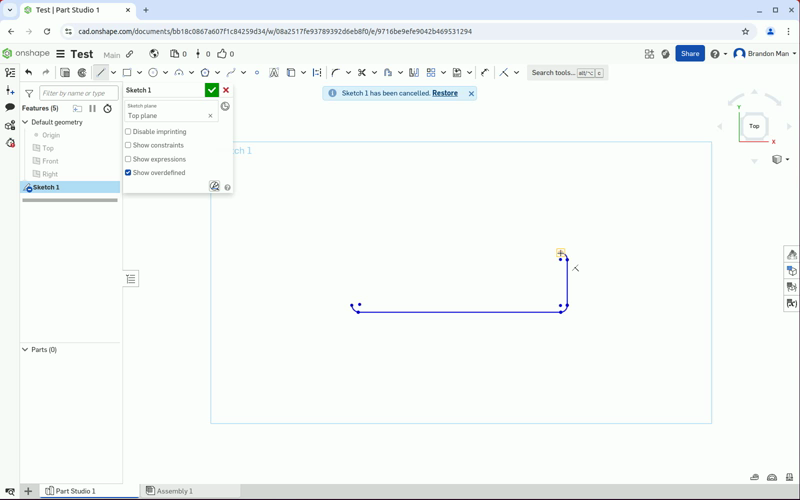
mouse_move(358, 252)
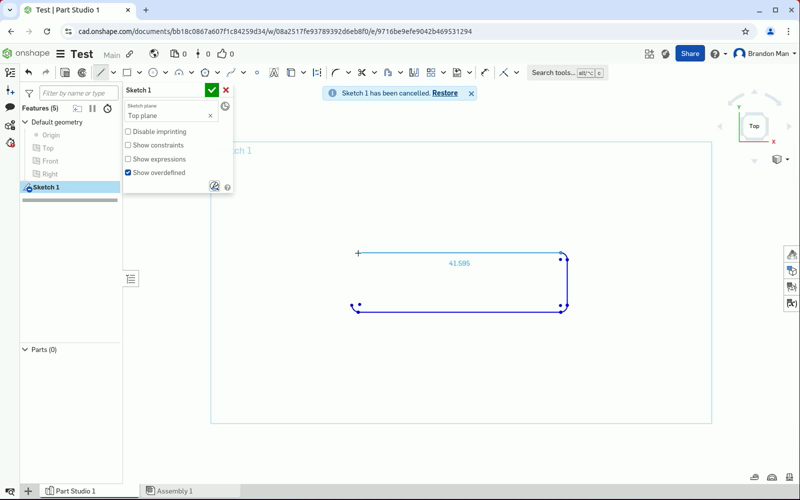
click(358, 252)
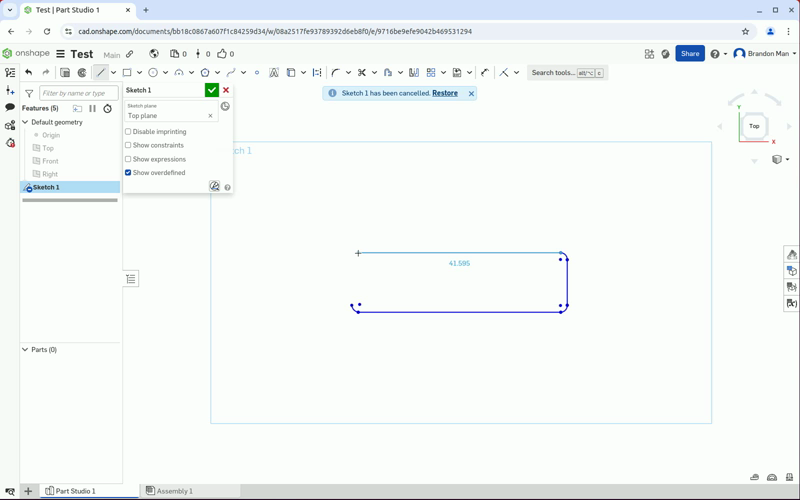
key_up(shift)
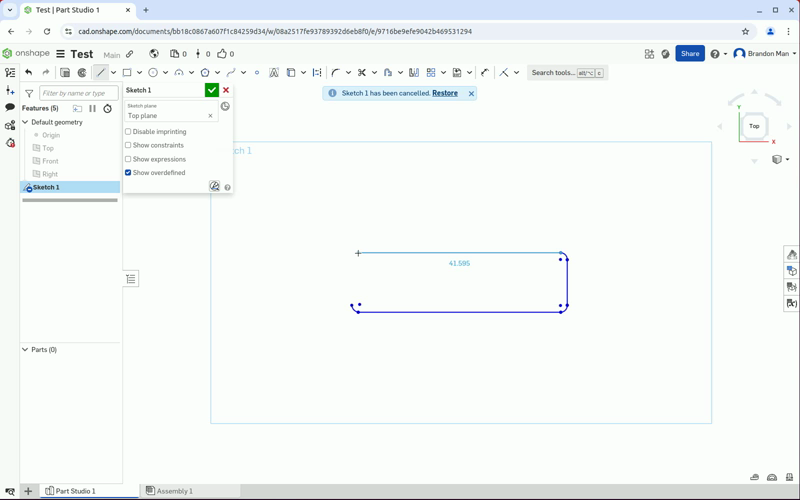
key(esc)
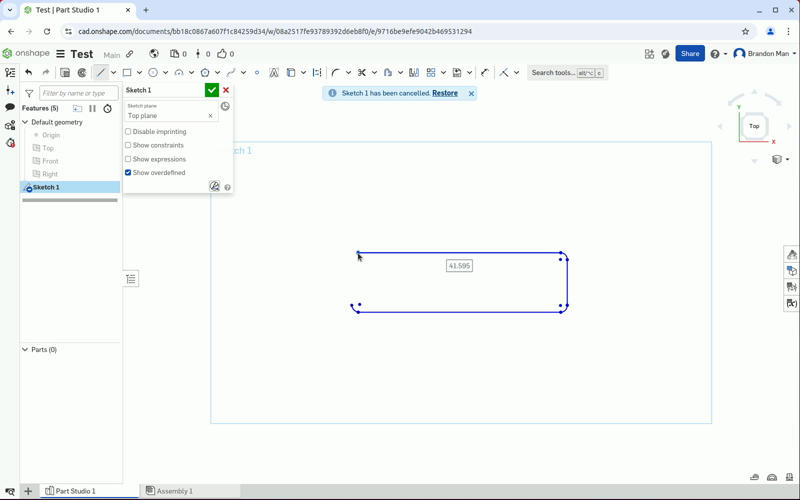
key(a)
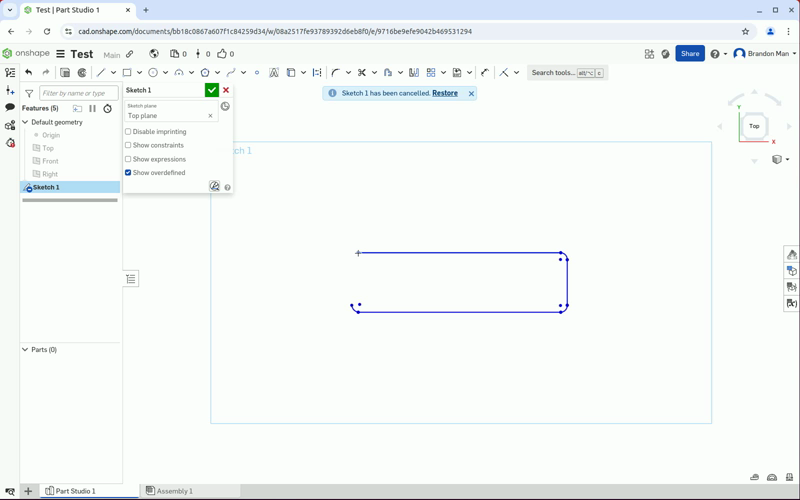
mouse_move(358, 252)
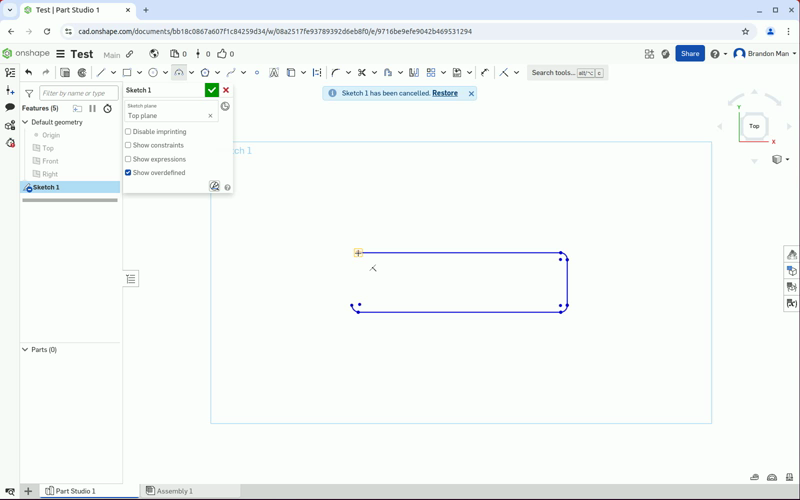
click(358, 252)
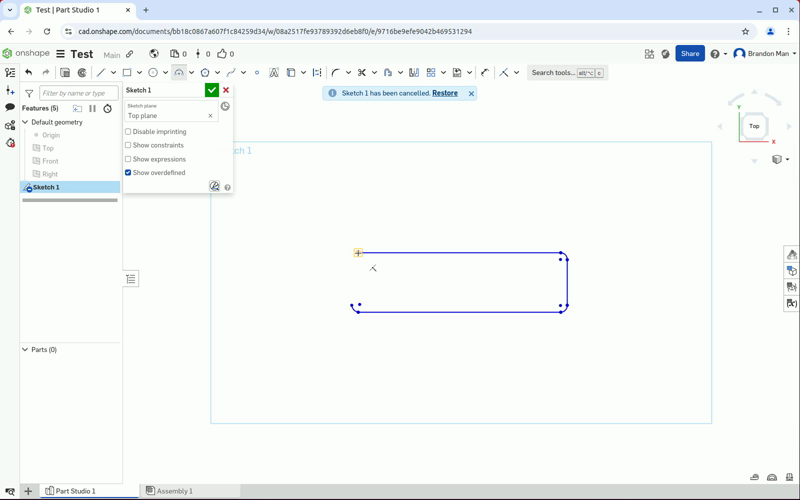
key_down(shift)
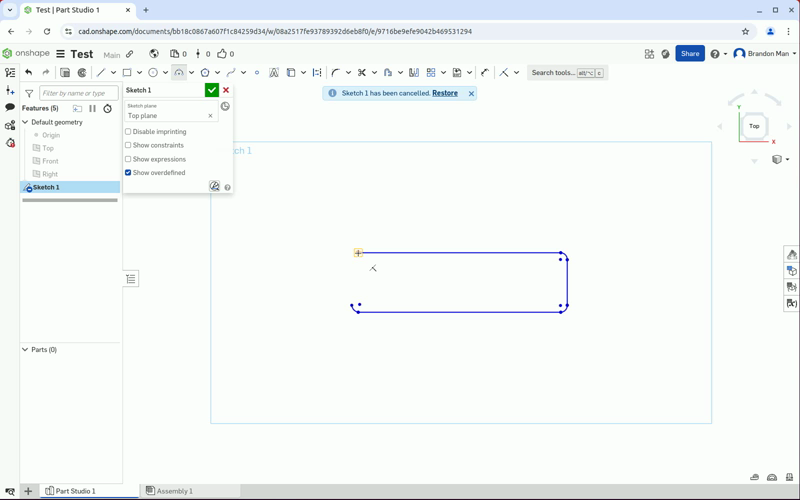
mouse_move(351, 259)
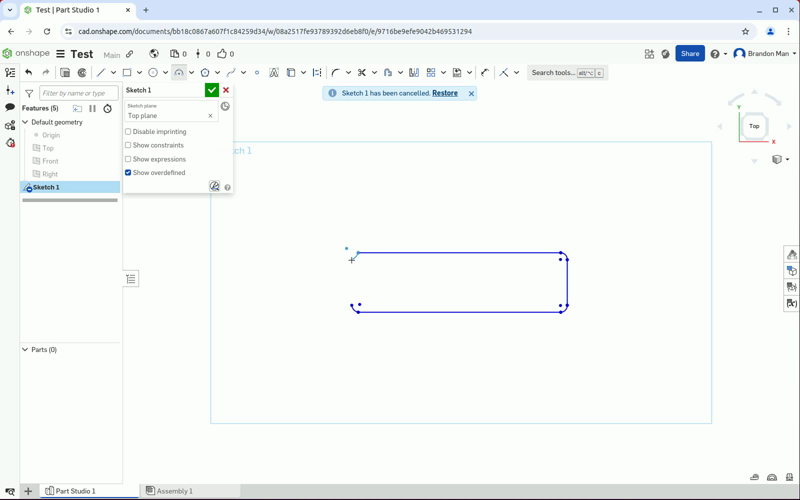
click(351, 259)
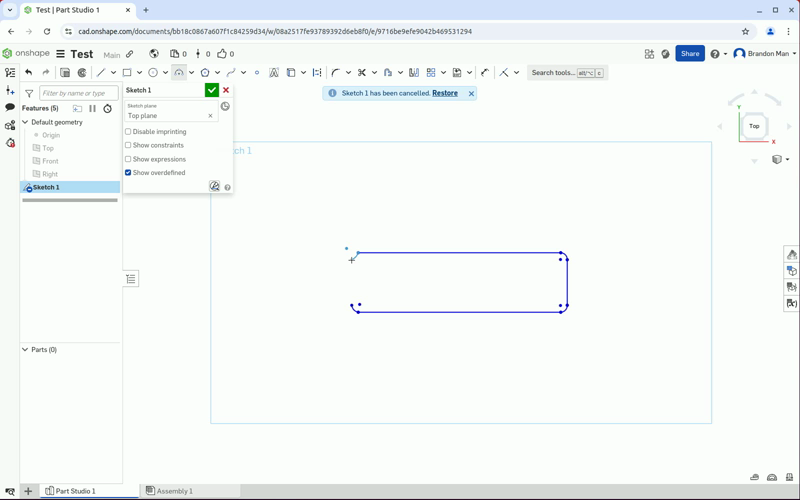
mouse_move(353, 255)
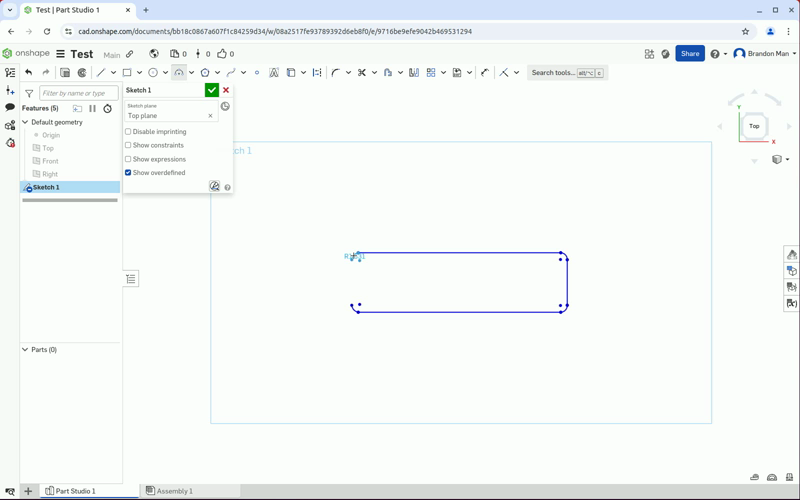
click(353, 255)
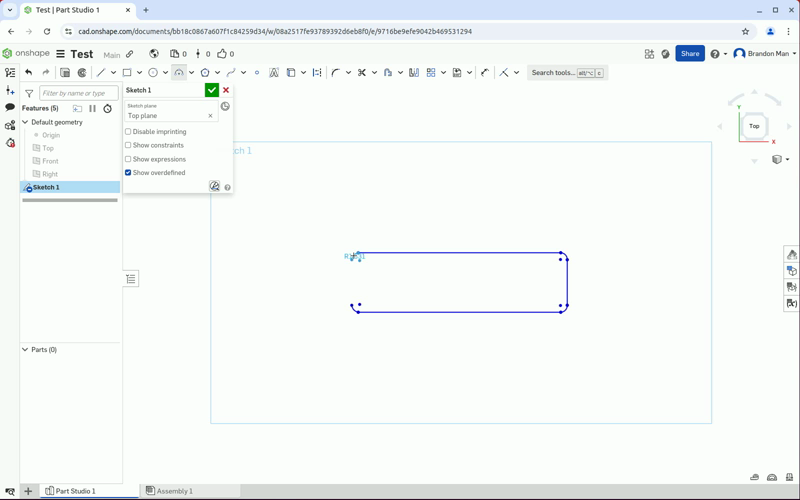
key_up(shift)
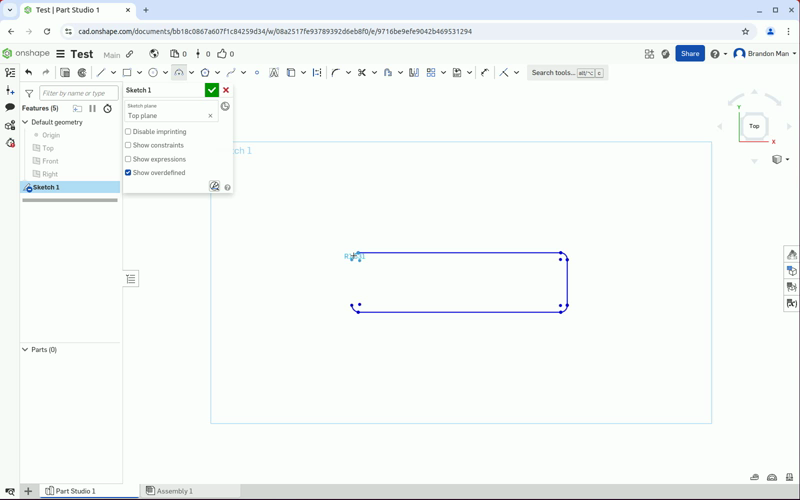
key(esc)
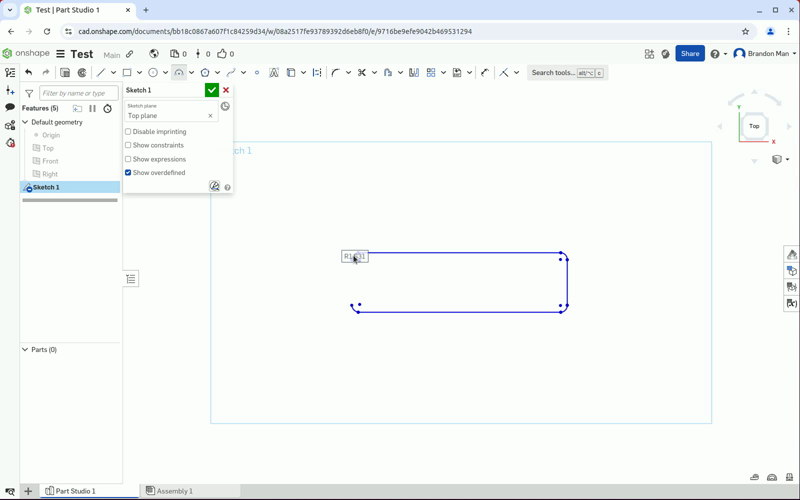
key(l)
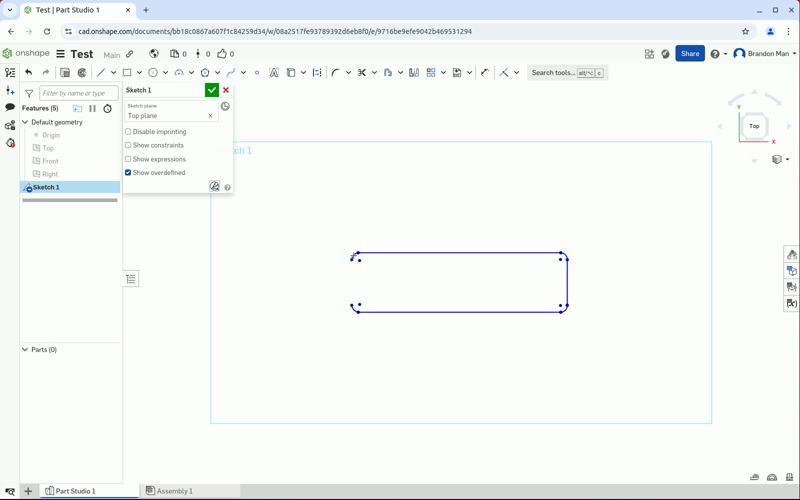
mouse_move(351, 259)
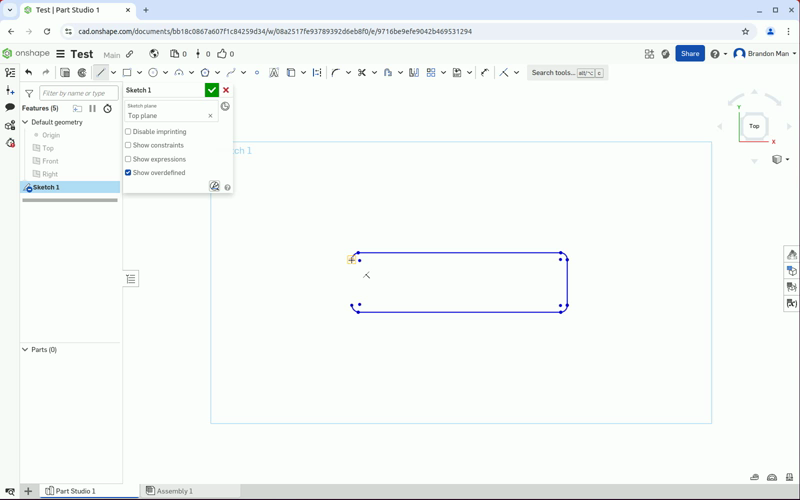
click(351, 259)
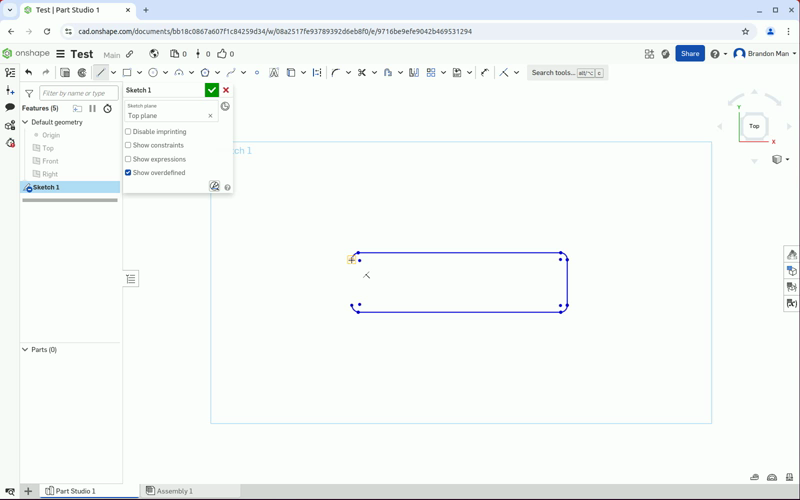
mouse_move(381, 259)
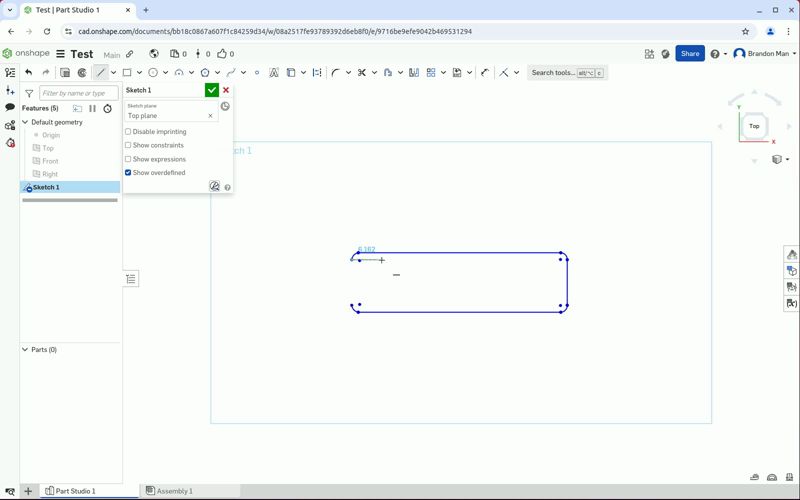
key_down(shift)
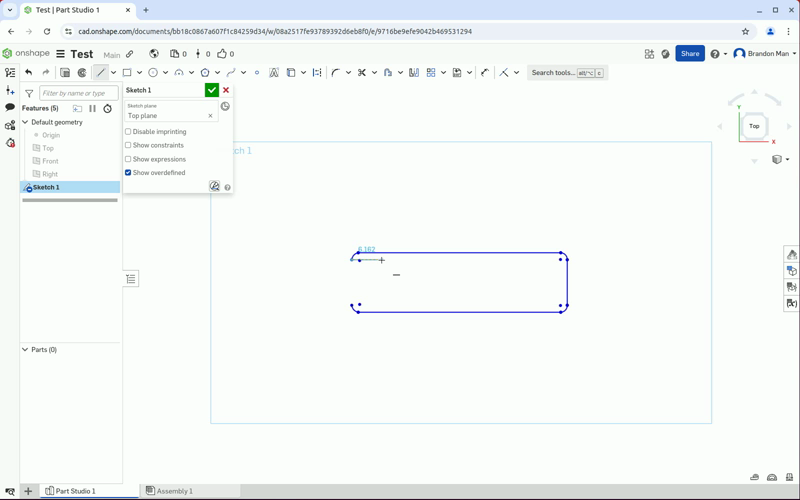
mouse_move(351, 305)
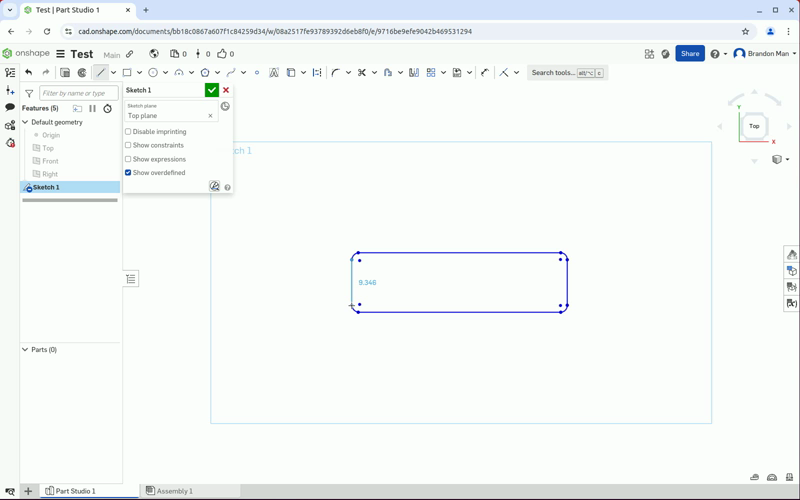
key_up(shift)
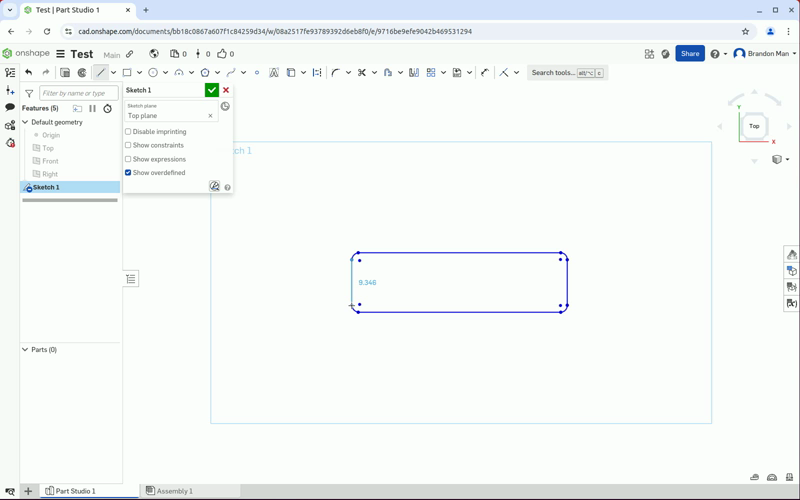
click(351, 305)
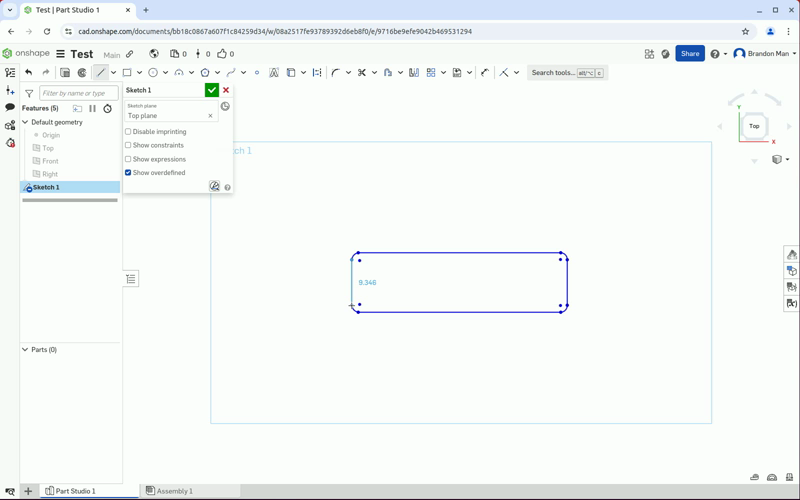
key(esc)
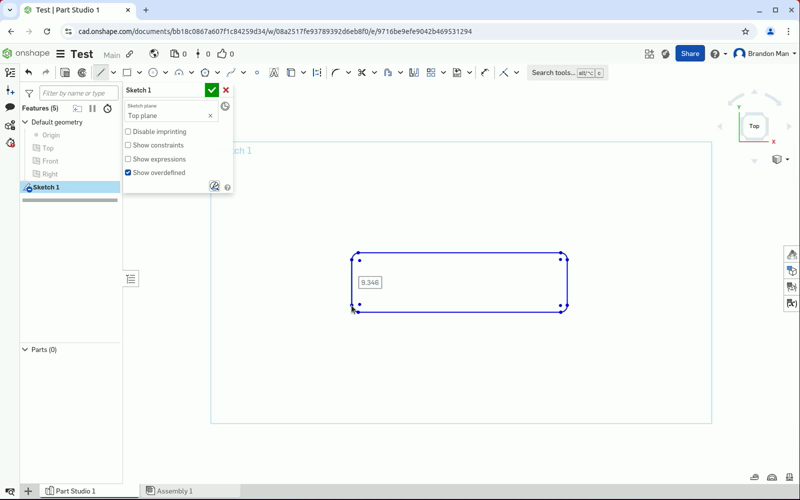
mouse_move(482, 290)
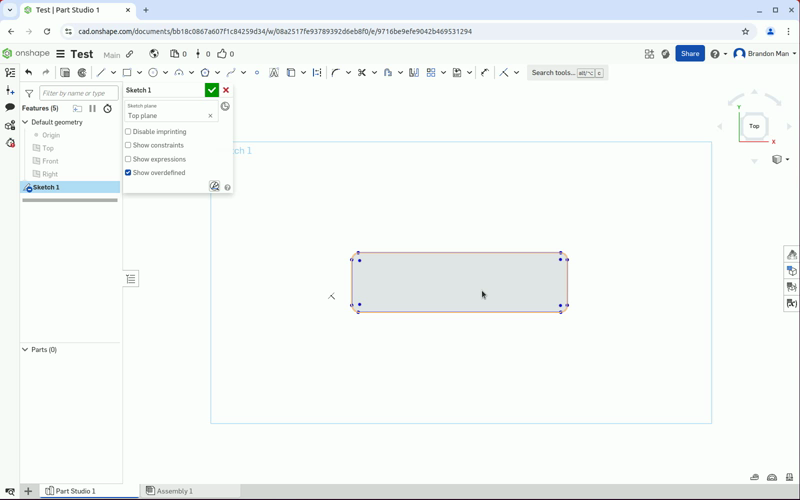
click(482, 290)
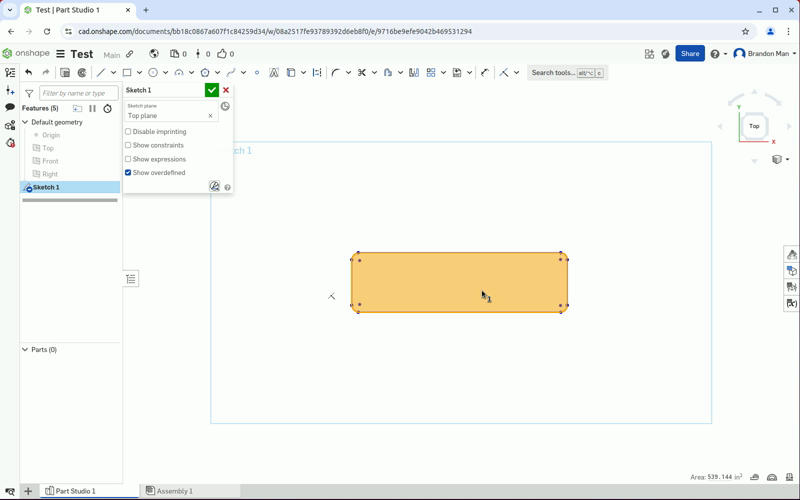
mouse_move(73, 352)
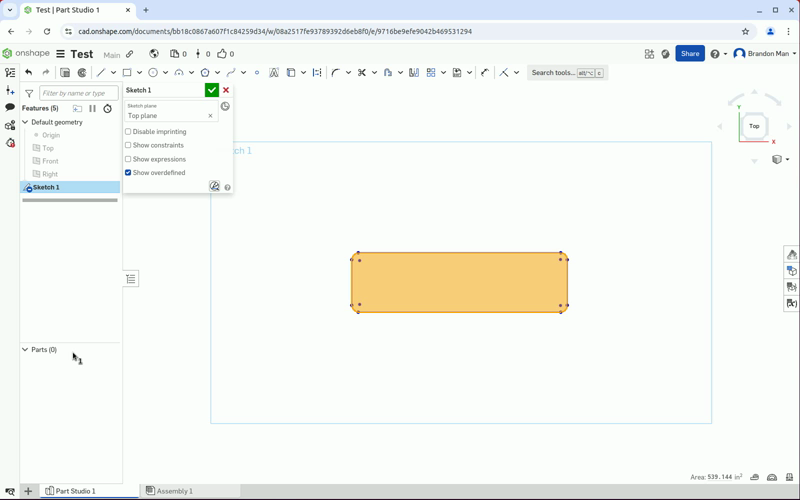
key(shift+y)
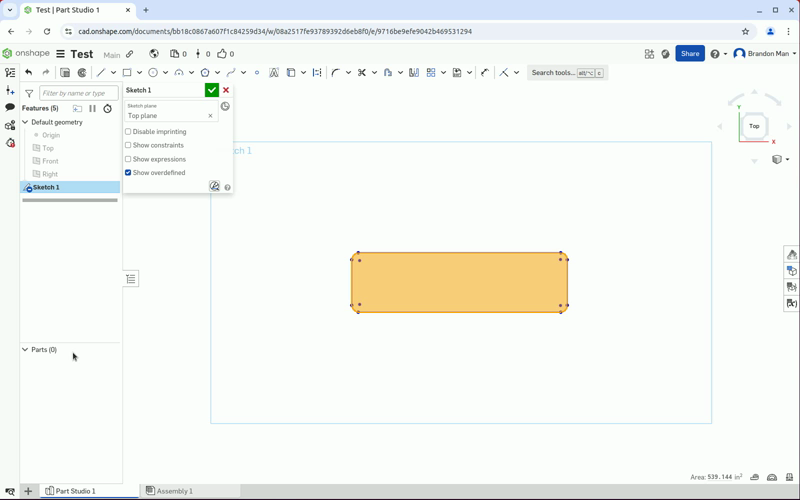
key(shift+e)
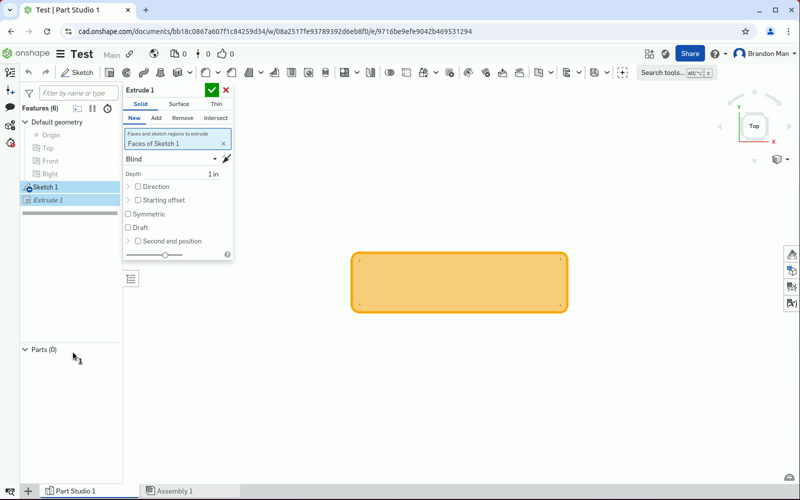
mouse_move(143, 106)
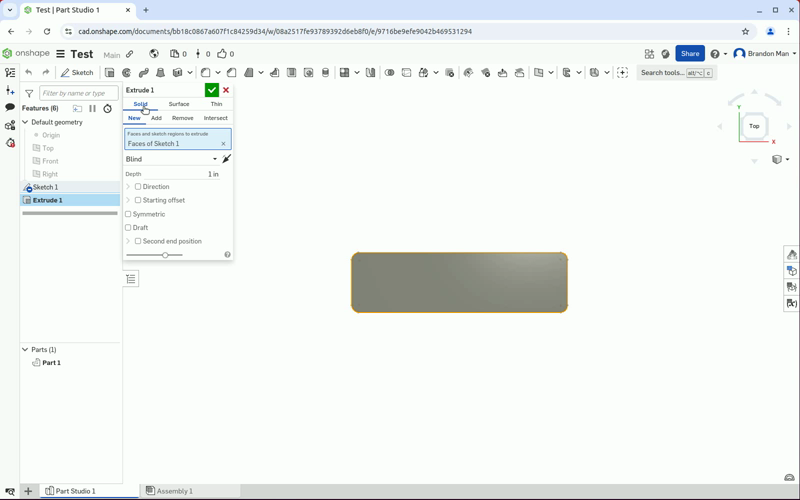
click(143, 106)
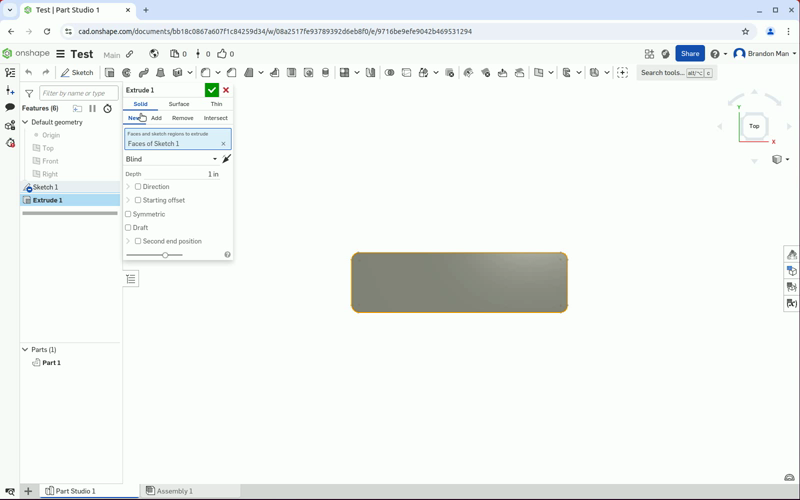
mouse_move(137, 120)
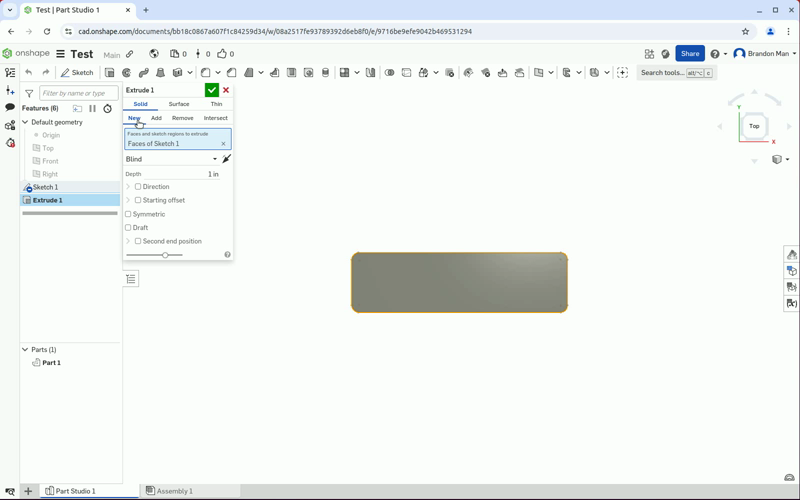
click(137, 120)
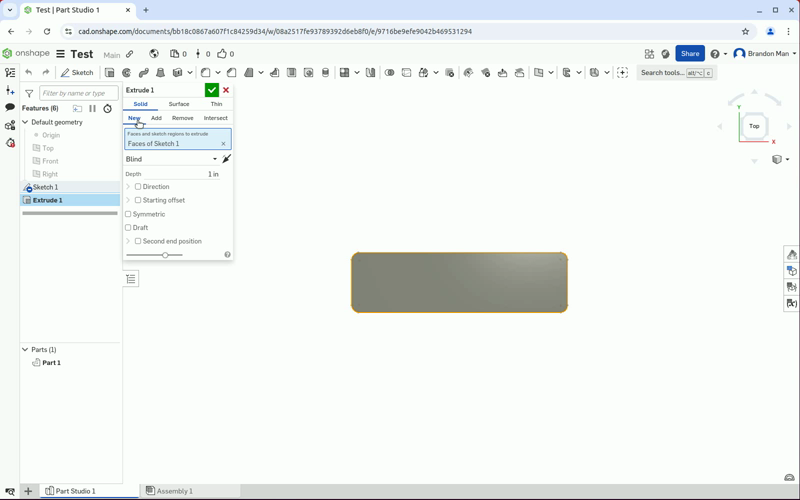
key(tab, 4)
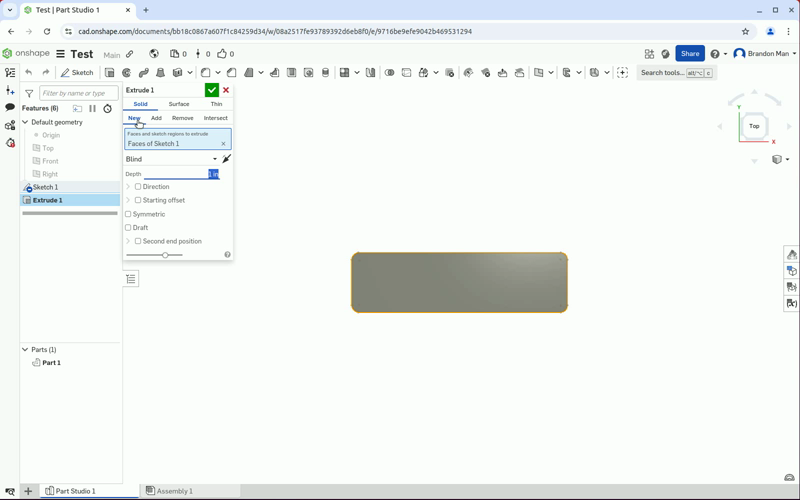
text(0.722)
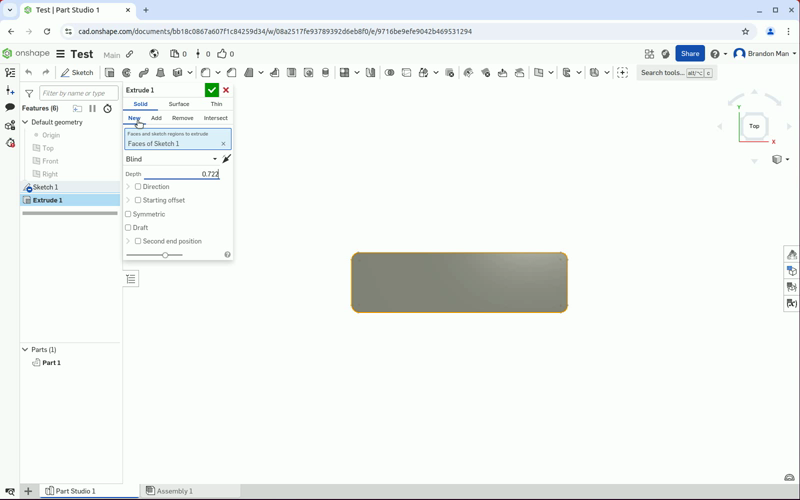
key(enter)
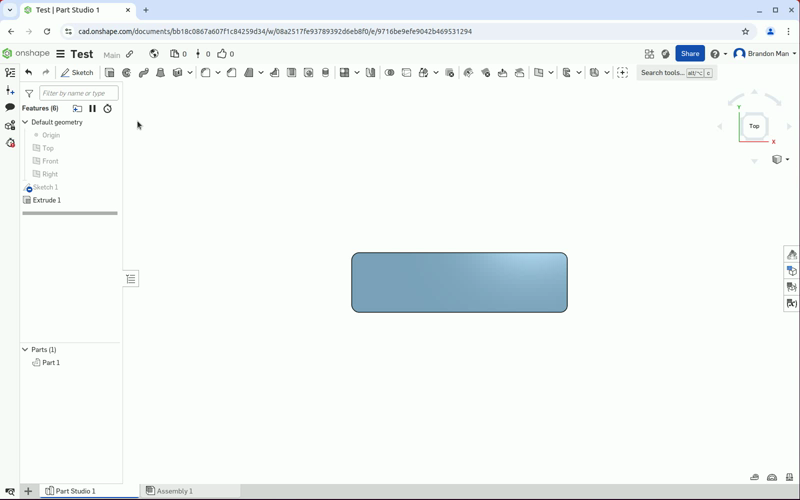
key(shift+h)
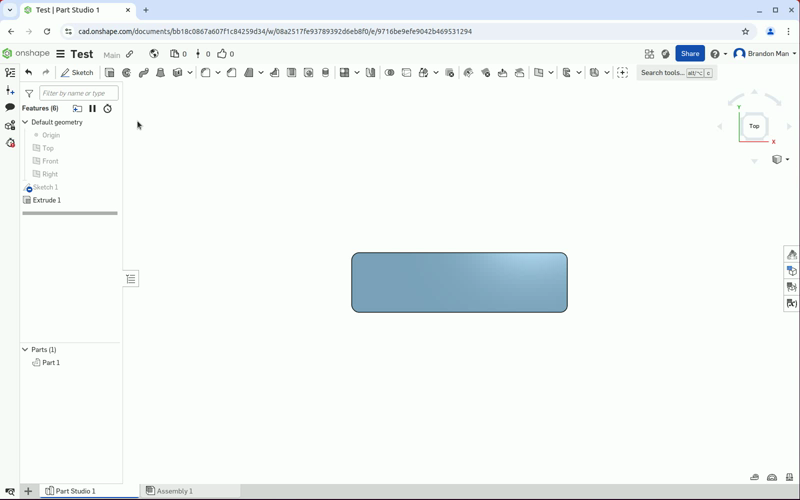
key(shift+h)
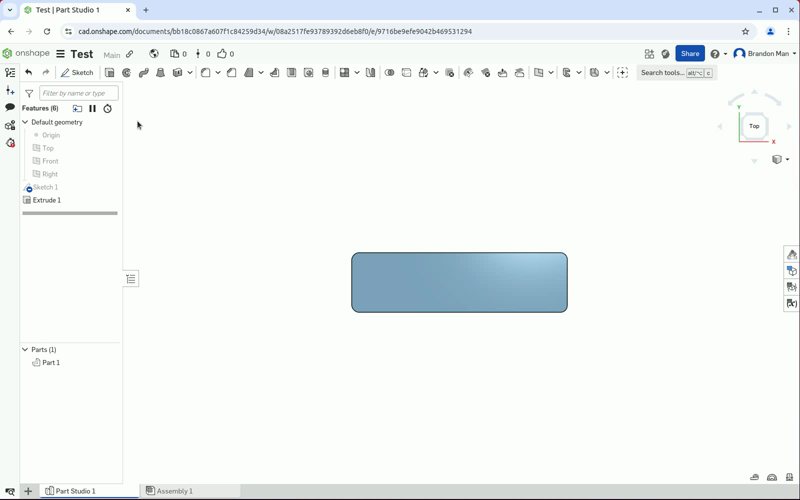
mouse_move(73, 189)
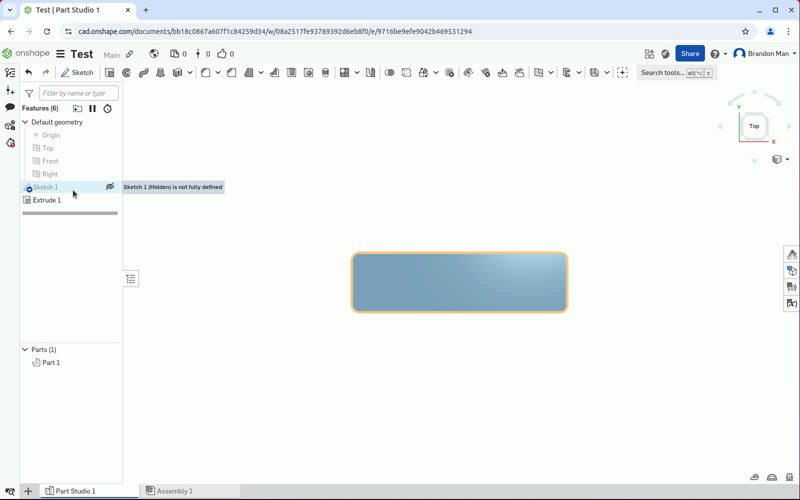
click(73, 189)
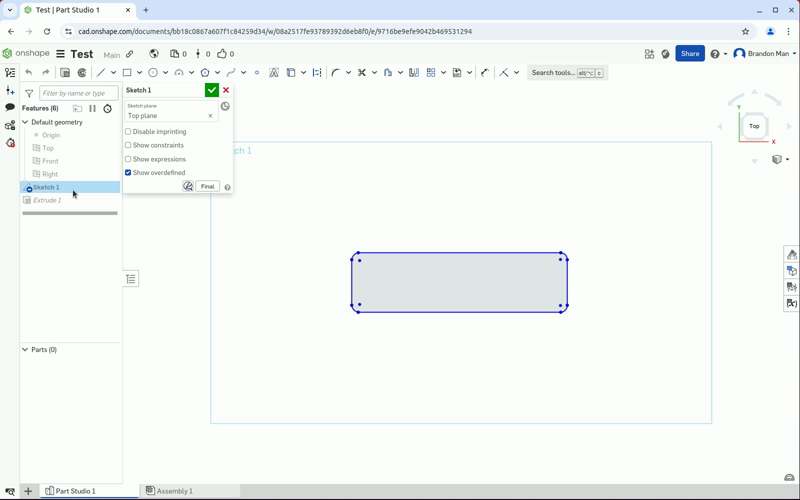
mouse_move(229, 92)
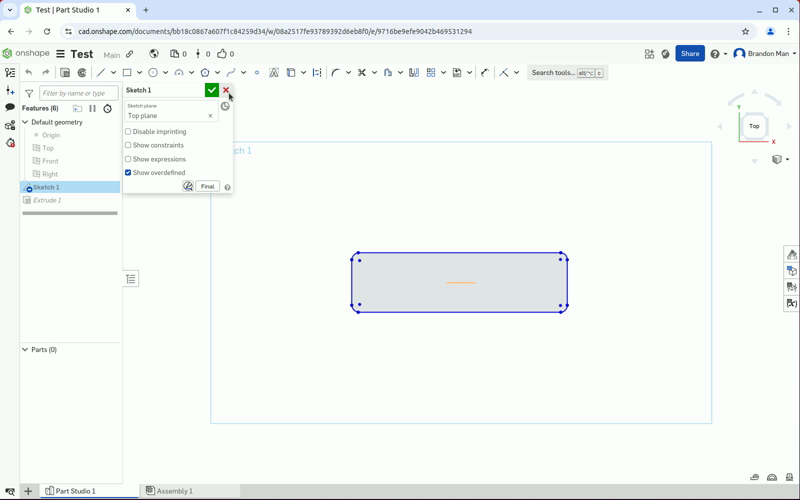
click(229, 92)
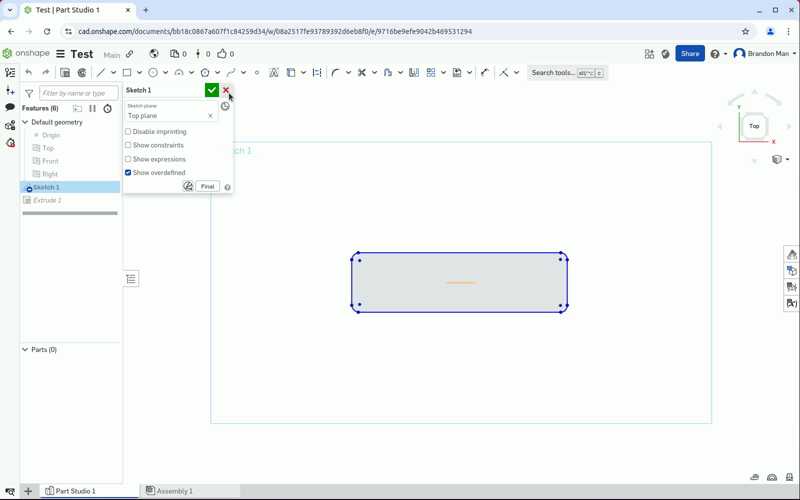
key(shift+s)
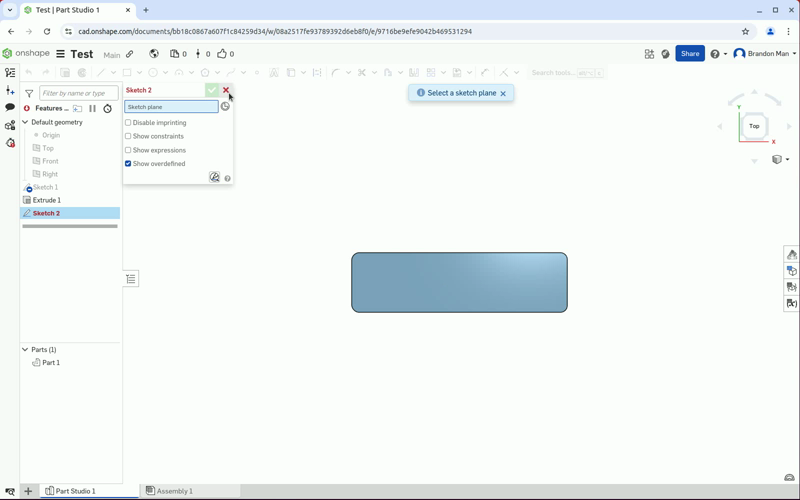
mouse_move(73, 150)
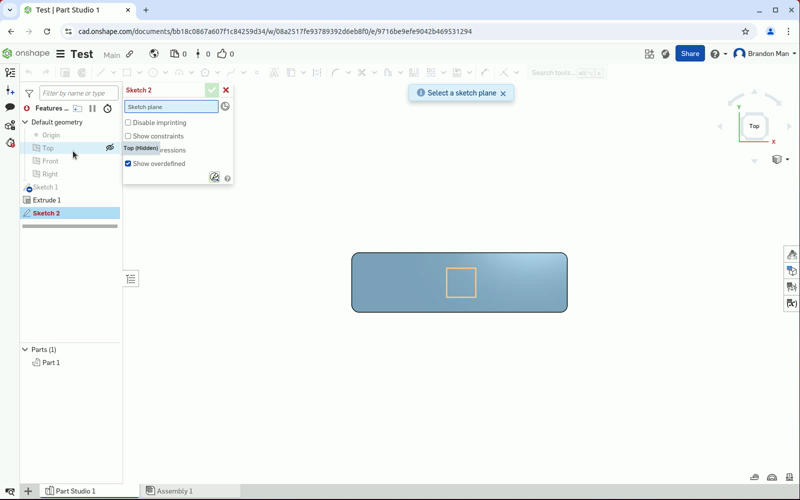
click(73, 150)
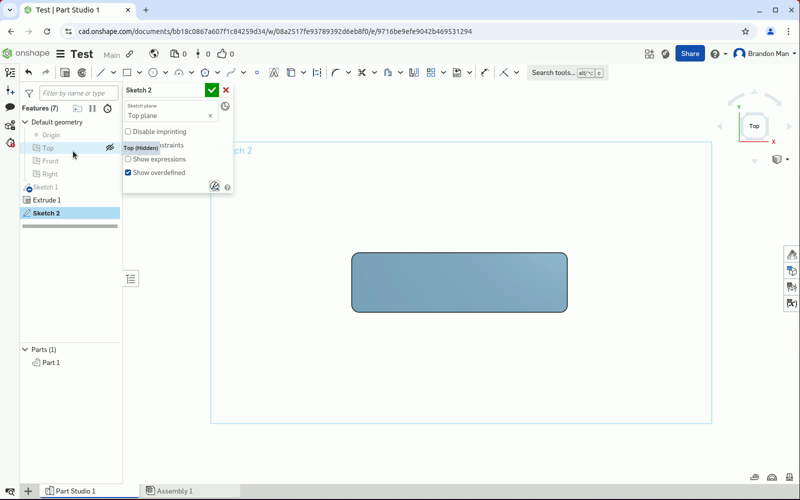
mouse_move(73, 352)
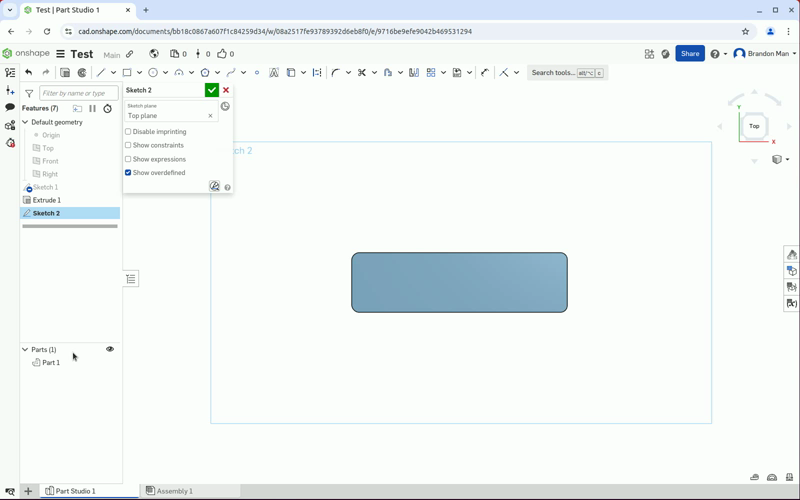
key(y)
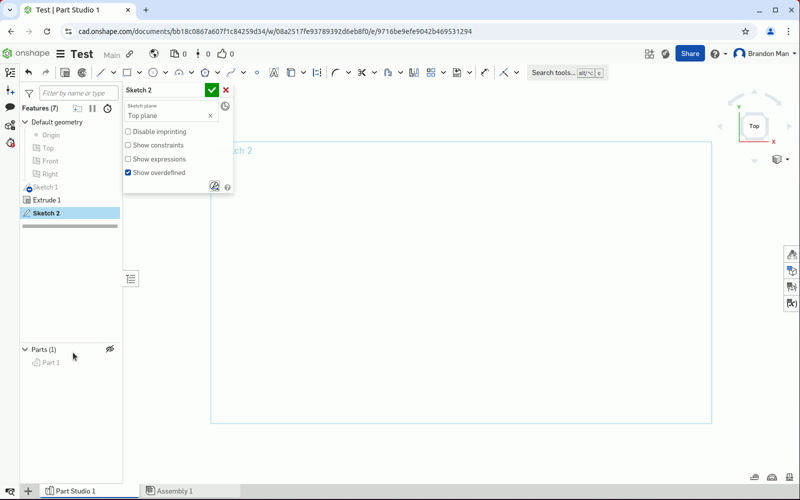
key(a)
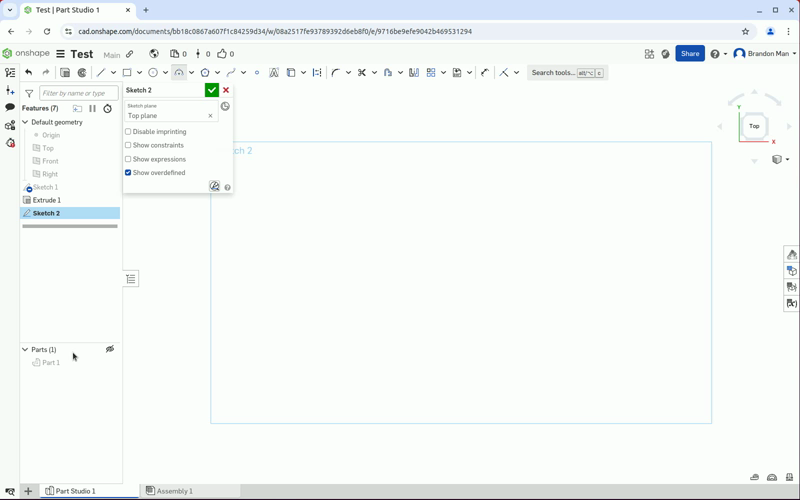
key_down(shift)
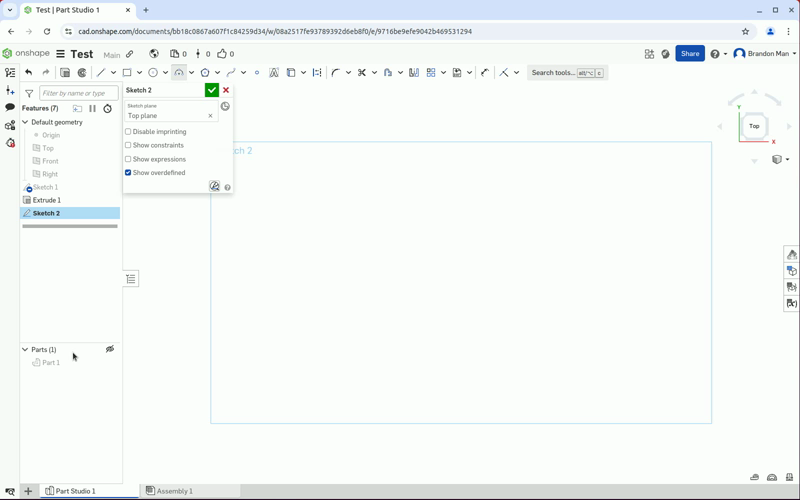
mouse_move(348, 309)
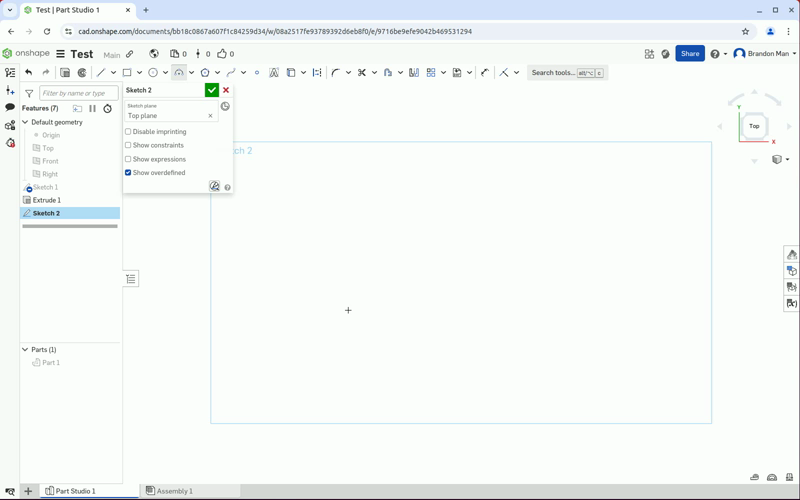
click(348, 309)
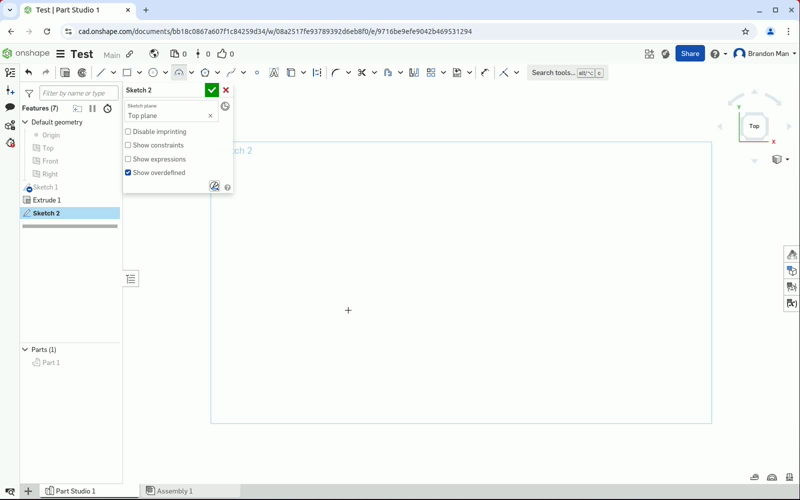
key_up(shift)
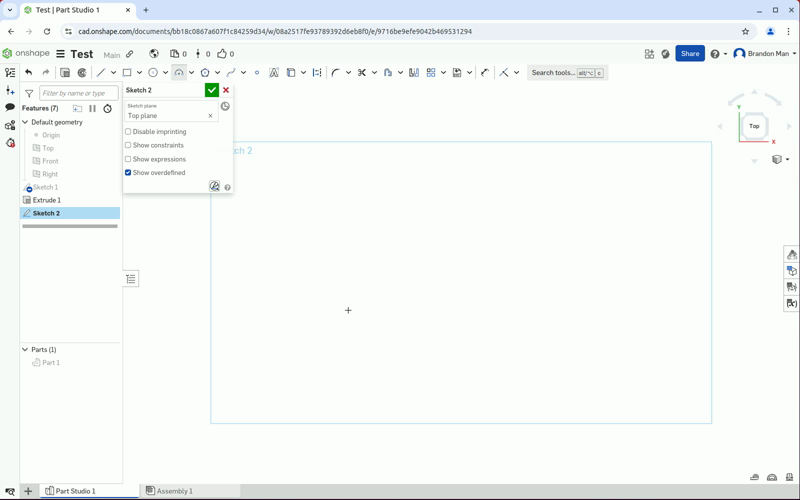
key_down(shift)
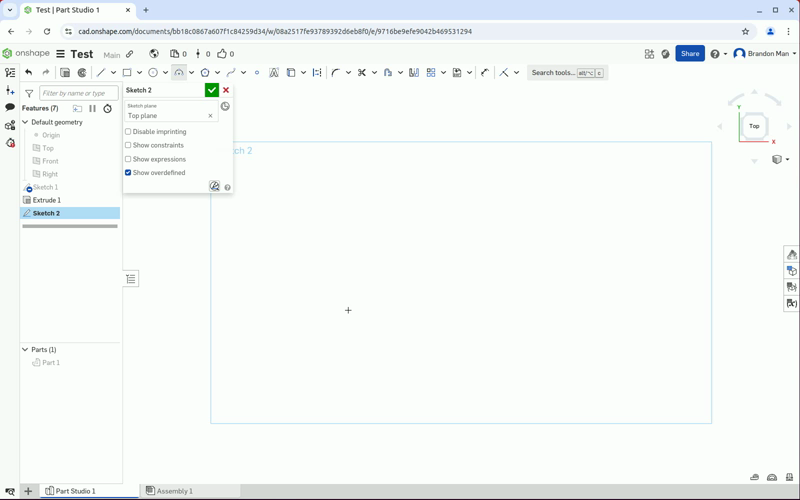
mouse_move(355, 317)
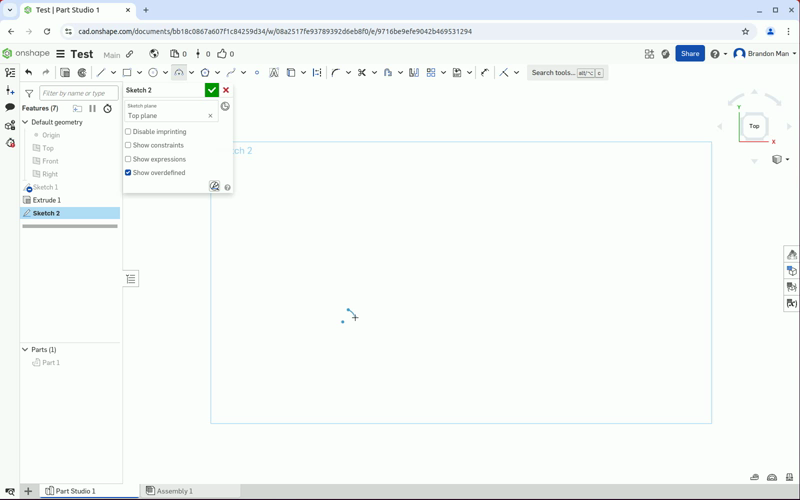
click(355, 317)
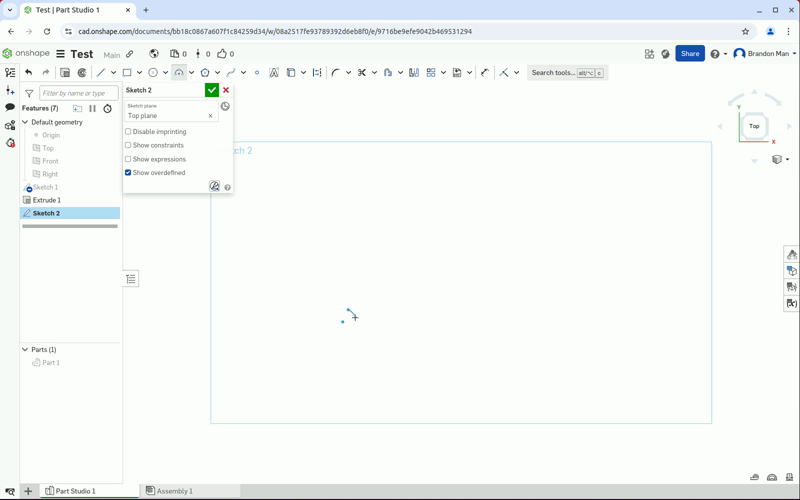
mouse_move(350, 315)
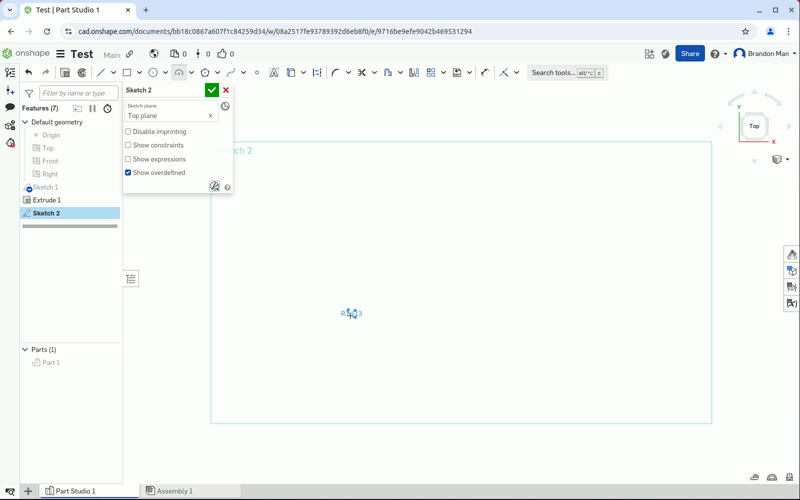
click(350, 315)
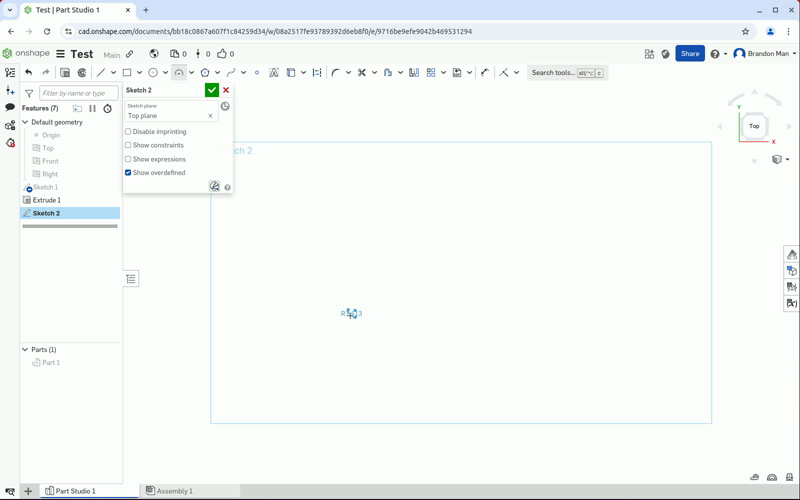
key_up(shift)
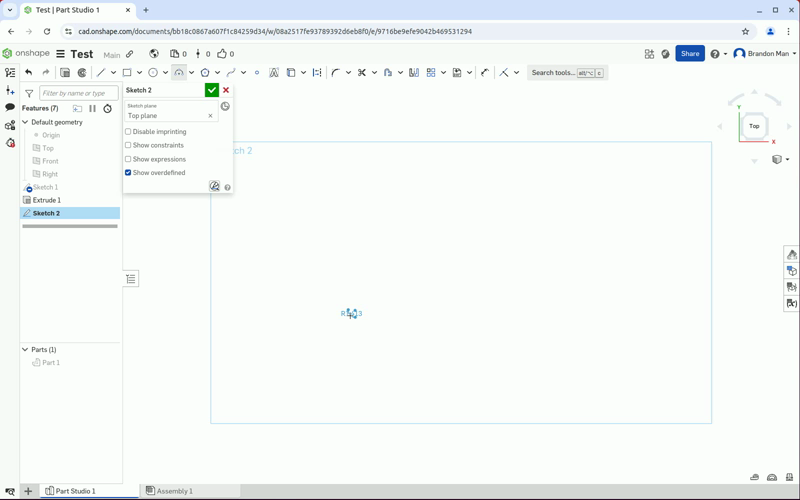
key(esc)
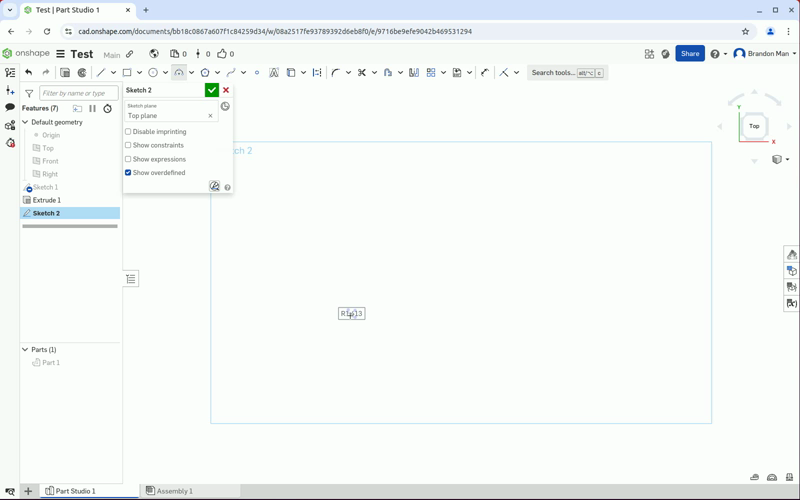
key(l)
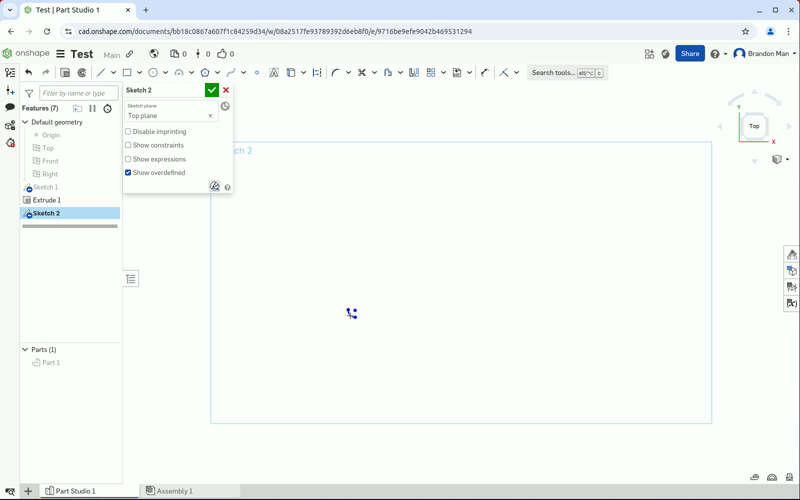
mouse_move(355, 317)
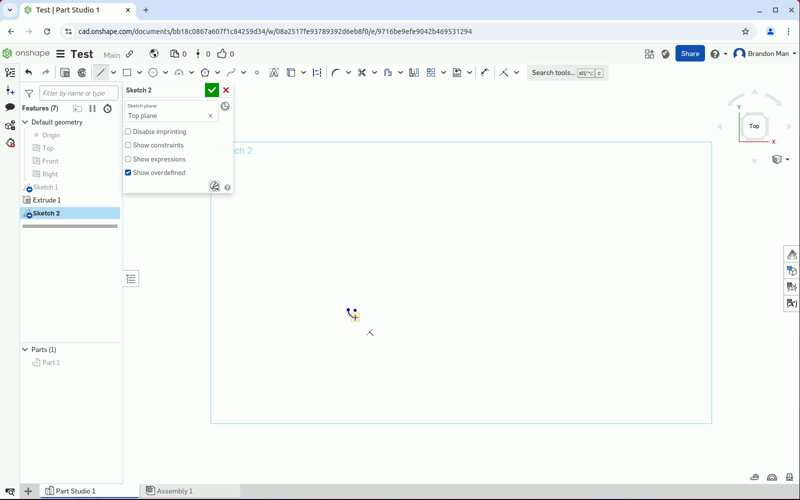
click(355, 317)
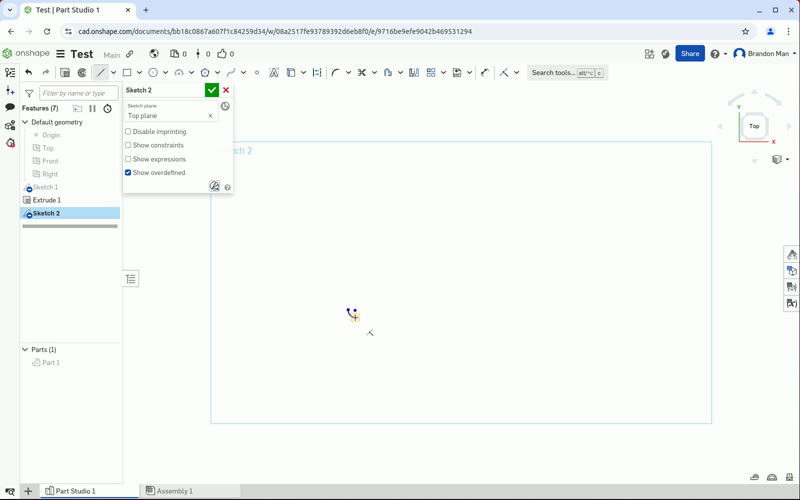
key_down(shift)
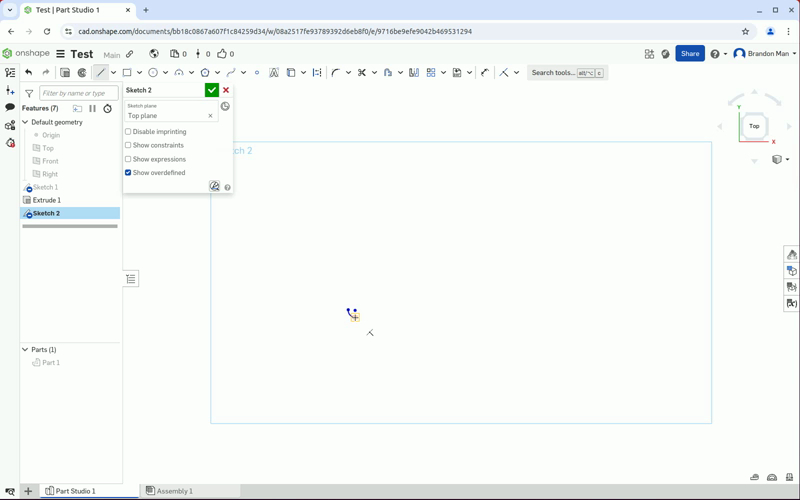
mouse_move(564, 317)
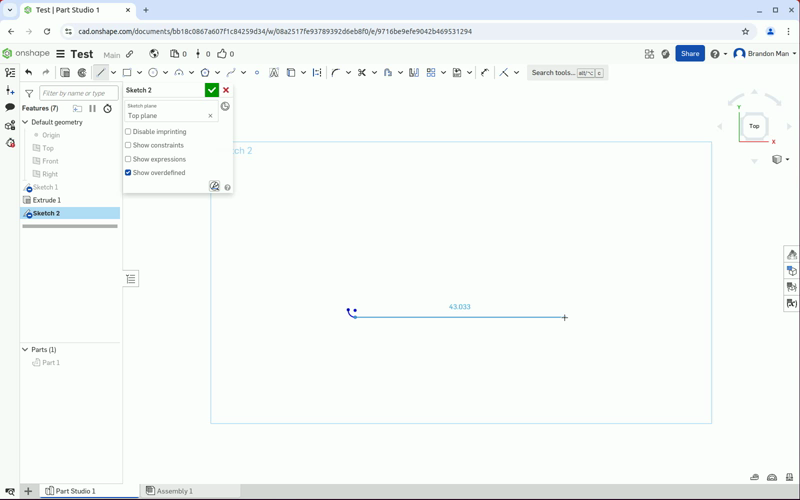
click(564, 317)
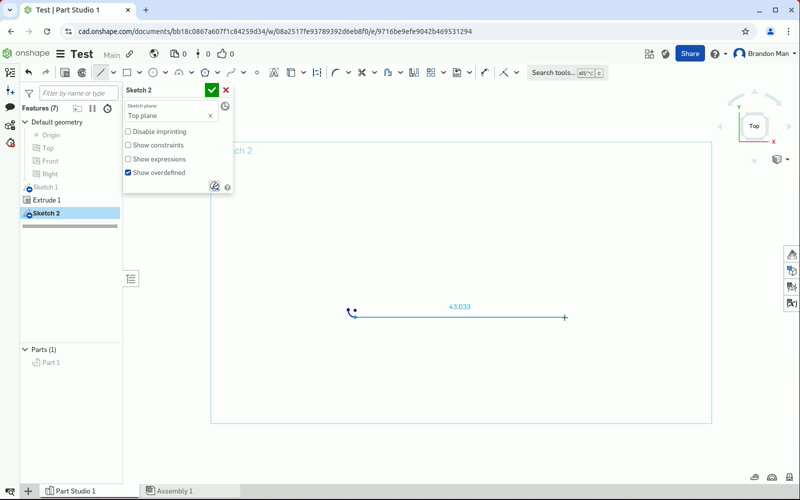
key_up(shift)
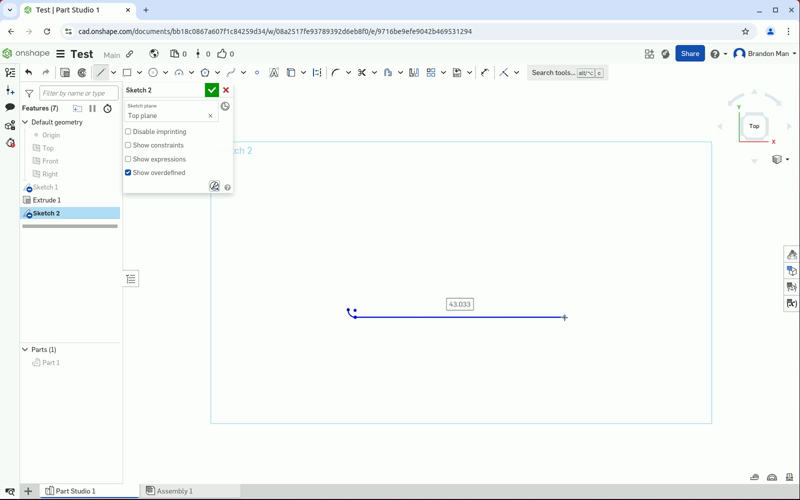
key(esc)
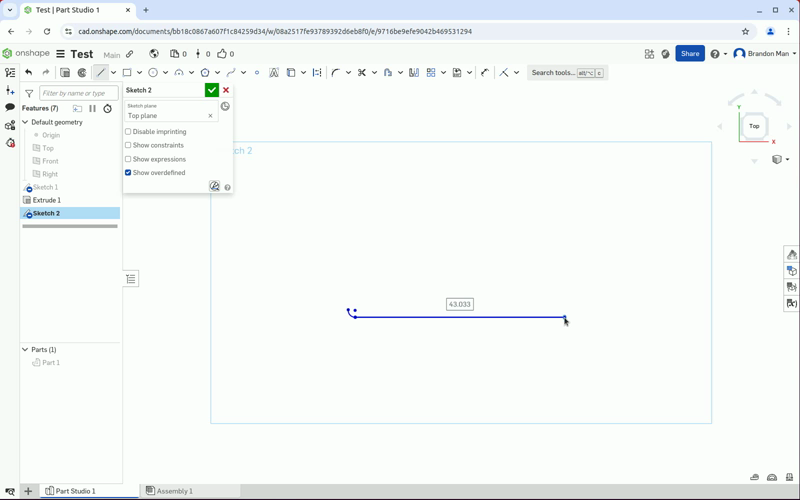
key(a)
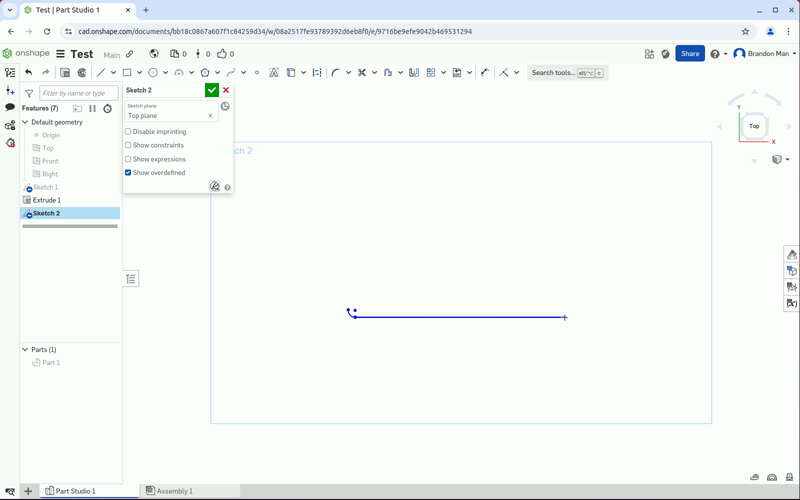
mouse_move(564, 317)
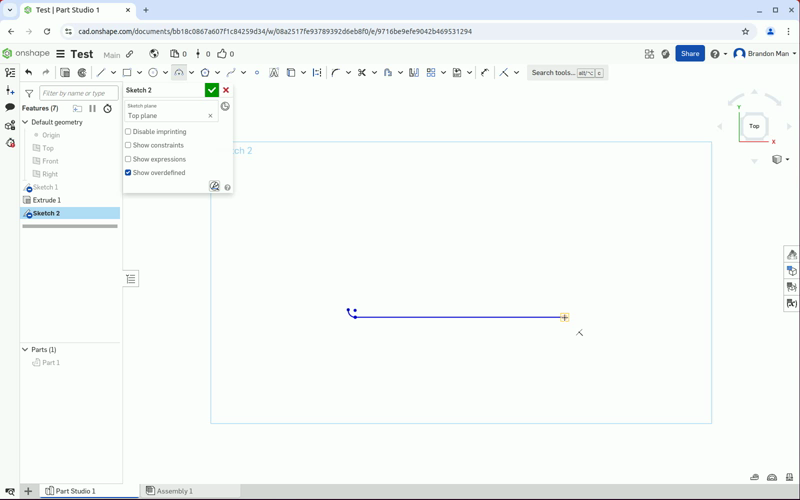
click(564, 317)
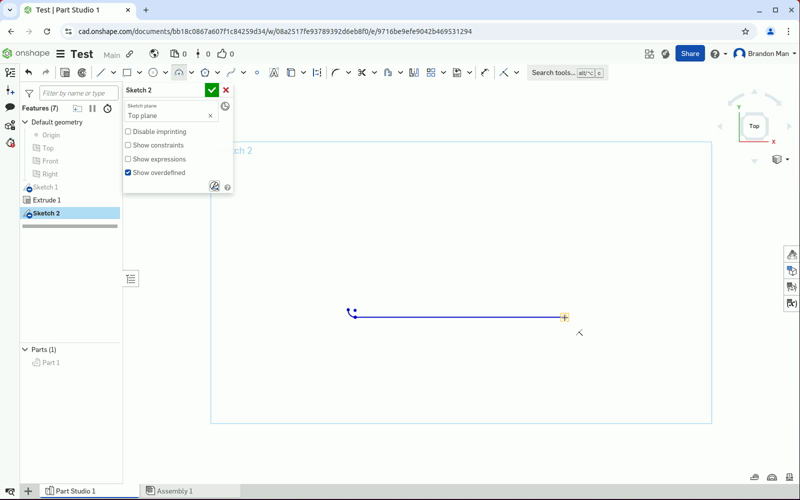
key_down(shift)
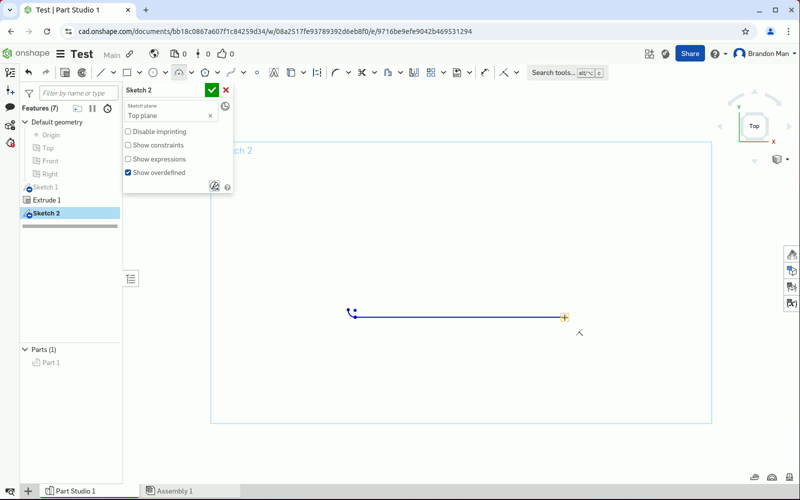
mouse_move(572, 309)
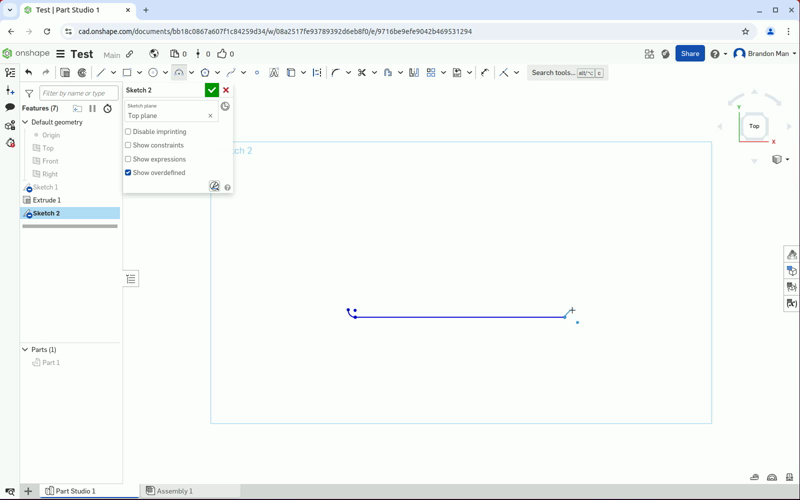
click(572, 309)
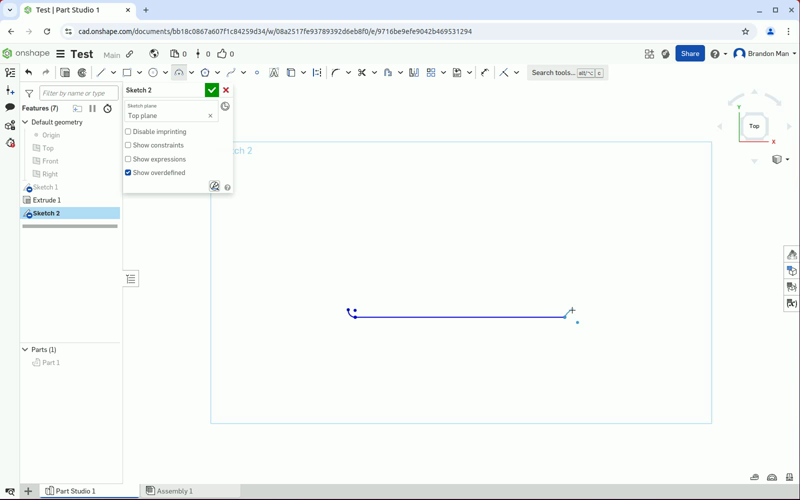
mouse_move(570, 315)
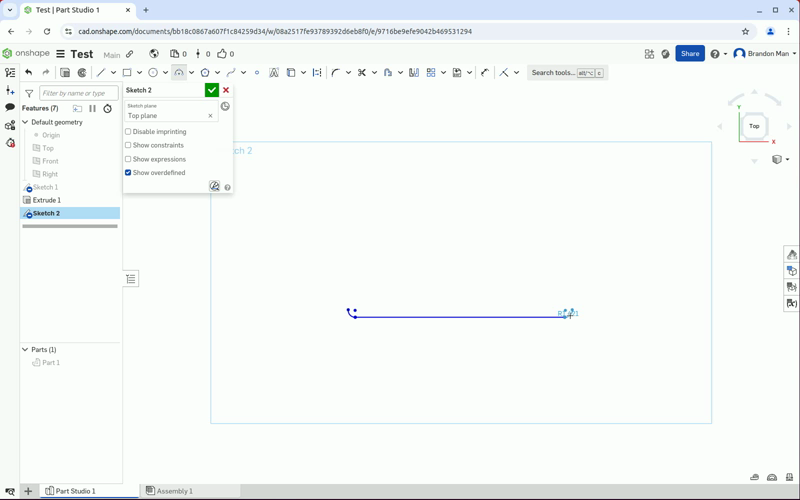
click(570, 315)
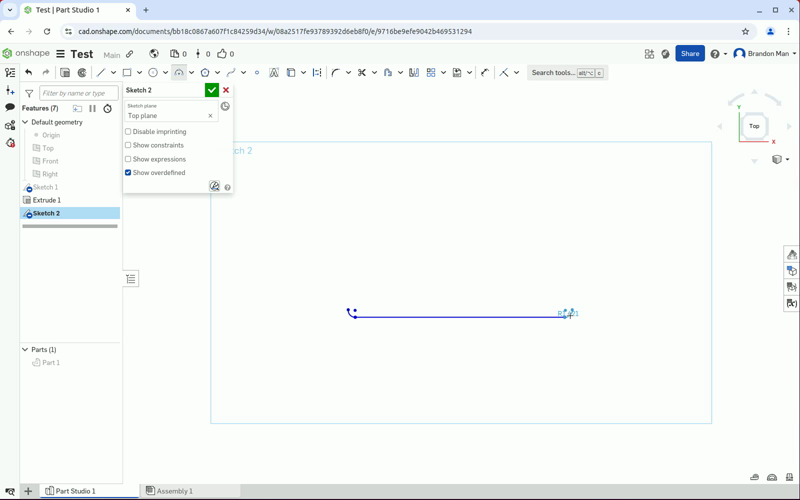
key_up(shift)
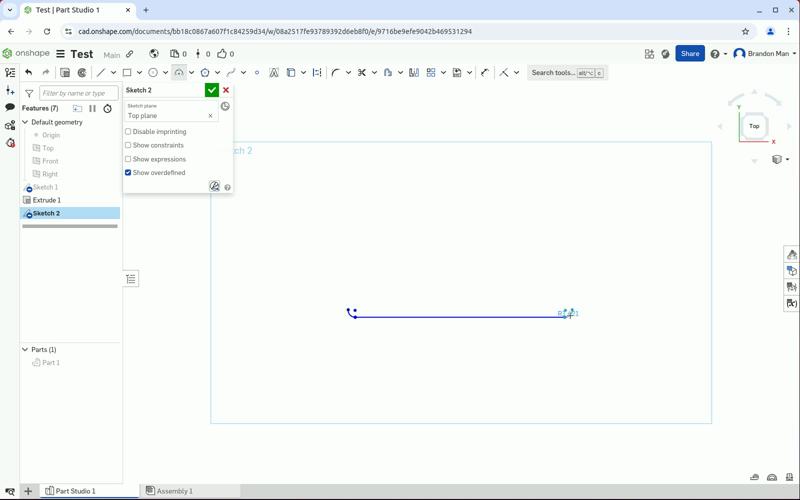
key(esc)
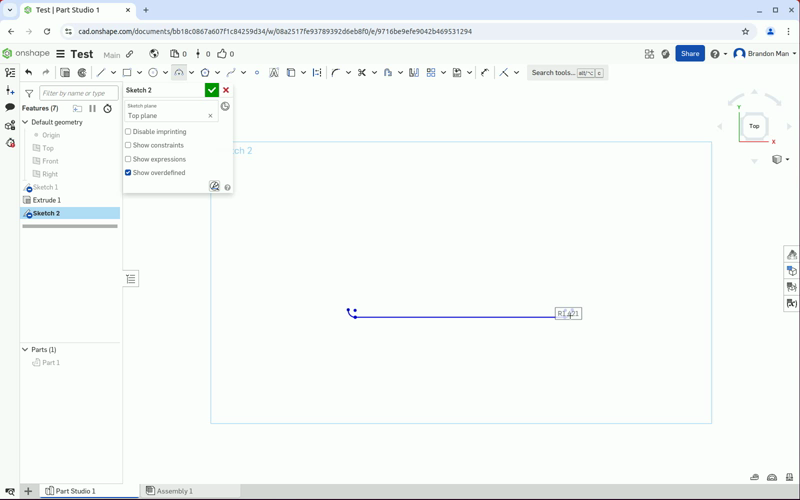
key(l)
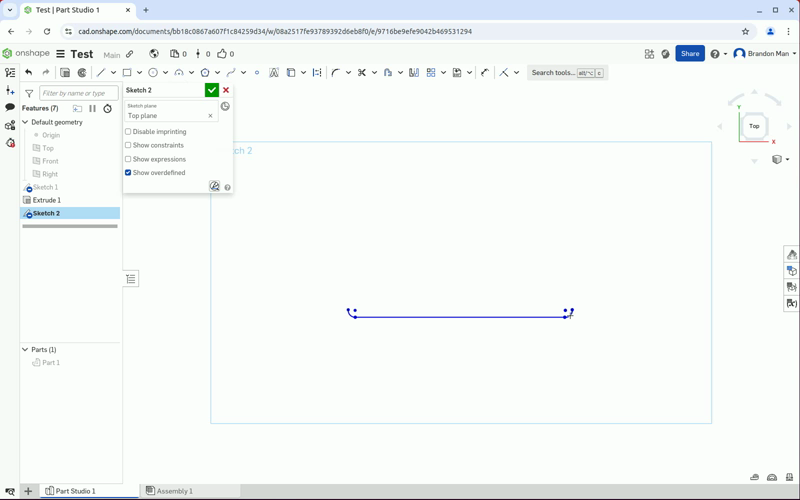
mouse_move(572, 309)
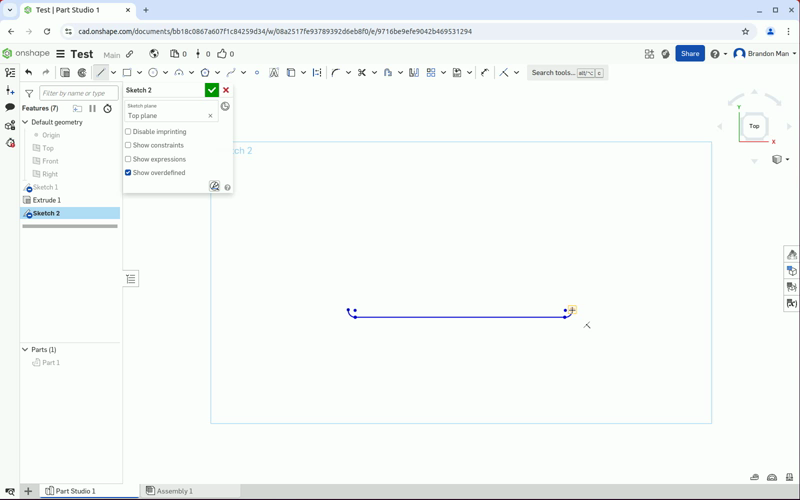
click(572, 309)
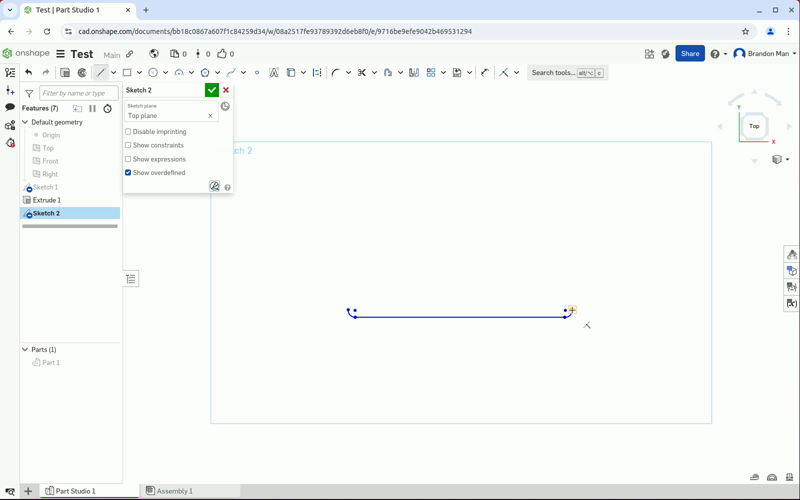
key_down(shift)
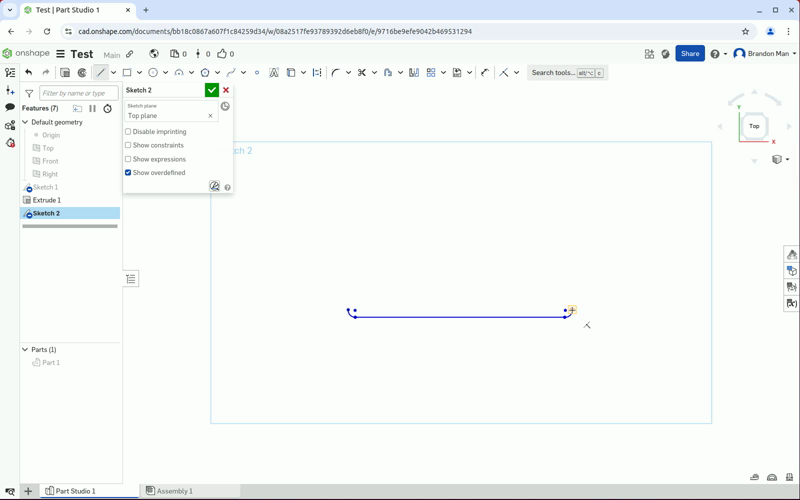
mouse_move(589, 309)
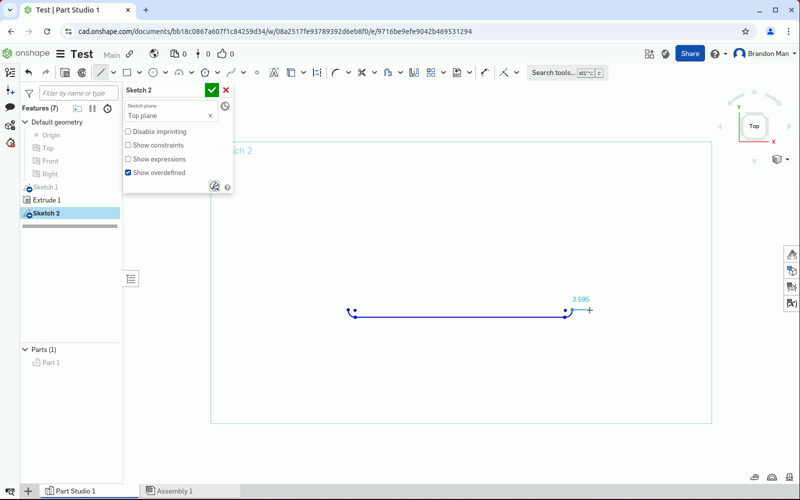
mouse_move(572, 258)
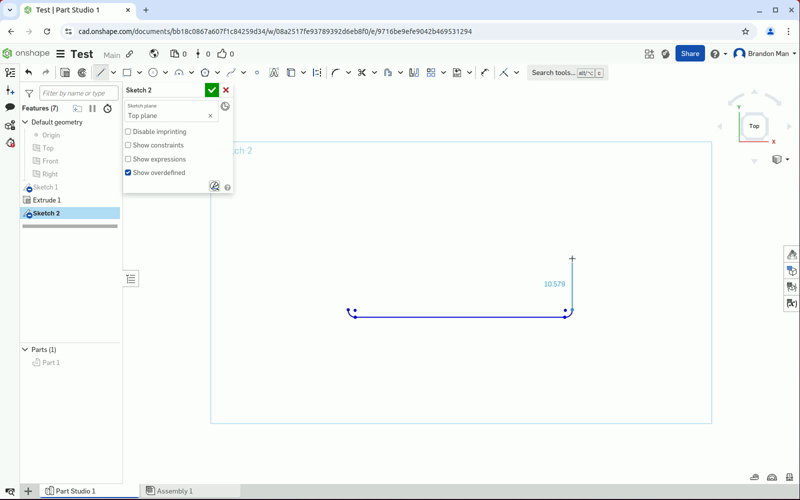
click(572, 258)
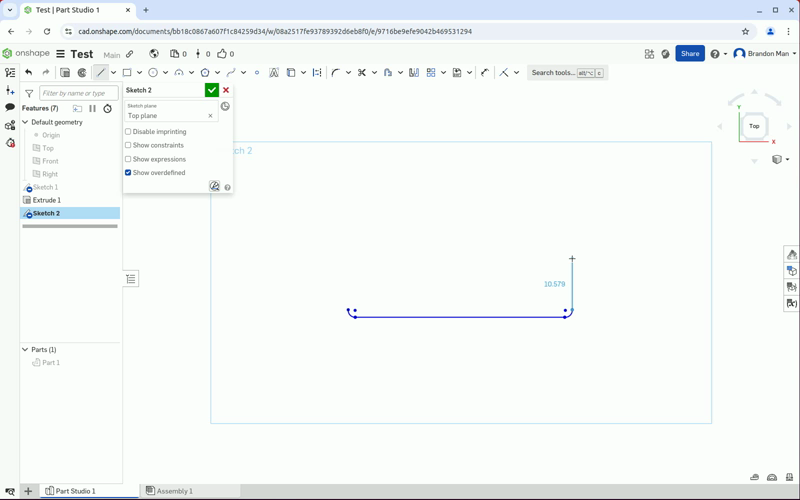
key_up(shift)
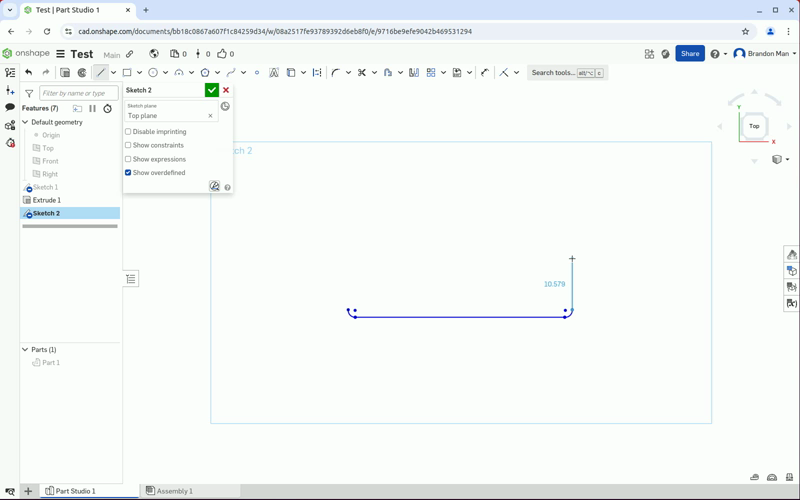
key(esc)
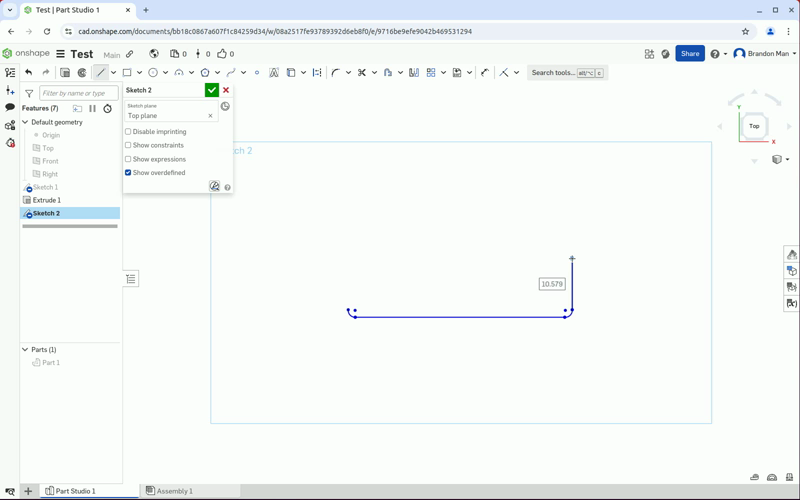
key(a)
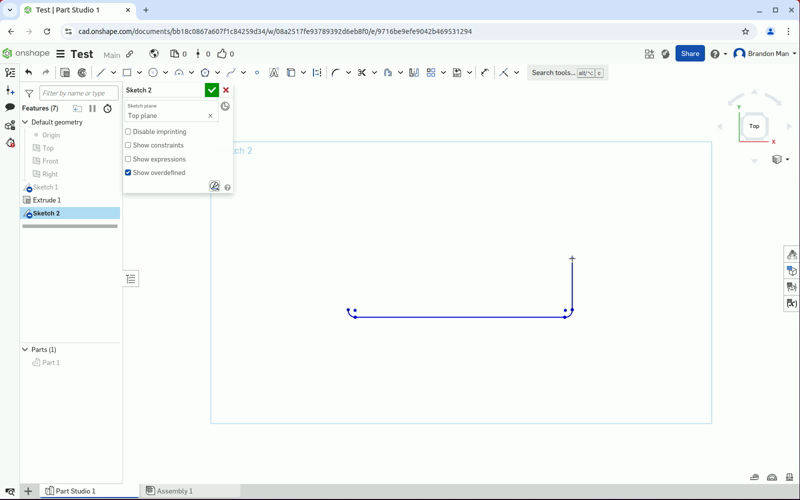
mouse_move(572, 258)
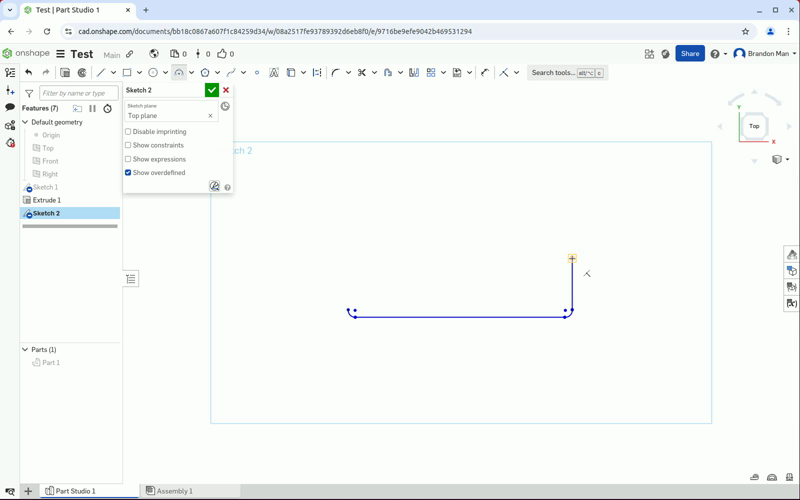
click(572, 258)
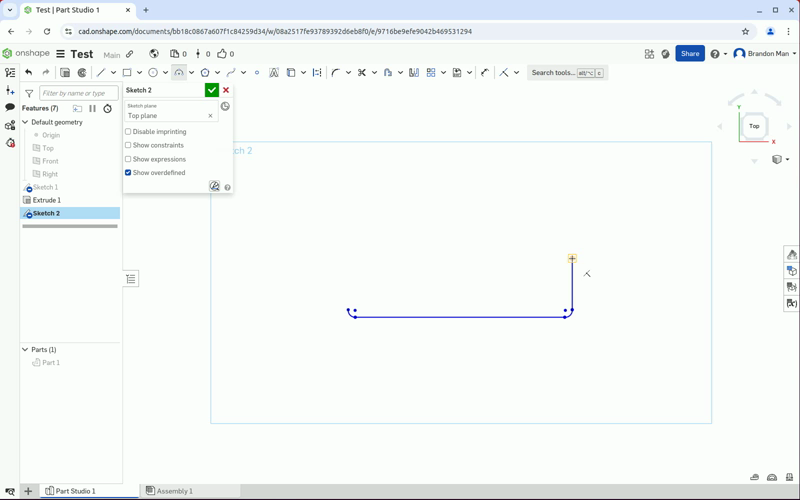
key_down(shift)
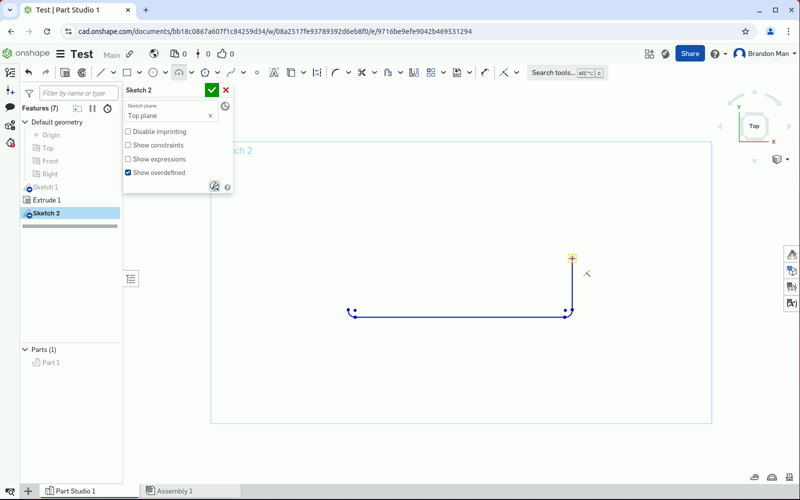
mouse_move(564, 248)
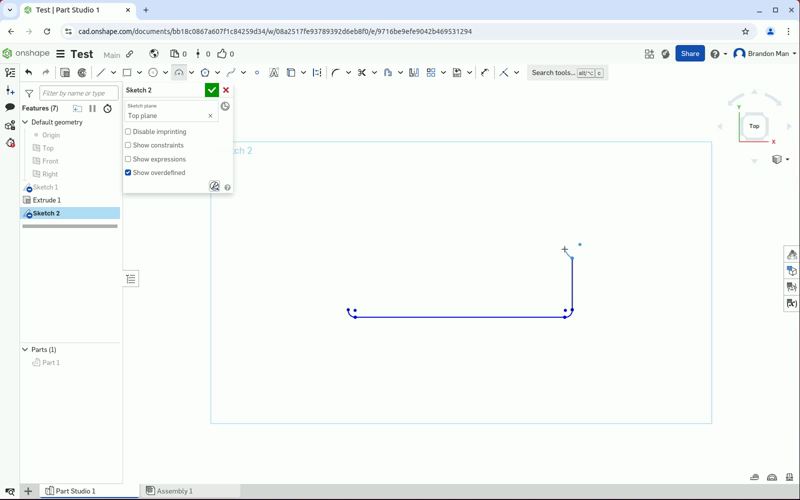
click(564, 248)
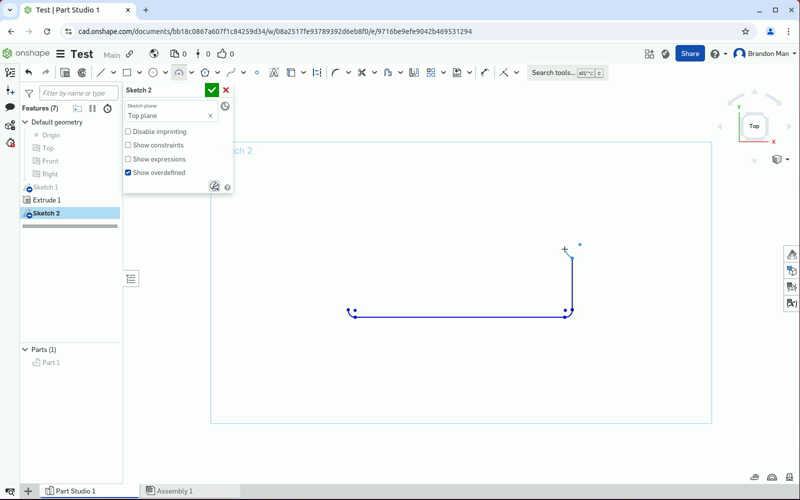
mouse_move(570, 252)
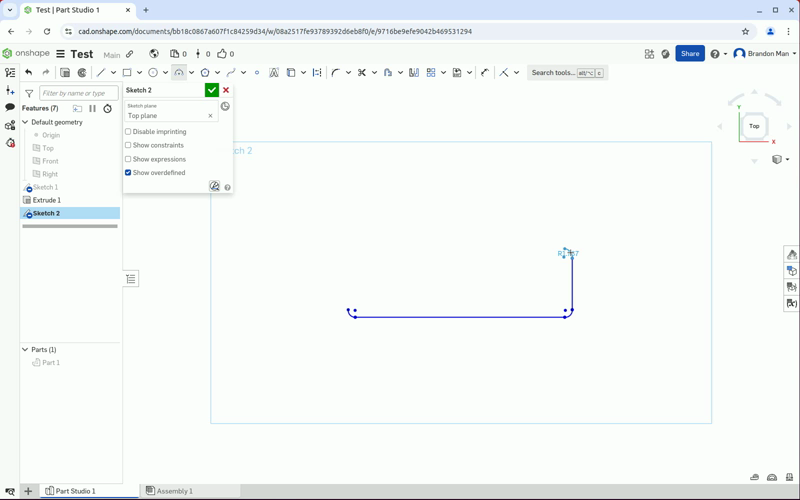
click(570, 252)
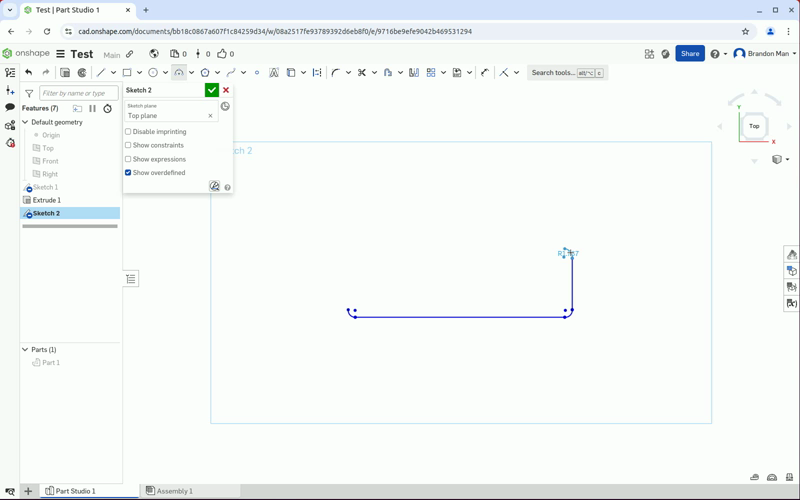
key_up(shift)
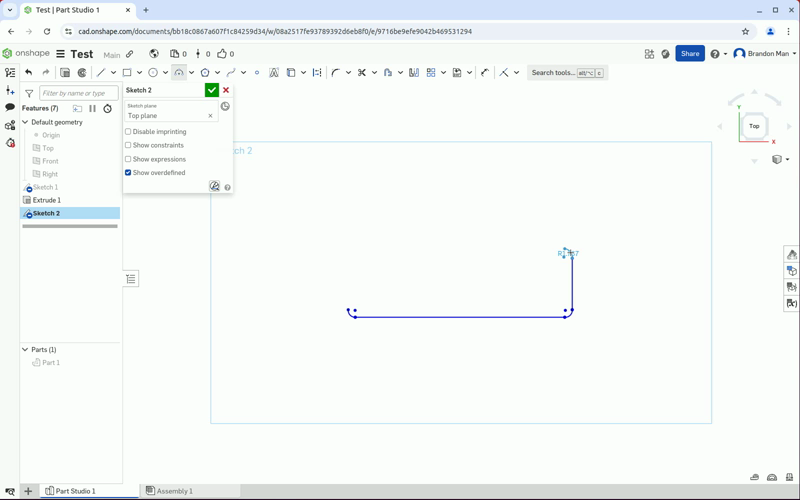
key(esc)
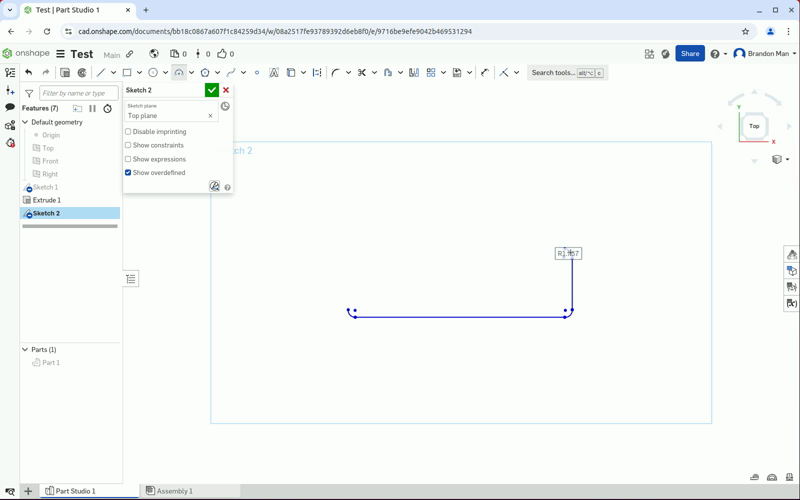
key(l)
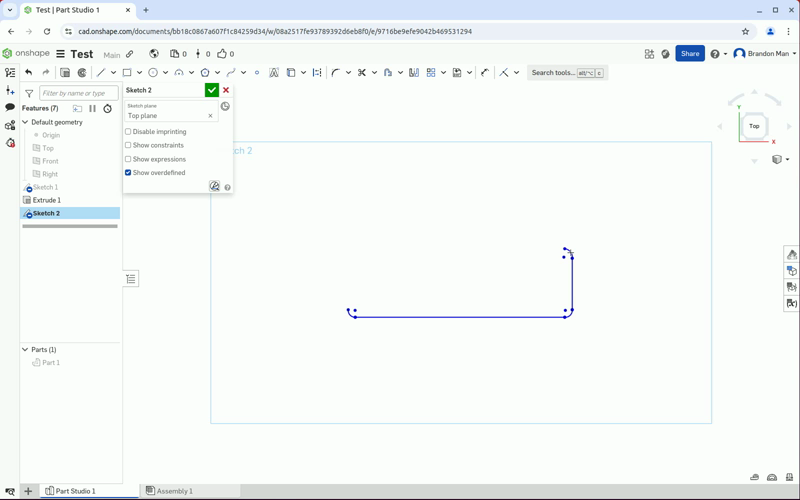
mouse_move(564, 248)
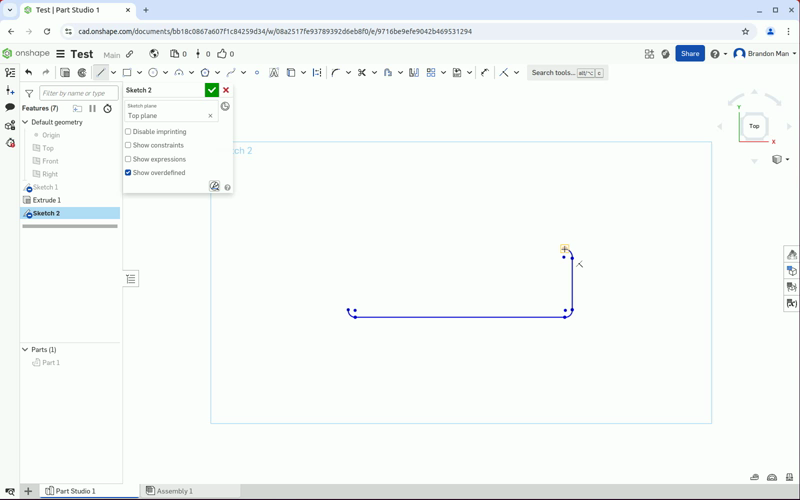
click(564, 248)
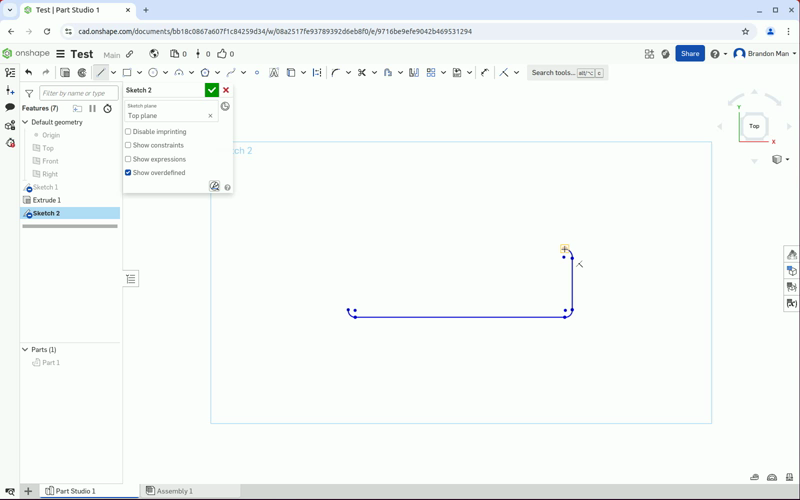
key_down(shift)
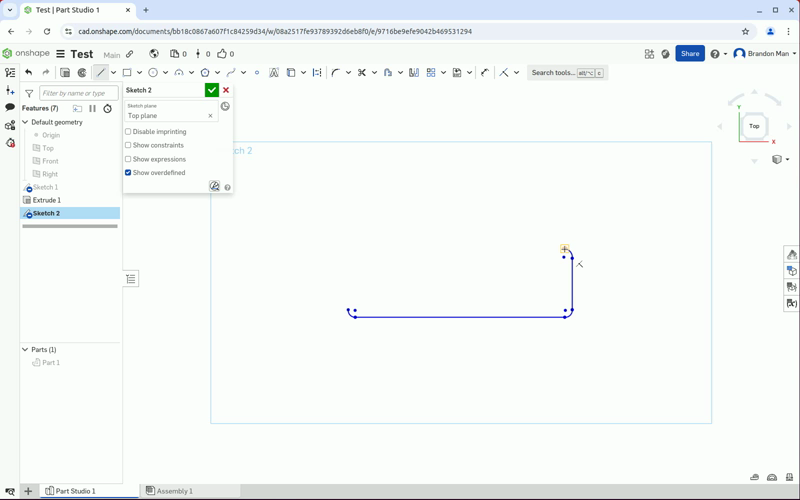
mouse_move(355, 248)
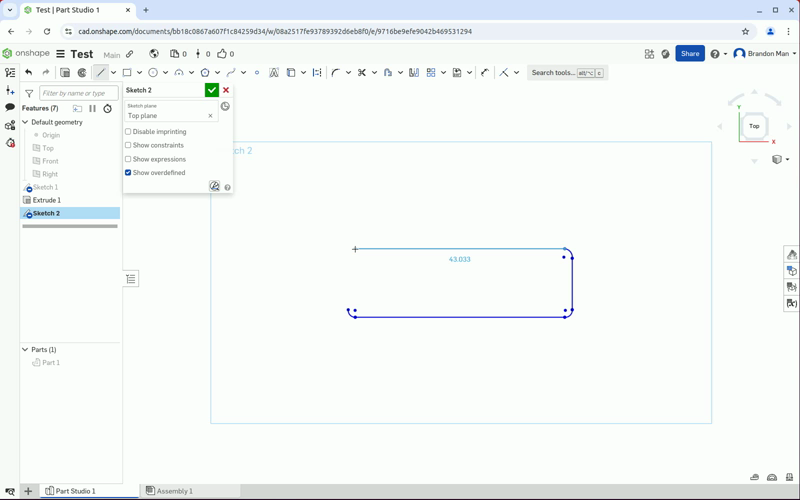
click(355, 248)
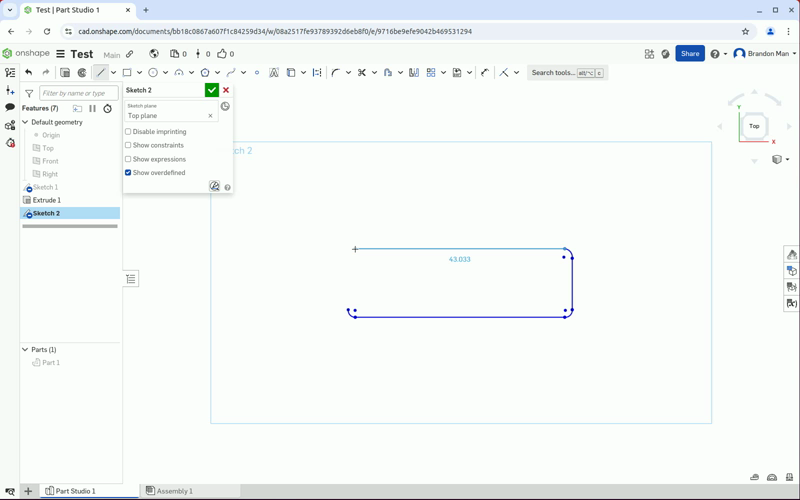
key_up(shift)
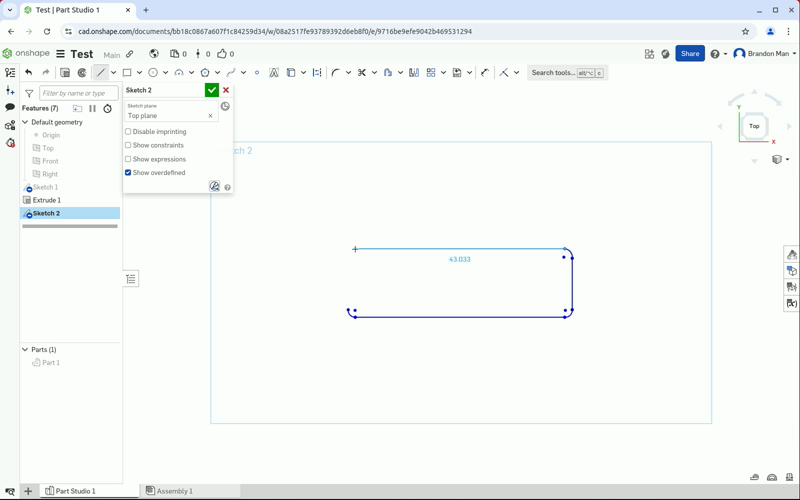
key(esc)
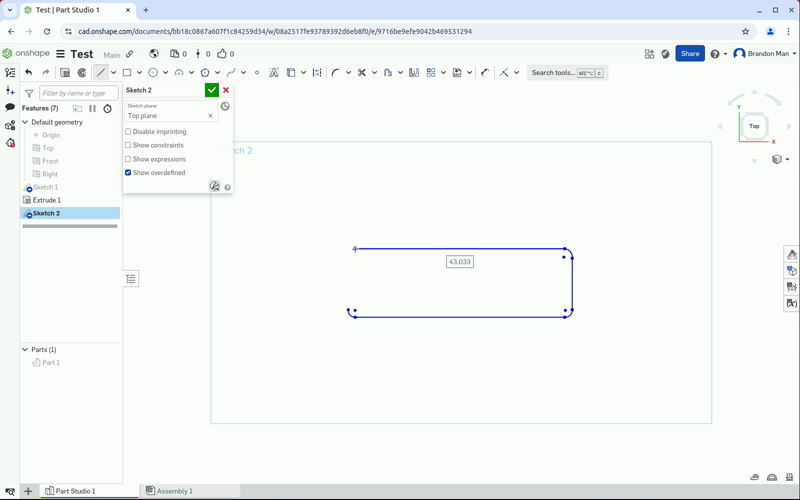
key(a)
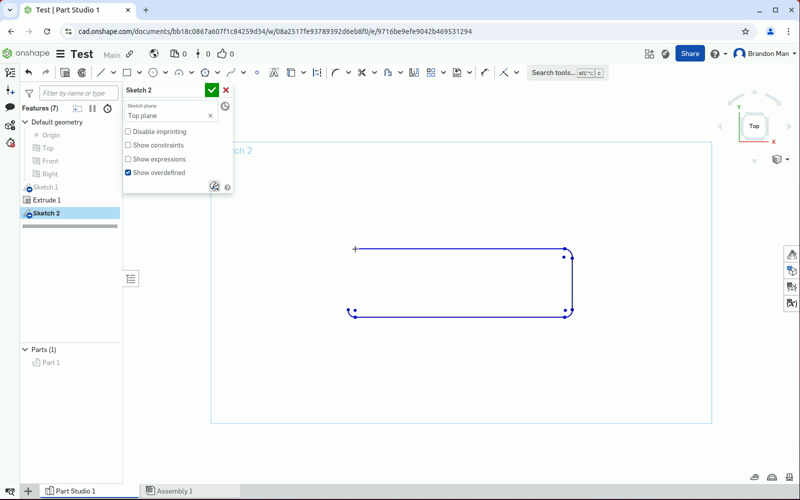
mouse_move(355, 248)
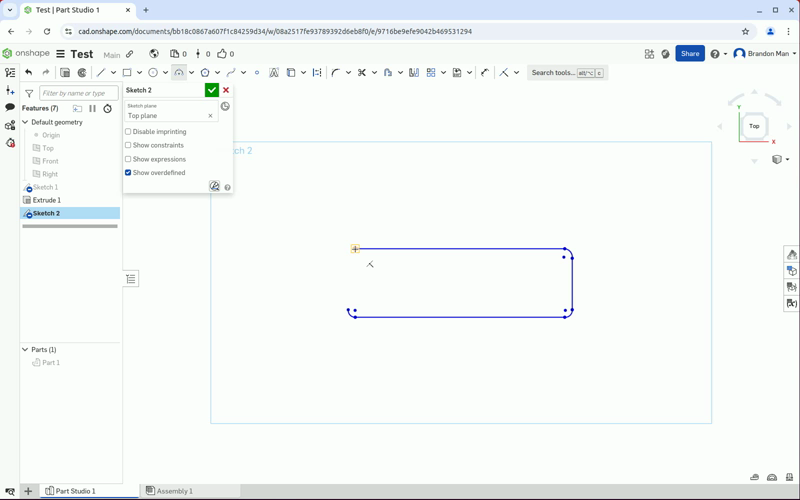
click(355, 248)
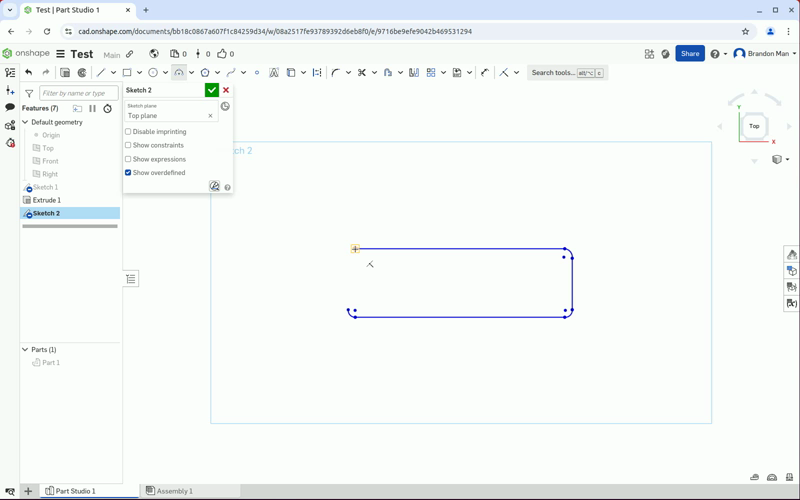
key_down(shift)
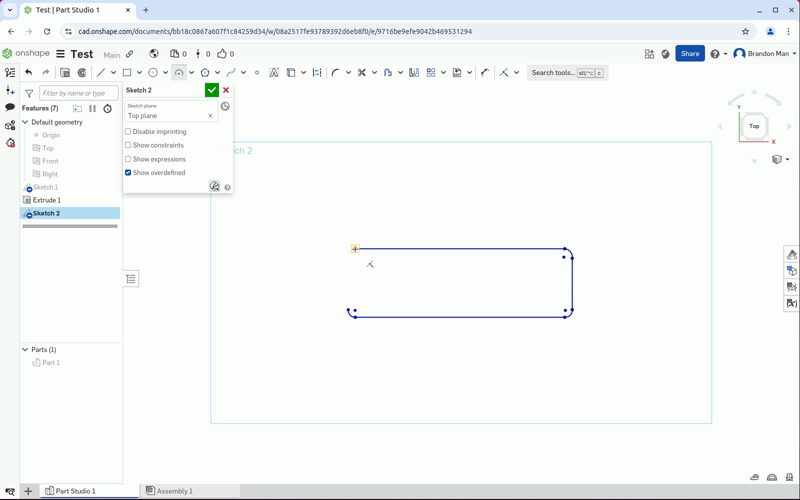
mouse_move(348, 258)
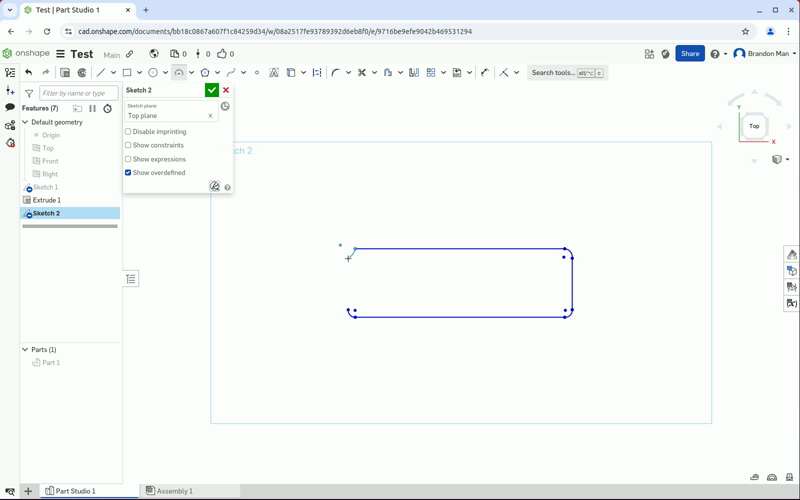
click(348, 258)
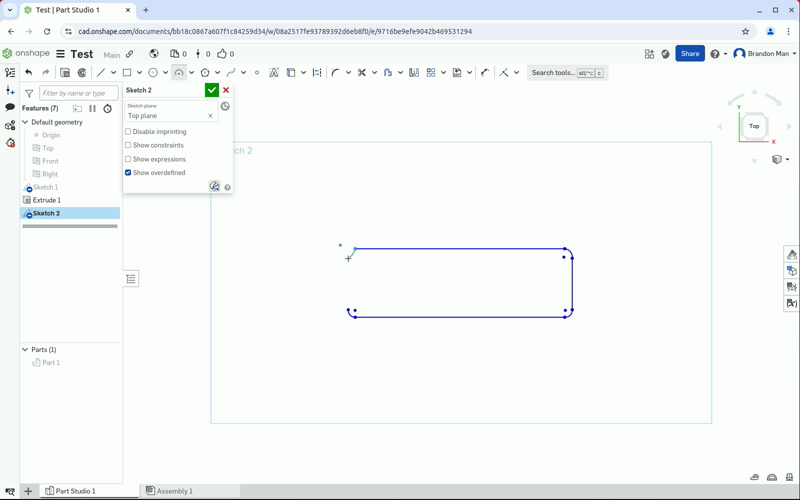
mouse_move(349, 252)
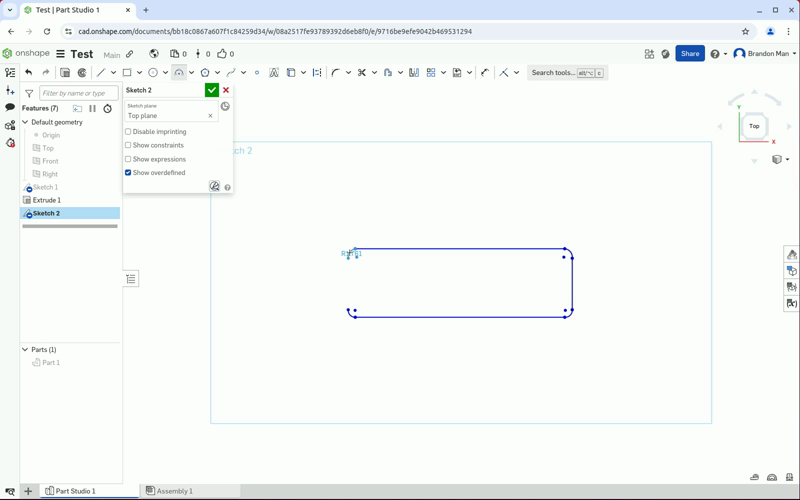
click(349, 252)
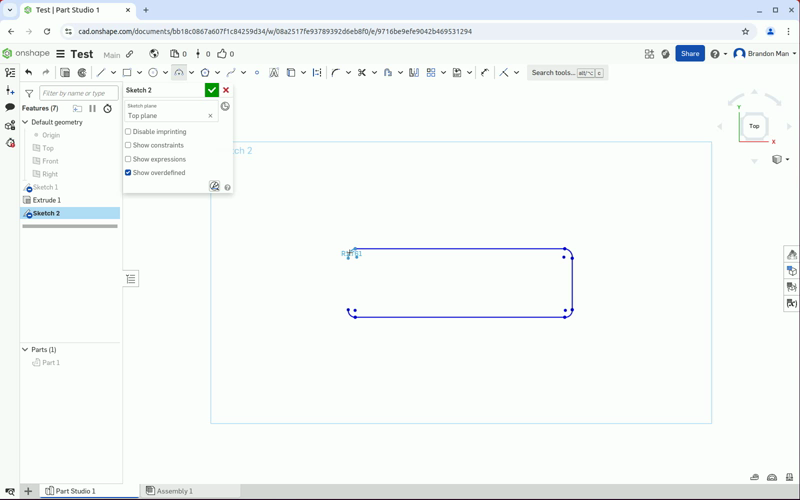
key_up(shift)
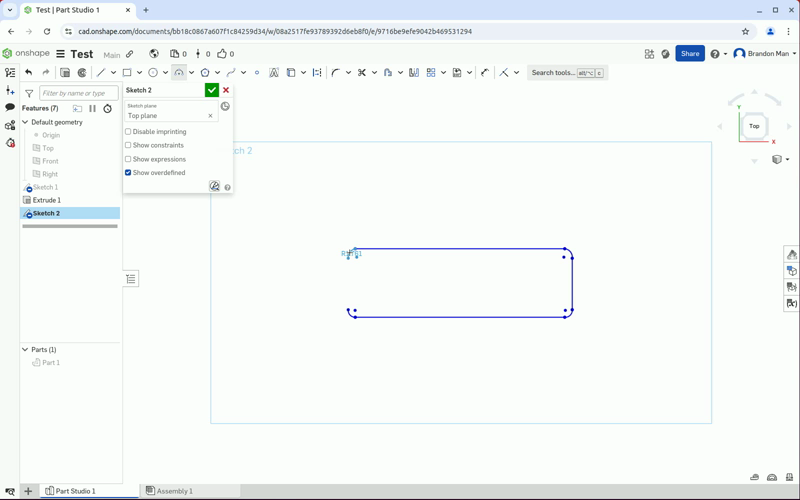
key(esc)
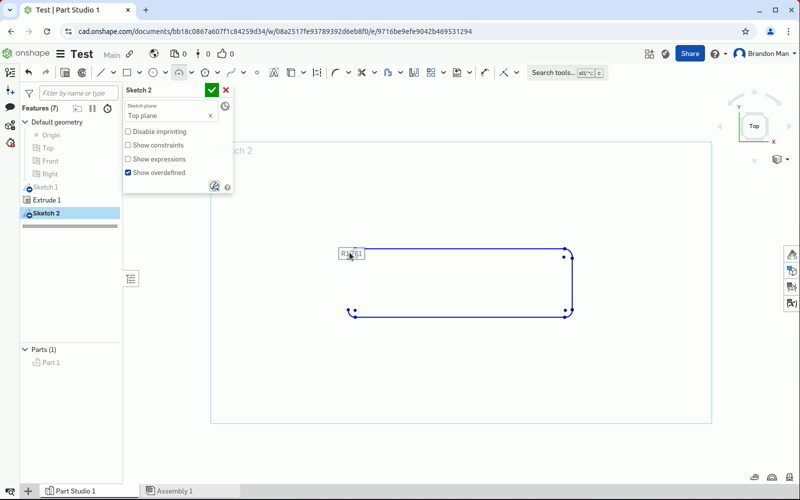
key(l)
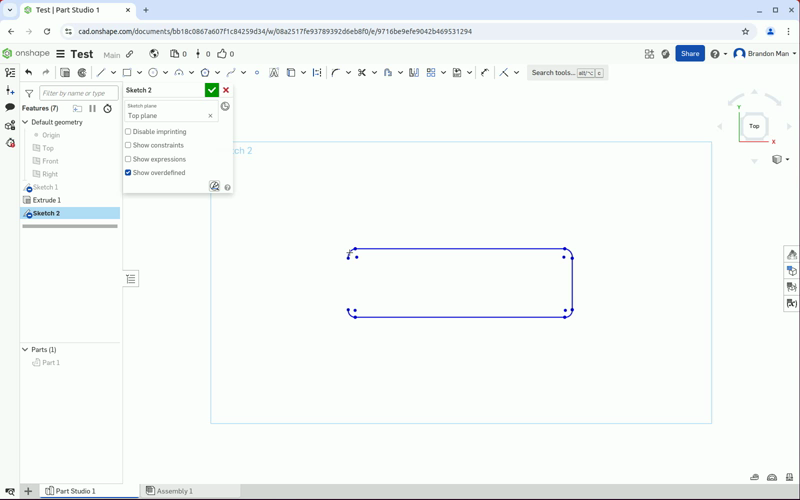
mouse_move(348, 258)
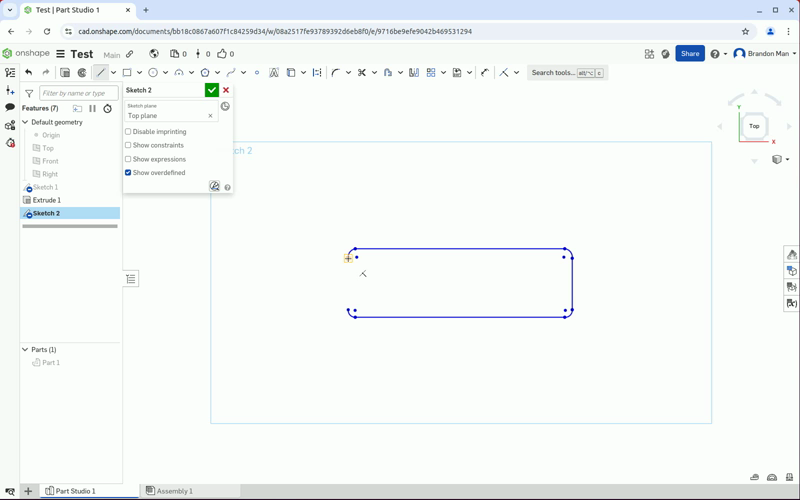
click(348, 258)
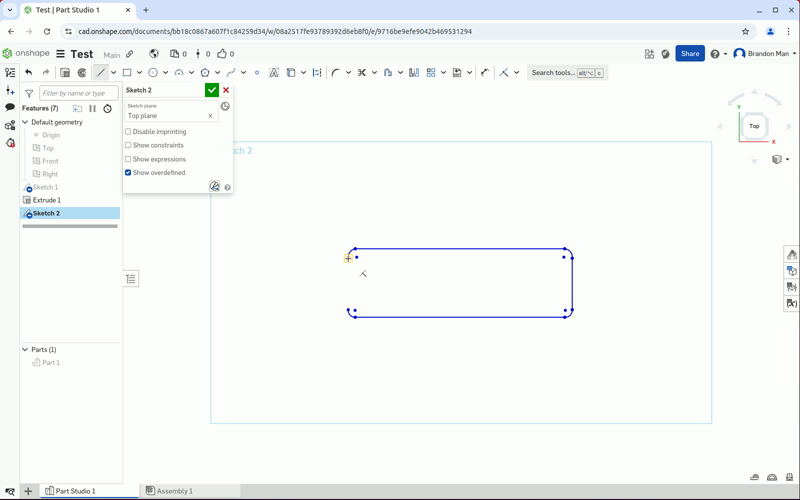
mouse_move(378, 258)
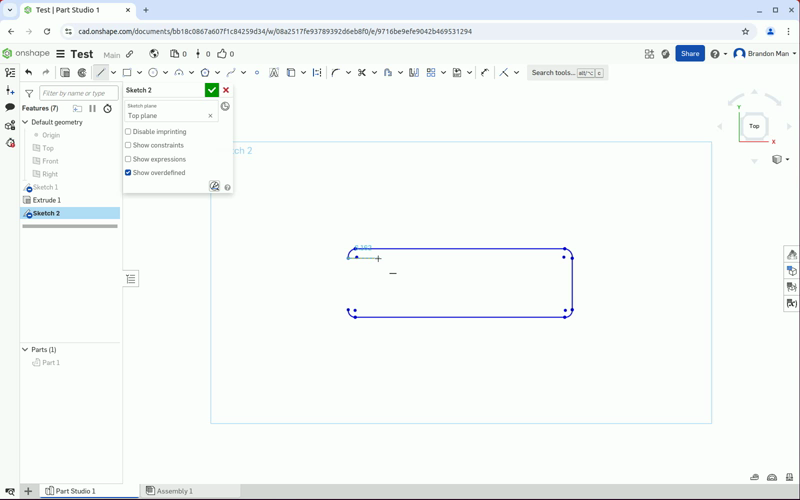
key_down(shift)
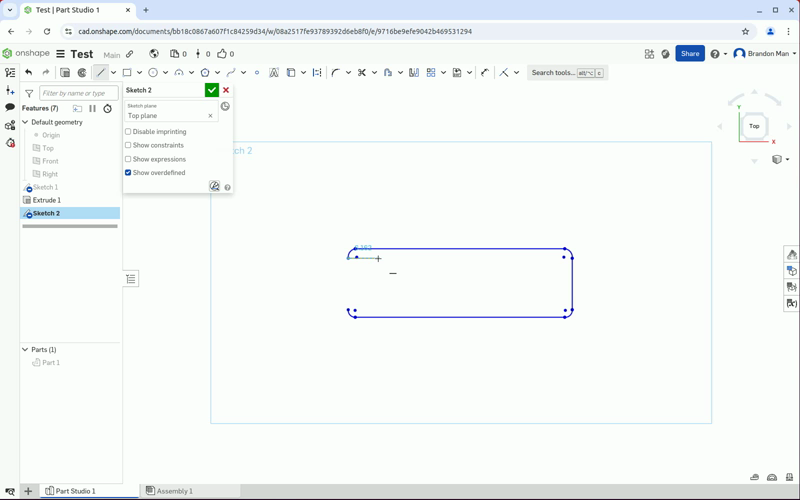
mouse_move(348, 309)
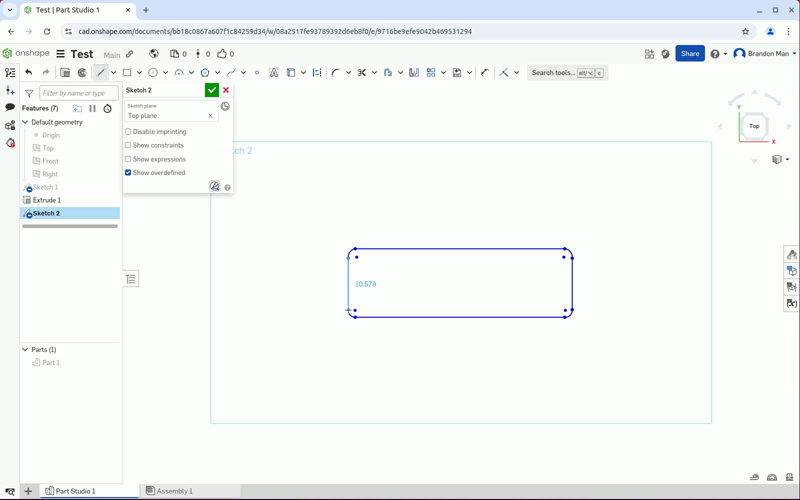
key_up(shift)
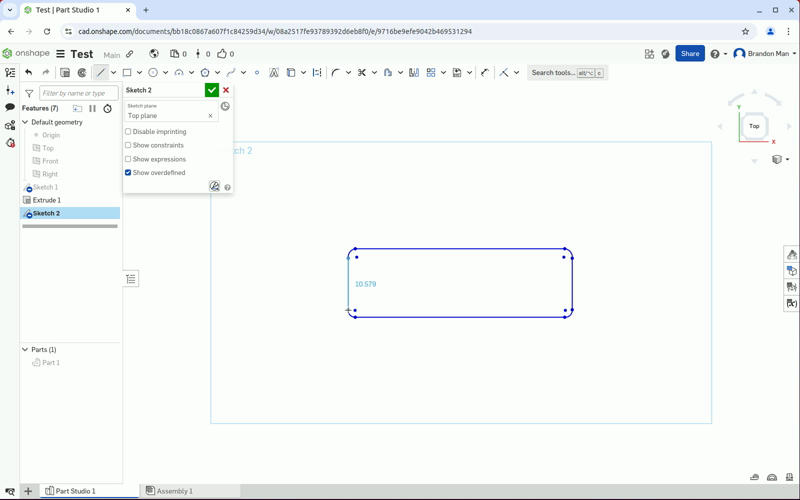
click(348, 309)
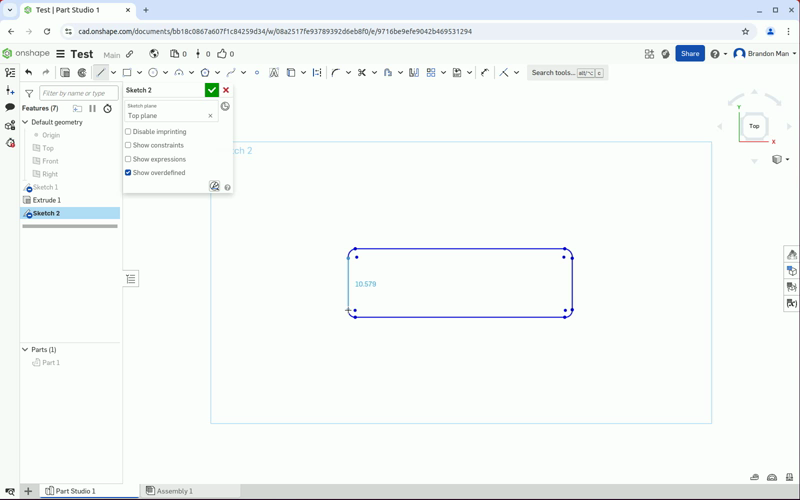
key(esc)
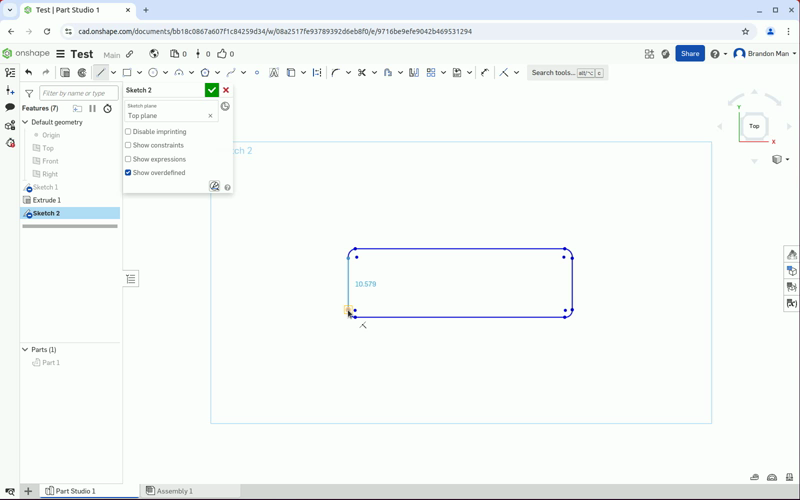
key(a)
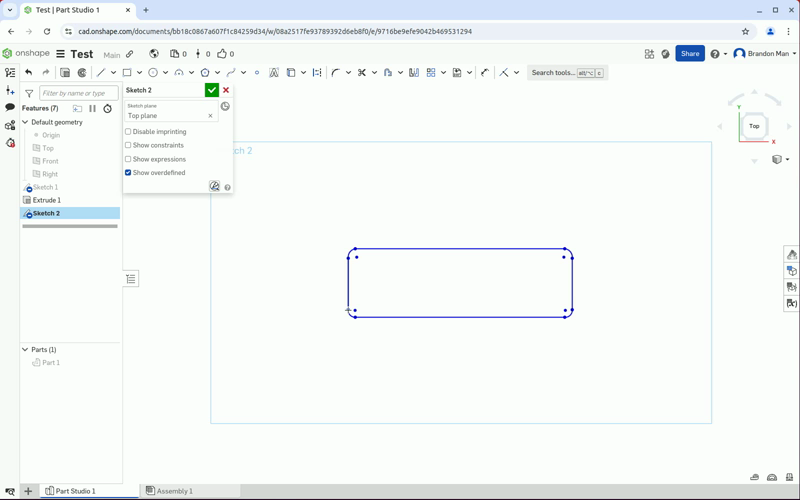
key_down(shift)
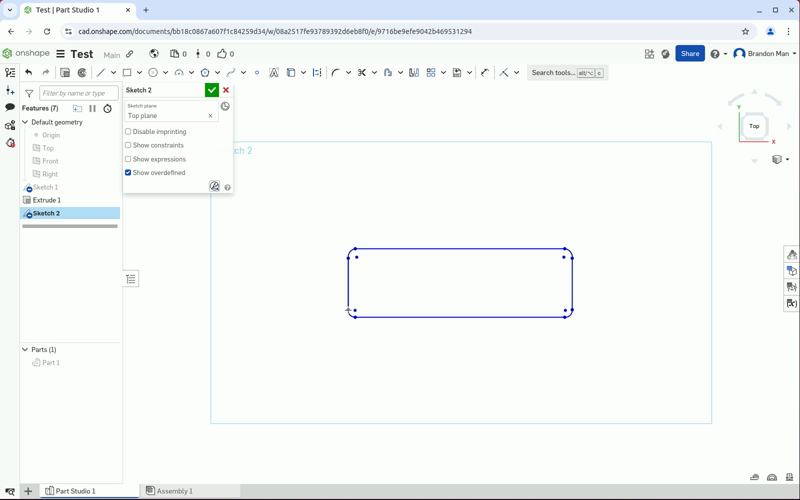
mouse_move(353, 305)
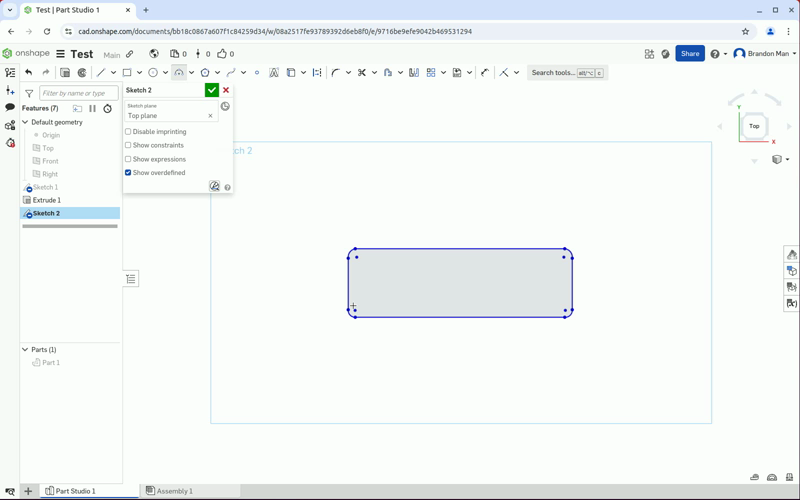
click(353, 305)
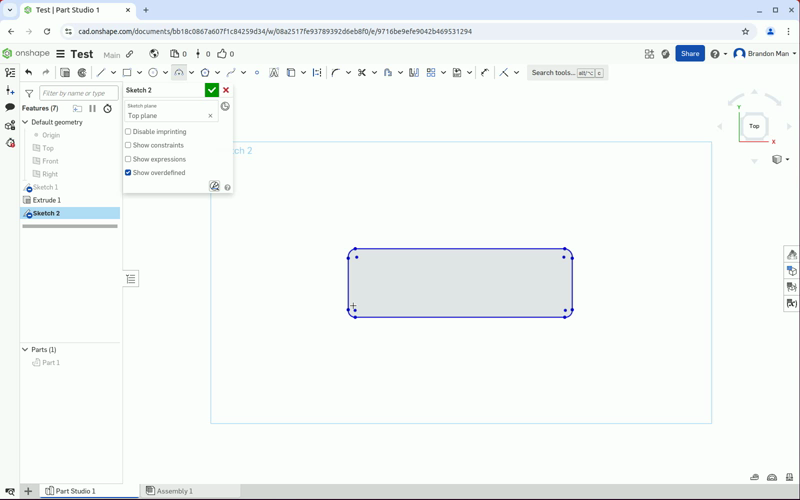
key_up(shift)
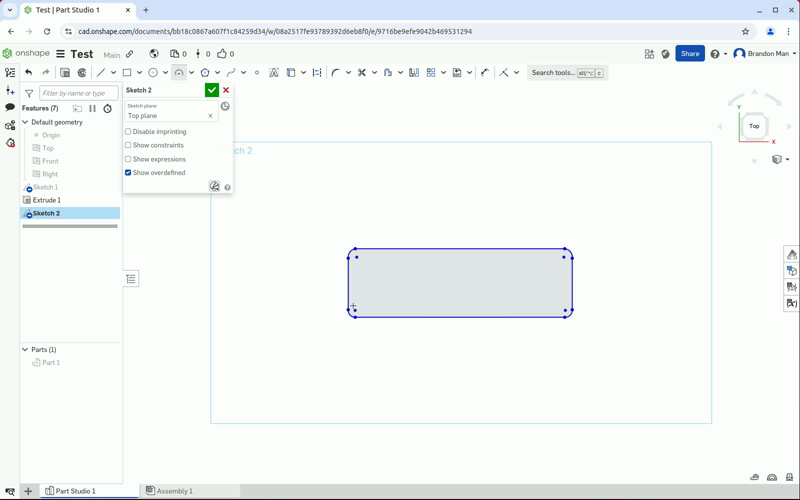
key_down(shift)
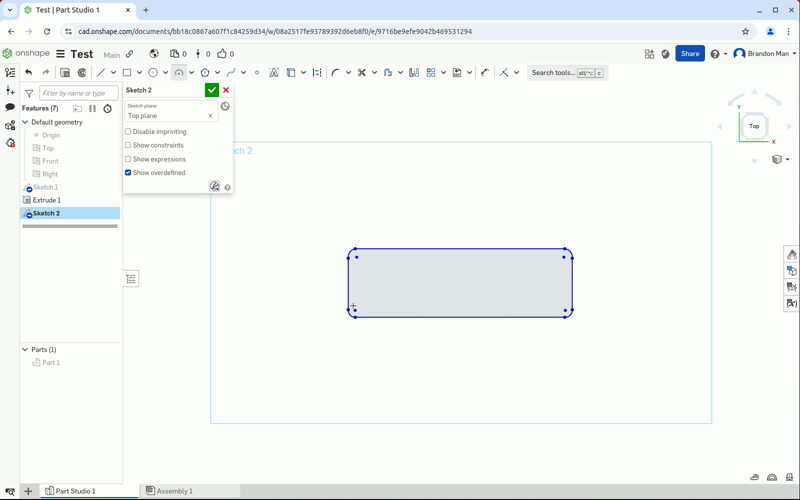
mouse_move(359, 314)
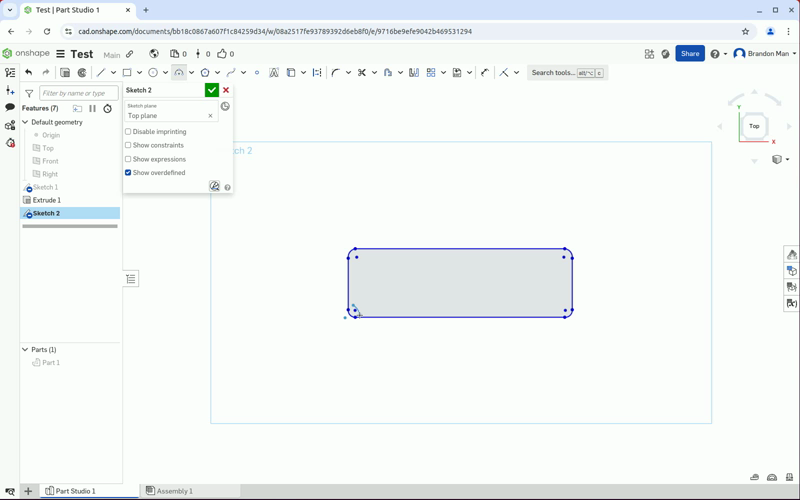
click(359, 314)
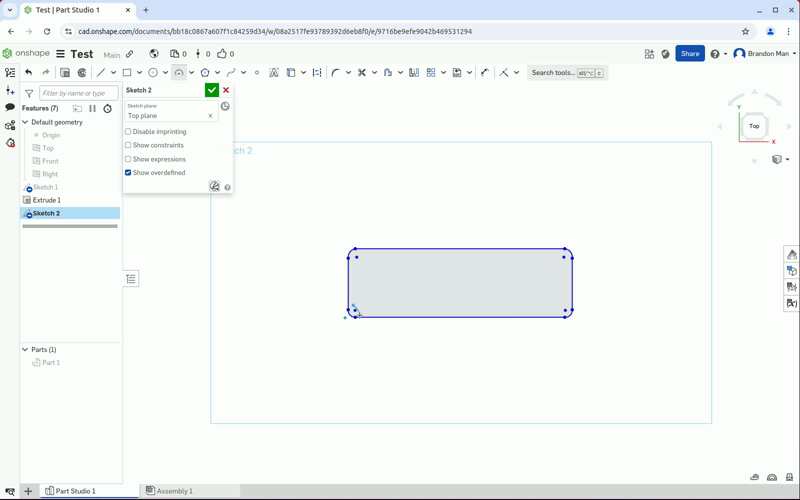
mouse_move(354, 311)
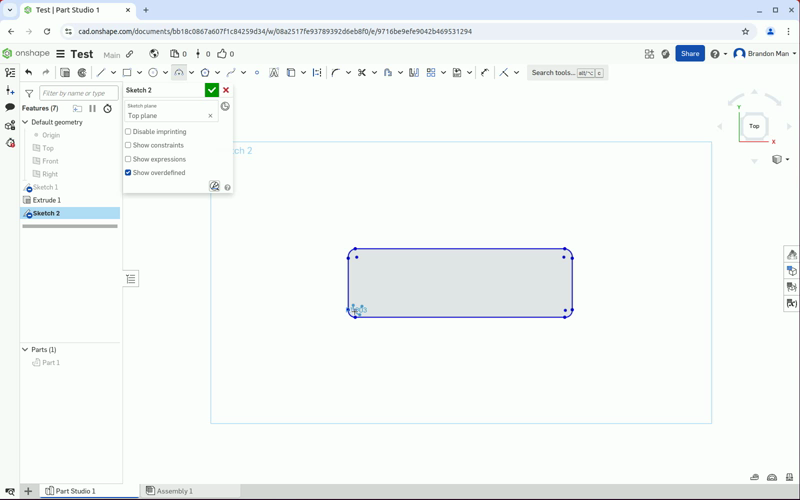
scroll(6)
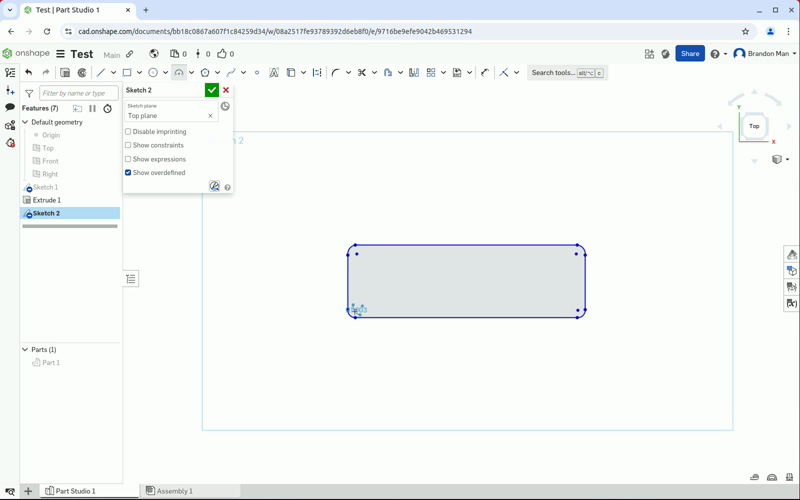
scroll(6)
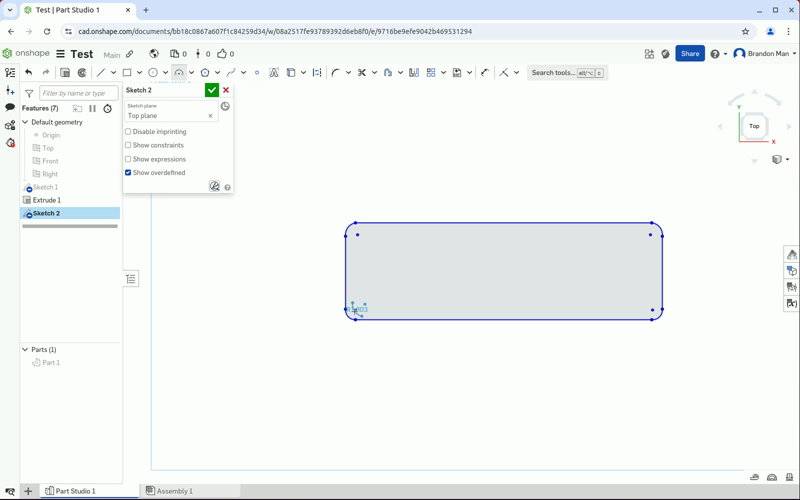
scroll(6)
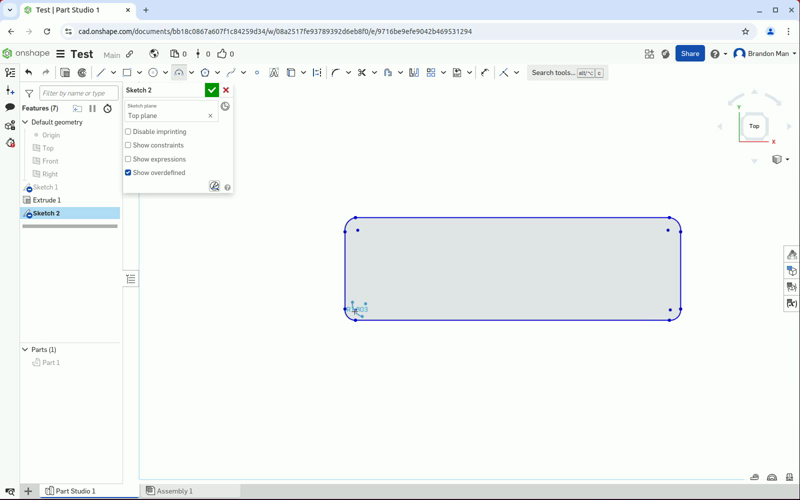
scroll(6)
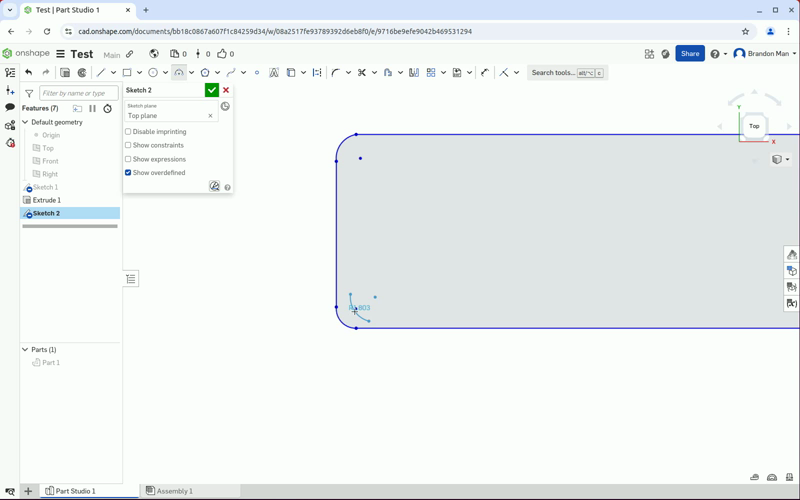
scroll(6)
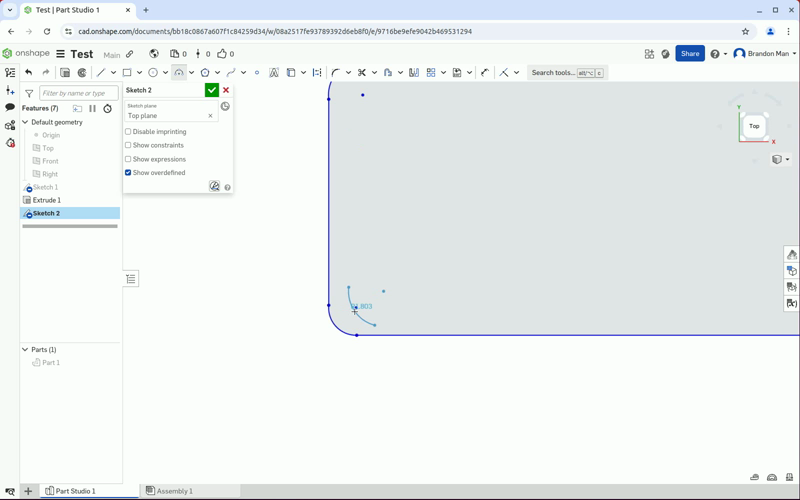
scroll(6)
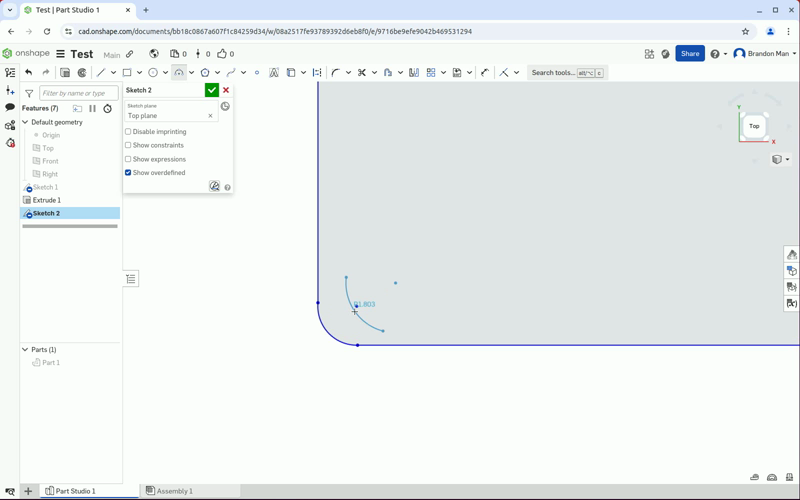
scroll(6)
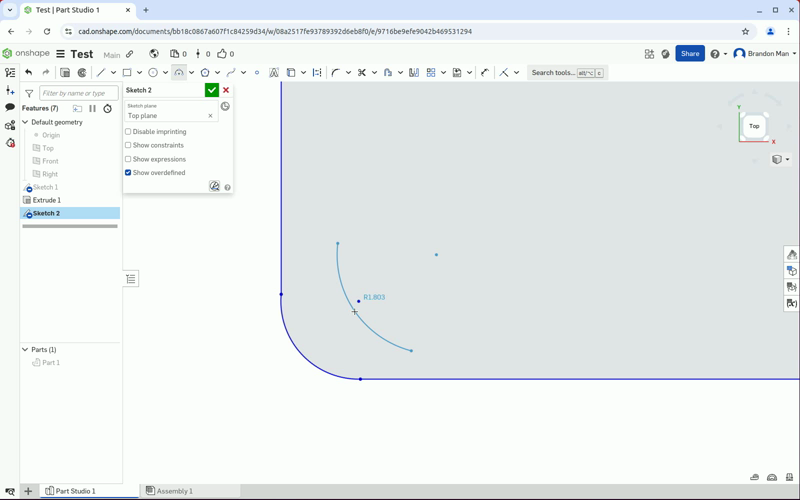
click(354, 311)
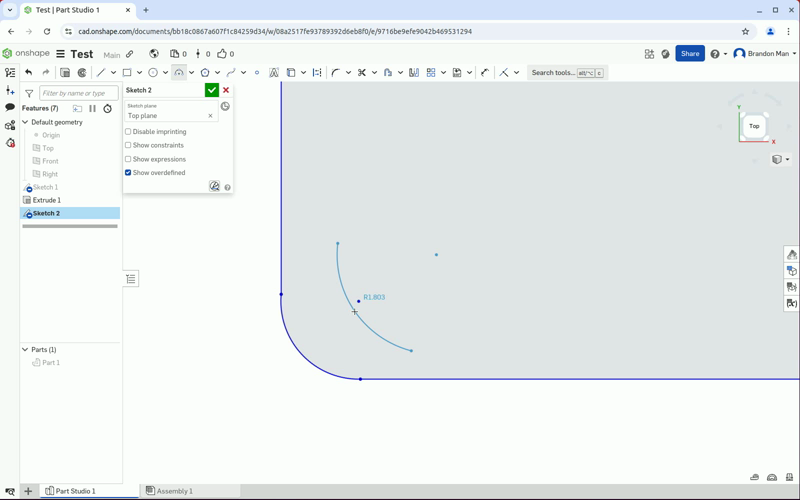
scroll(-6)
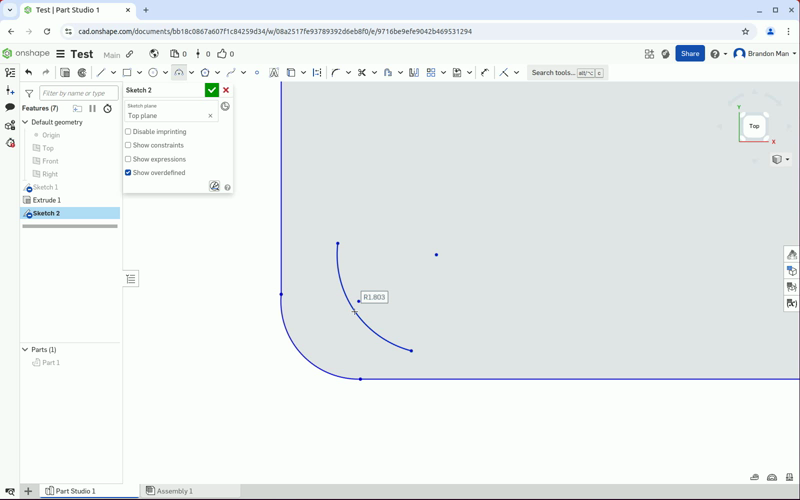
scroll(-6)
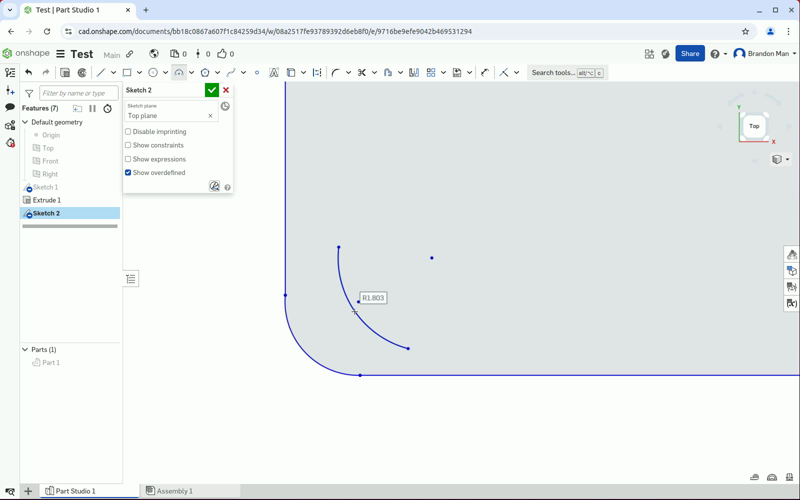
scroll(-6)
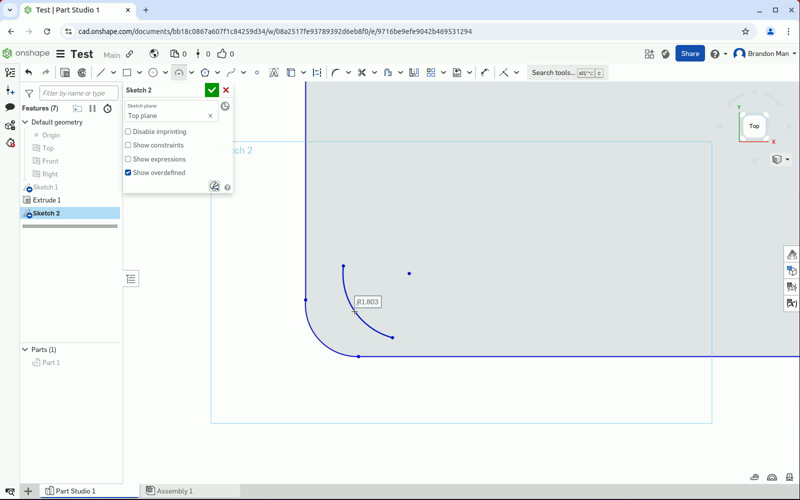
scroll(-6)
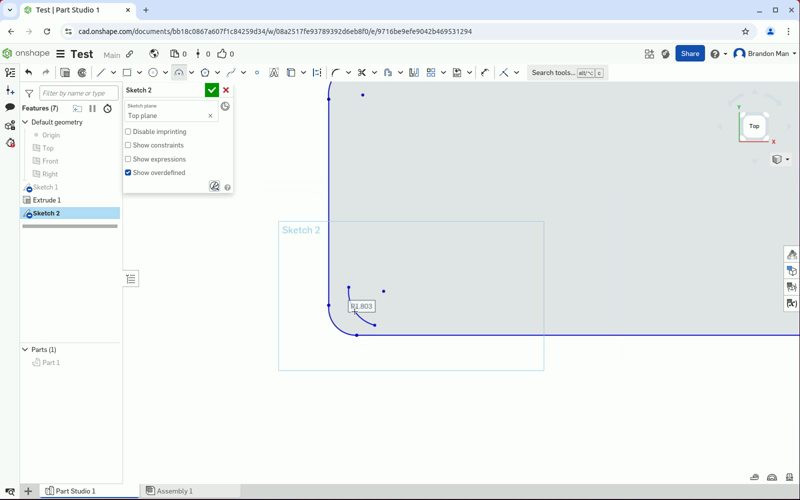
scroll(-6)
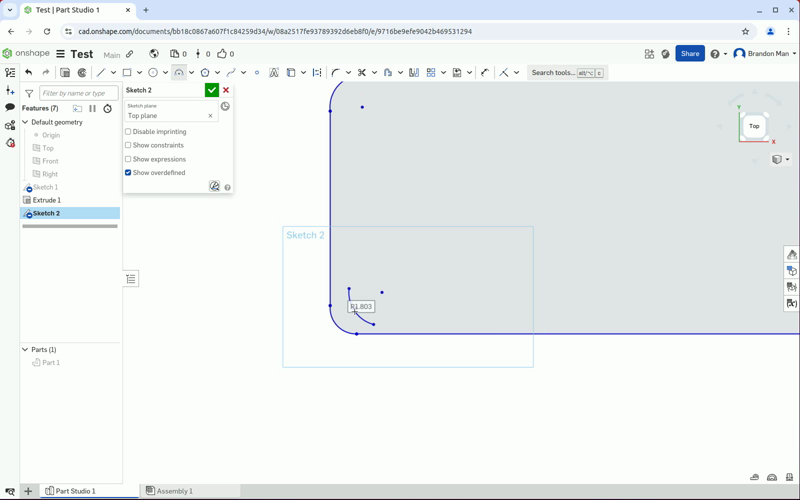
scroll(-6)
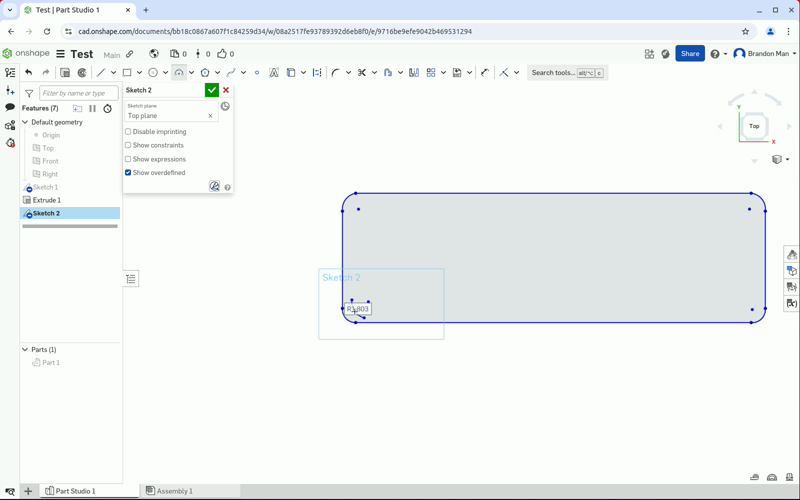
scroll(-6)
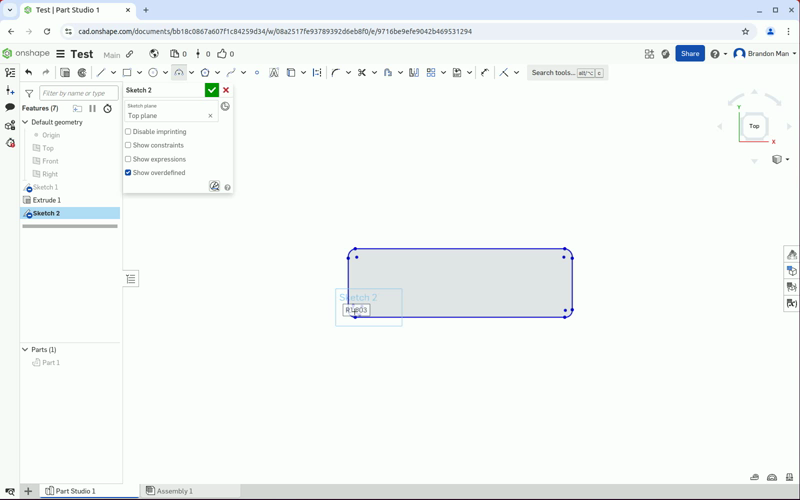
key_up(shift)
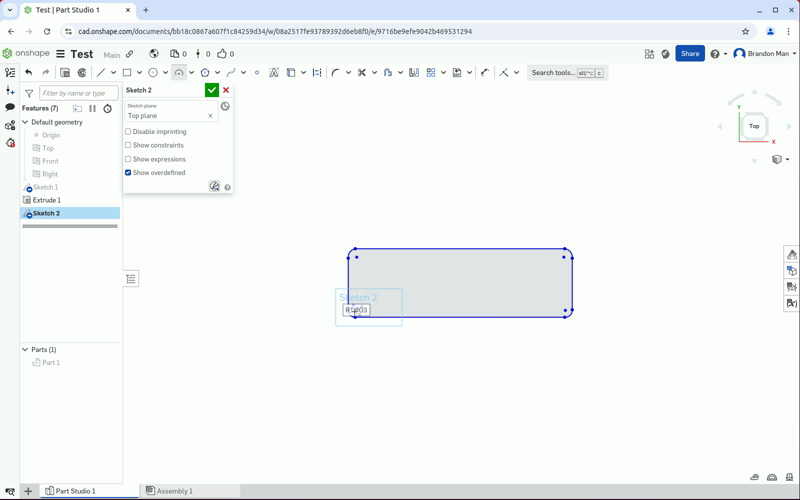
key(esc)
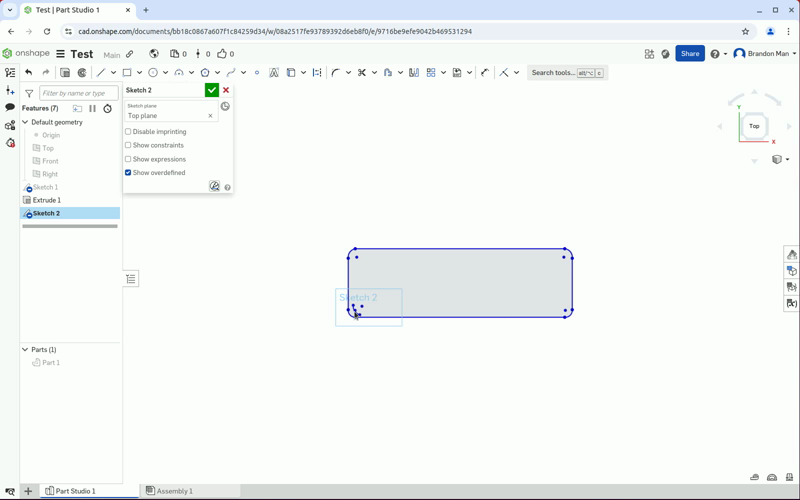
key(l)
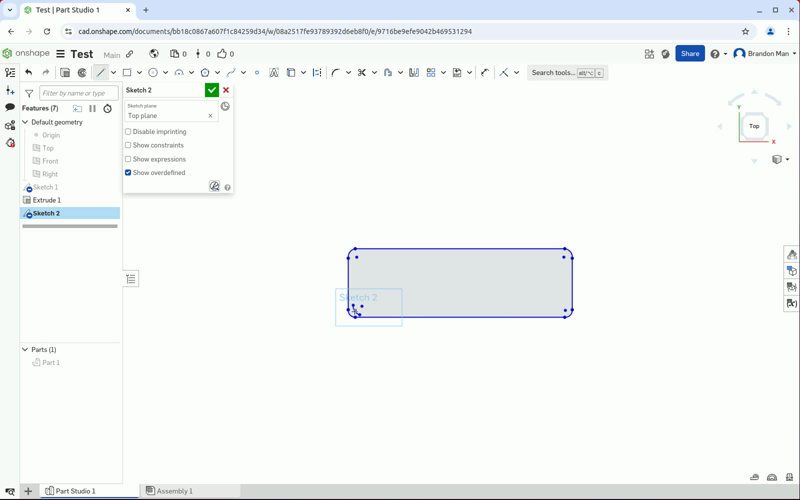
mouse_move(359, 314)
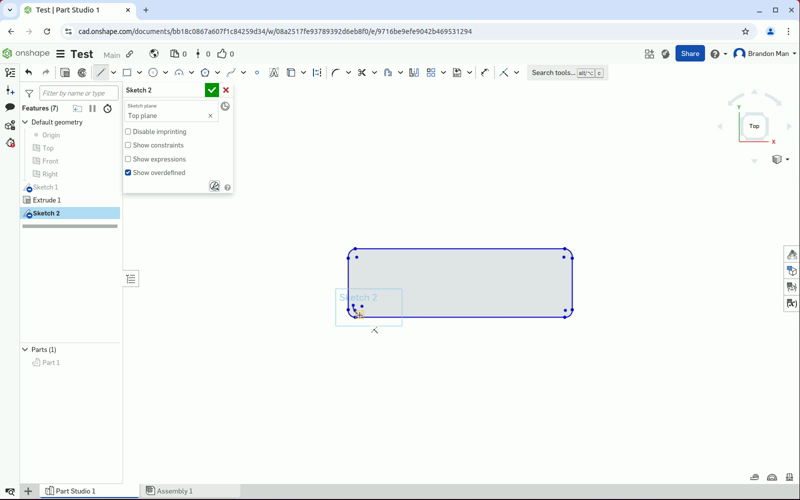
click(359, 314)
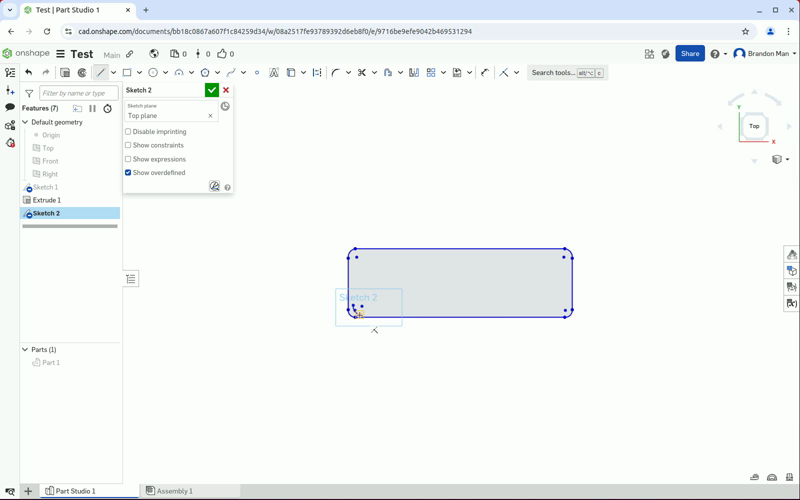
key_down(shift)
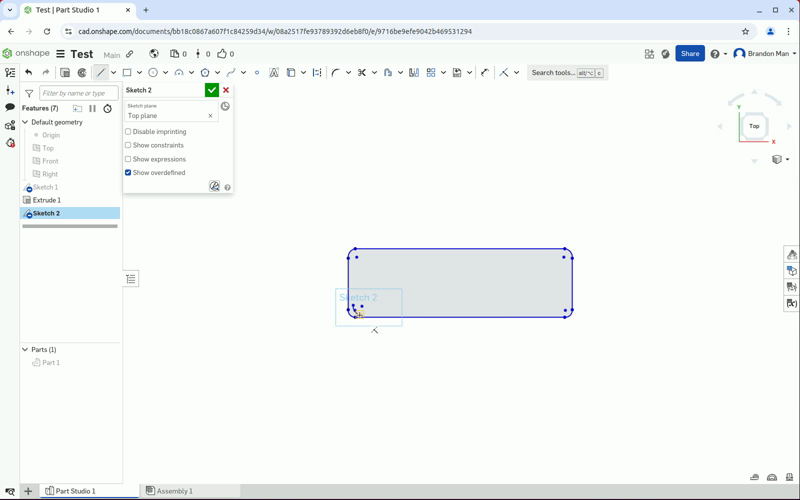
mouse_move(560, 314)
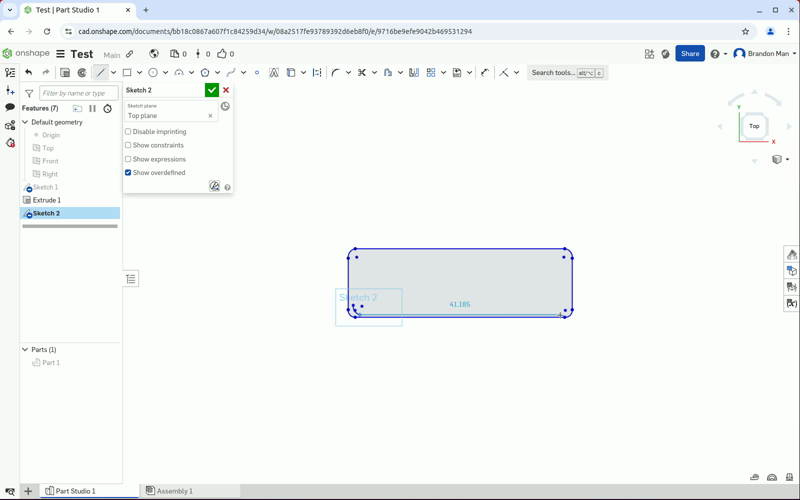
click(560, 314)
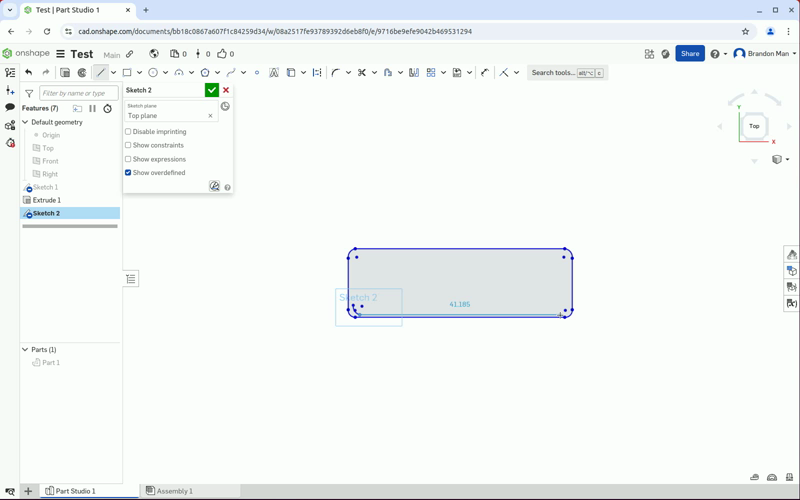
key_up(shift)
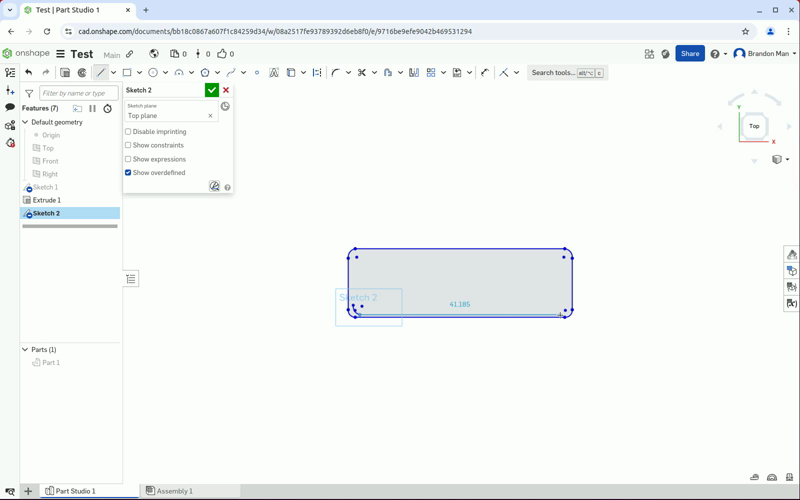
key(esc)
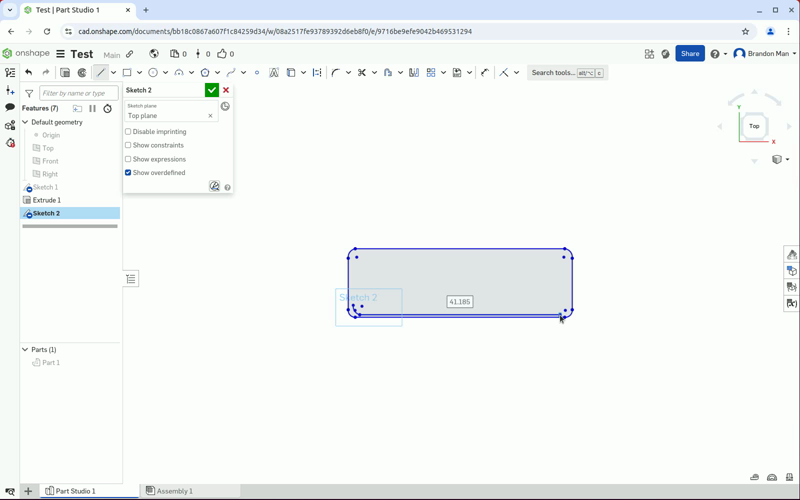
key(a)
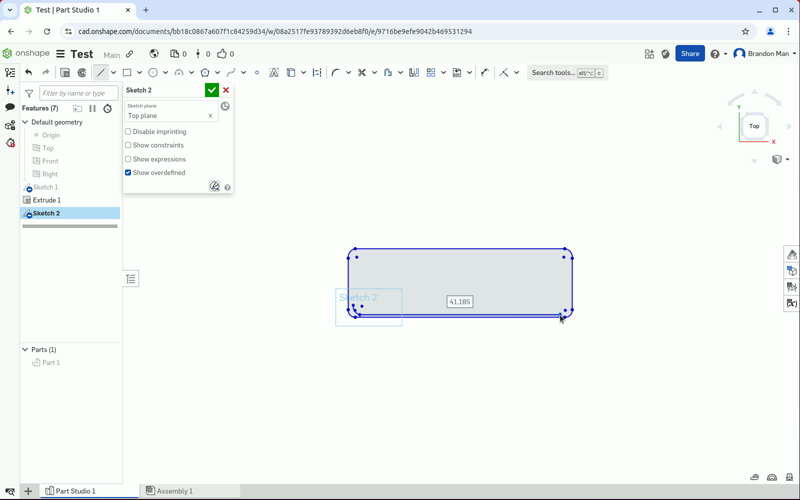
mouse_move(560, 314)
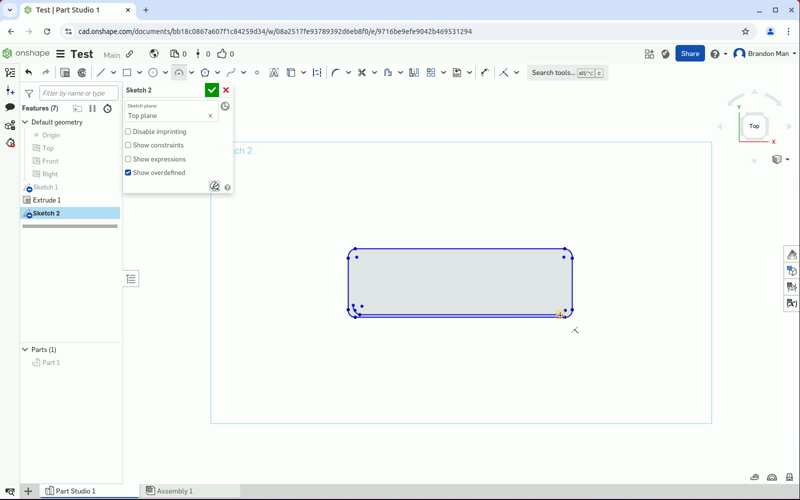
click(560, 314)
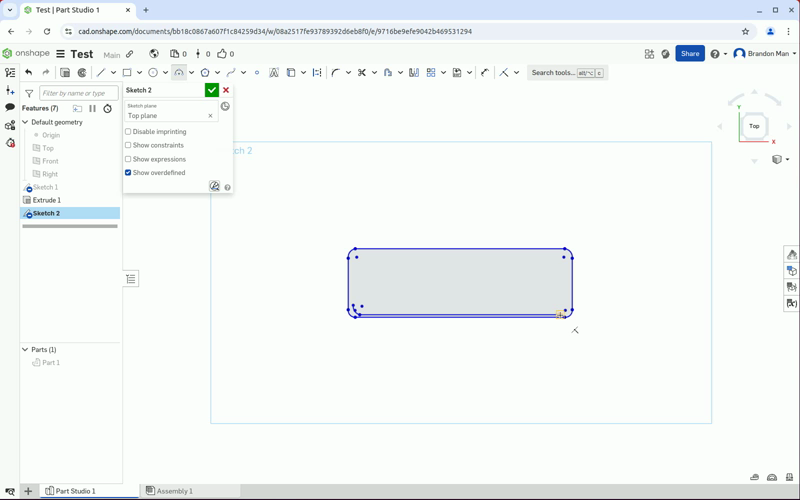
key_down(shift)
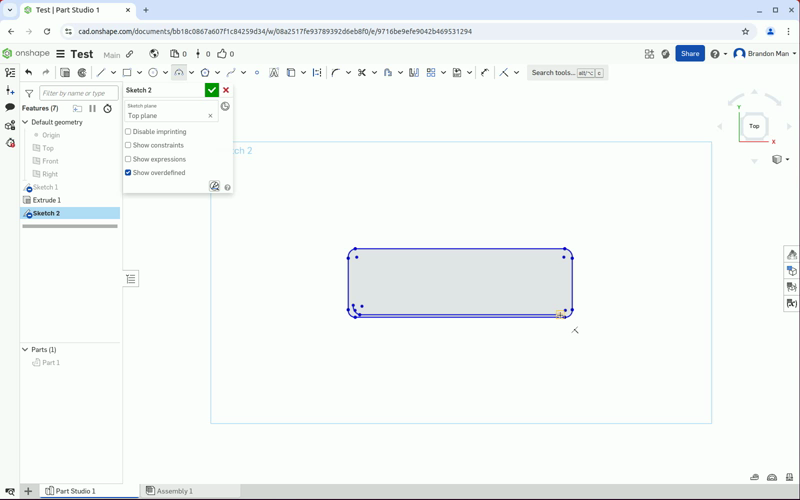
mouse_move(567, 305)
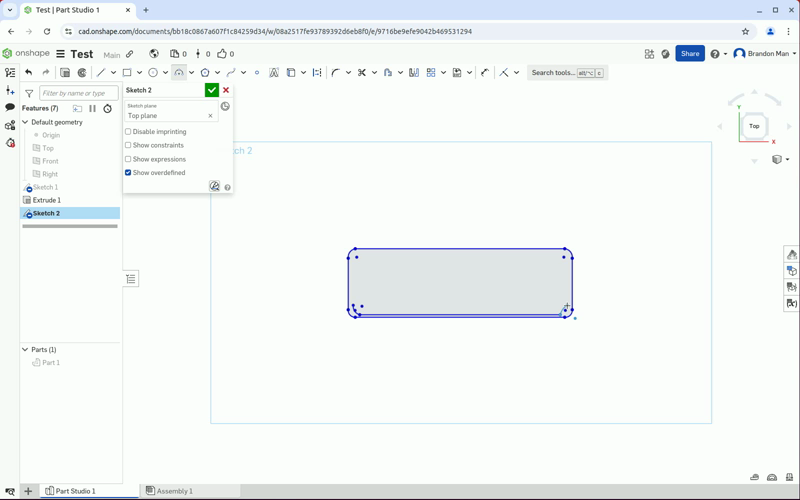
click(567, 305)
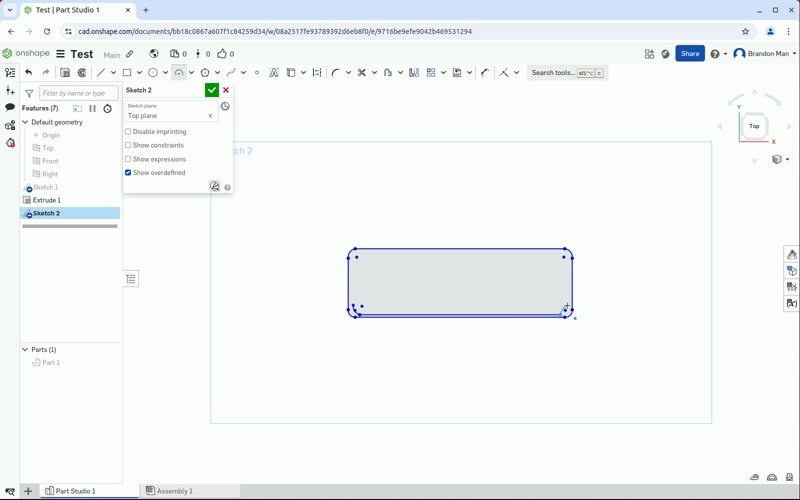
mouse_move(565, 311)
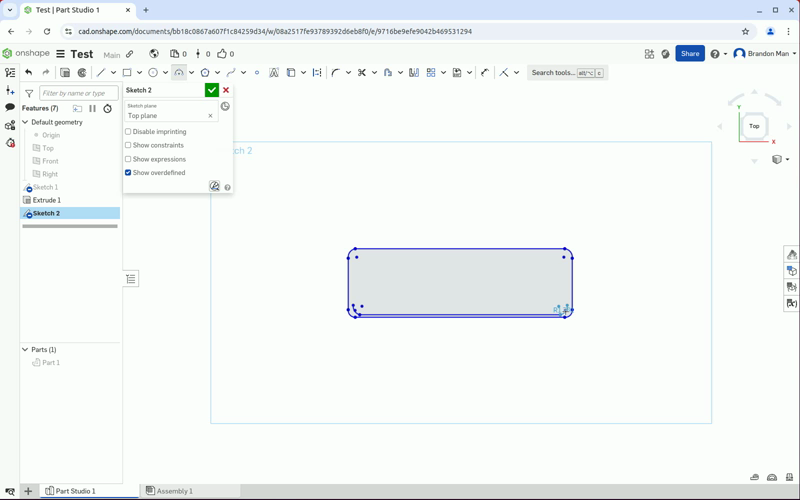
scroll(6)
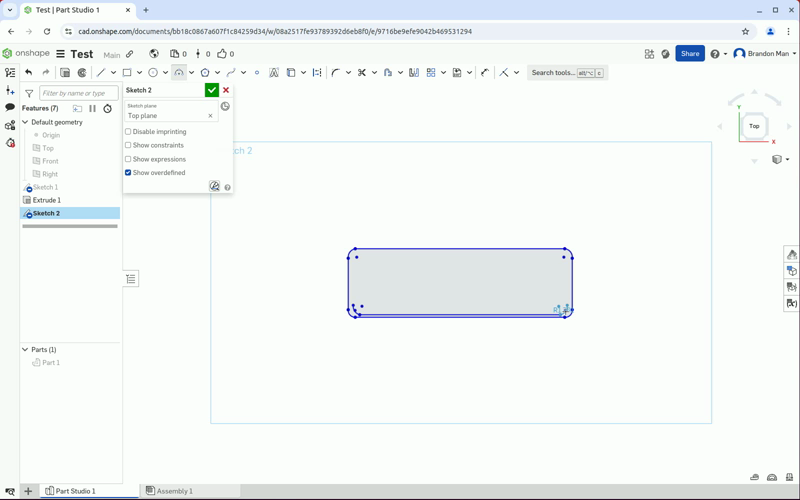
scroll(6)
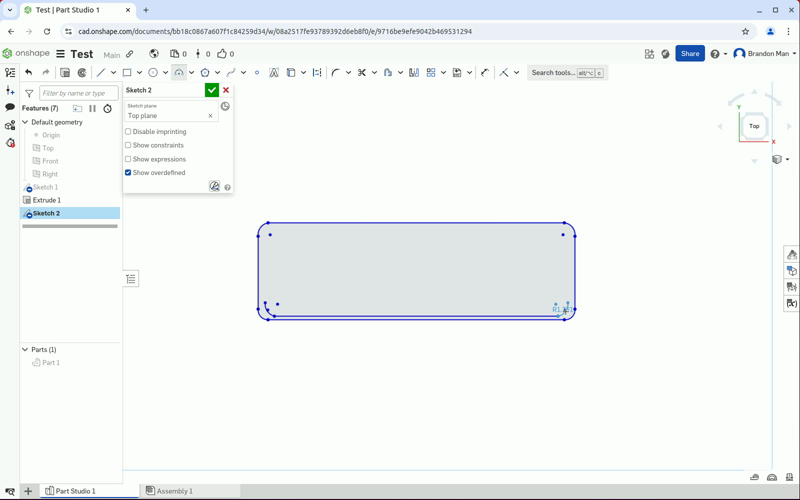
scroll(6)
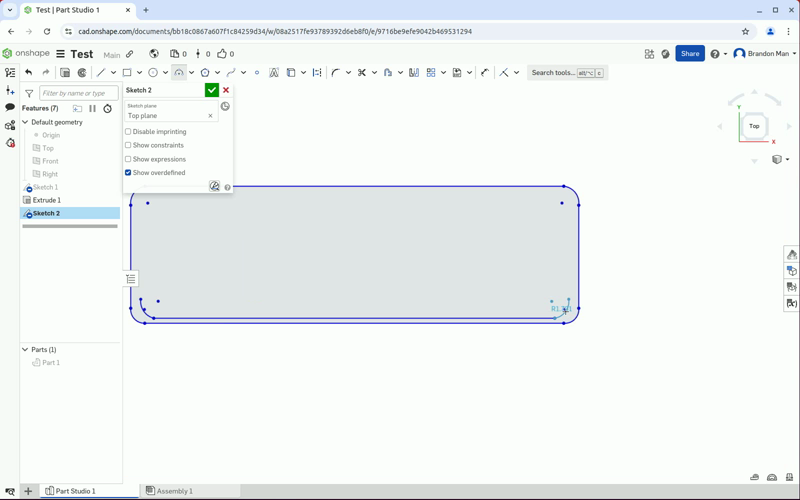
scroll(6)
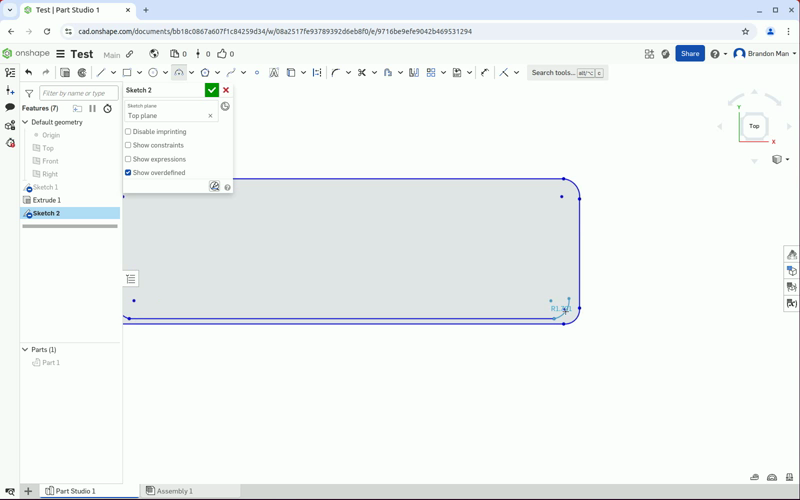
scroll(6)
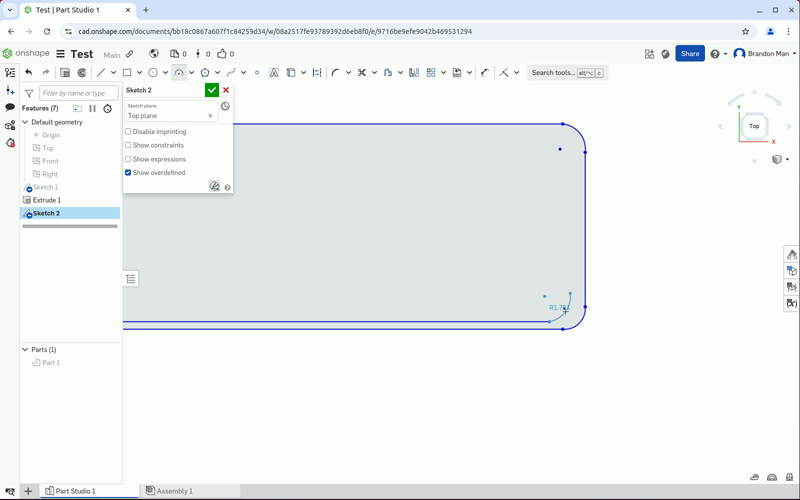
scroll(6)
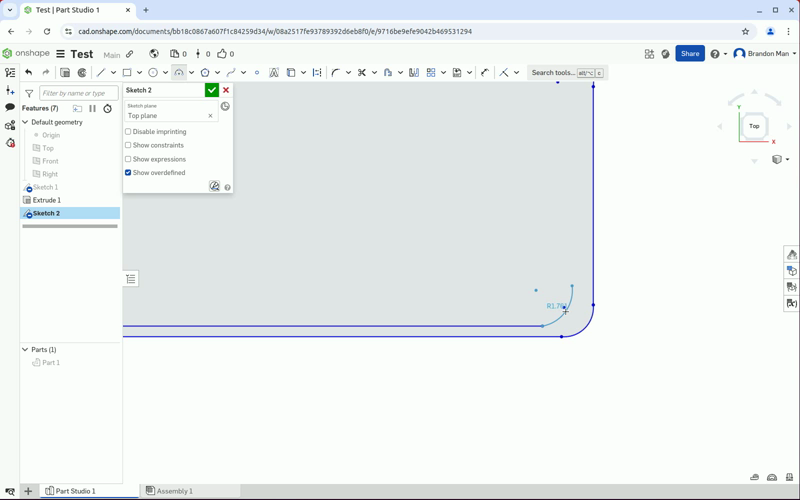
scroll(6)
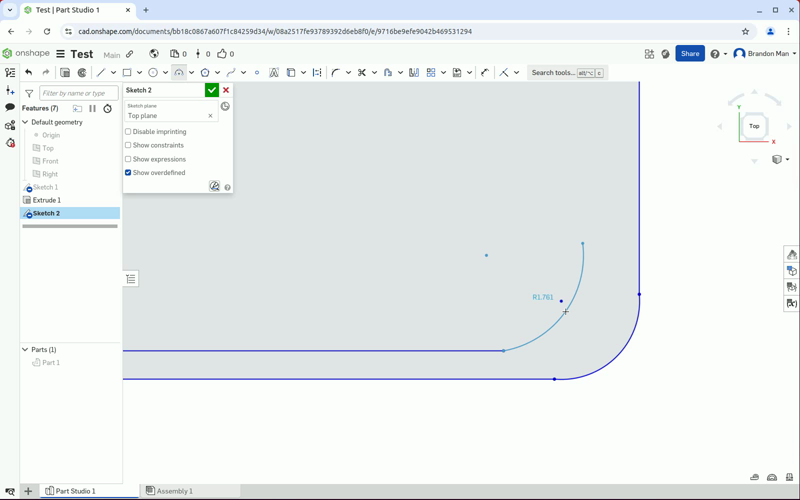
click(565, 311)
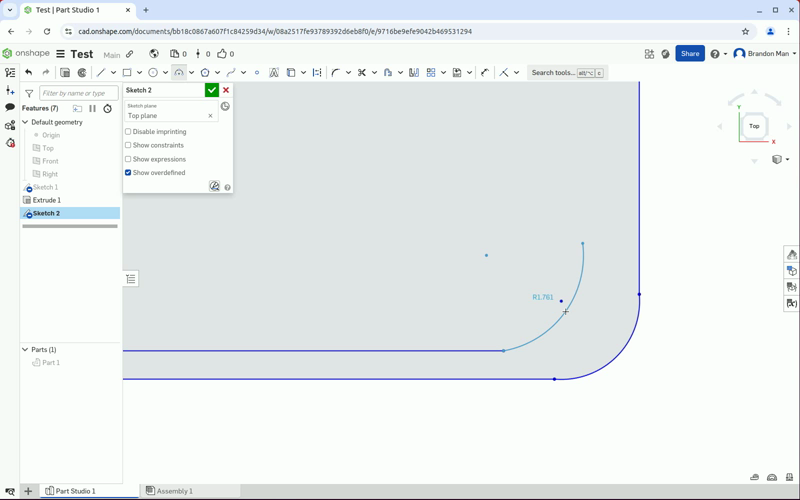
scroll(-6)
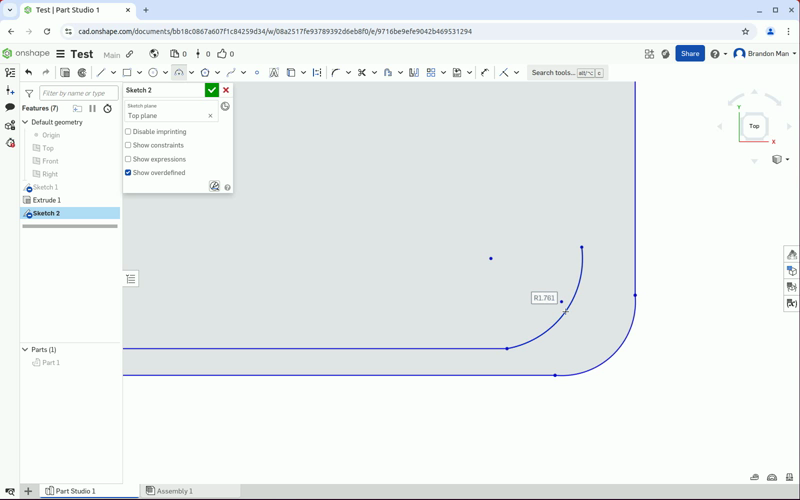
scroll(-6)
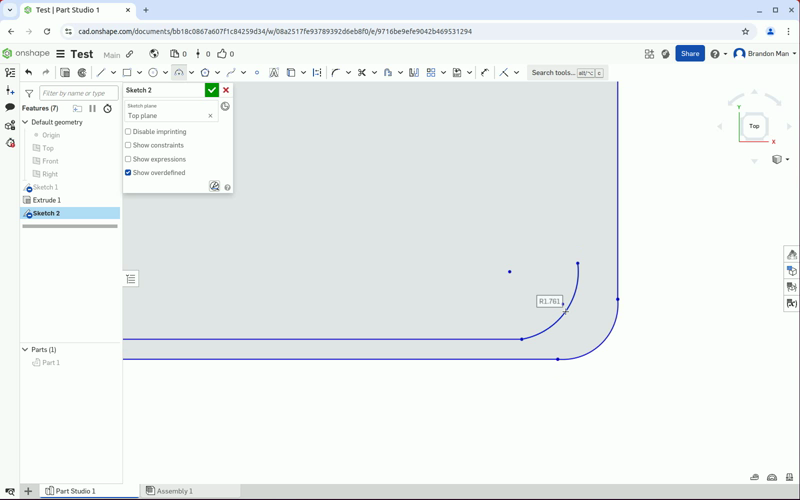
scroll(-6)
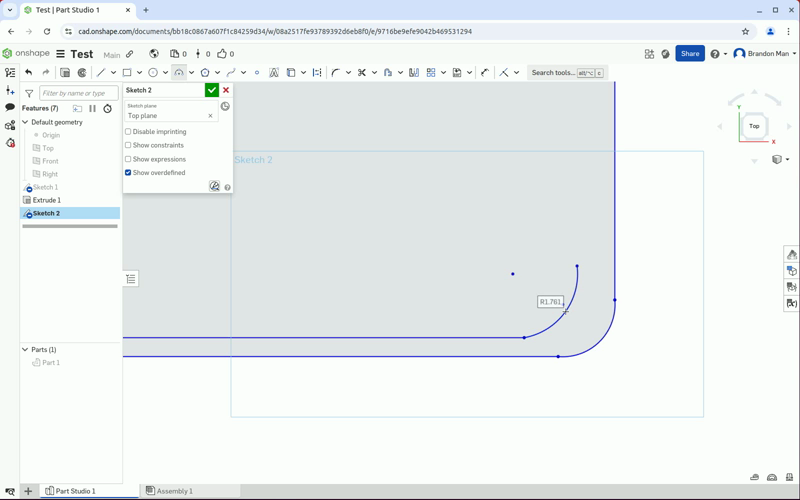
scroll(-6)
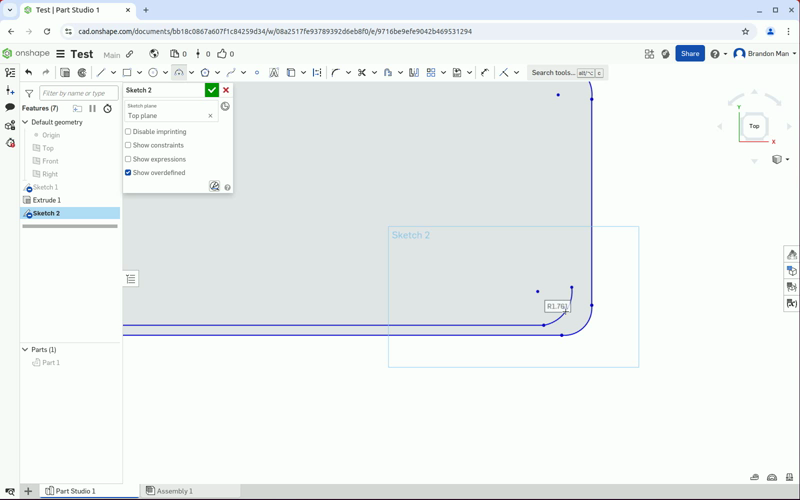
scroll(-6)
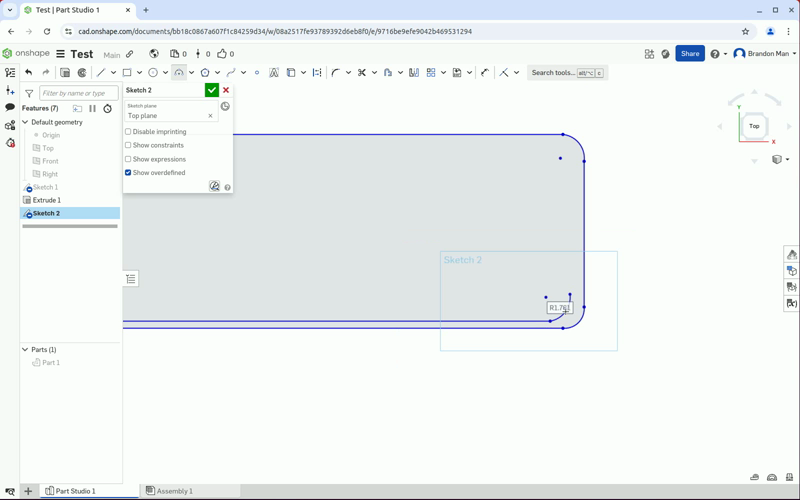
scroll(-6)
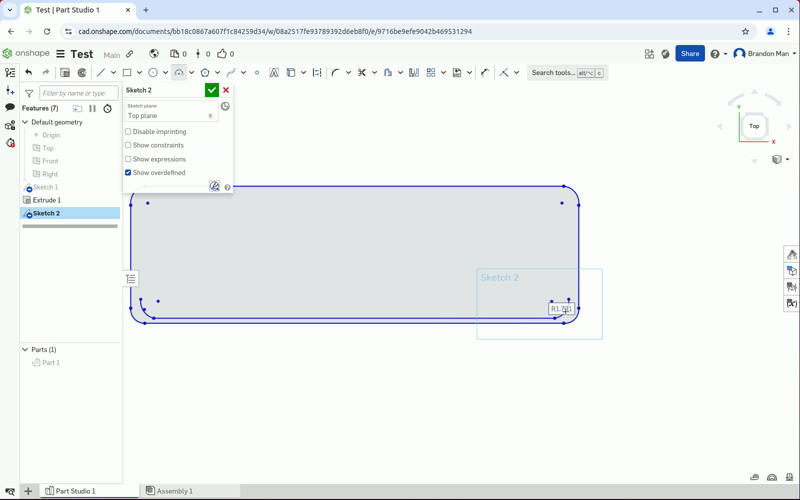
scroll(-6)
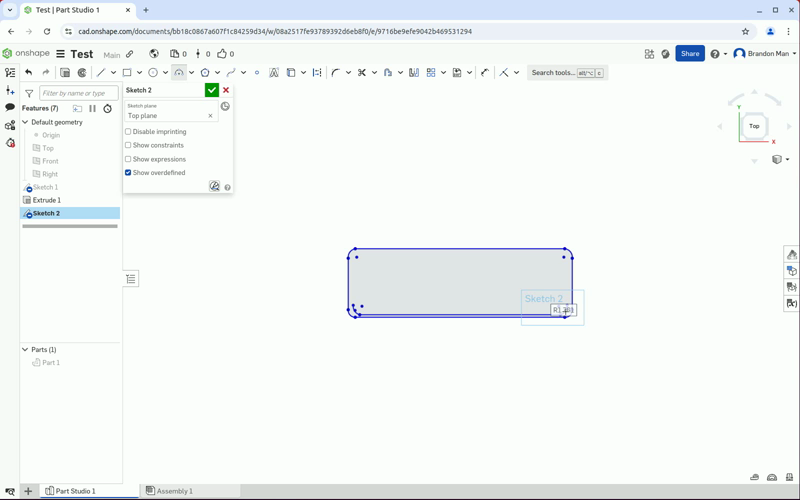
key_up(shift)
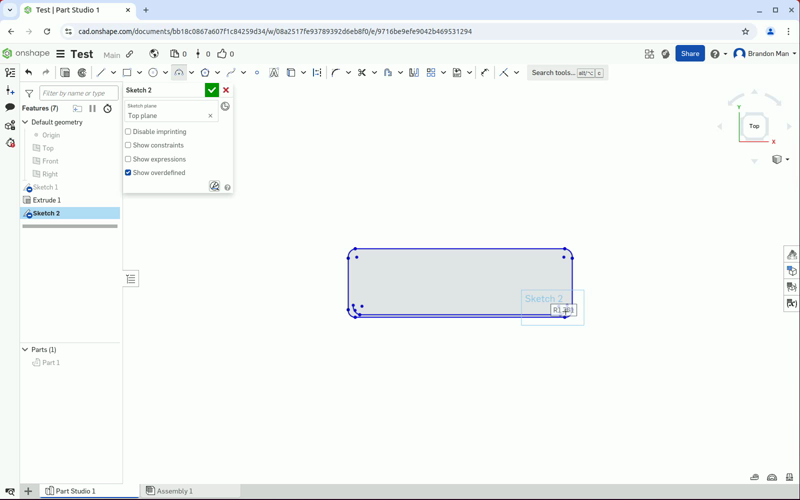
key(esc)
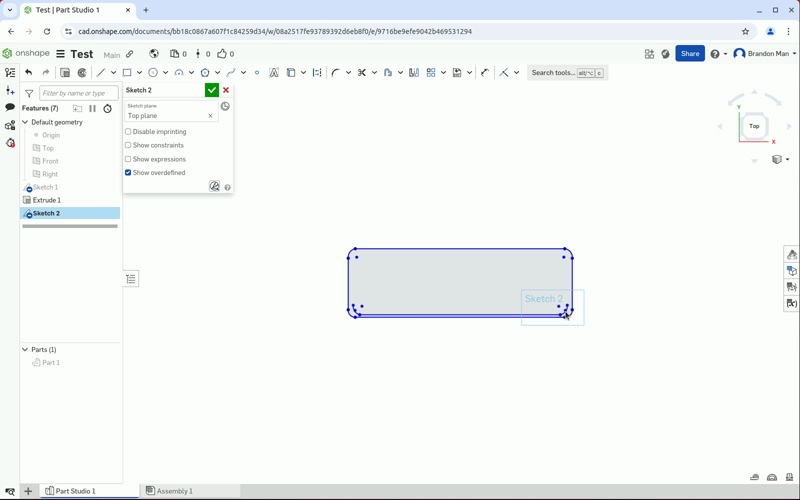
key(l)
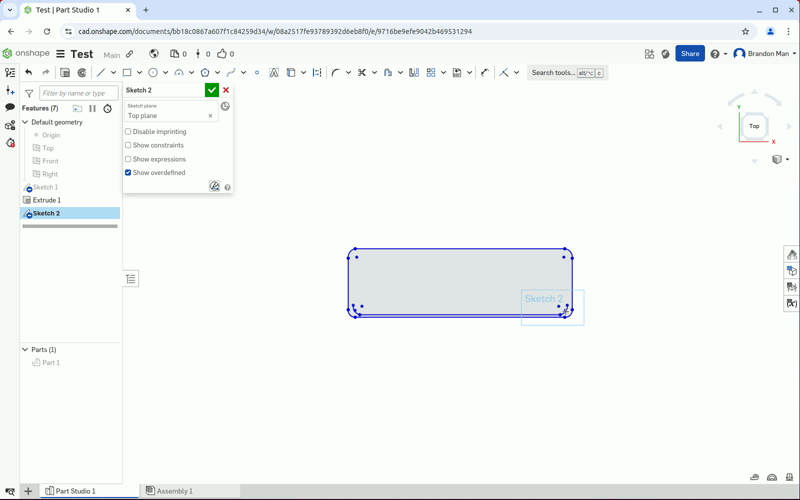
mouse_move(567, 305)
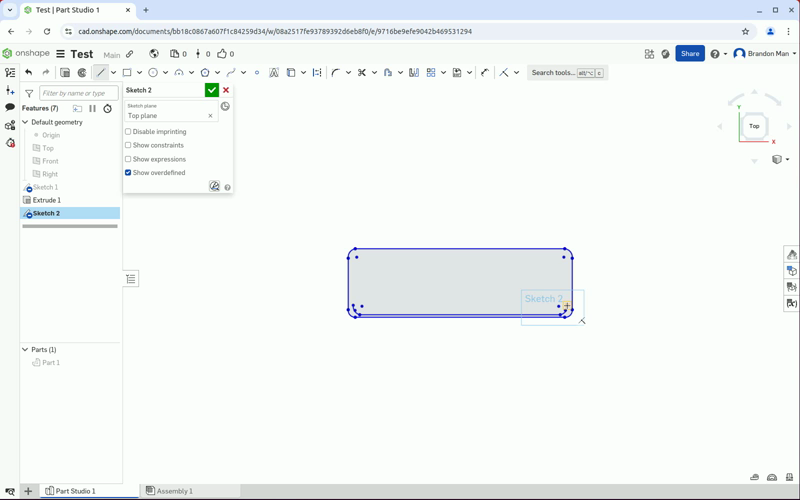
click(567, 305)
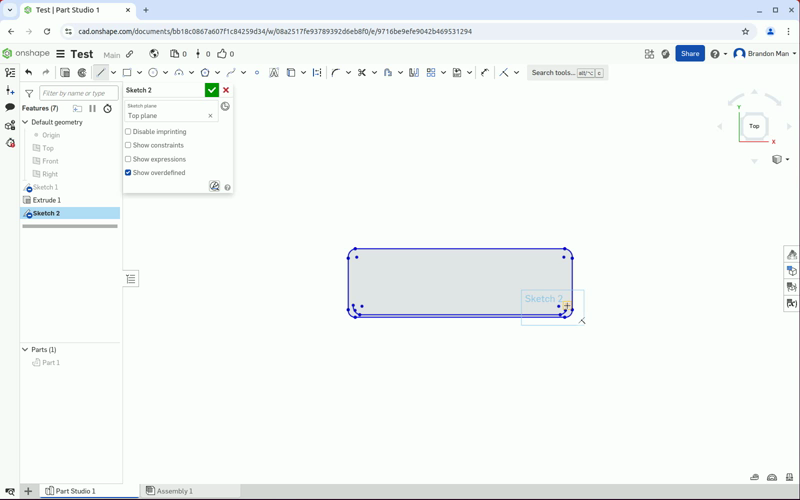
key_down(shift)
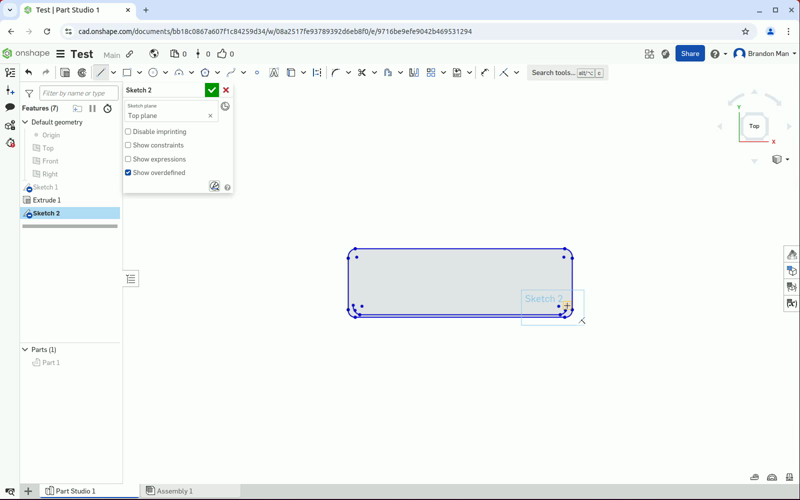
mouse_move(589, 305)
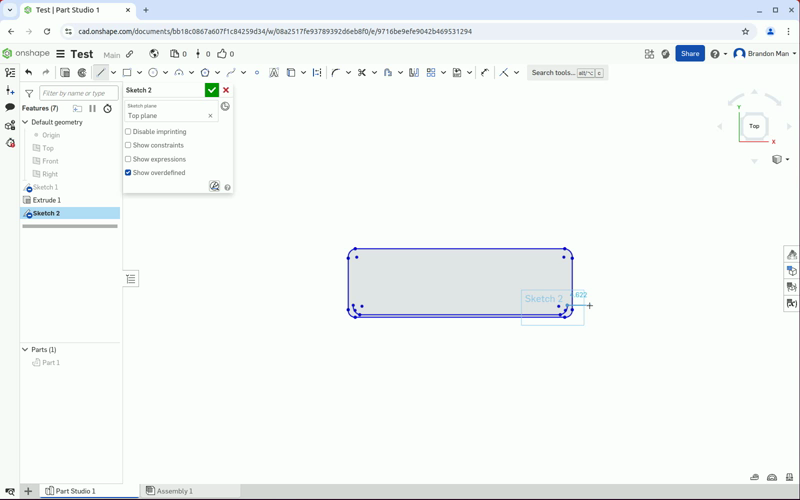
mouse_move(567, 260)
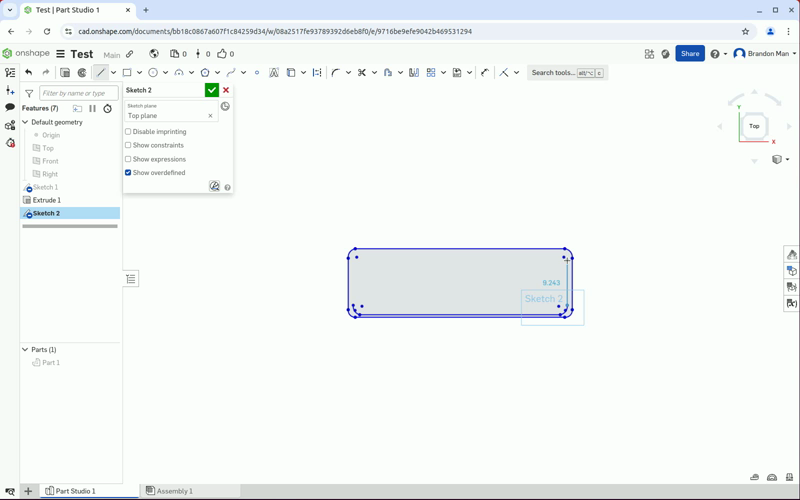
click(567, 260)
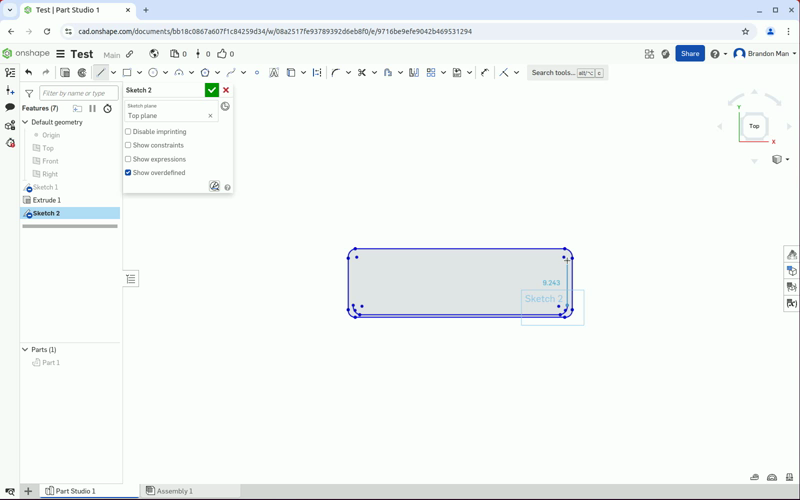
key_up(shift)
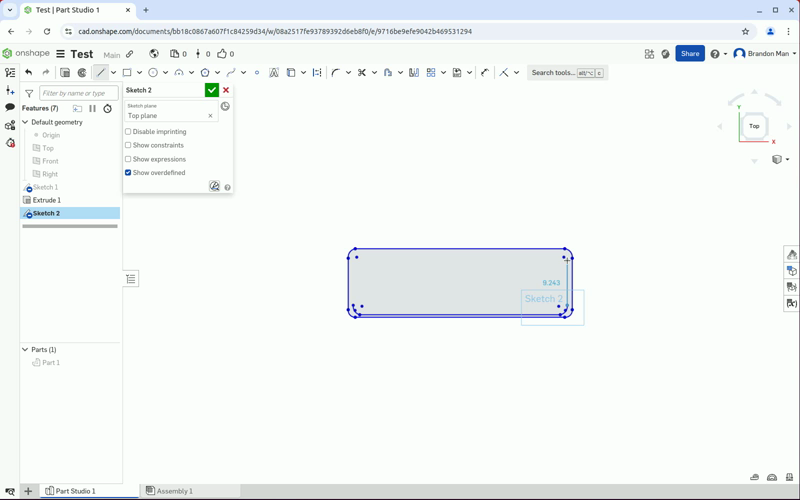
key(esc)
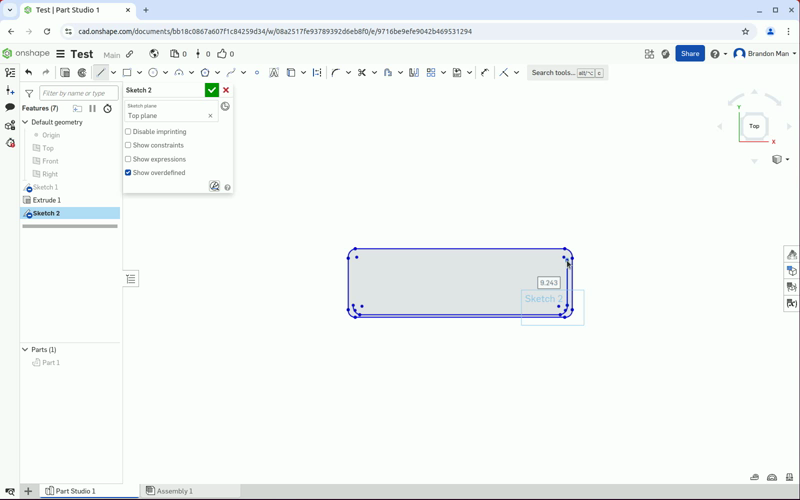
key(a)
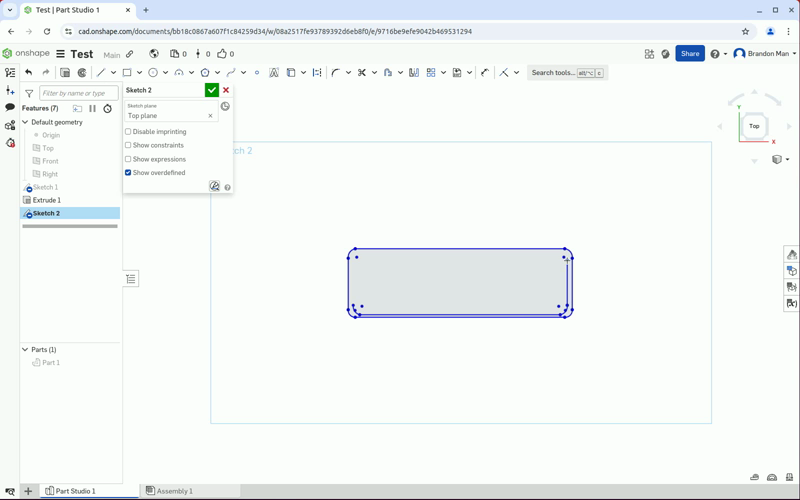
mouse_move(567, 260)
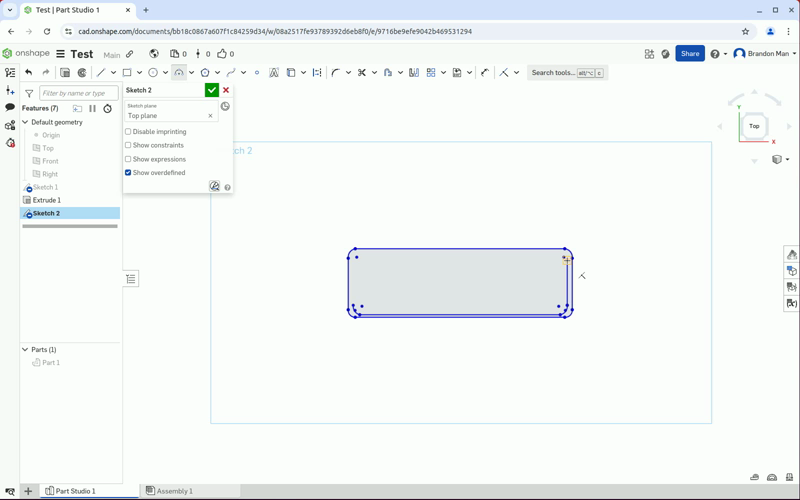
click(567, 260)
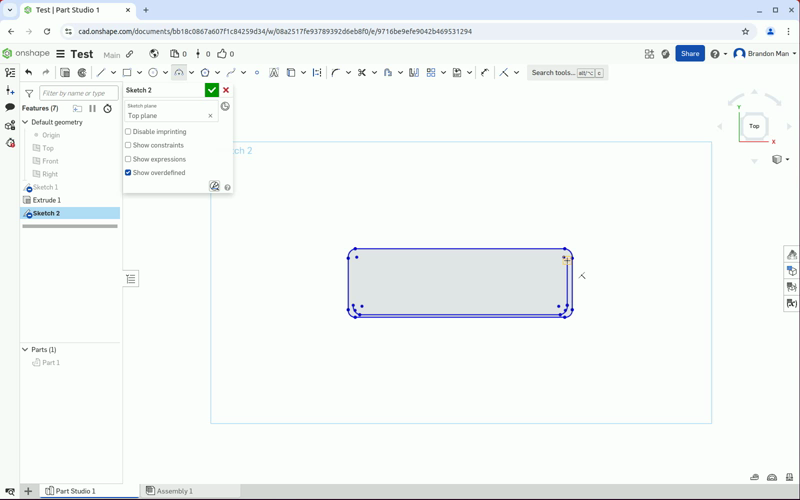
key_down(shift)
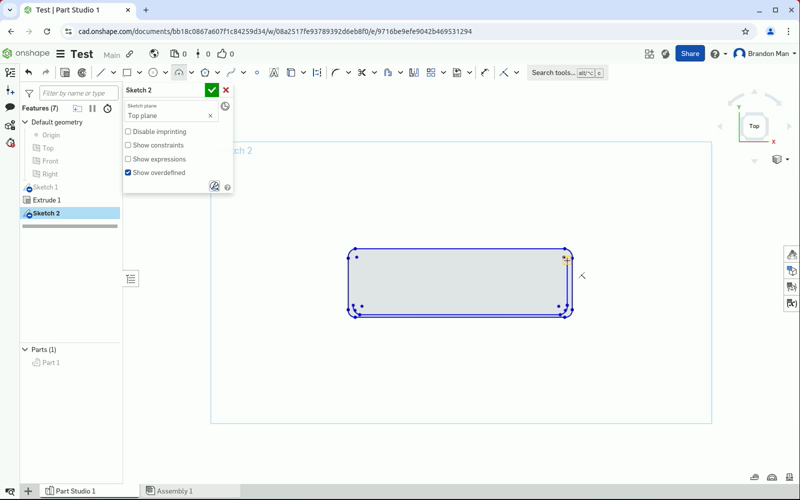
mouse_move(560, 253)
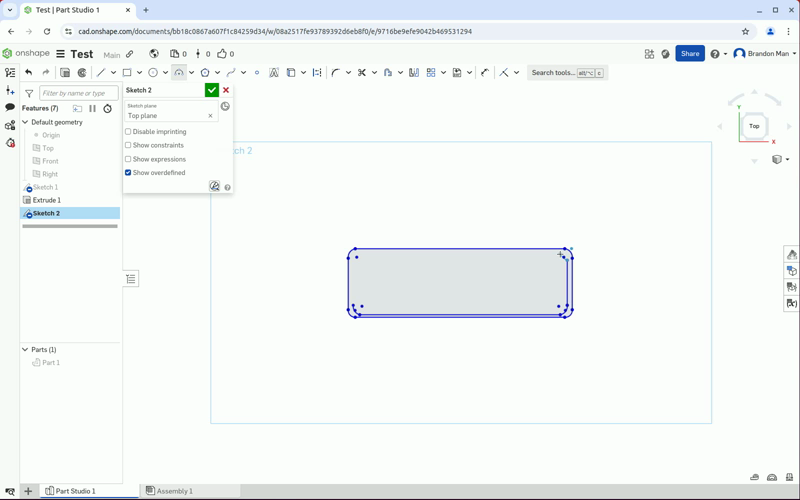
click(560, 253)
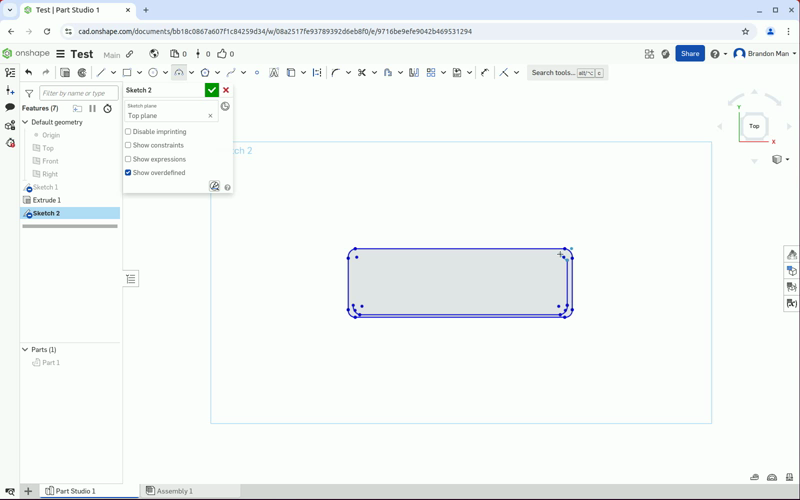
mouse_move(565, 255)
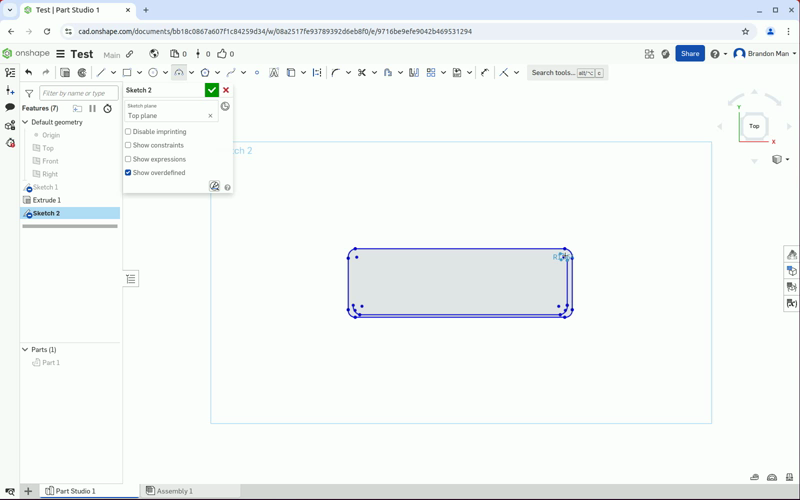
scroll(6)
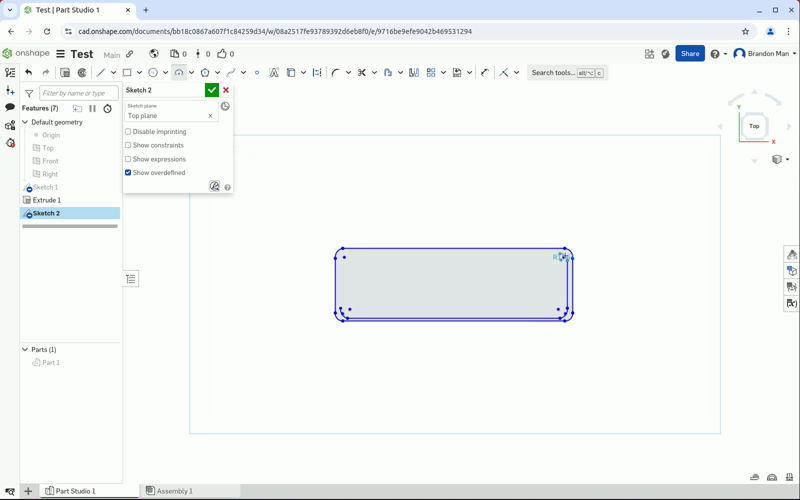
scroll(6)
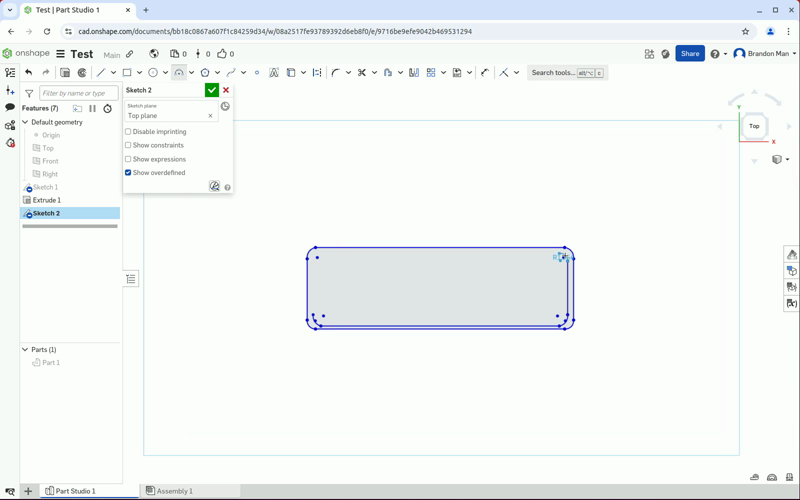
scroll(6)
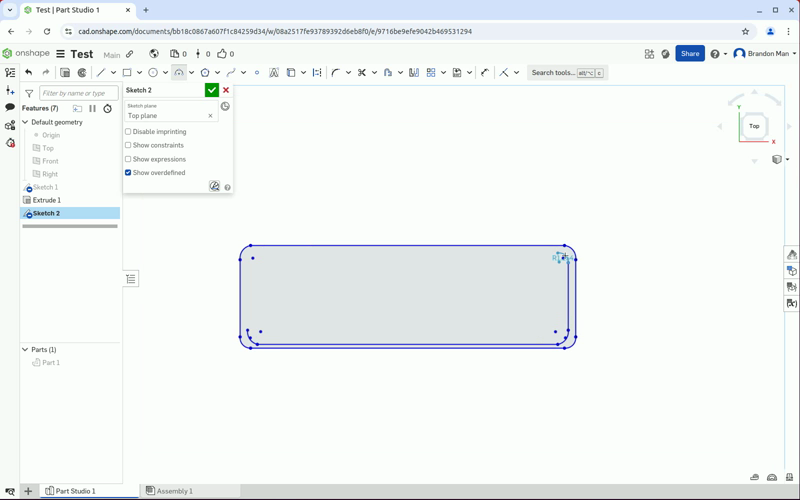
scroll(6)
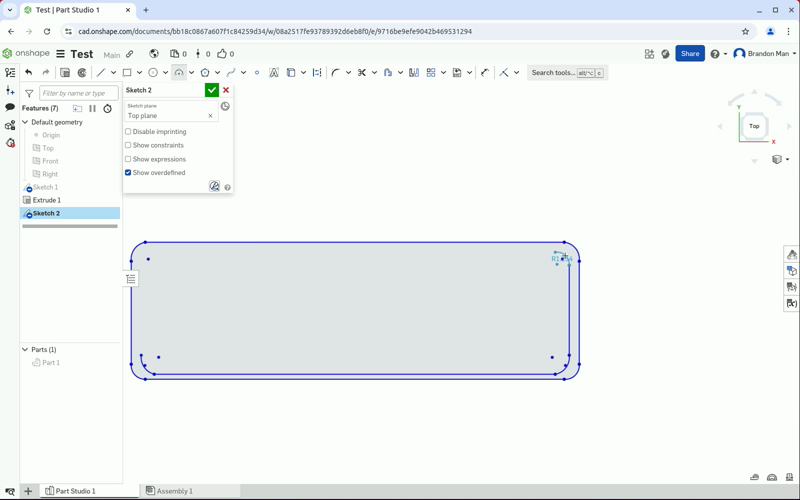
scroll(6)
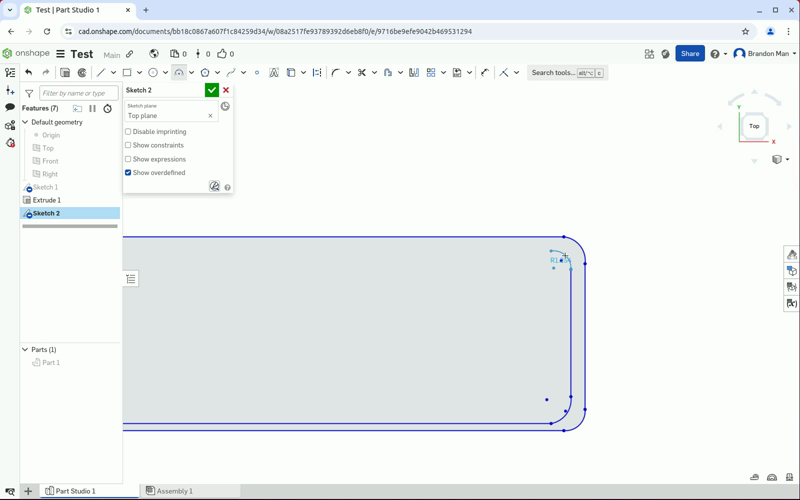
scroll(6)
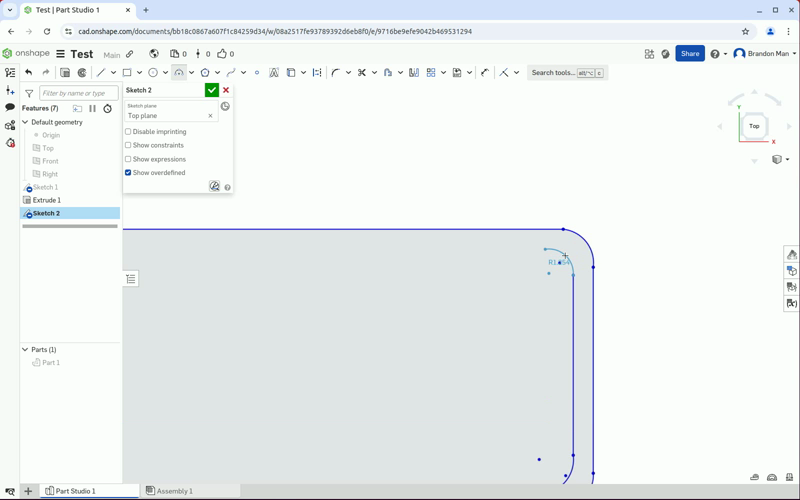
scroll(6)
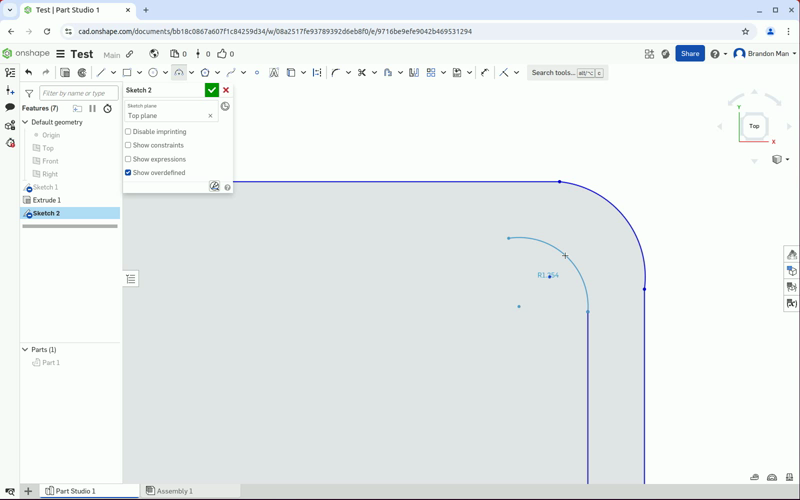
click(565, 255)
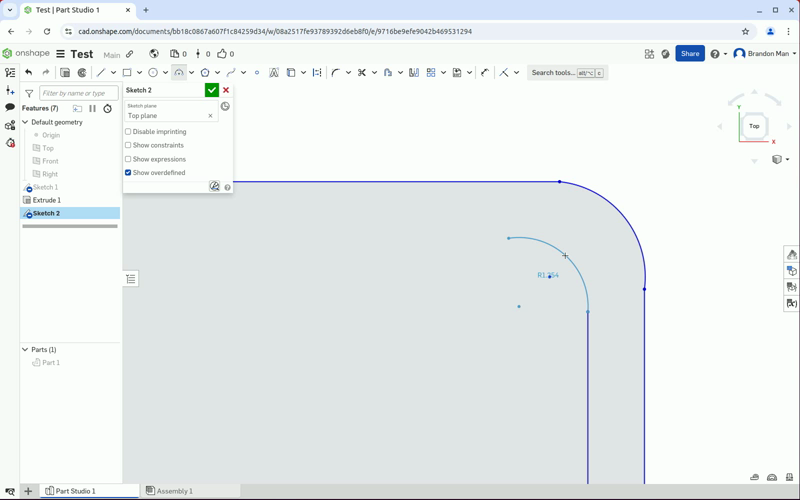
scroll(-6)
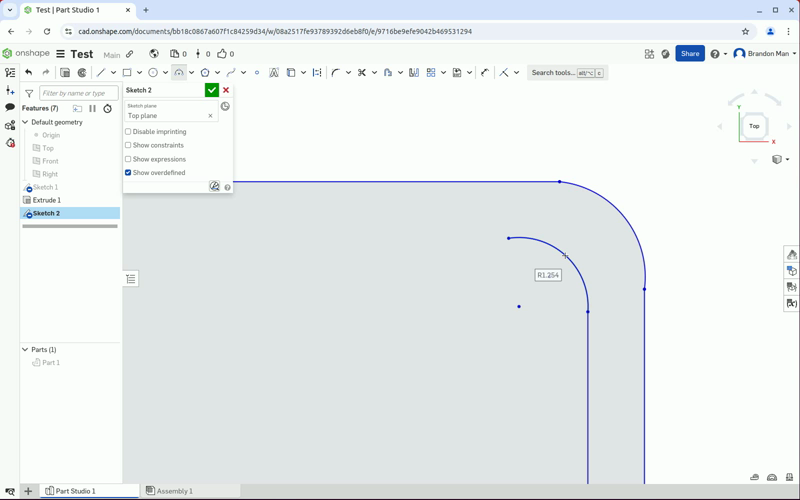
scroll(-6)
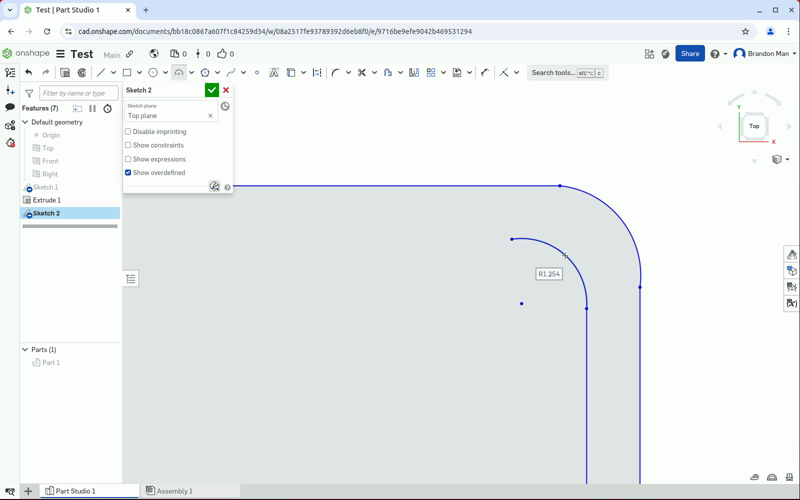
scroll(-6)
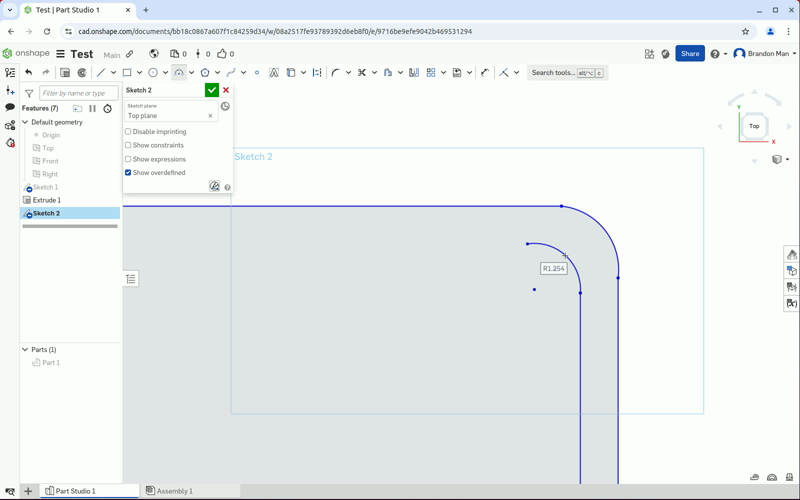
scroll(-6)
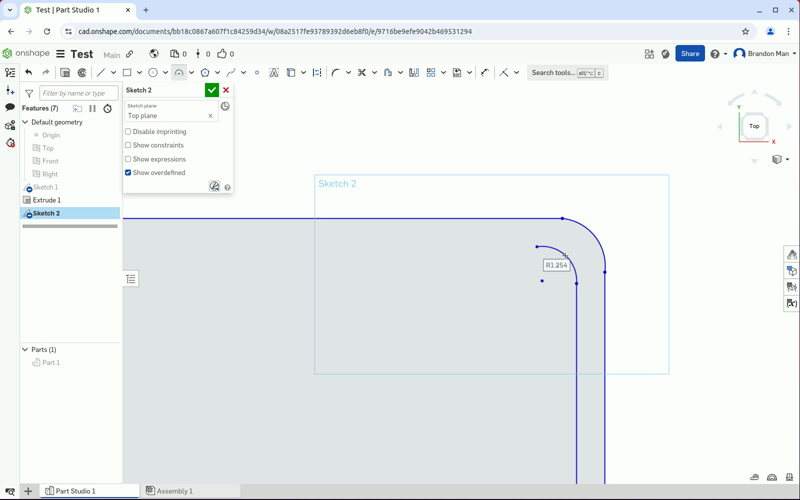
scroll(-6)
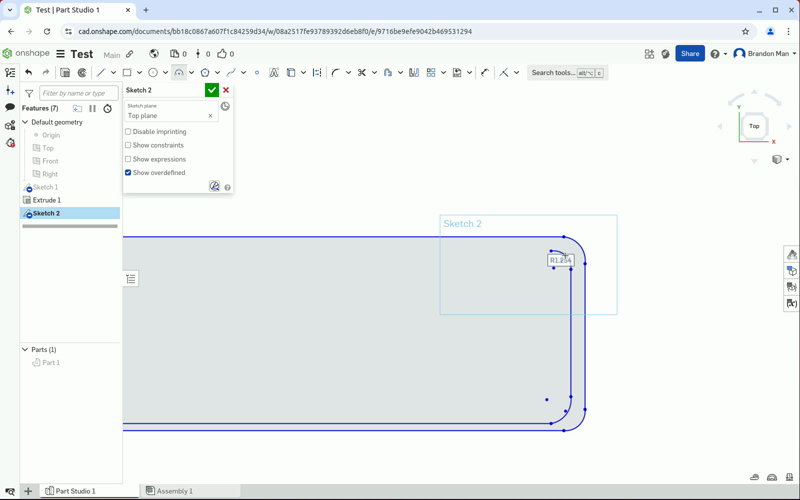
scroll(-6)
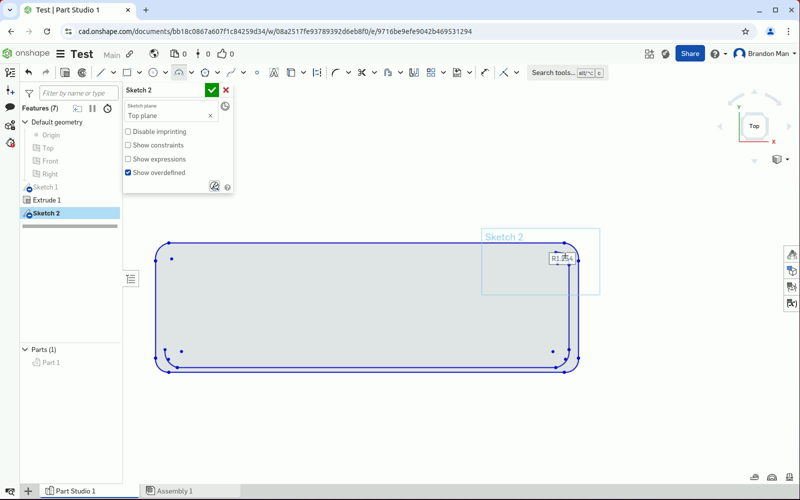
scroll(-6)
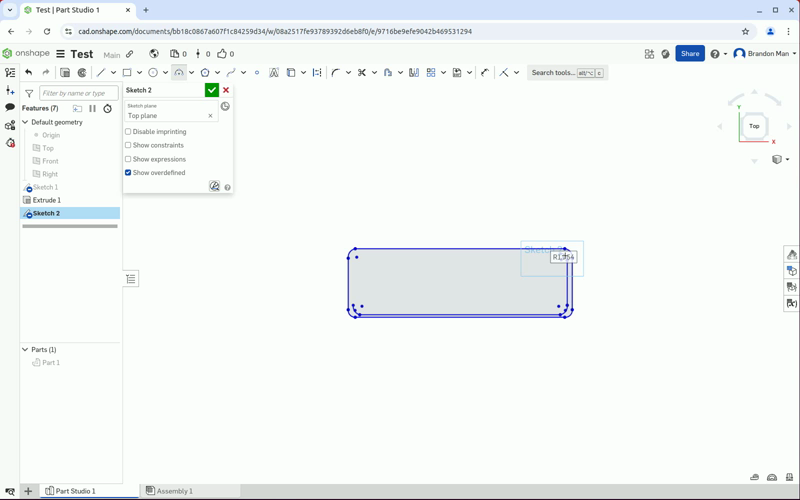
key_up(shift)
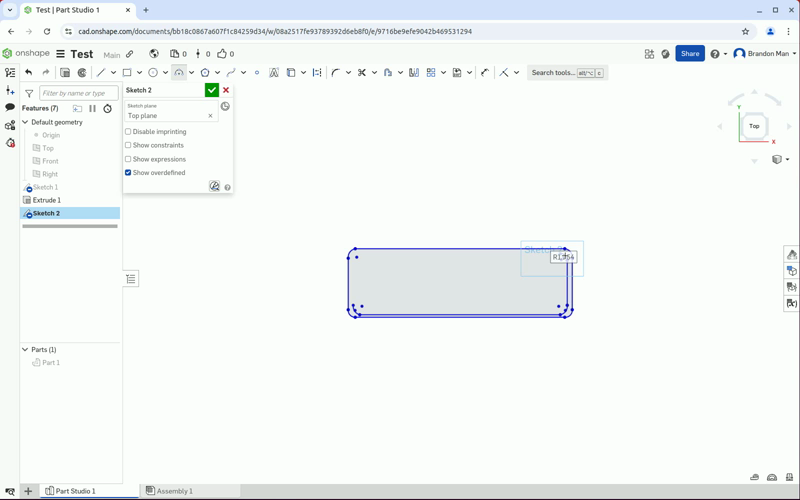
key(esc)
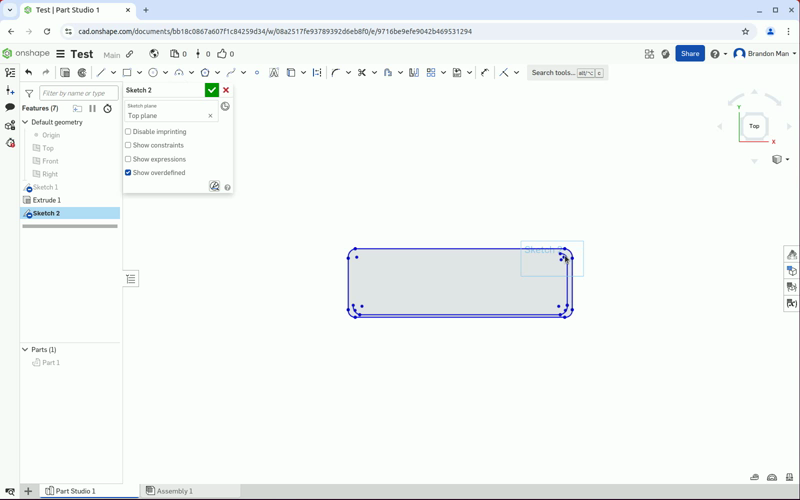
key(l)
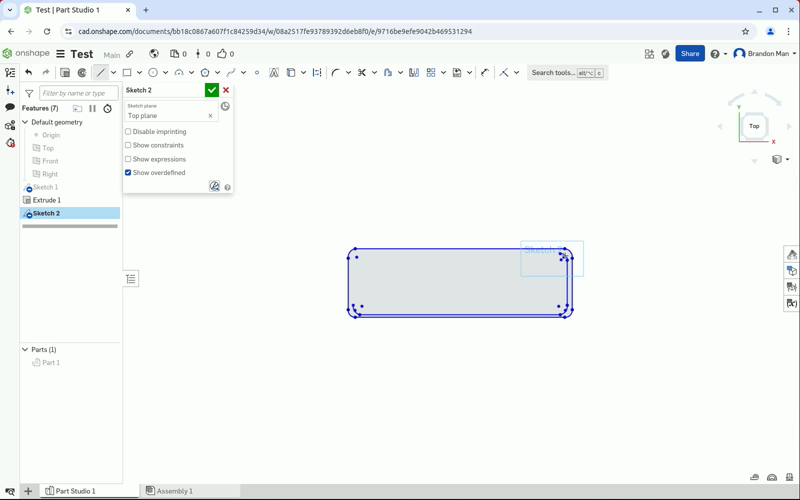
mouse_move(560, 253)
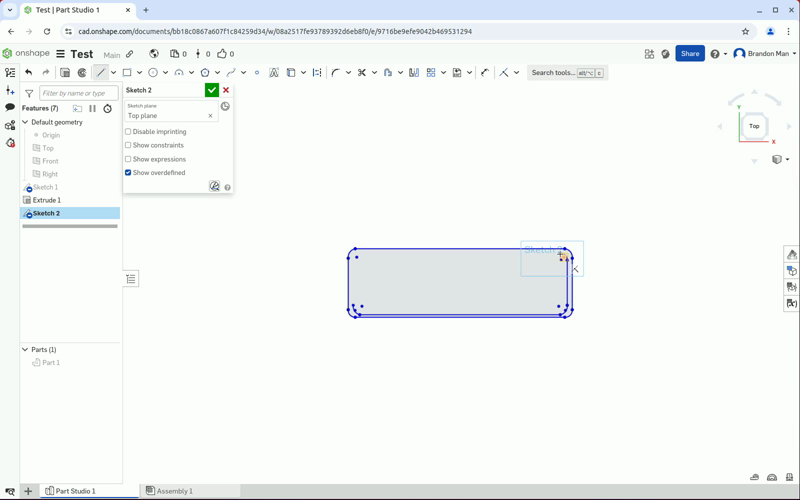
click(560, 253)
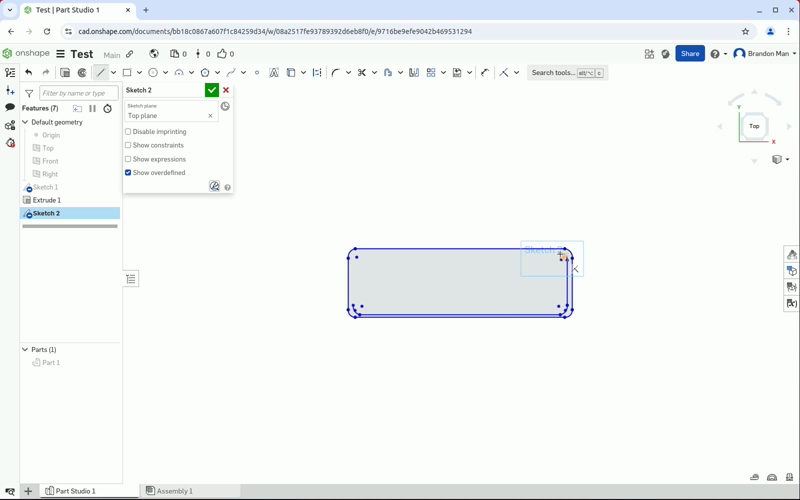
key_down(shift)
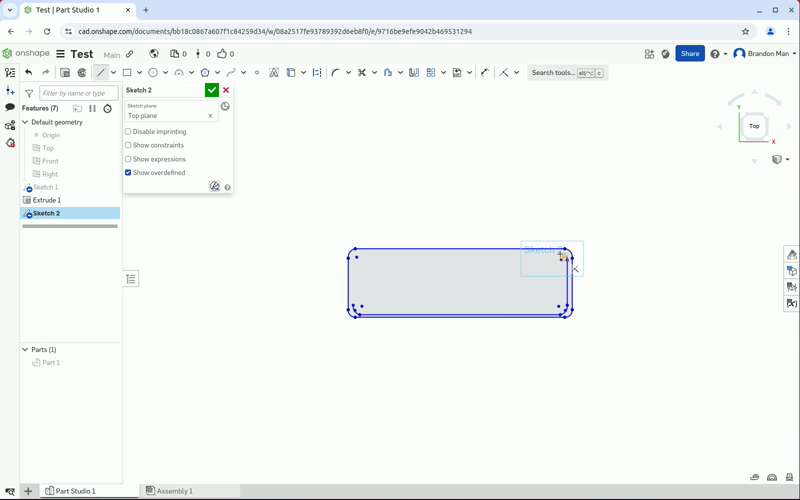
mouse_move(359, 253)
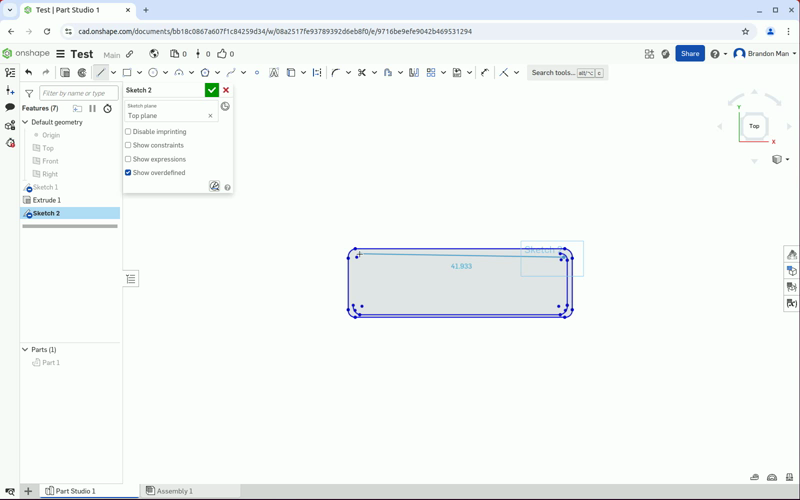
click(359, 253)
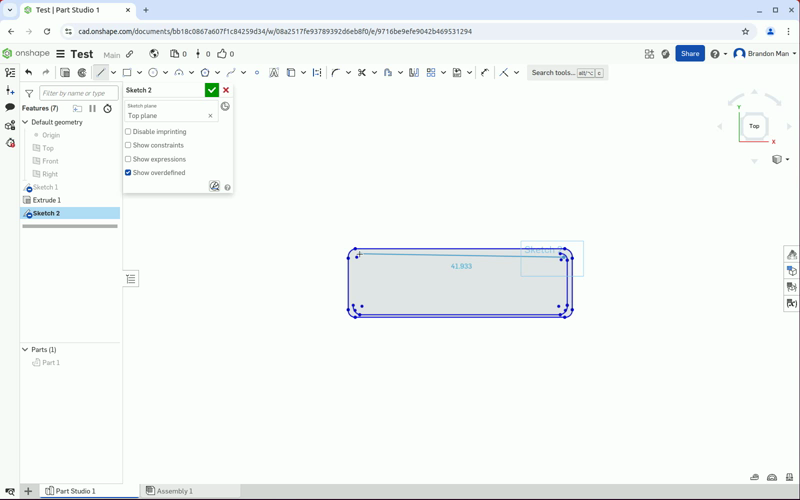
key_up(shift)
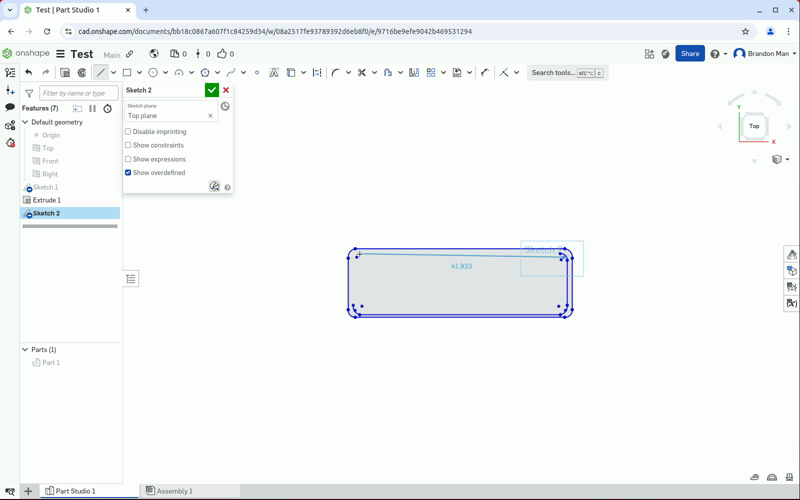
key(esc)
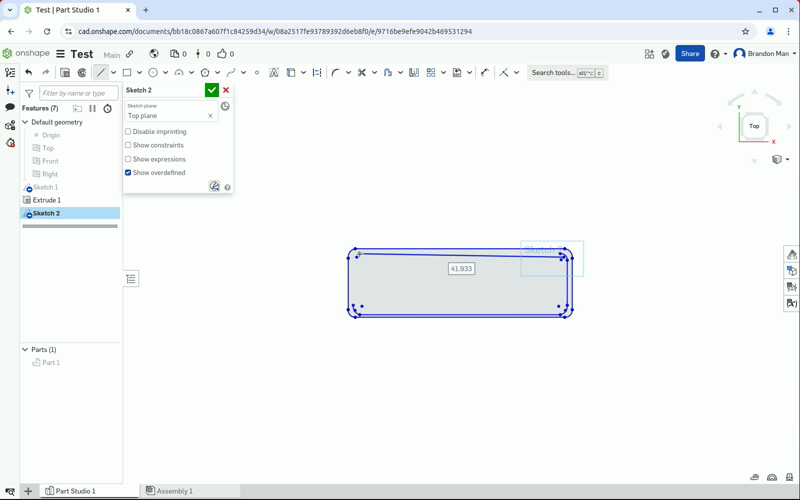
key(a)
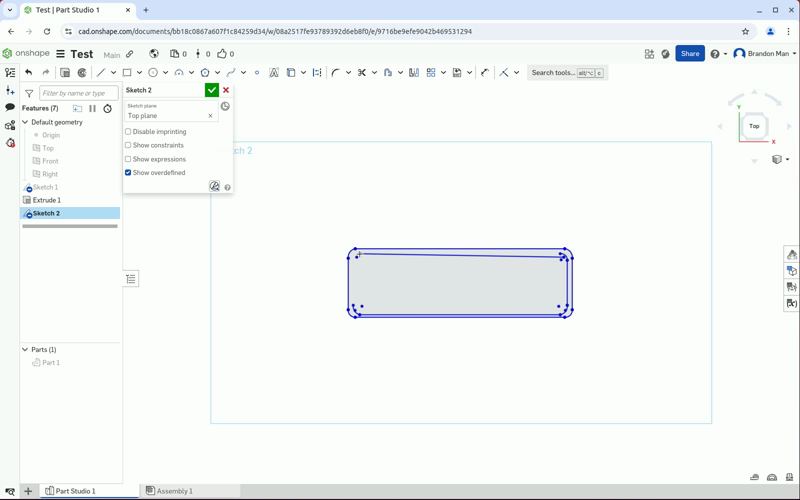
mouse_move(359, 253)
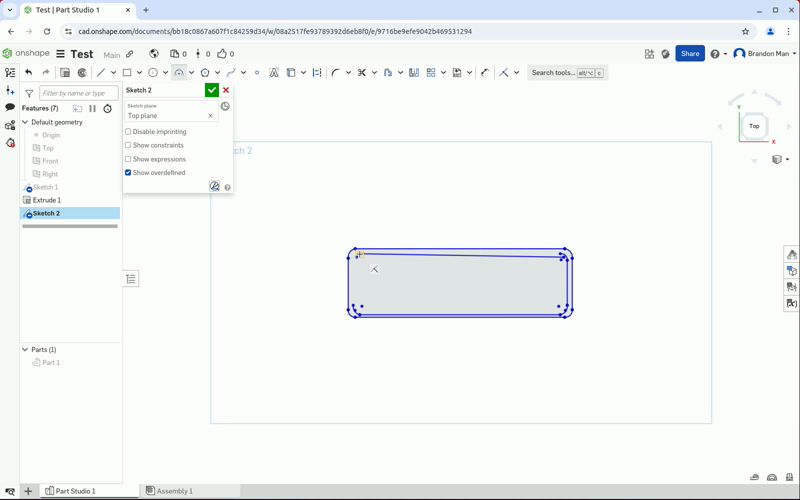
click(359, 253)
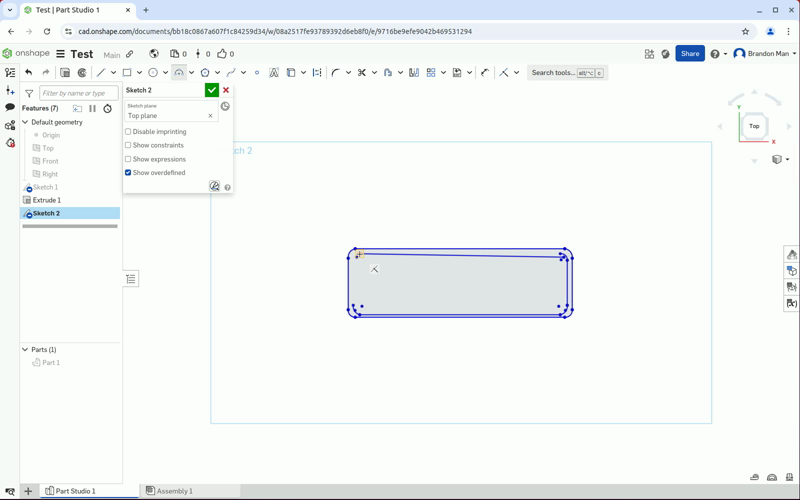
key_down(shift)
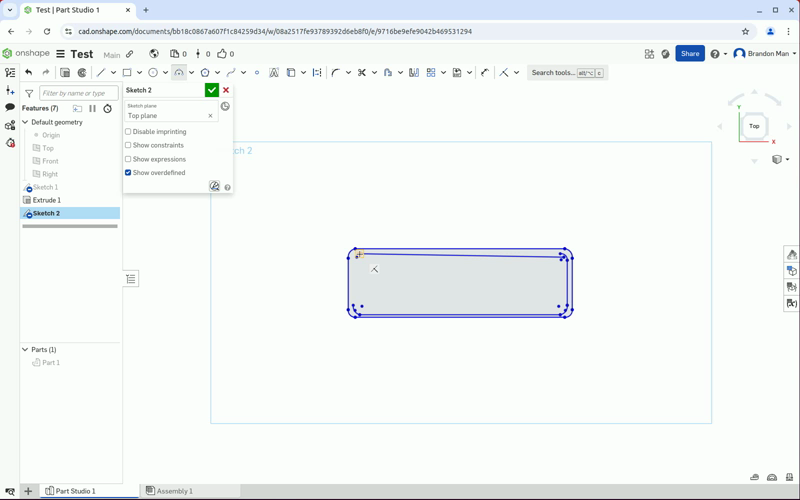
mouse_move(353, 260)
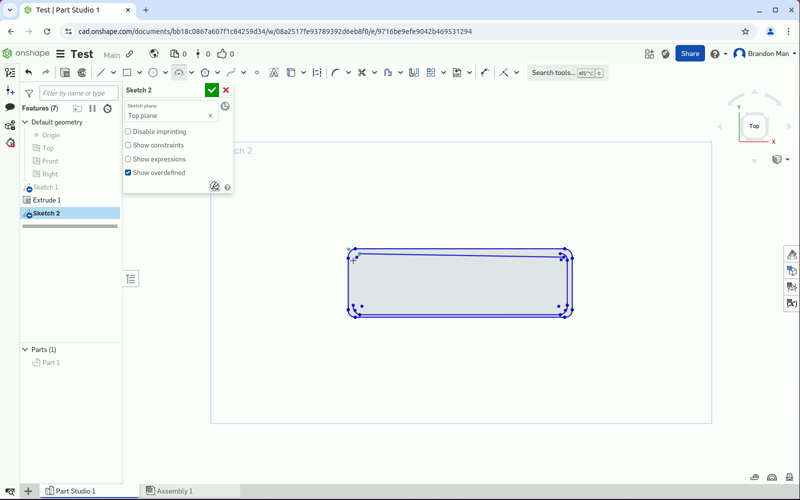
click(353, 260)
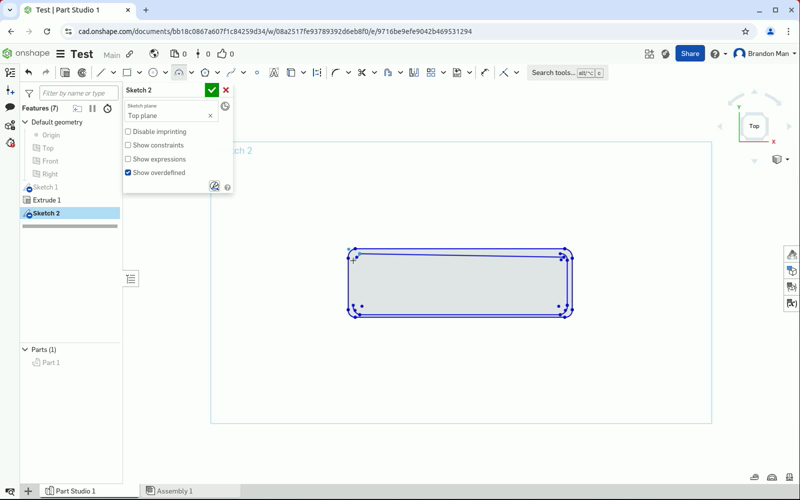
mouse_move(355, 255)
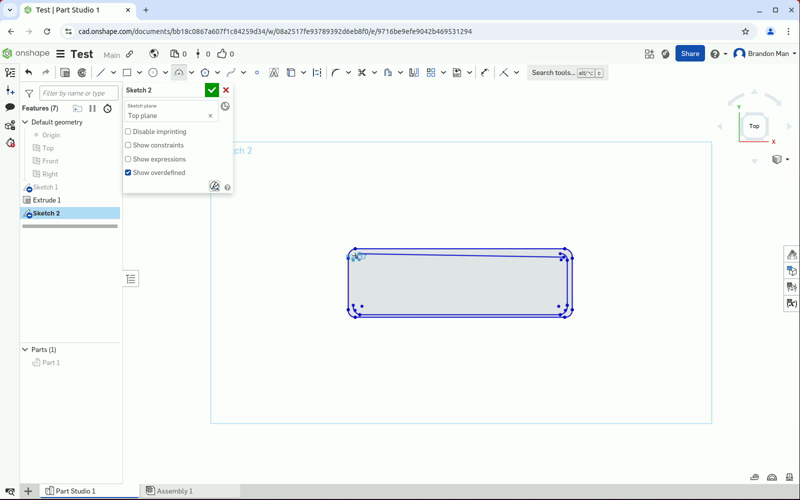
scroll(6)
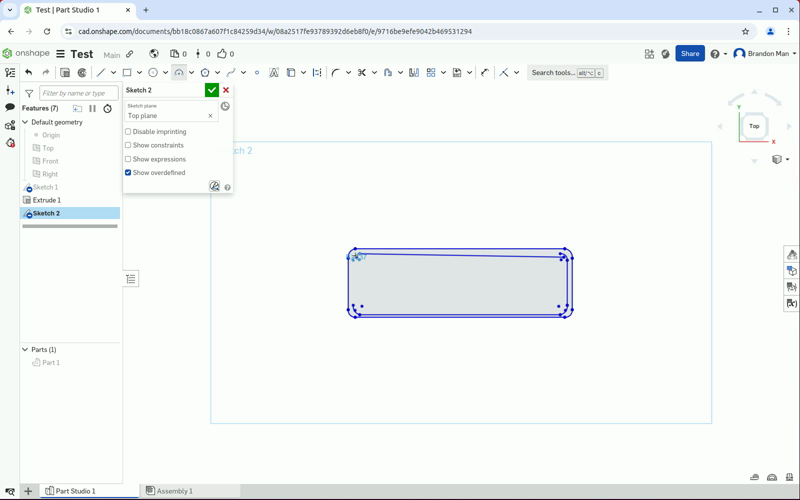
scroll(6)
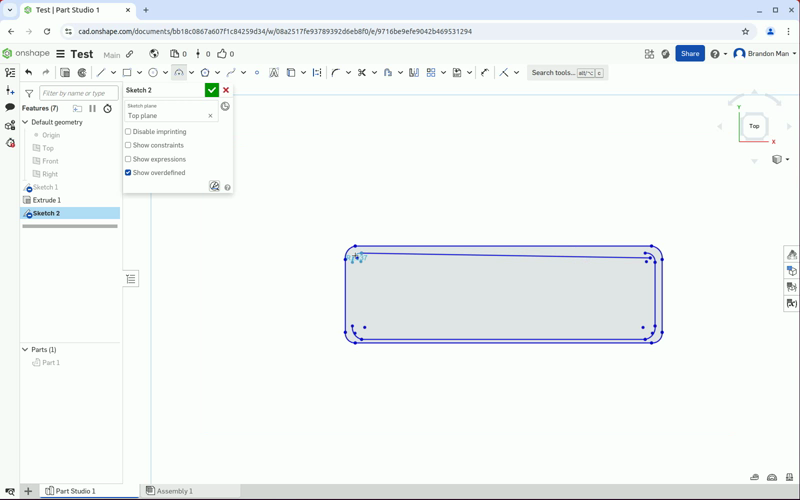
scroll(6)
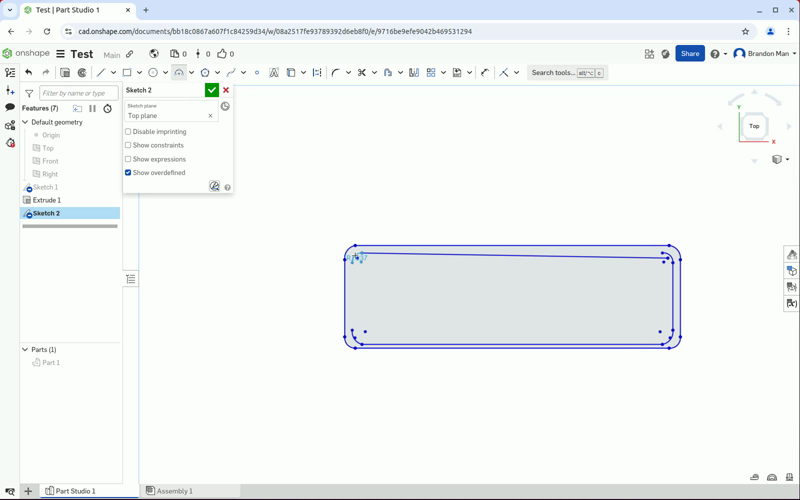
scroll(6)
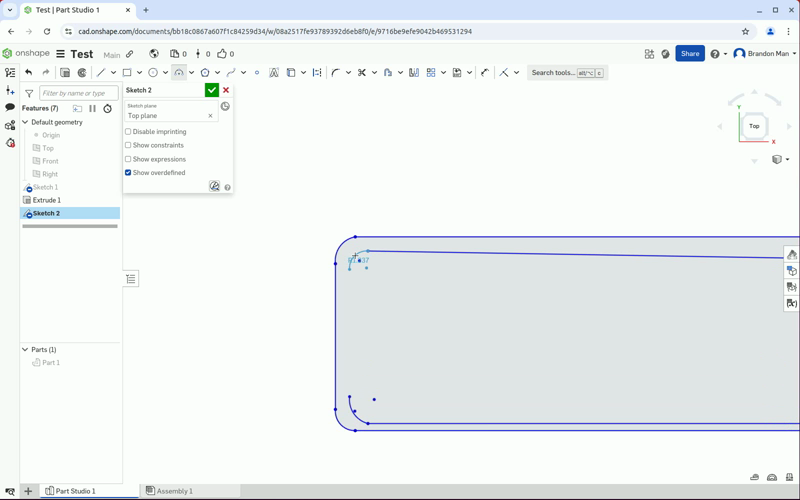
scroll(6)
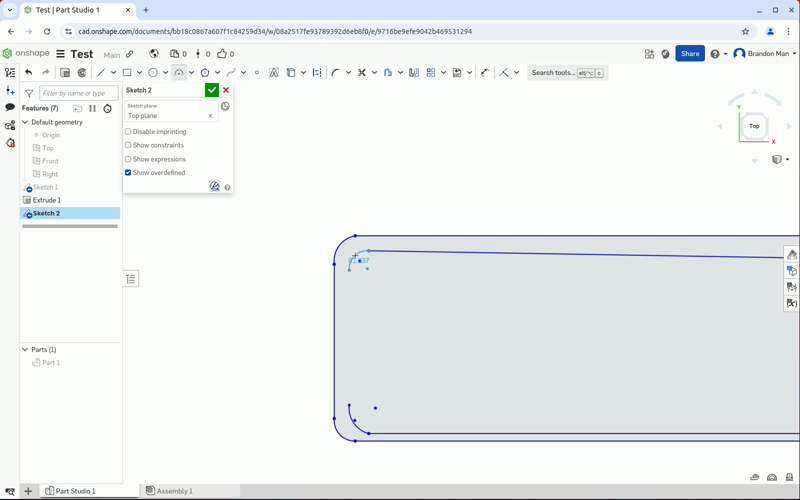
scroll(6)
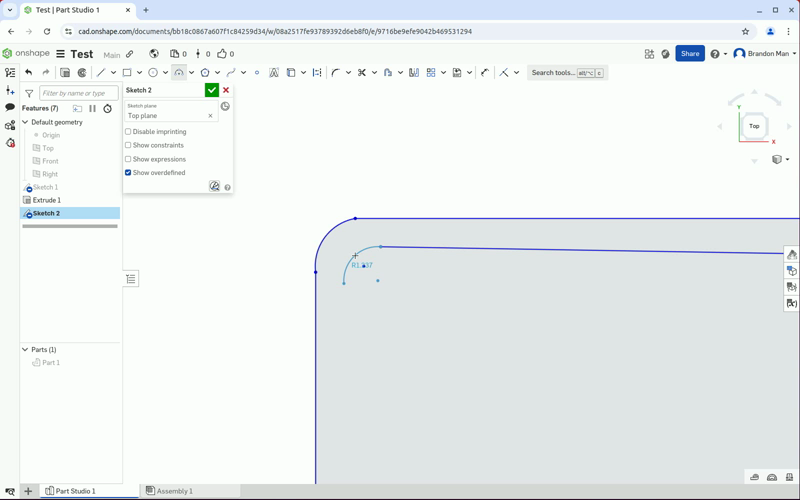
scroll(6)
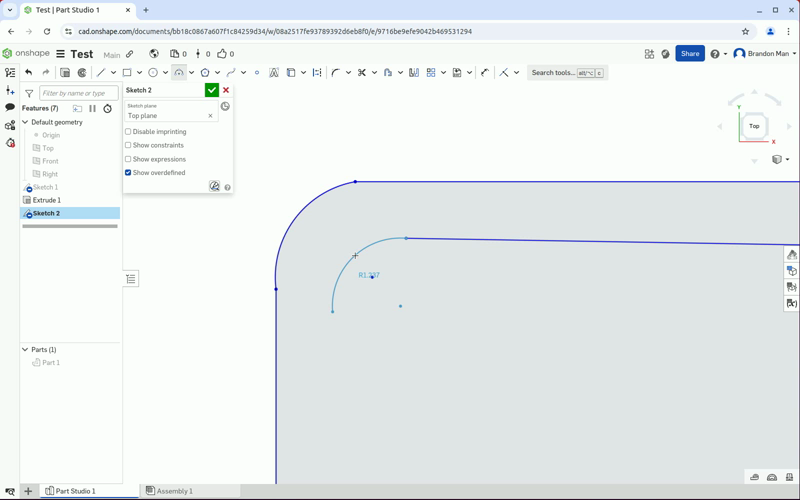
click(355, 255)
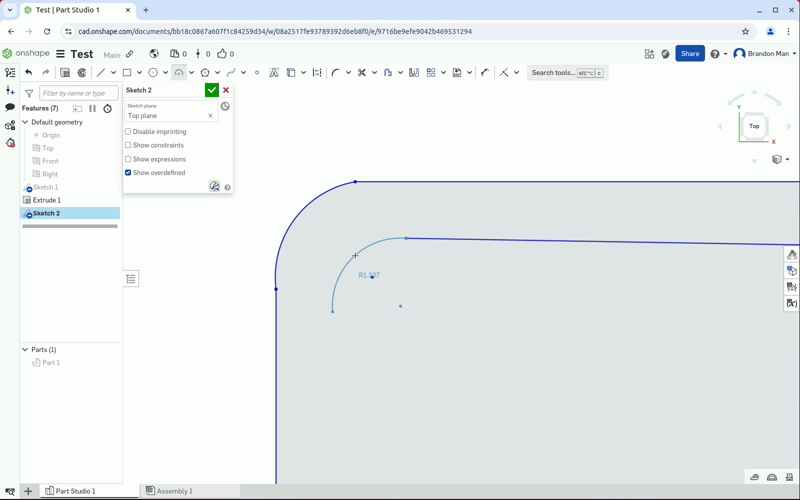
scroll(-6)
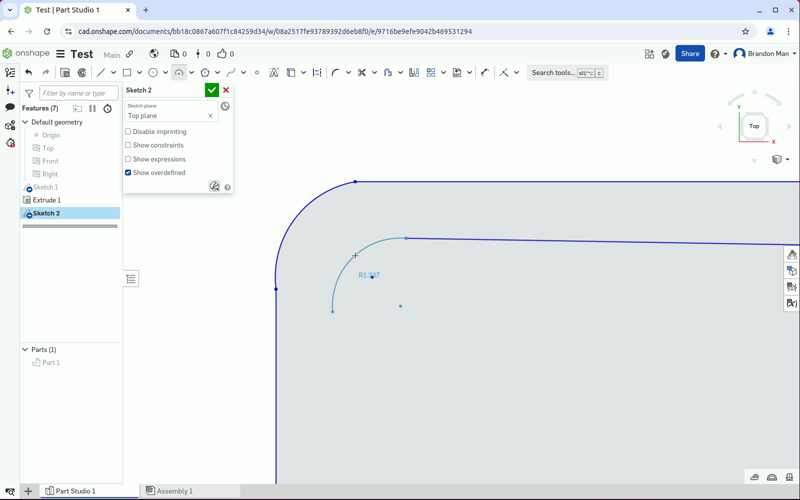
scroll(-6)
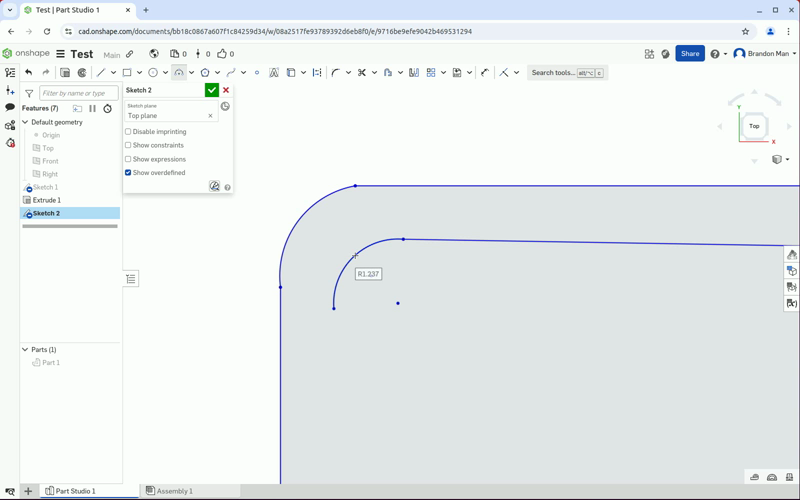
scroll(-6)
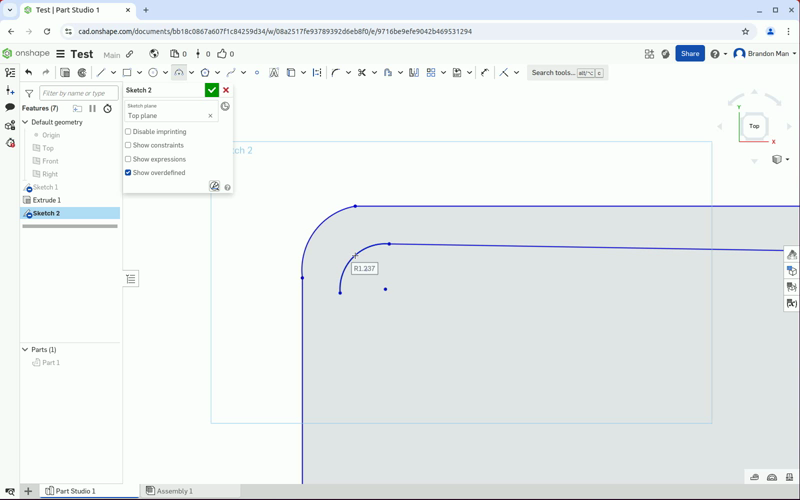
scroll(-6)
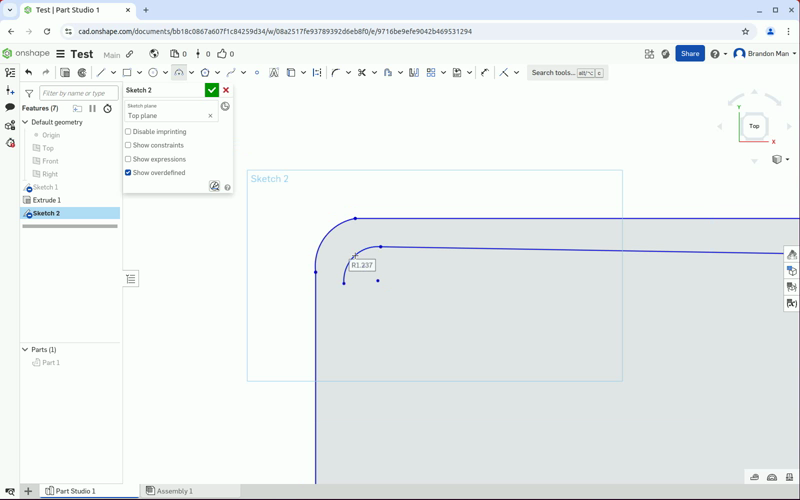
scroll(-6)
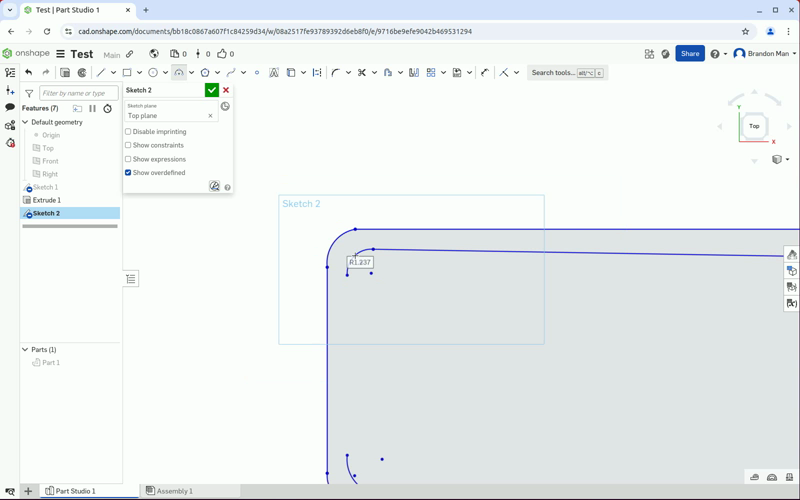
scroll(-6)
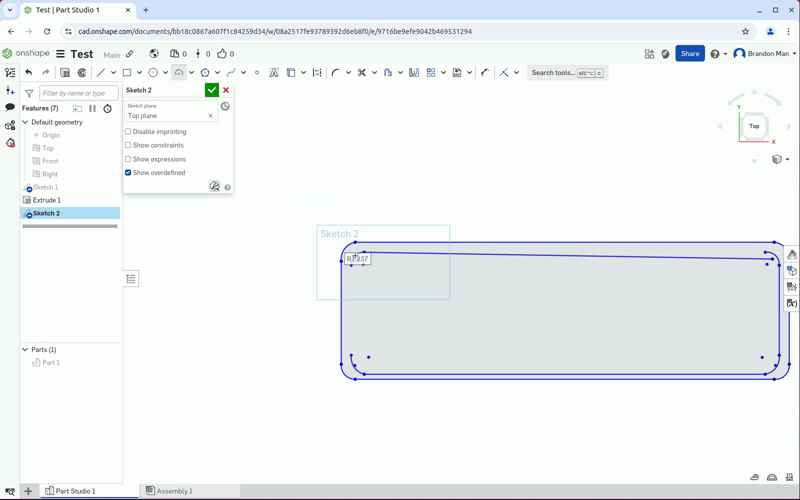
scroll(-6)
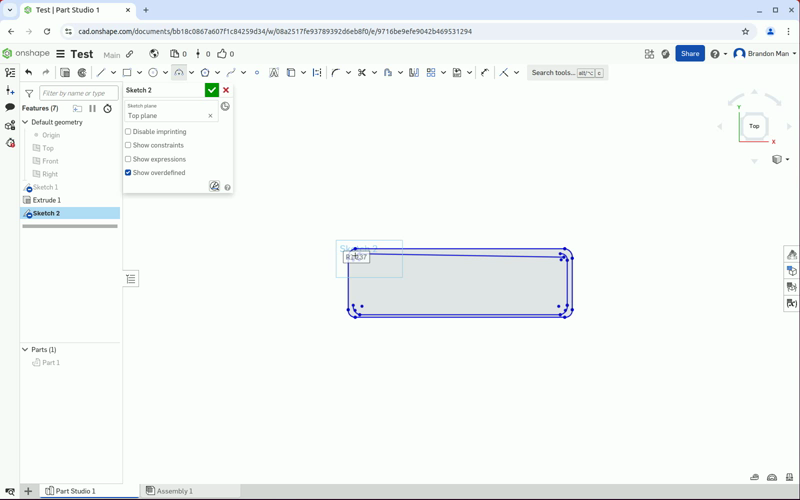
key_up(shift)
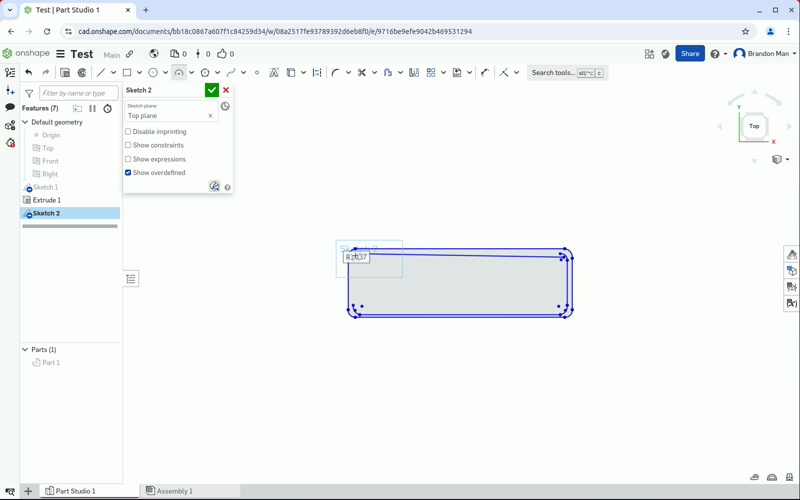
key(esc)
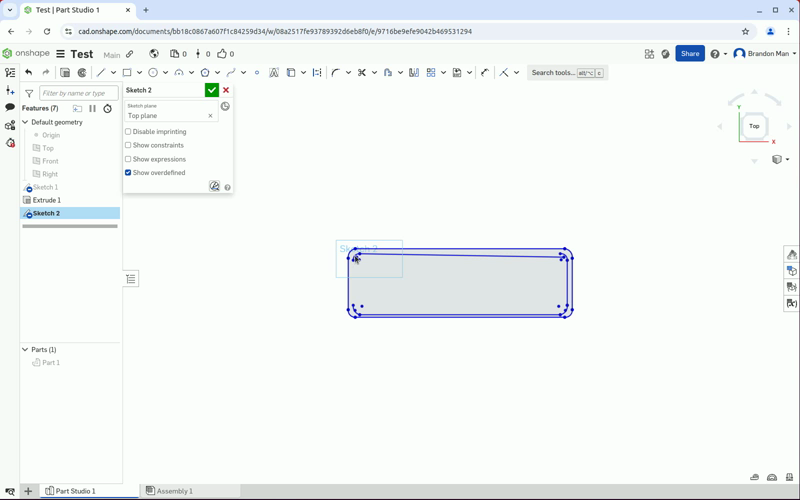
key(l)
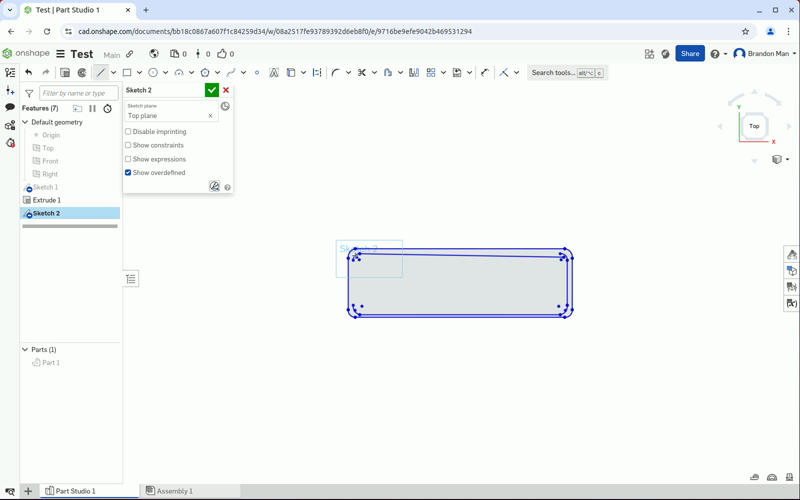
mouse_move(353, 260)
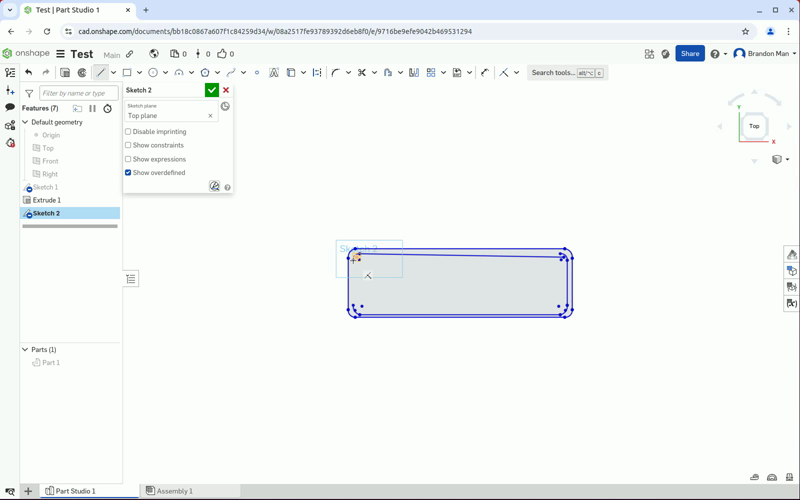
click(353, 260)
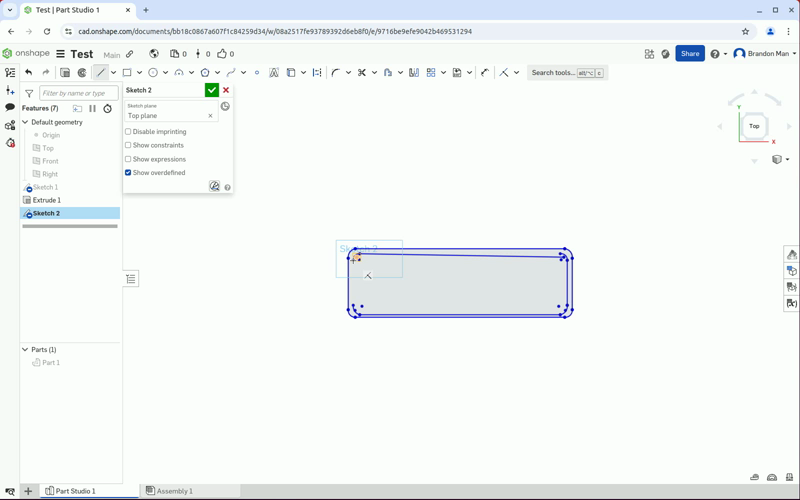
mouse_move(383, 260)
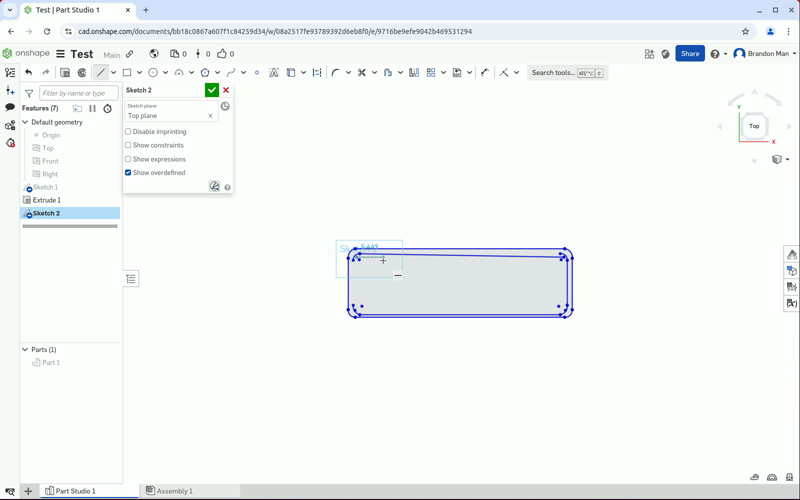
key_down(shift)
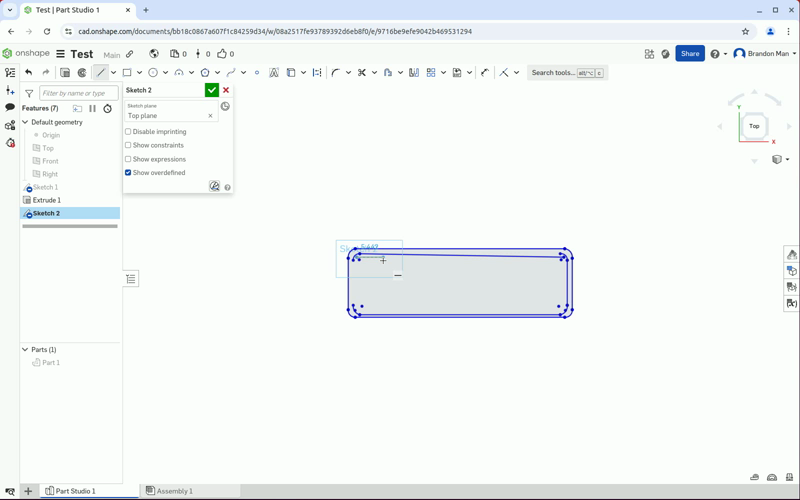
mouse_move(353, 305)
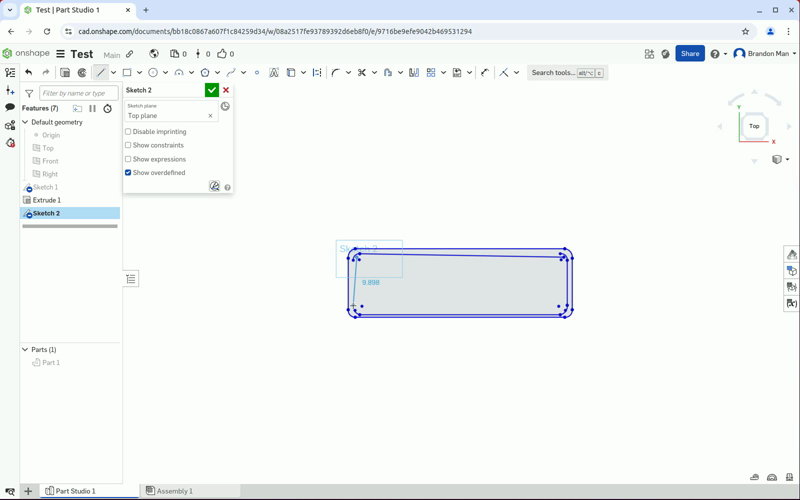
key_up(shift)
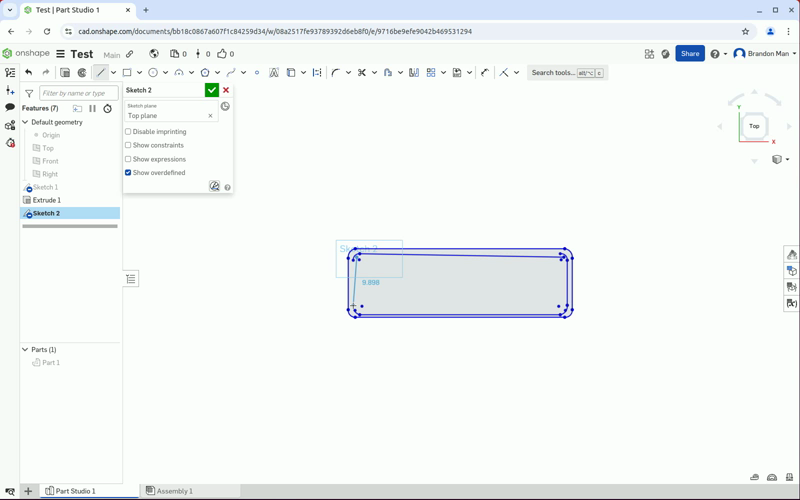
click(353, 305)
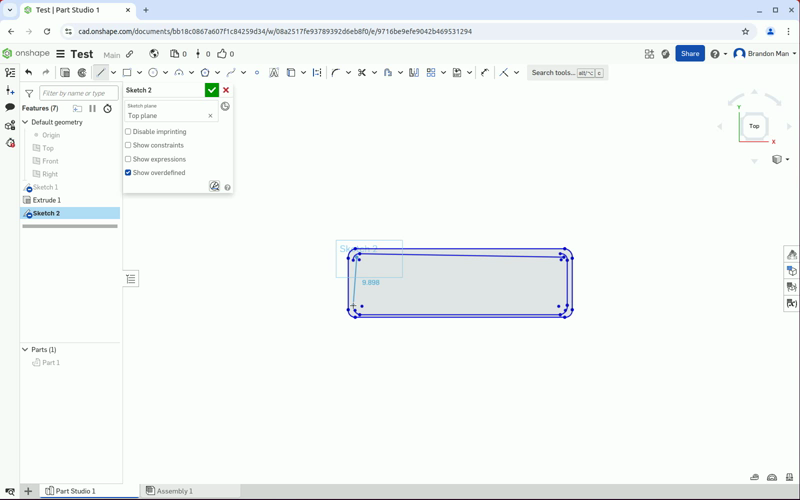
key(esc)
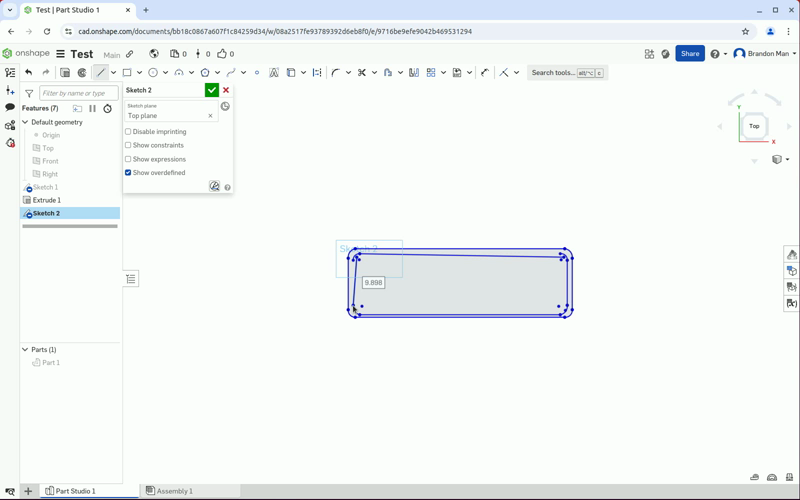
mouse_move(411, 251)
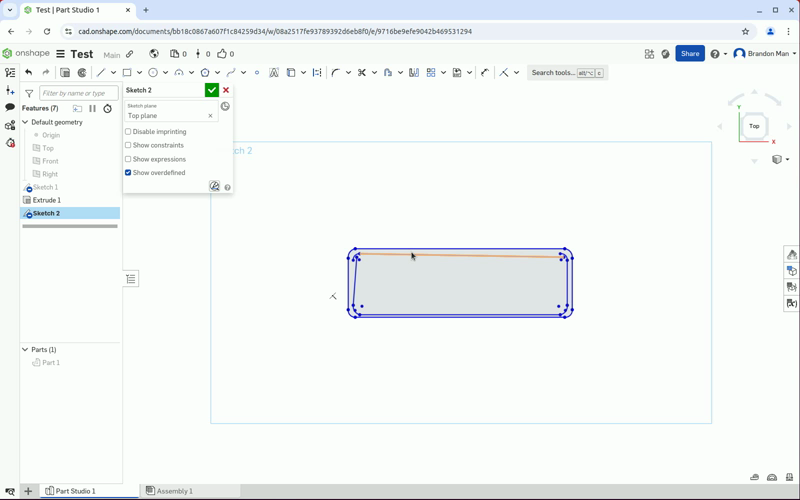
click(411, 251)
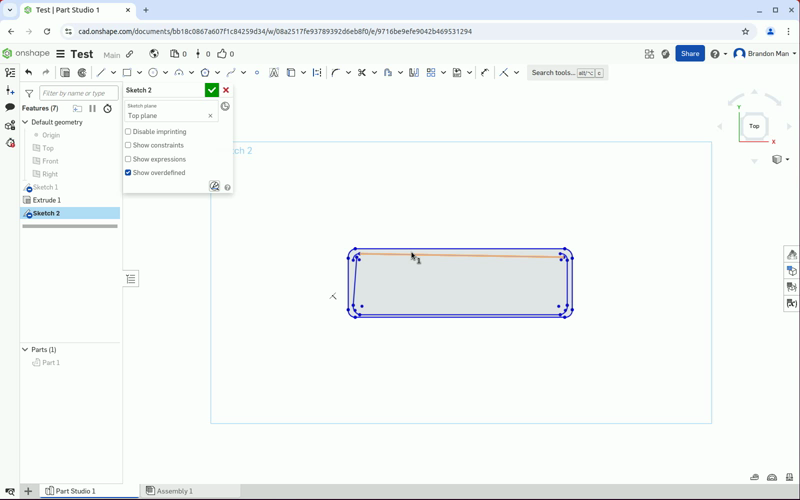
mouse_move(73, 352)
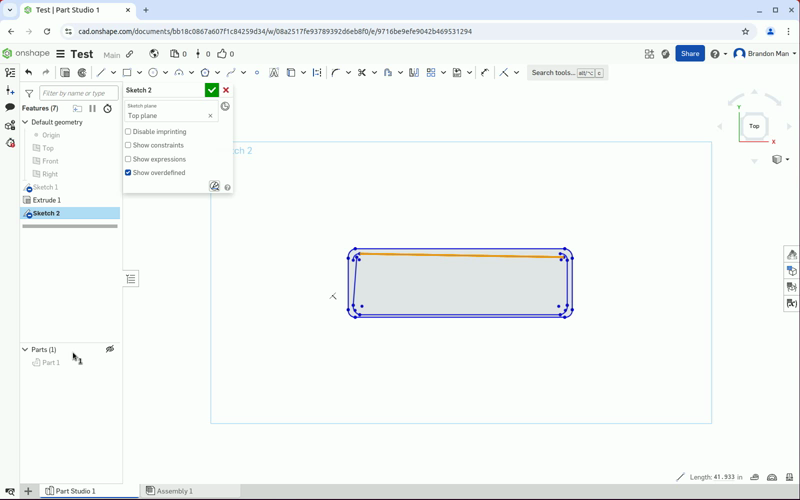
key(shift+y)
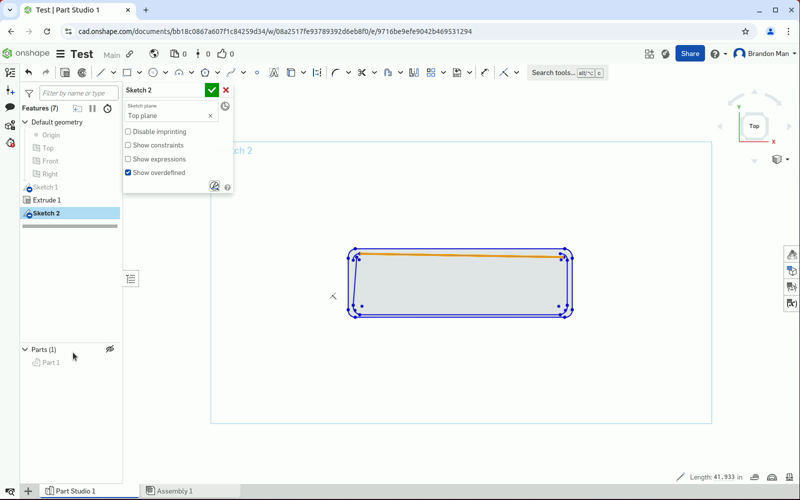
key(shift+e)
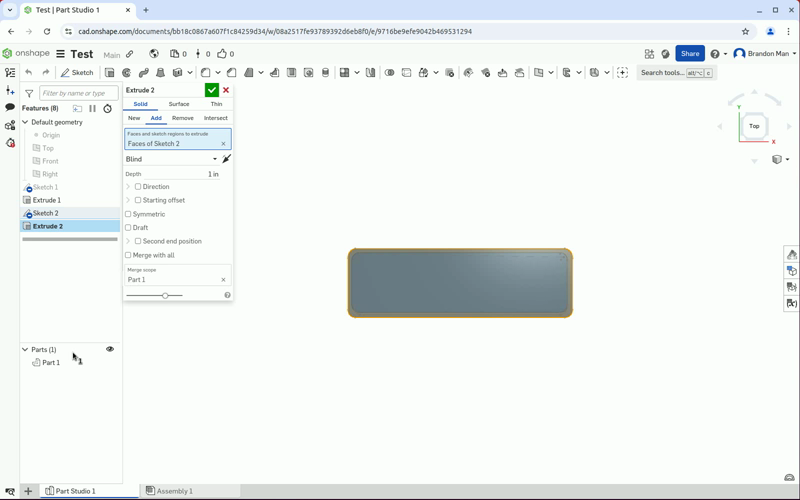
mouse_move(143, 106)
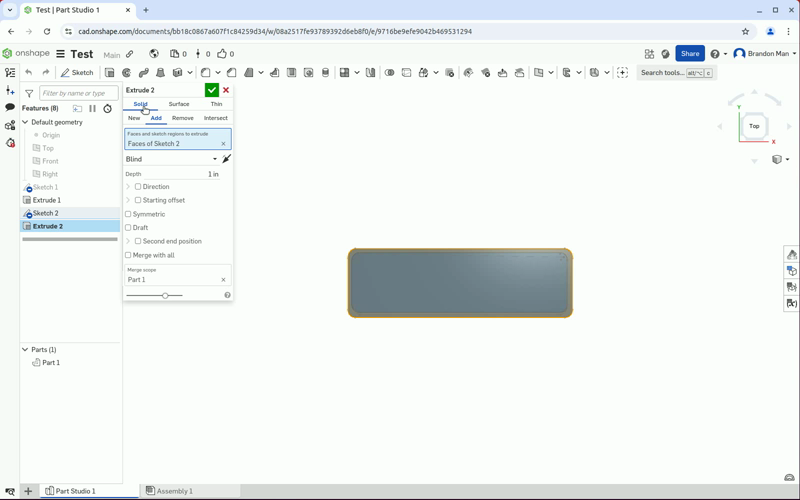
click(143, 106)
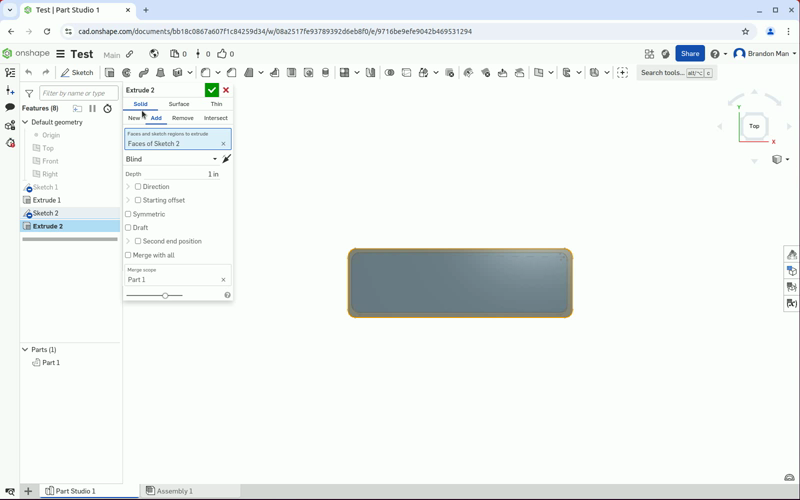
mouse_move(137, 120)
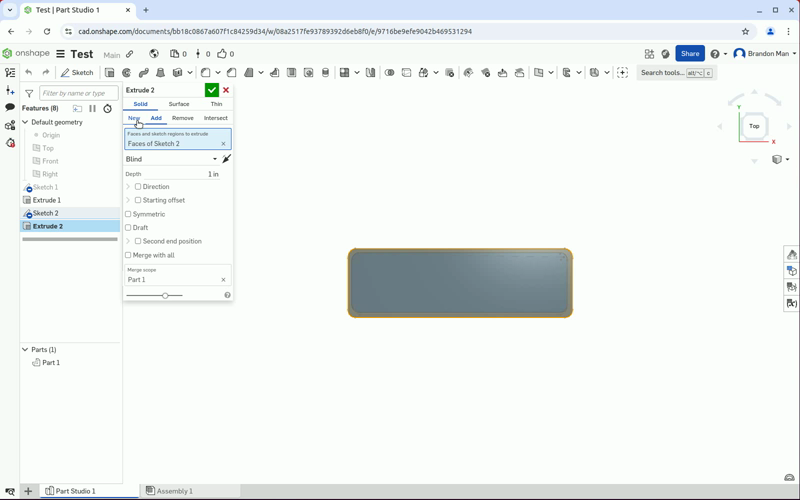
click(137, 120)
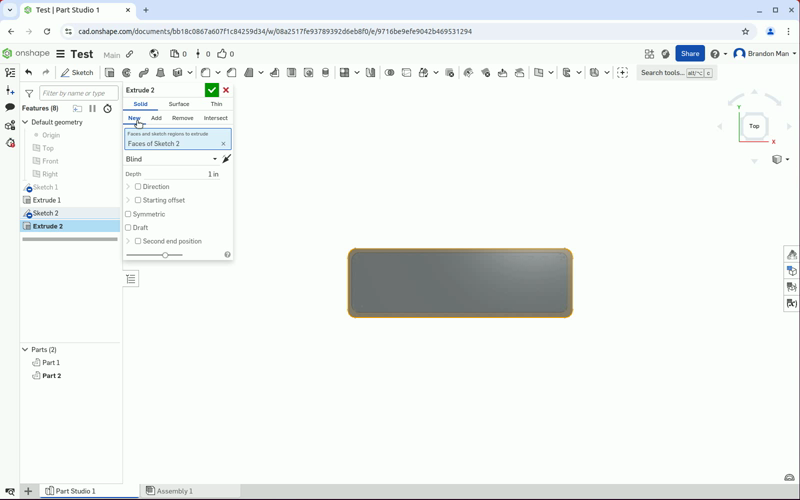
key(tab, 4)
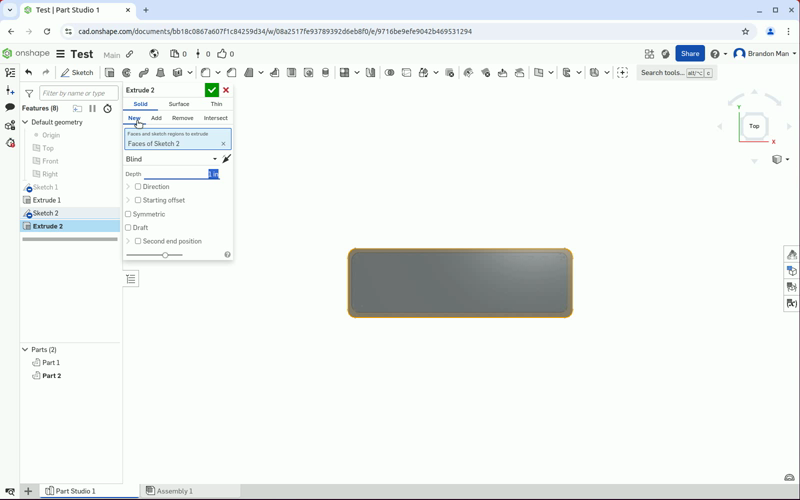
text(0.722)
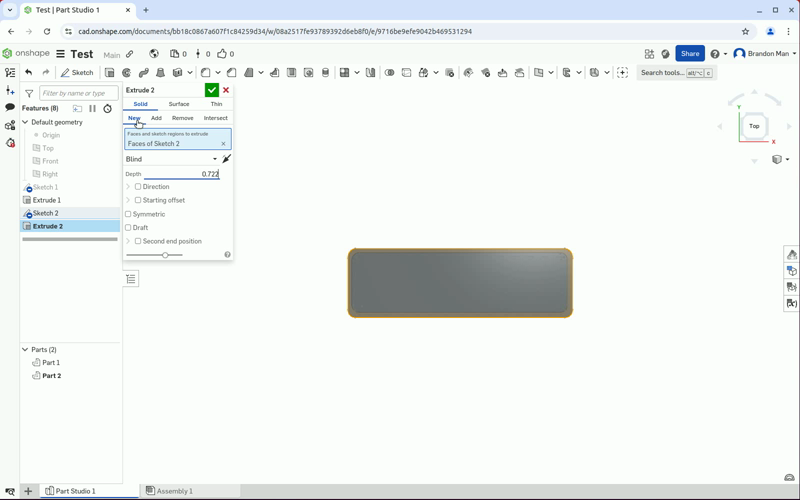
key(enter)
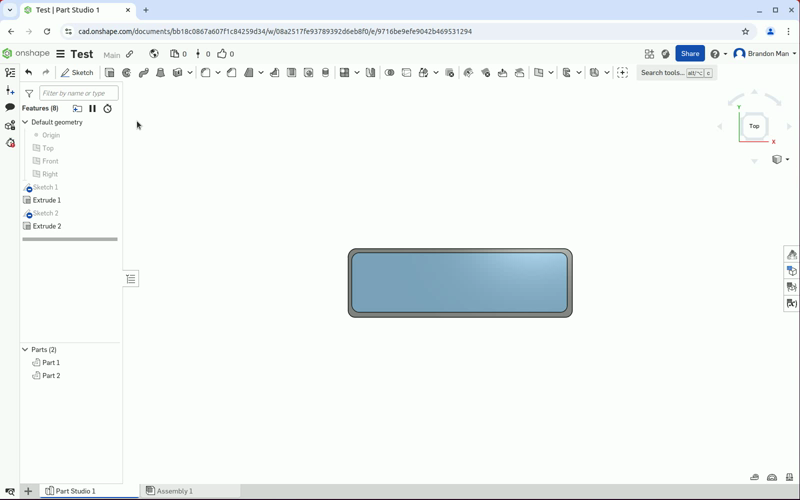
key(shift+h)
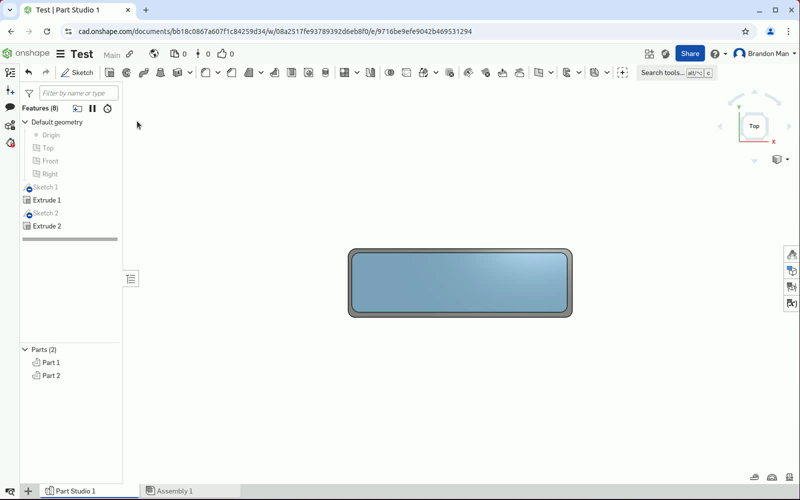
key(shift+h)
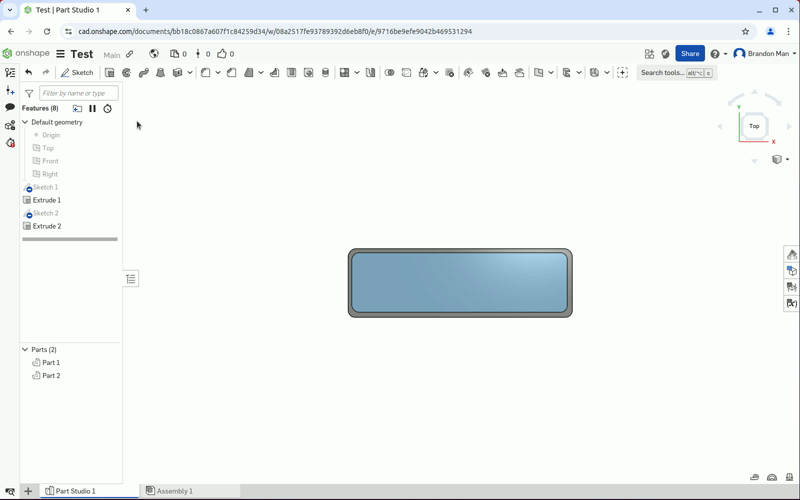
mouse_move(73, 189)
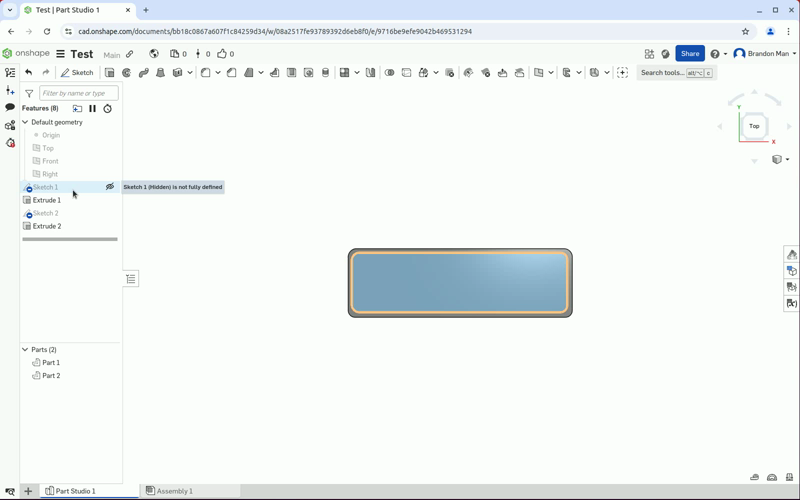
click(73, 189)
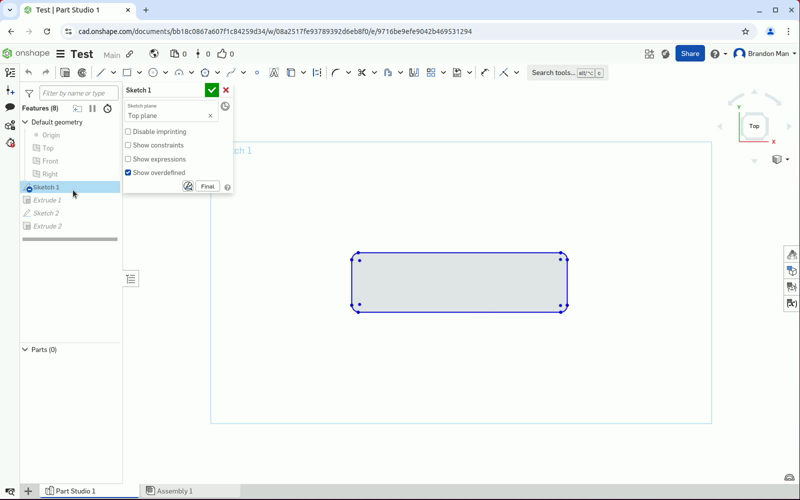
mouse_move(229, 92)
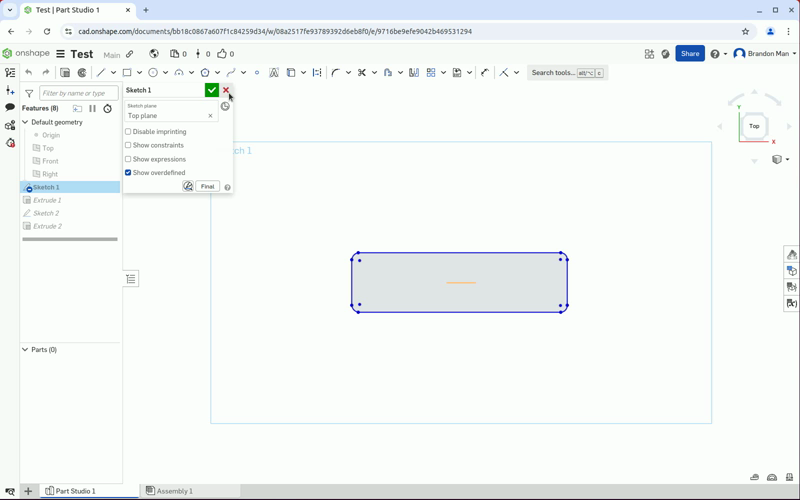
click(229, 92)
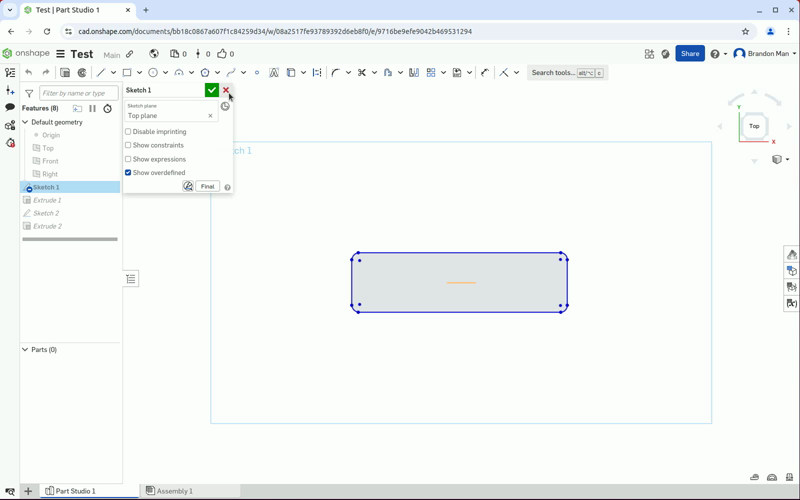
key(shift+s)
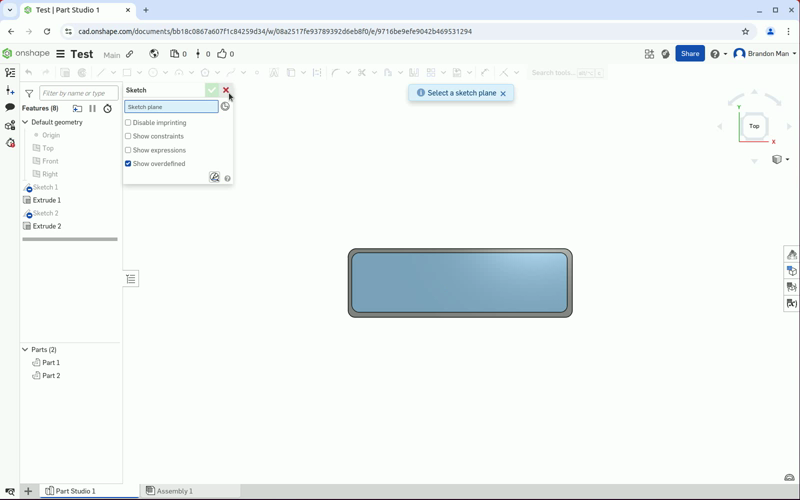
mouse_move(73, 150)
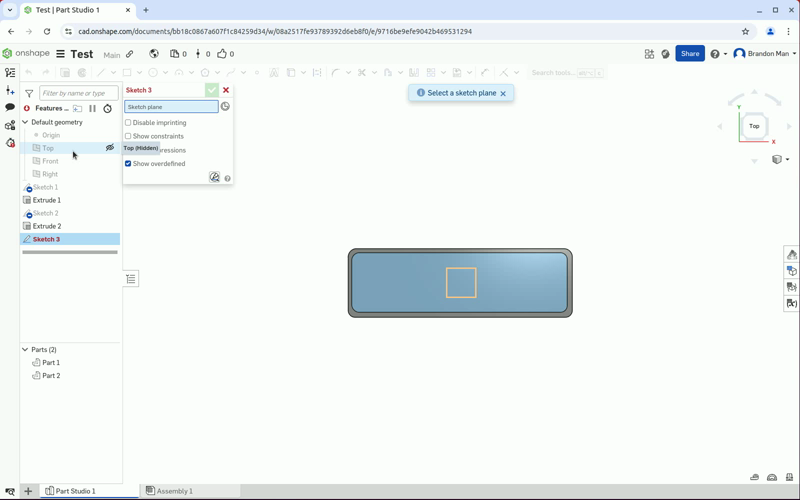
click(73, 150)
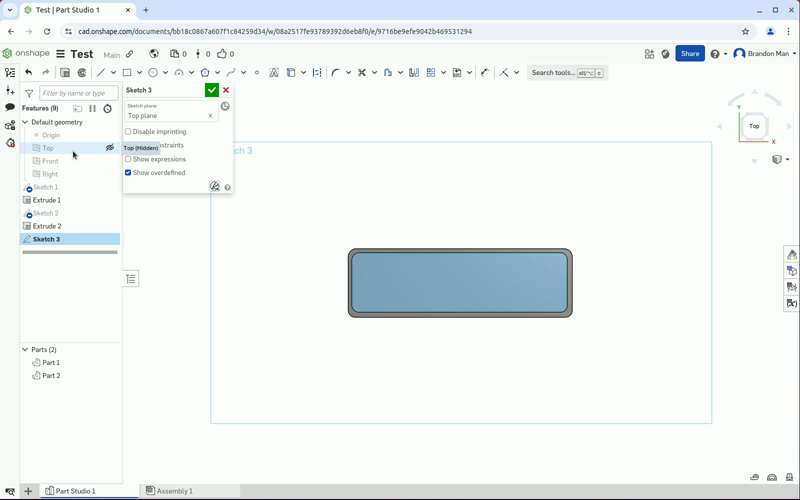
mouse_move(73, 352)
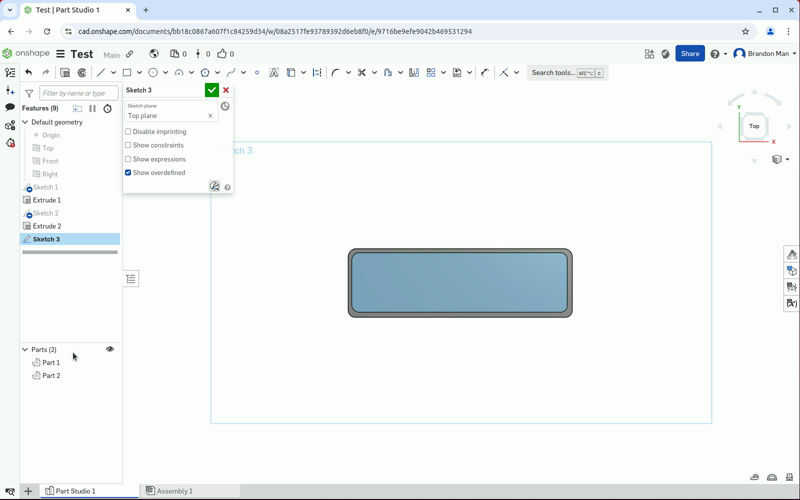
key(y)
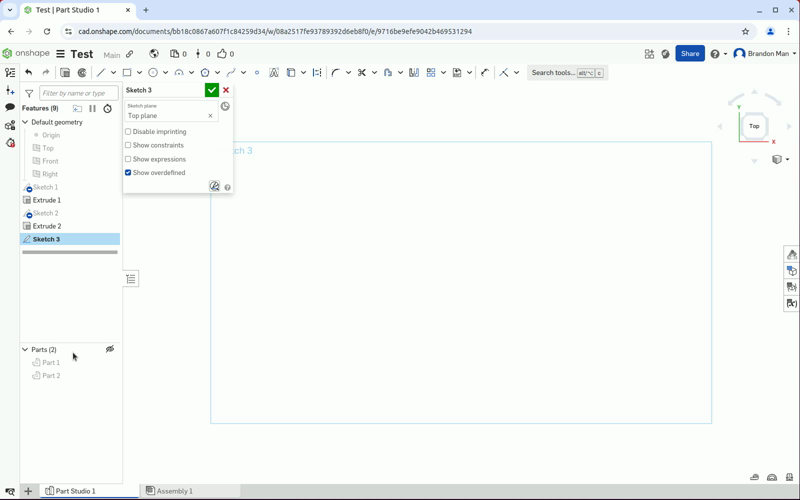
key(a)
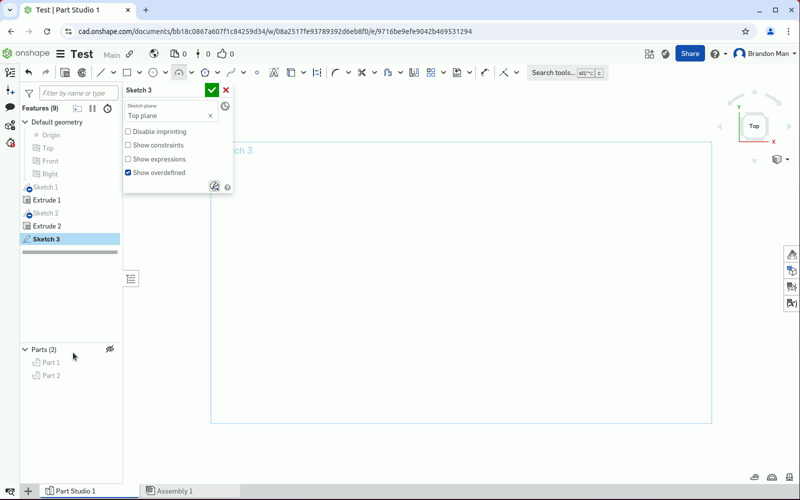
key_down(shift)
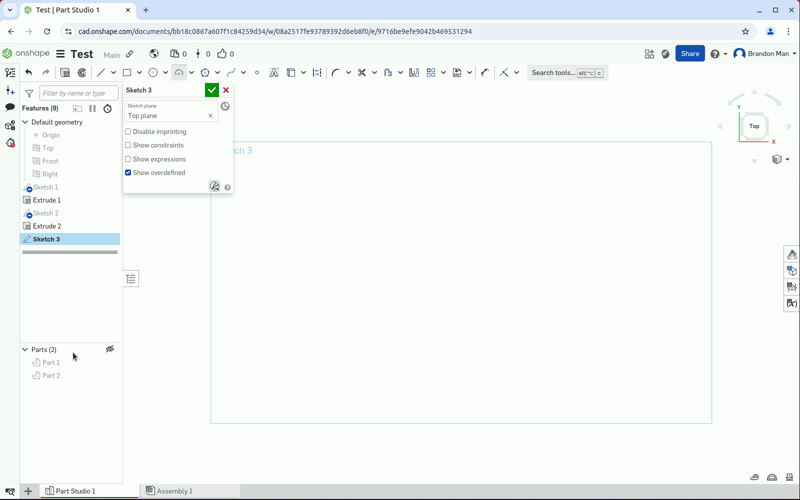
mouse_move(348, 309)
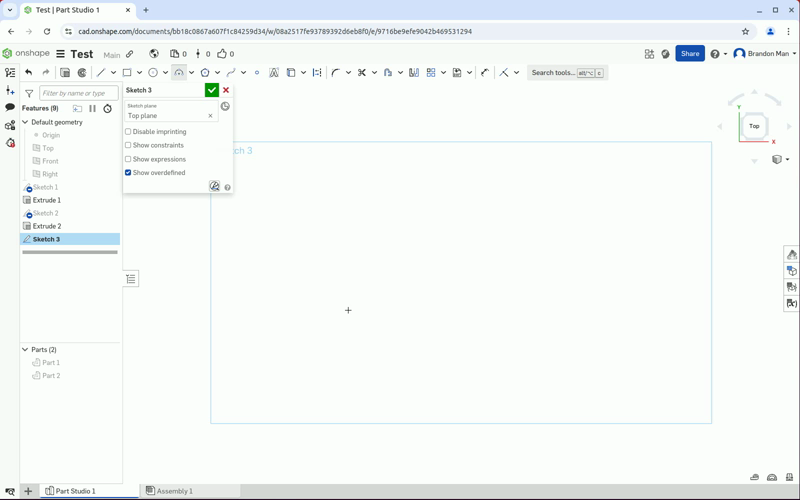
click(348, 309)
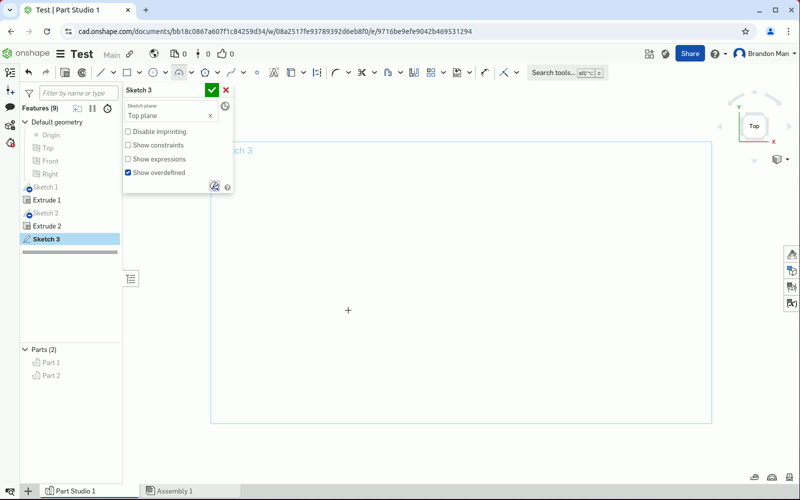
key_up(shift)
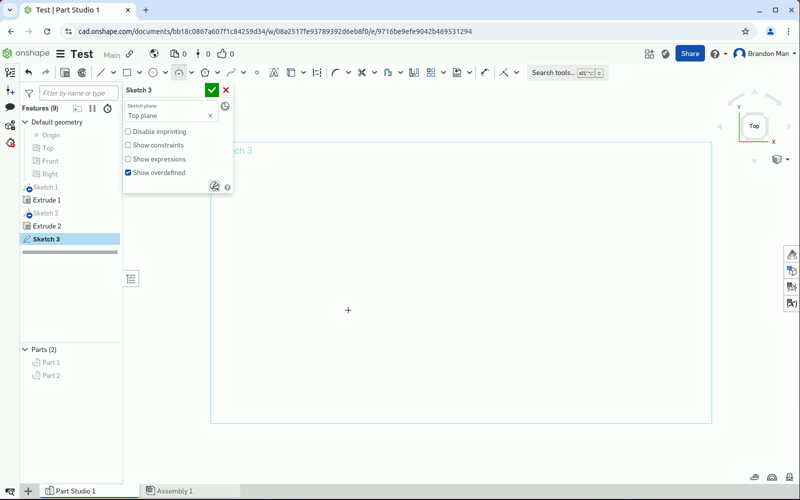
key_down(shift)
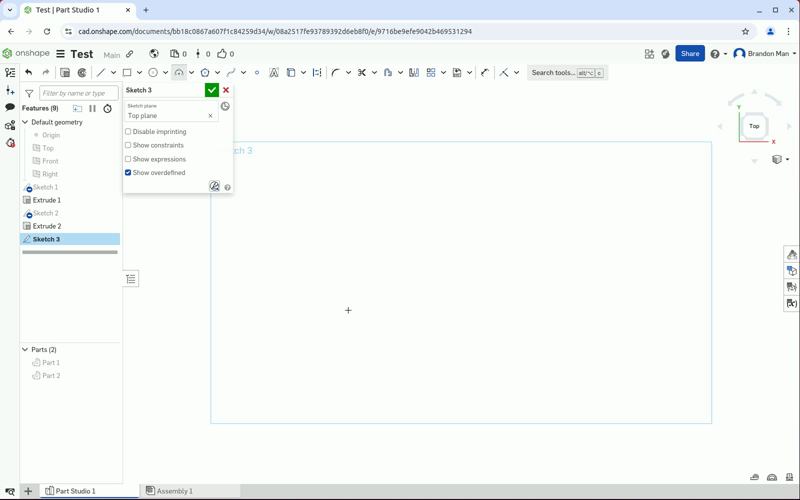
mouse_move(355, 317)
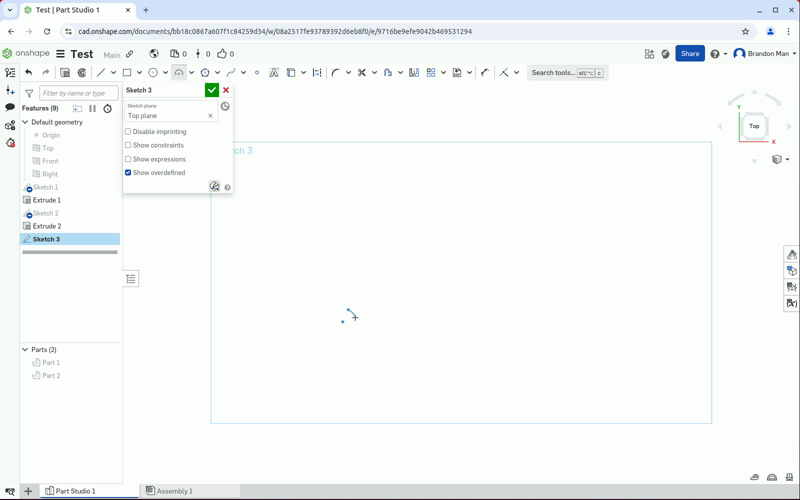
click(355, 317)
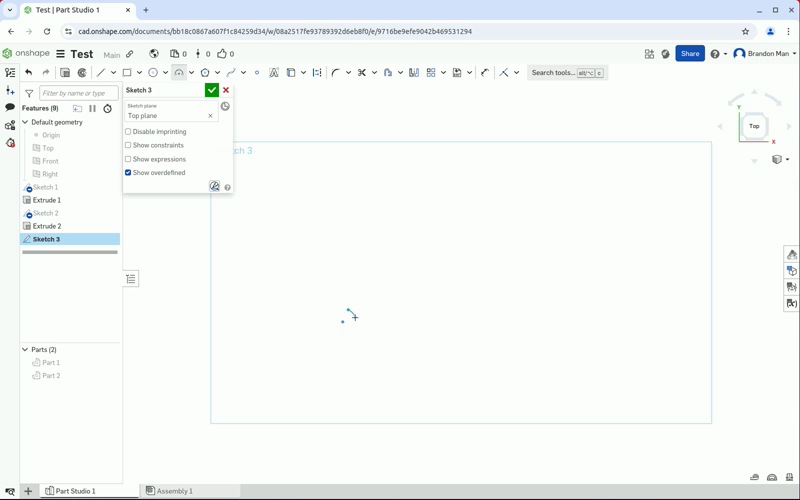
mouse_move(350, 315)
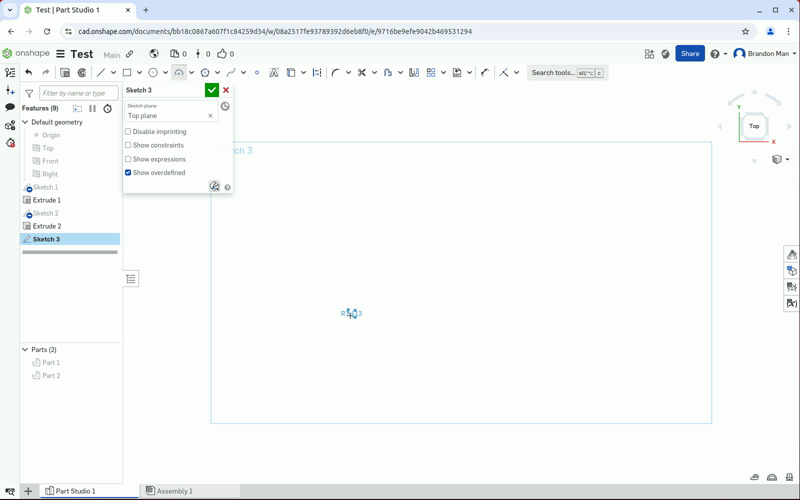
click(350, 315)
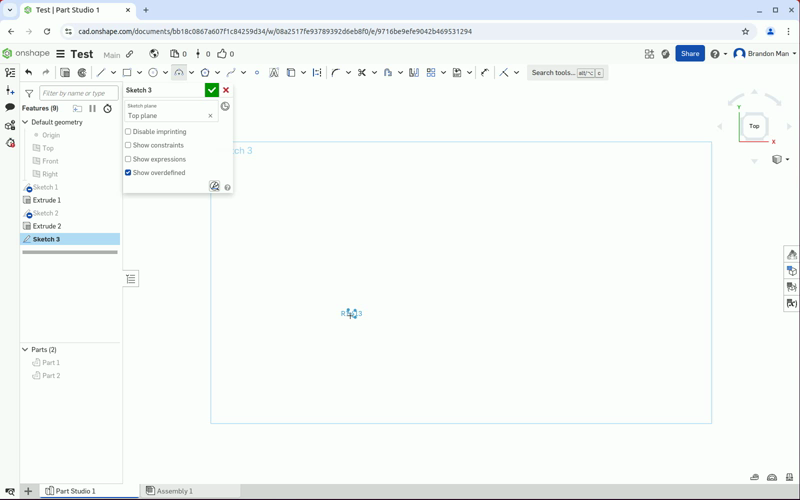
key_up(shift)
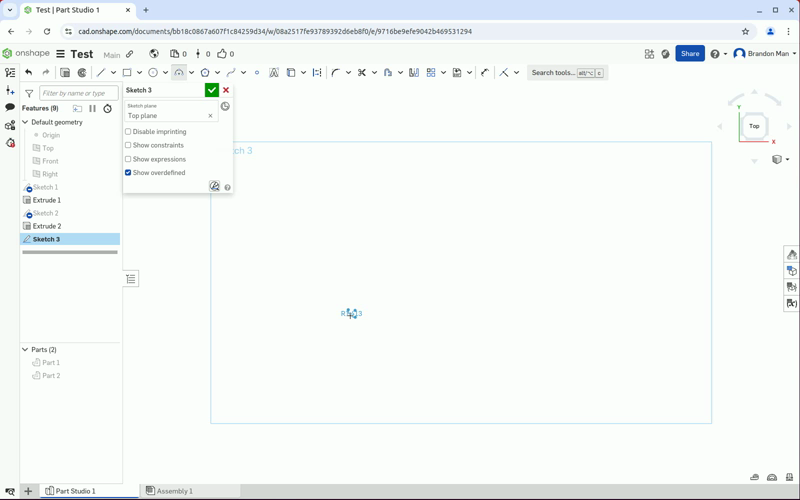
key(esc)
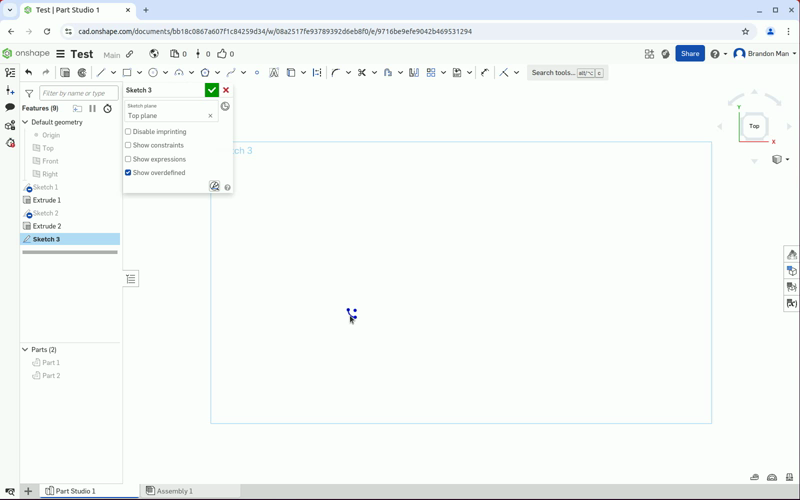
key(l)
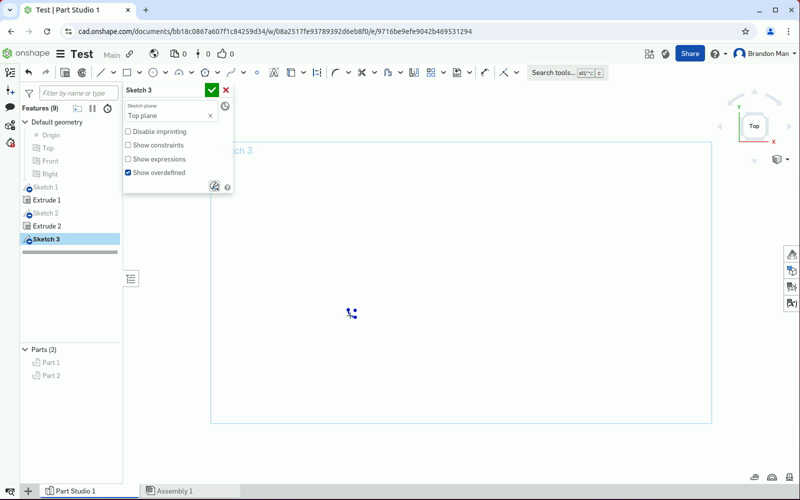
mouse_move(355, 317)
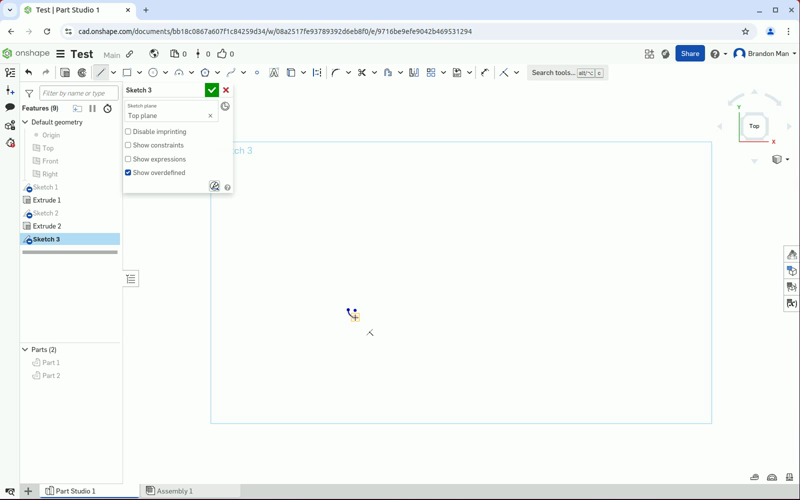
click(355, 317)
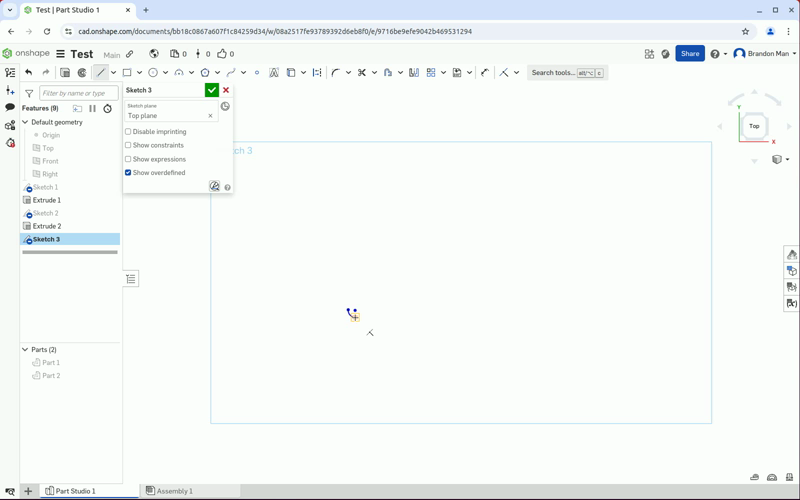
key_down(shift)
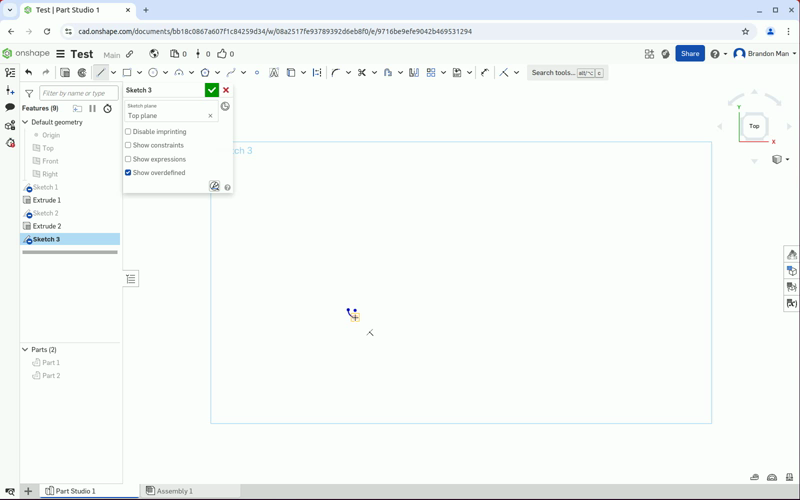
mouse_move(564, 317)
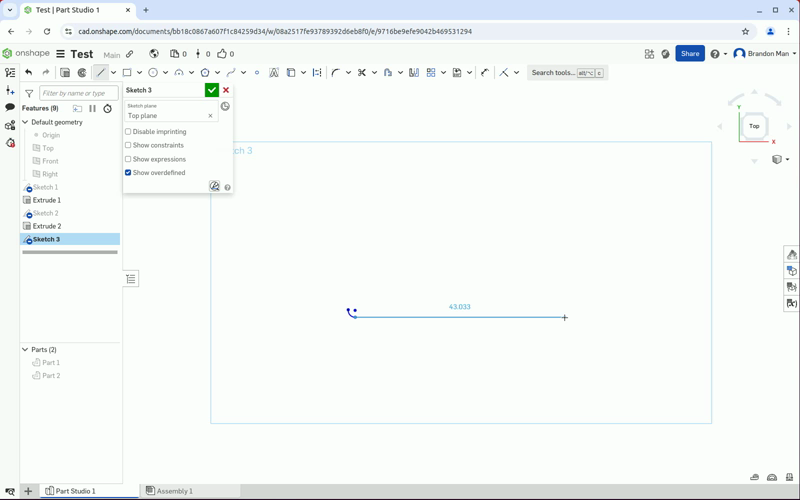
click(564, 317)
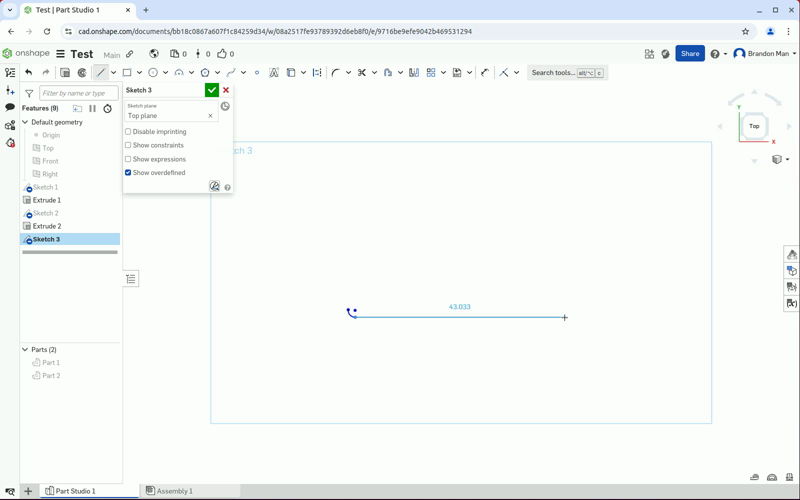
key_up(shift)
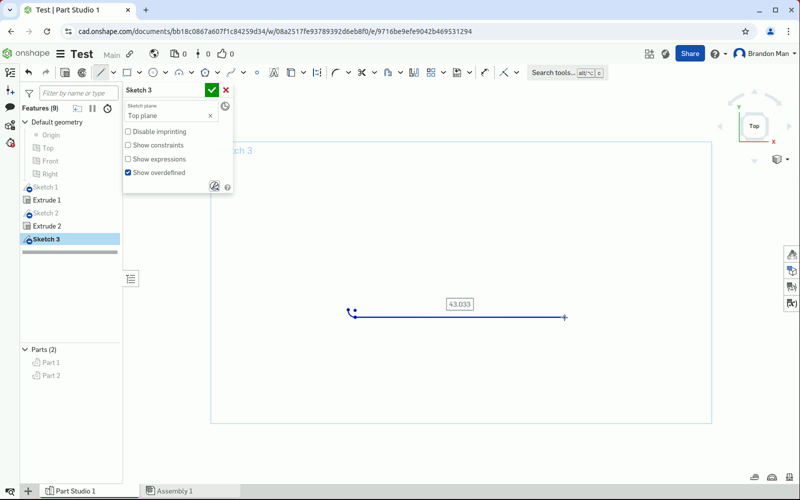
key(esc)
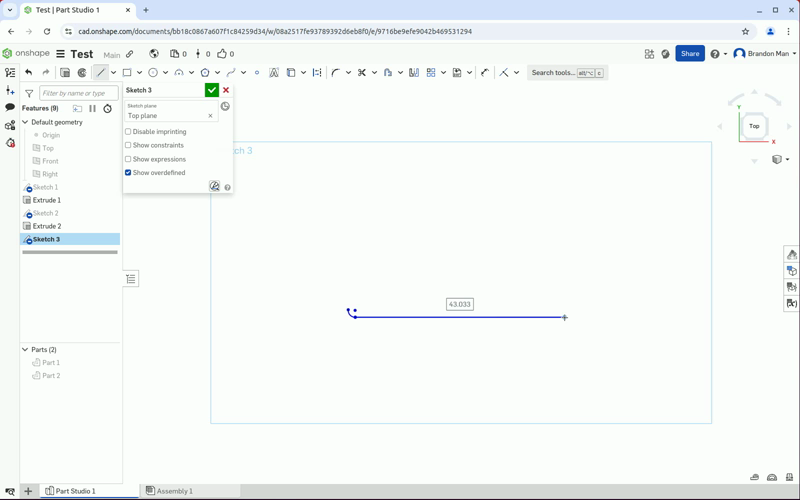
key(a)
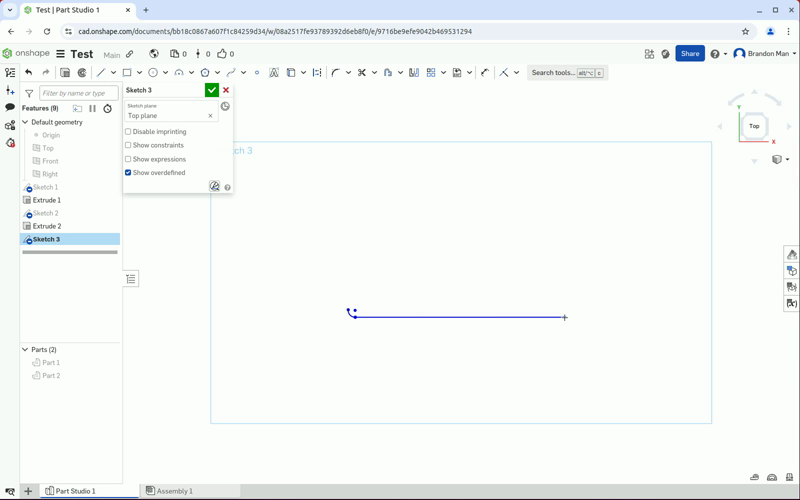
mouse_move(564, 317)
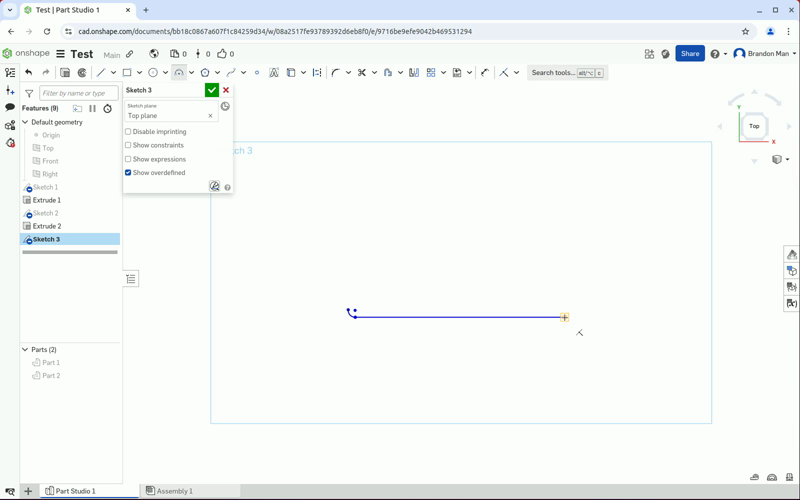
click(564, 317)
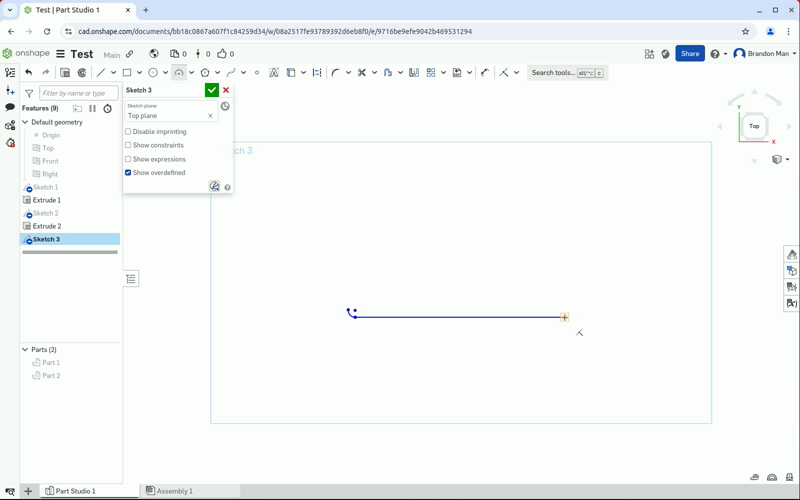
key_down(shift)
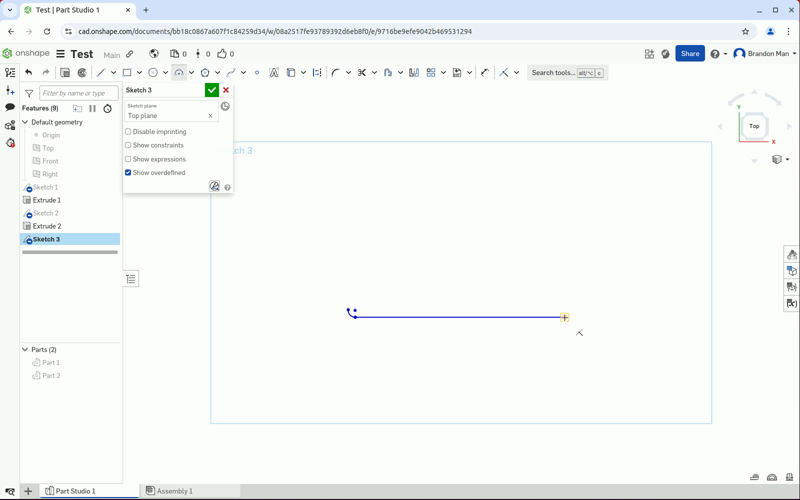
mouse_move(572, 309)
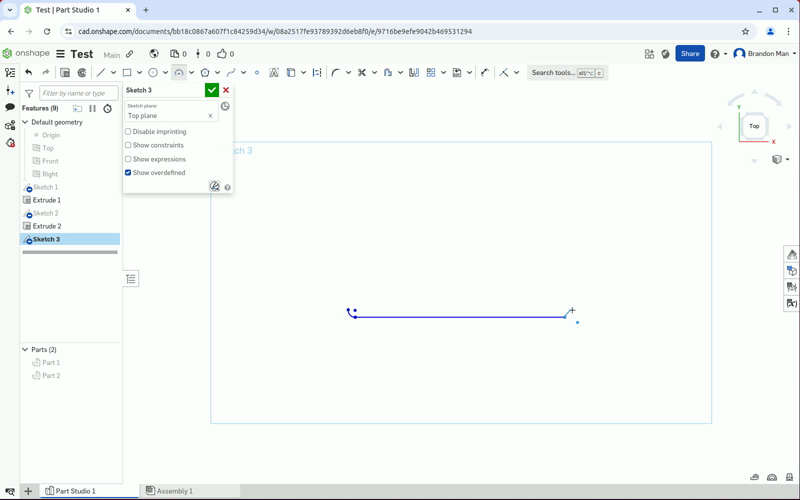
click(572, 309)
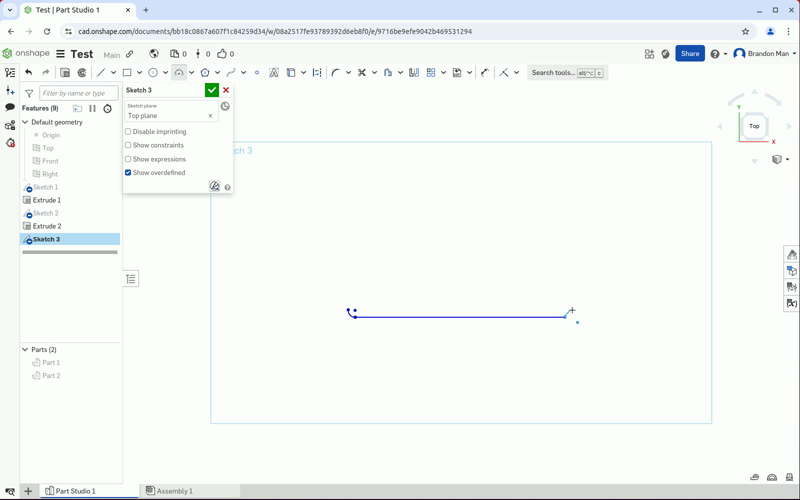
mouse_move(570, 315)
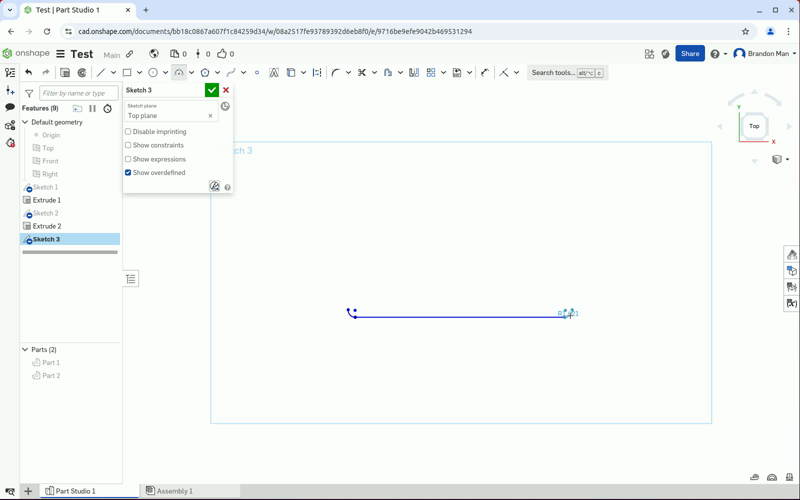
click(570, 315)
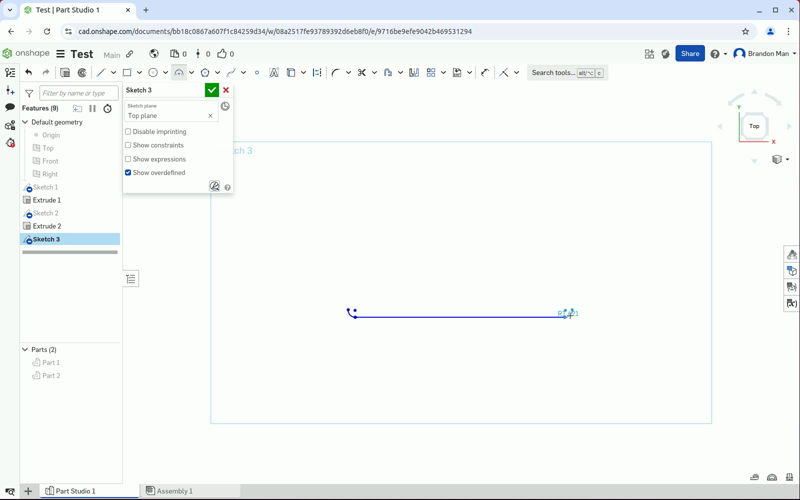
key_up(shift)
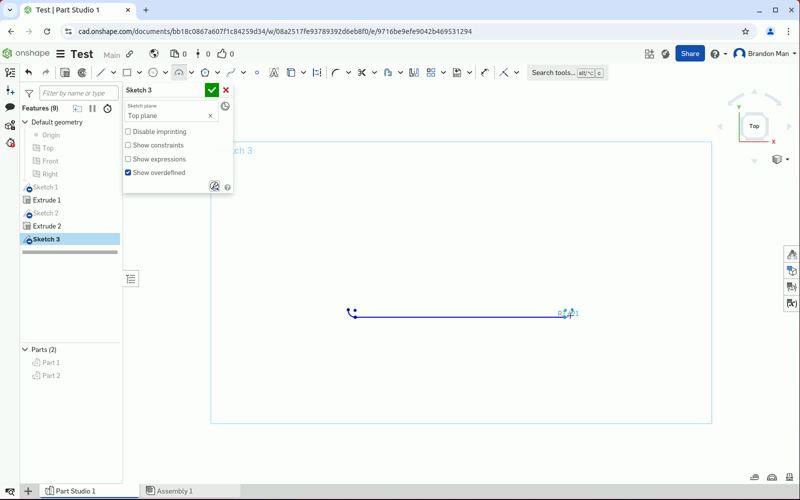
key(esc)
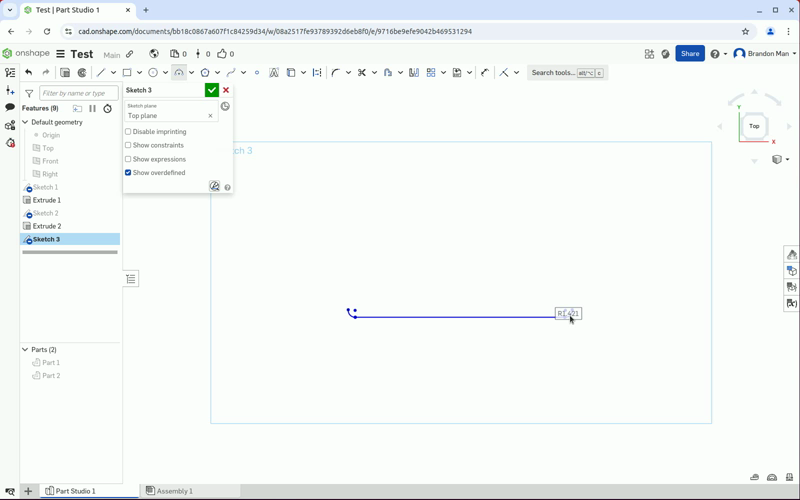
key(l)
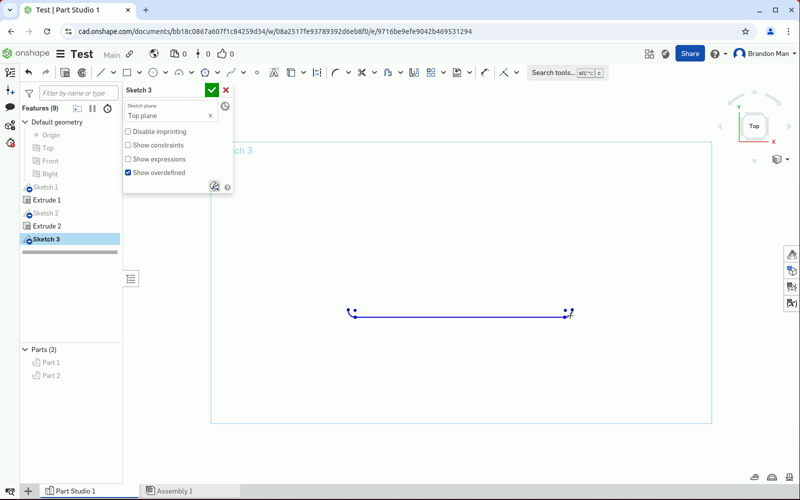
mouse_move(572, 309)
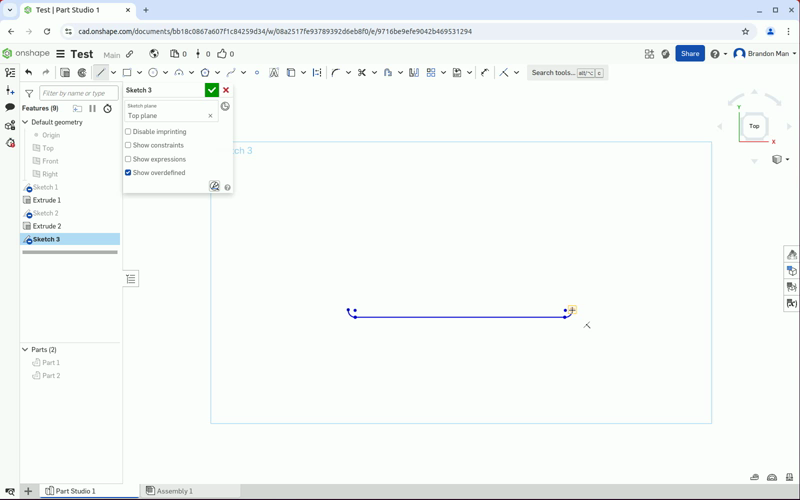
click(572, 309)
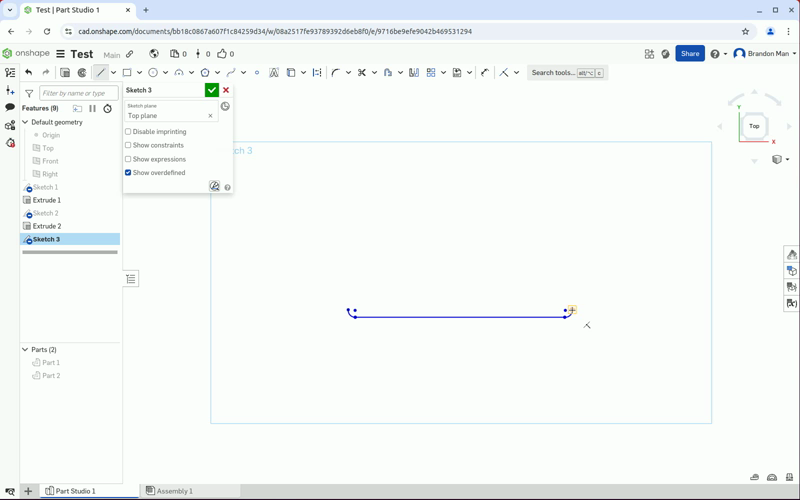
key_down(shift)
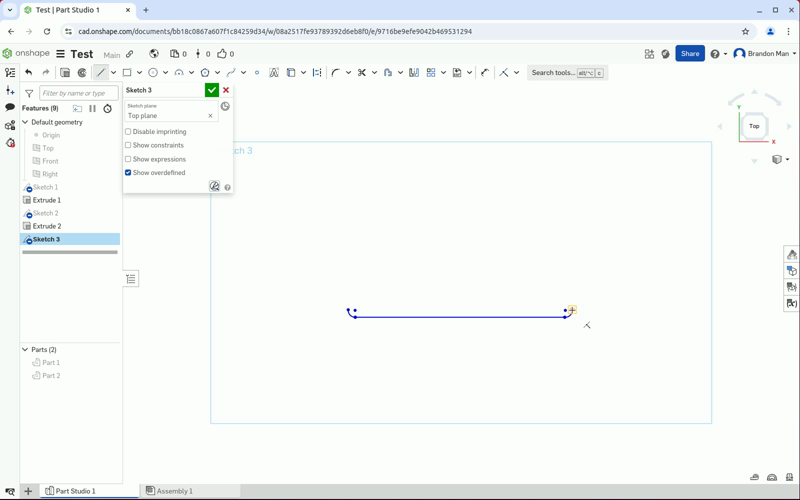
mouse_move(589, 309)
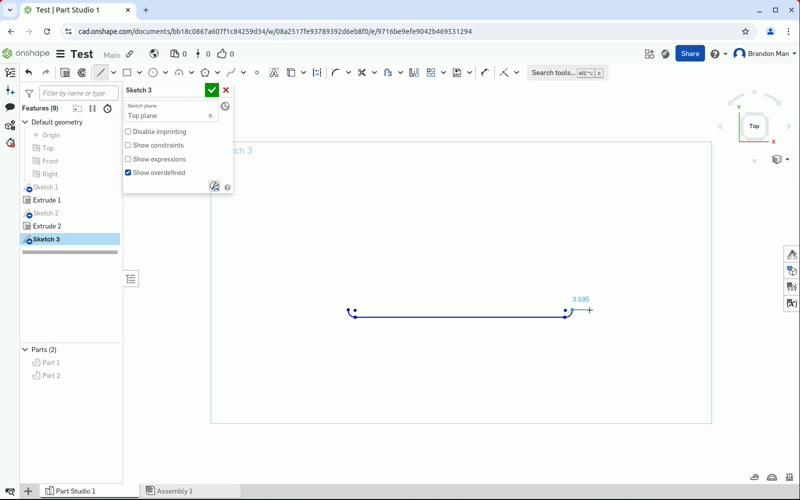
mouse_move(572, 258)
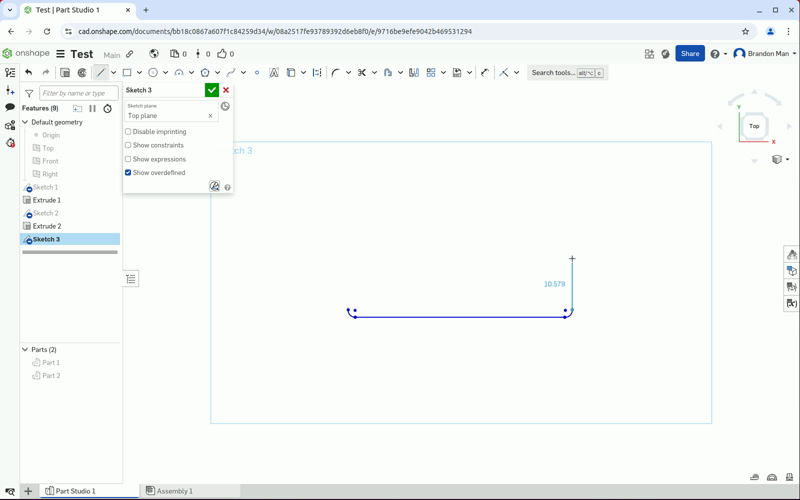
click(572, 258)
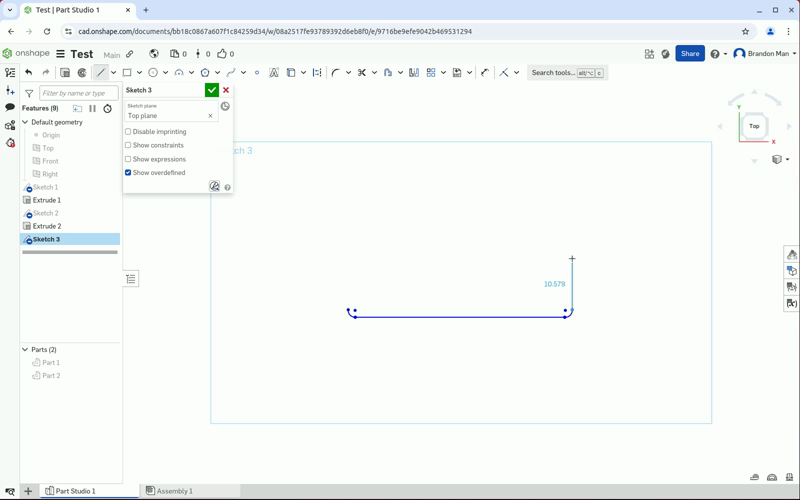
key_up(shift)
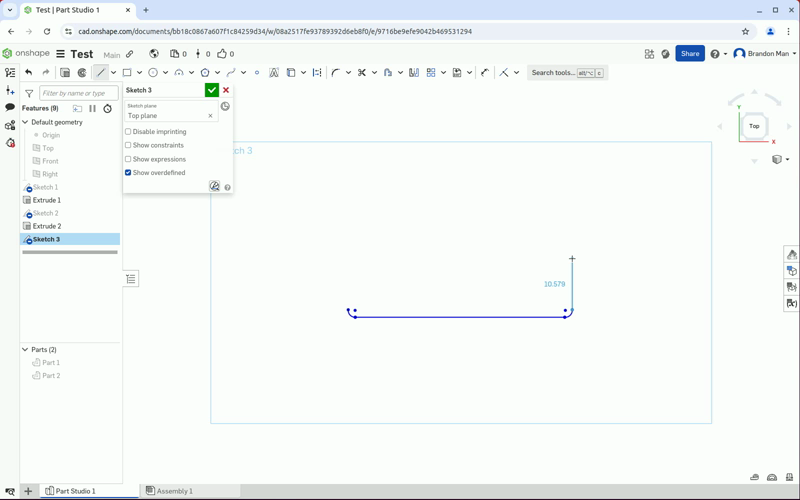
key(esc)
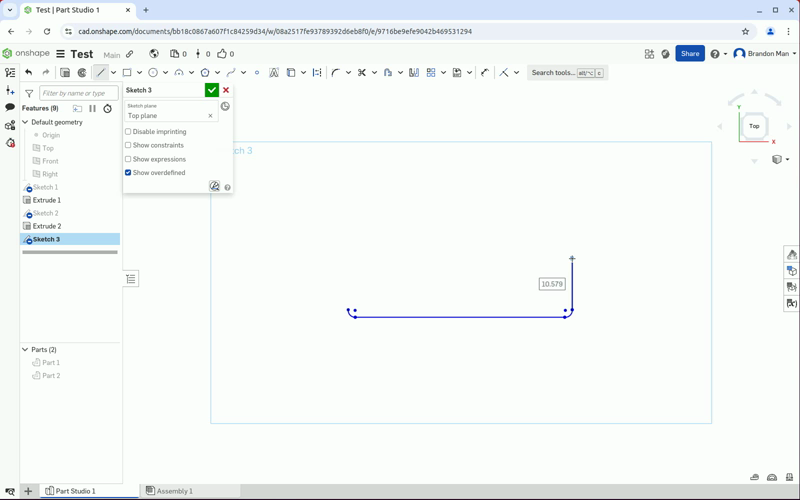
key(a)
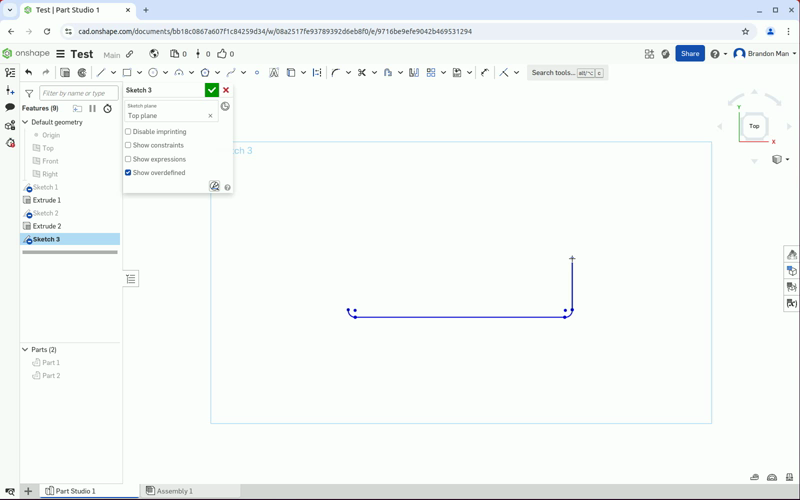
mouse_move(572, 258)
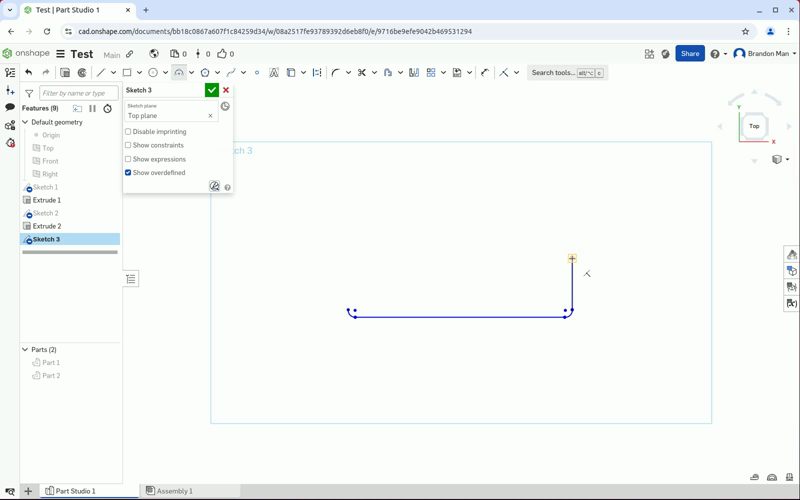
click(572, 258)
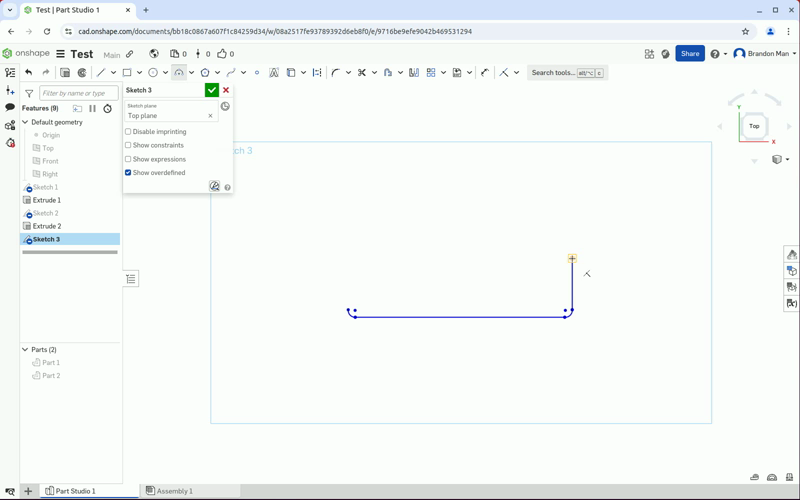
key_down(shift)
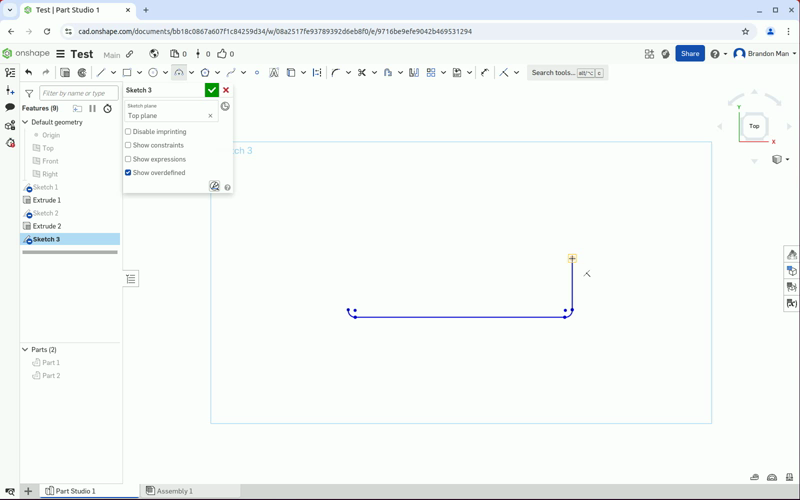
mouse_move(564, 248)
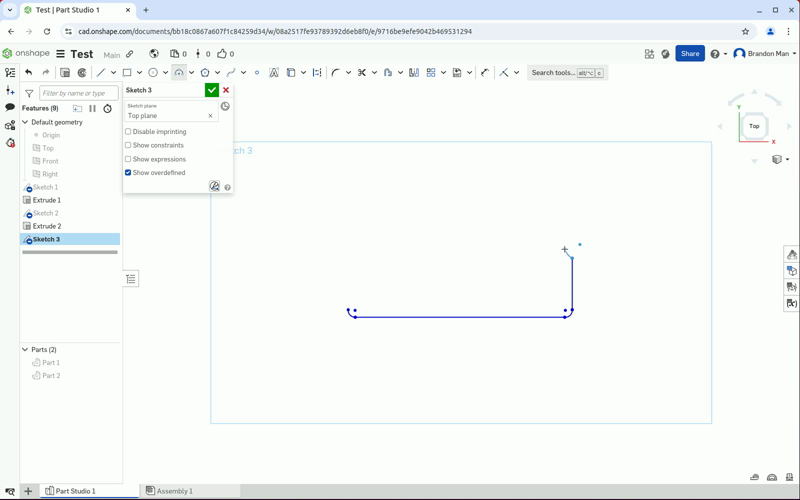
click(564, 248)
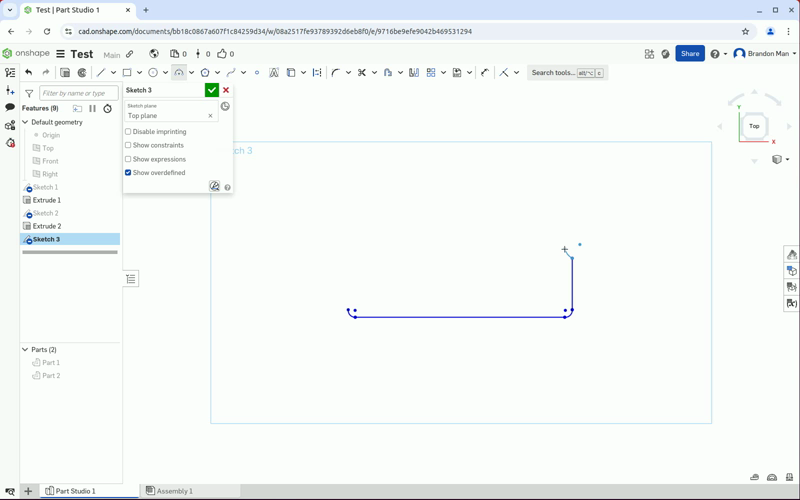
mouse_move(570, 252)
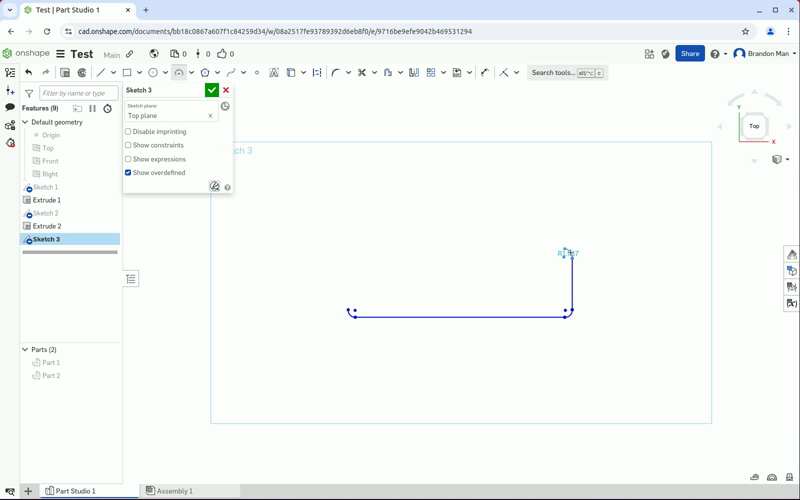
click(570, 252)
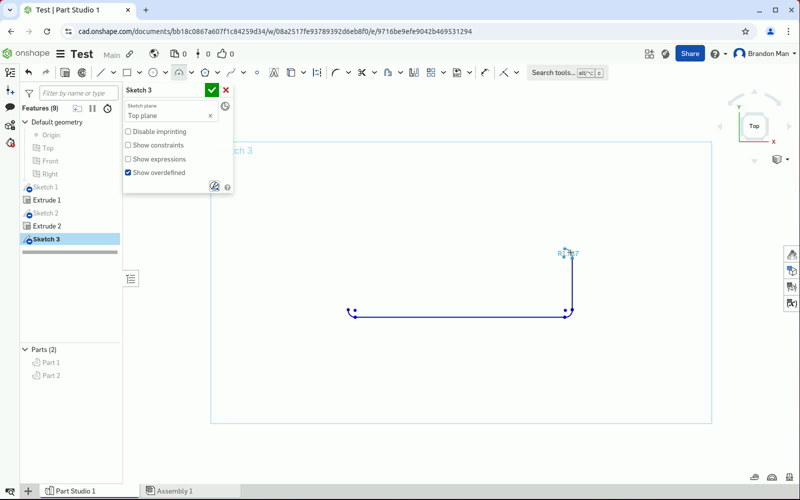
key_up(shift)
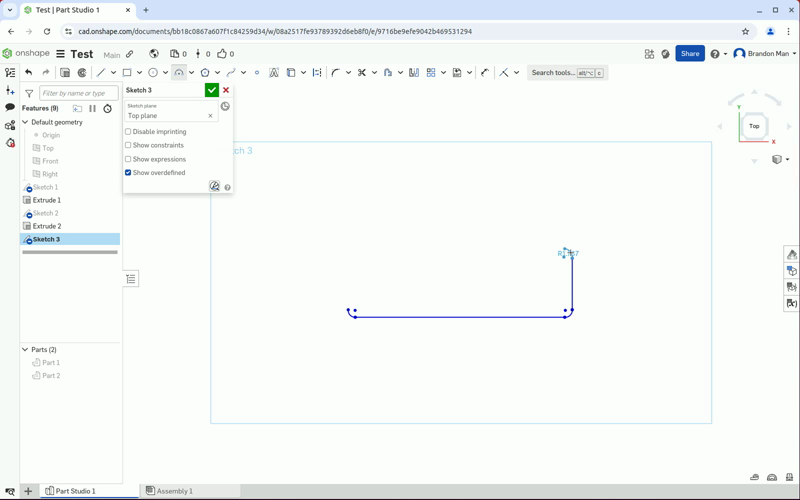
key(esc)
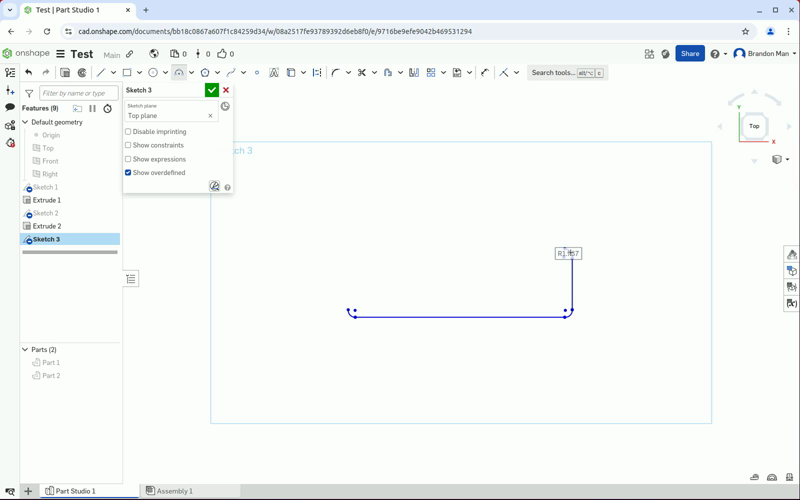
key(l)
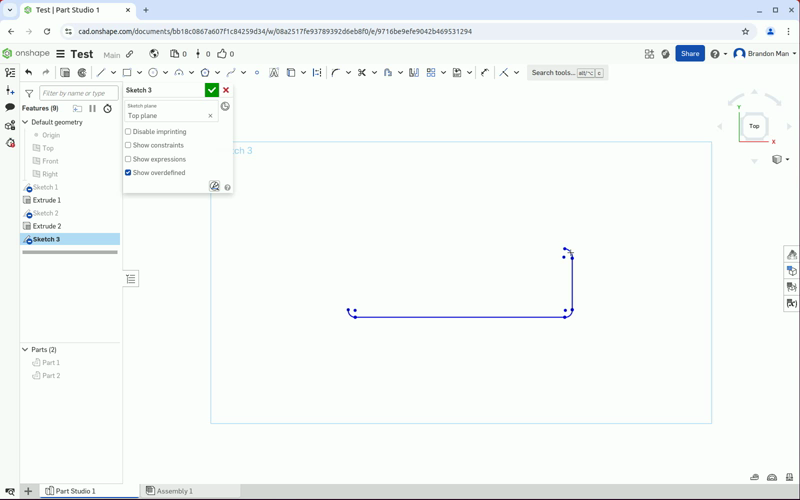
mouse_move(564, 248)
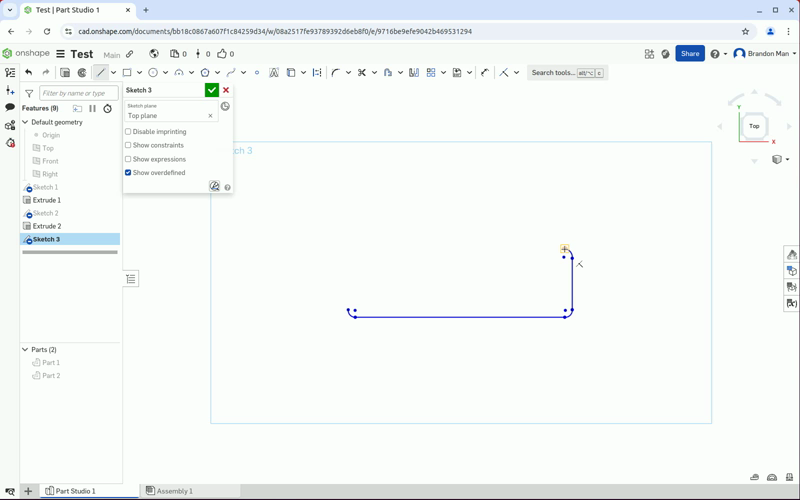
click(564, 248)
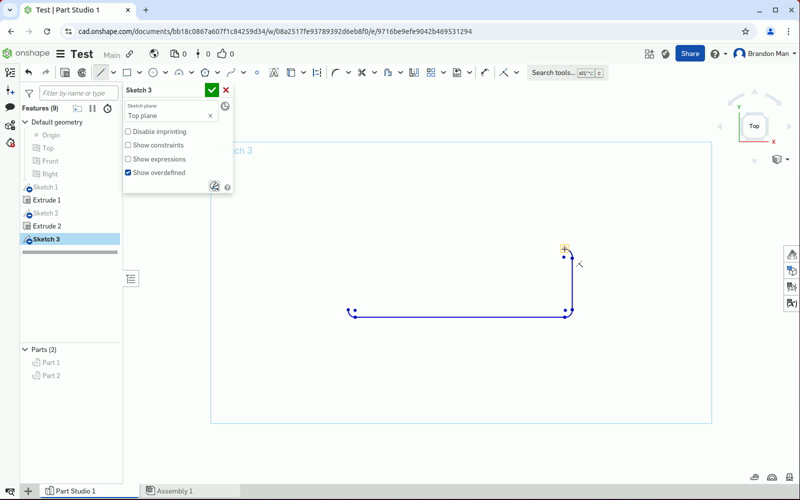
key_down(shift)
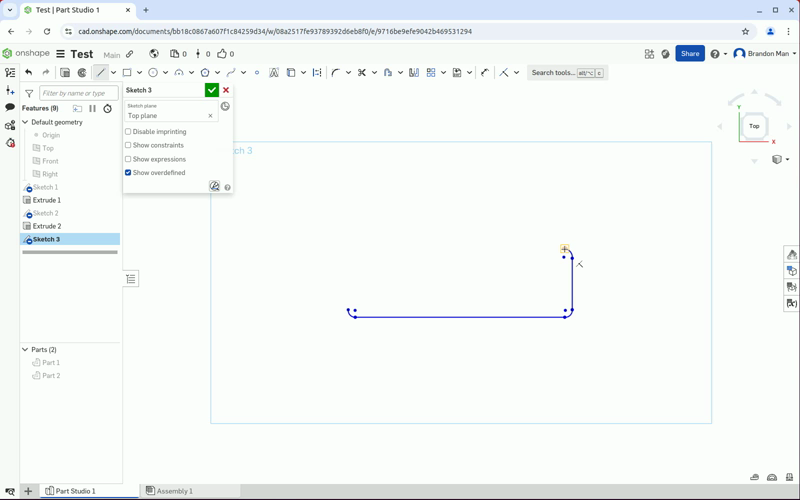
mouse_move(355, 248)
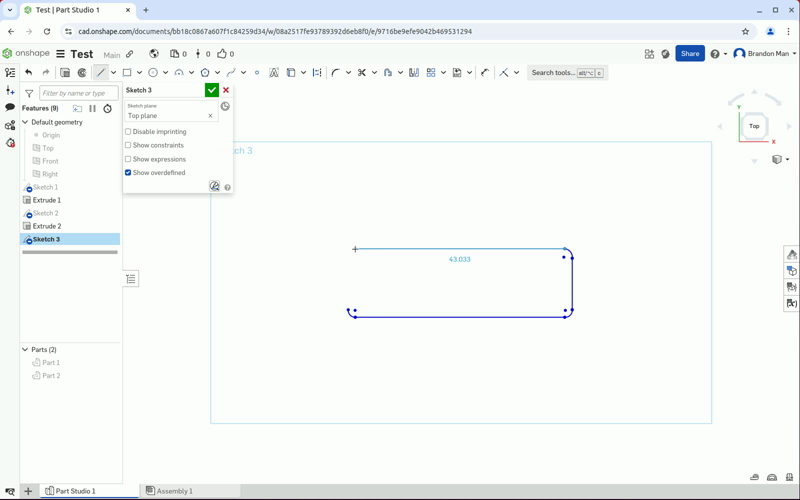
click(355, 248)
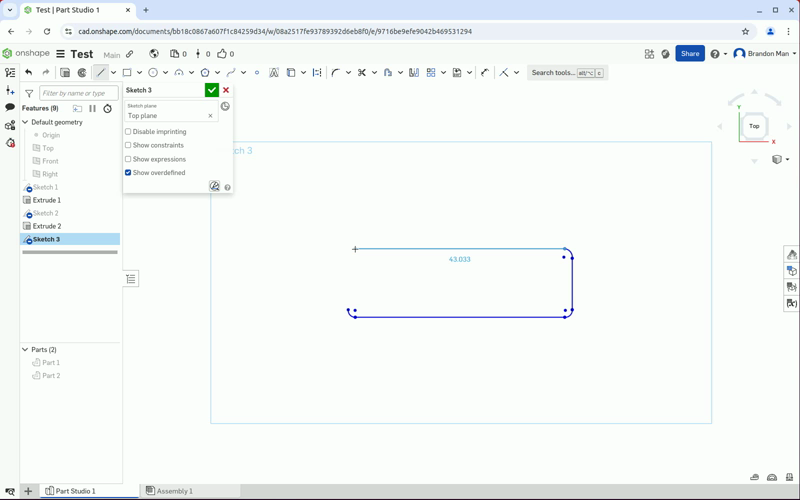
key_up(shift)
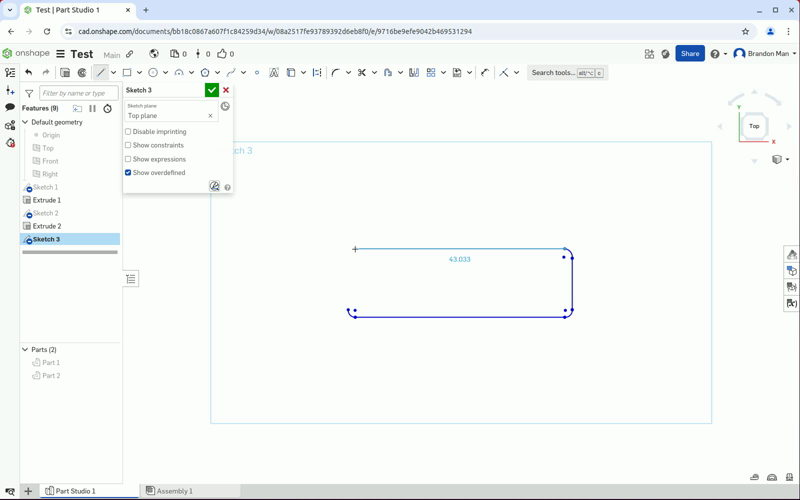
key(esc)
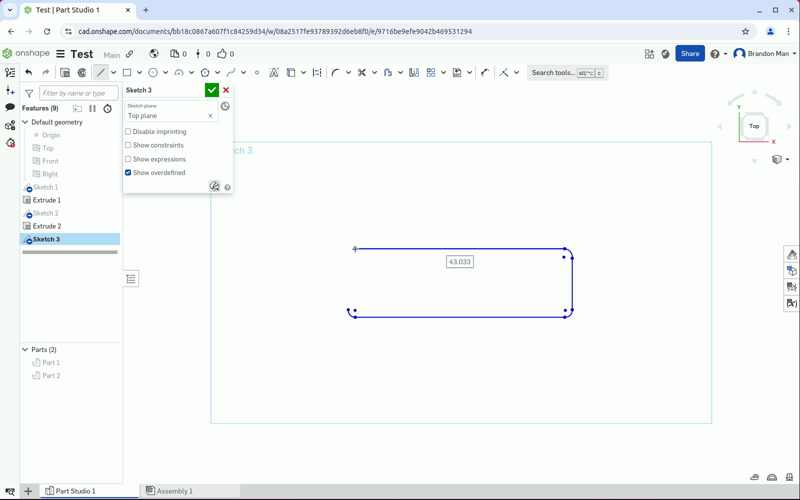
key(a)
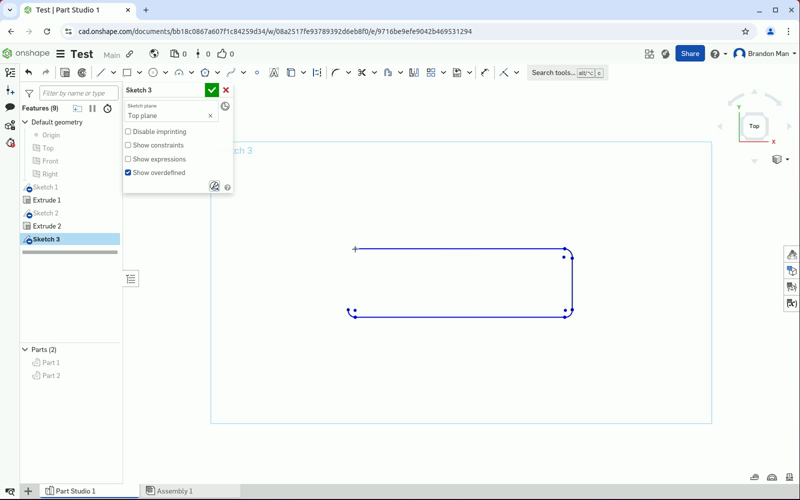
mouse_move(355, 248)
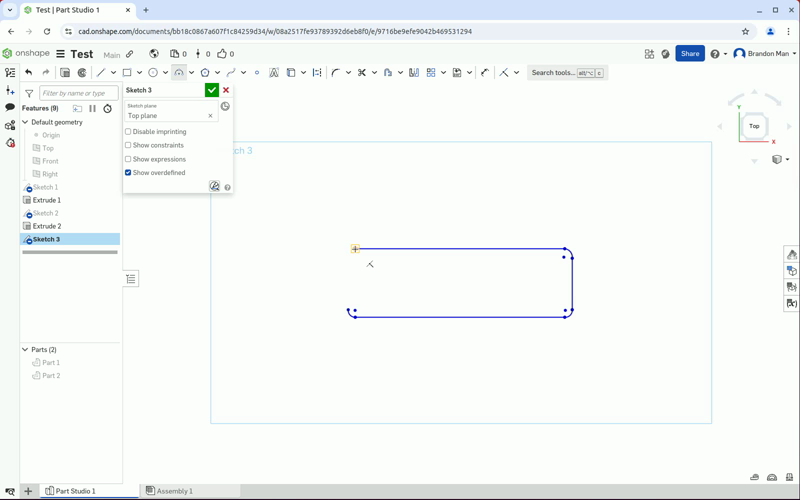
click(355, 248)
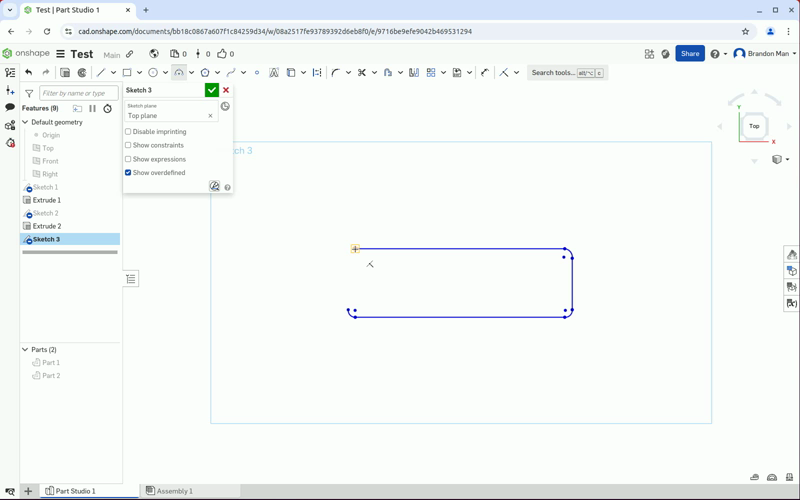
key_down(shift)
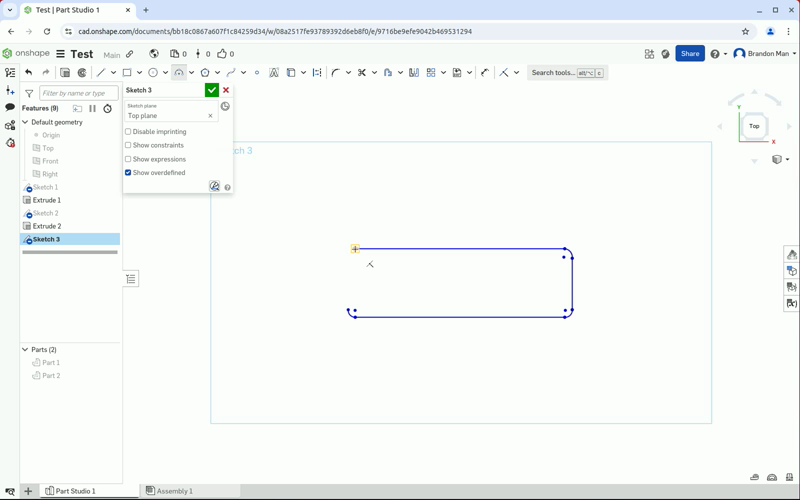
mouse_move(348, 258)
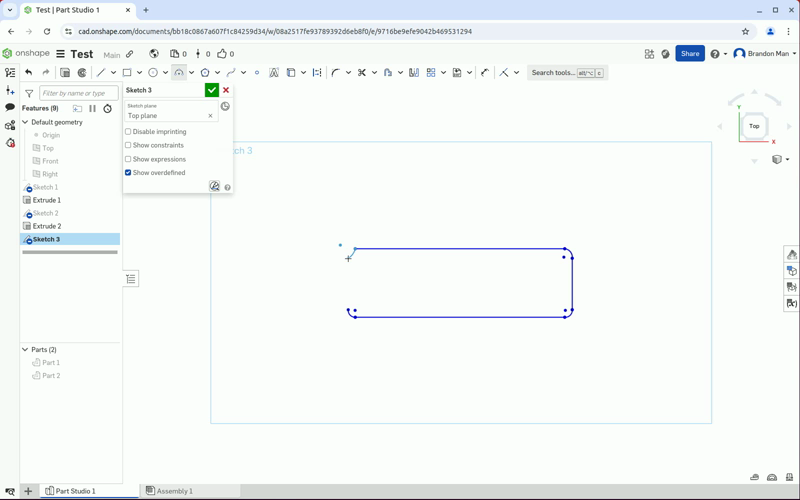
click(348, 258)
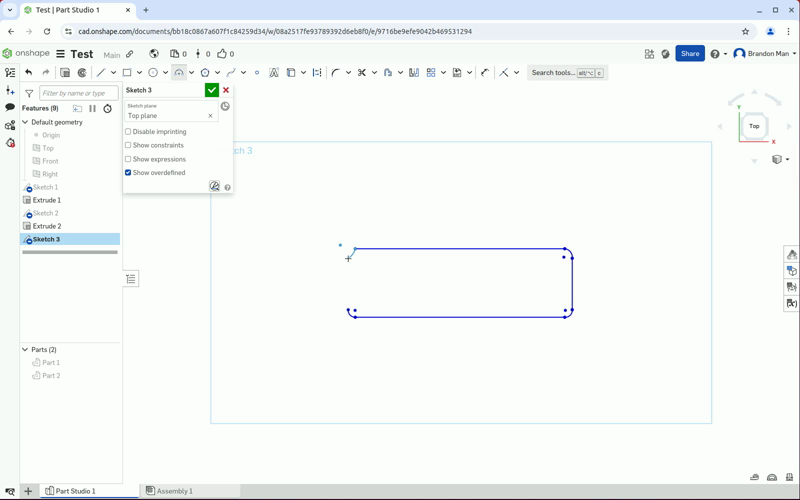
mouse_move(349, 252)
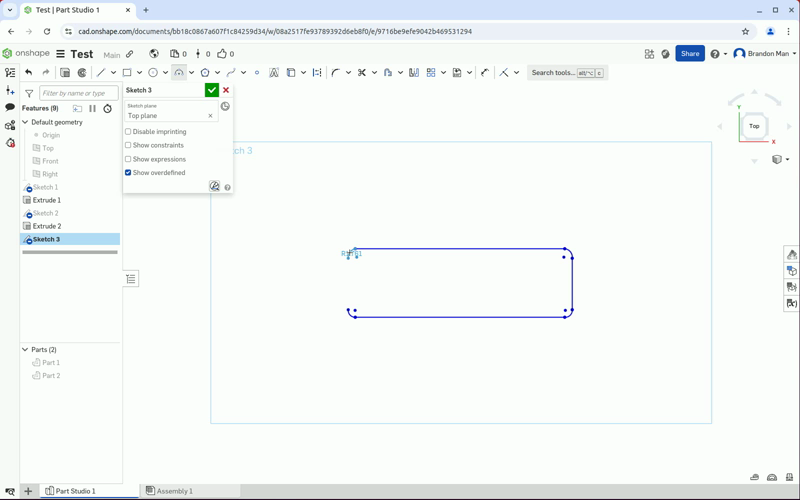
click(349, 252)
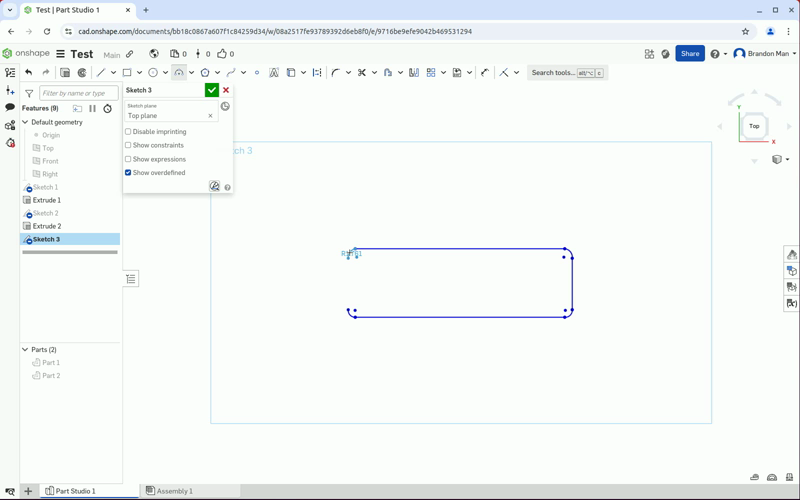
key_up(shift)
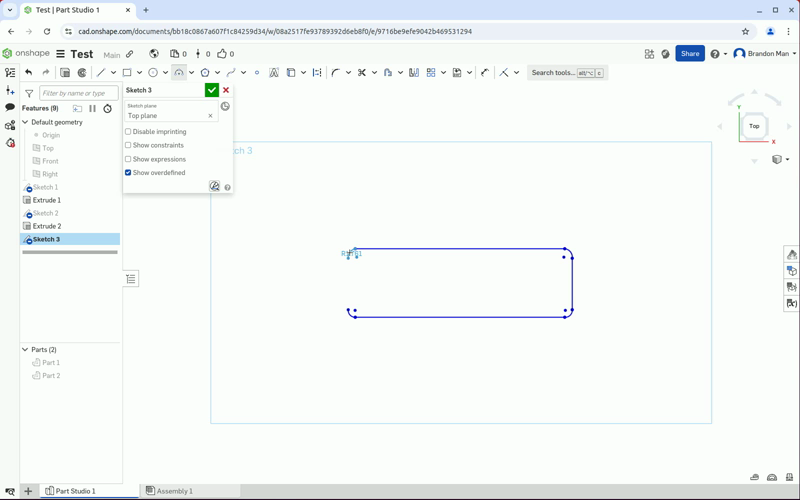
key(esc)
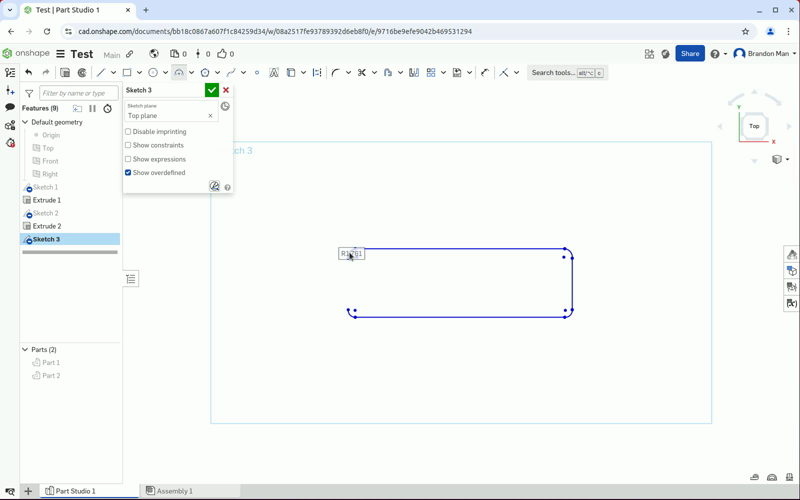
key(l)
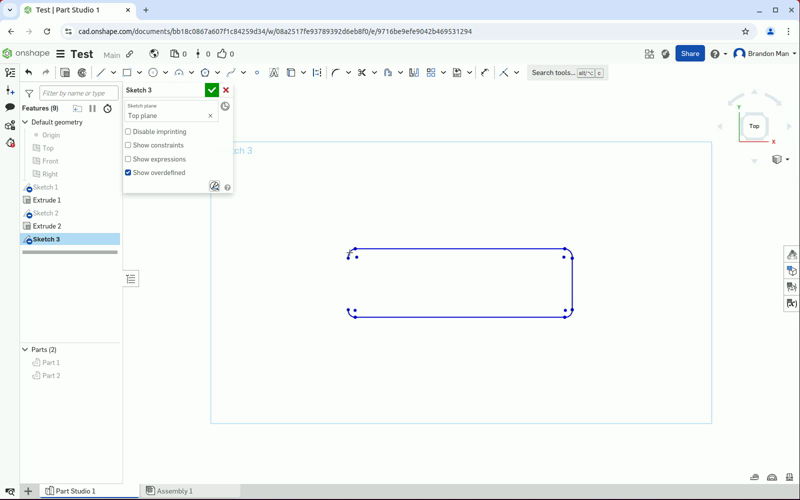
mouse_move(348, 258)
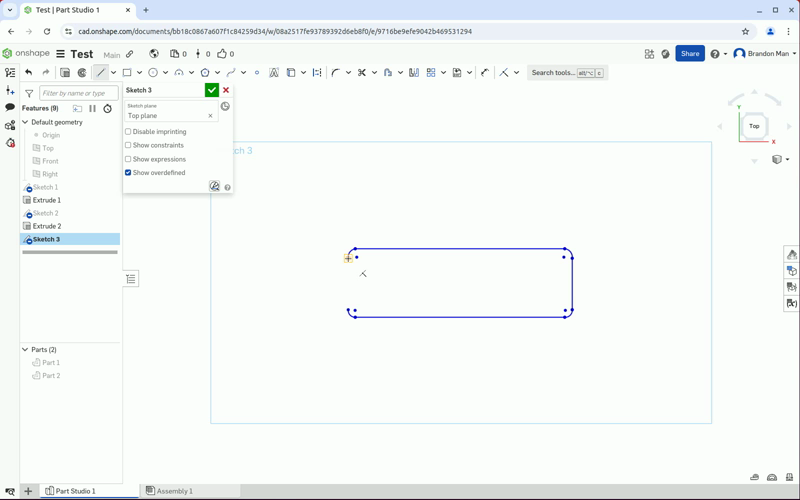
click(348, 258)
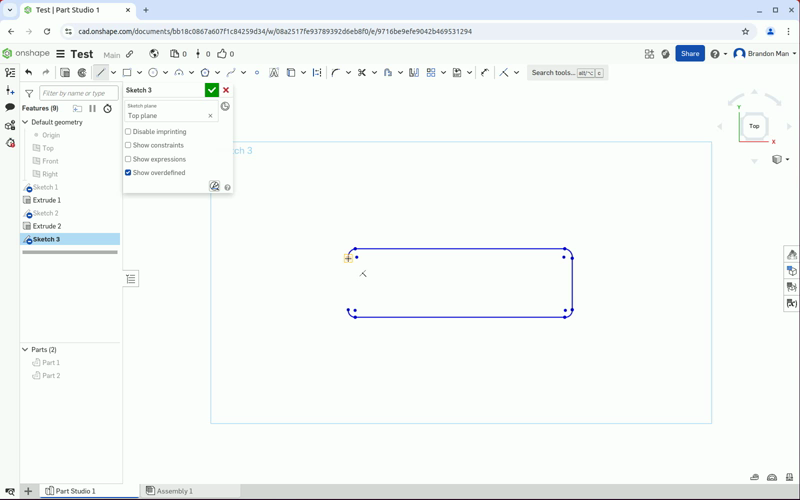
mouse_move(378, 258)
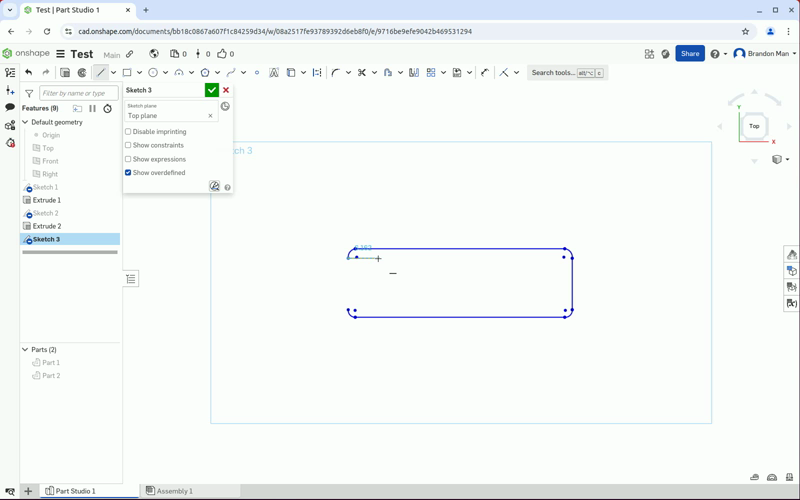
key_down(shift)
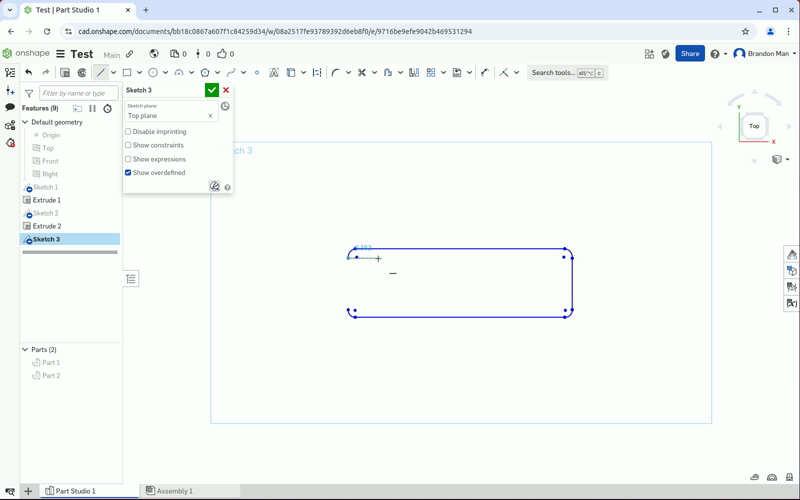
mouse_move(348, 309)
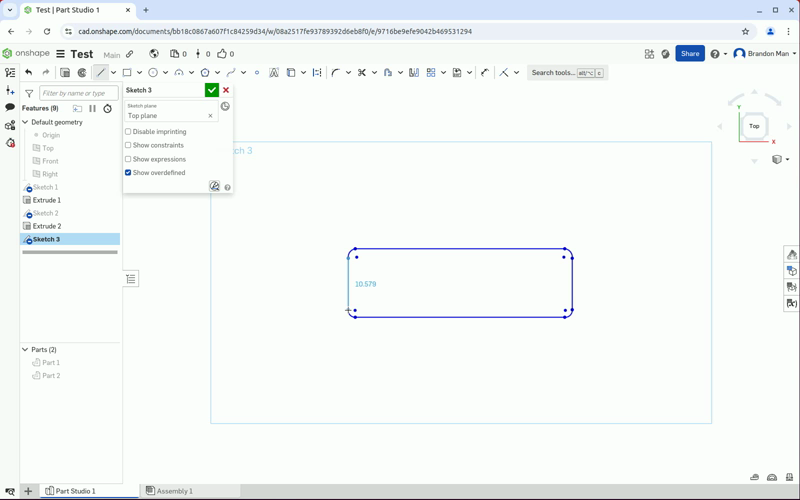
key_up(shift)
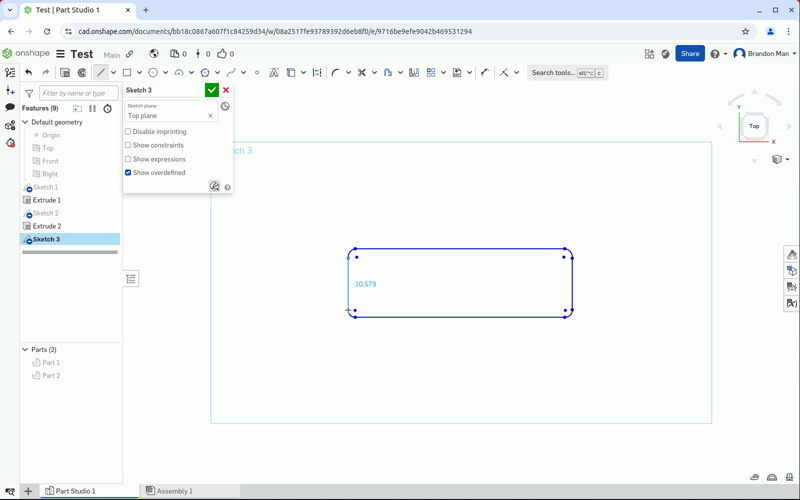
click(348, 309)
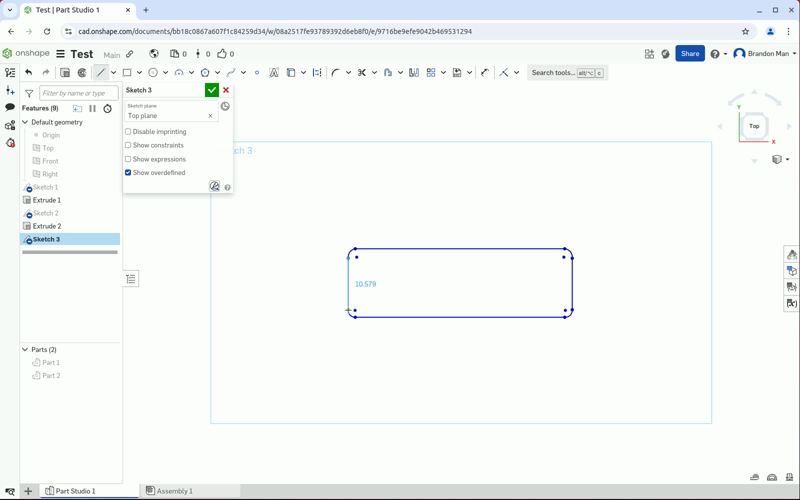
key(esc)
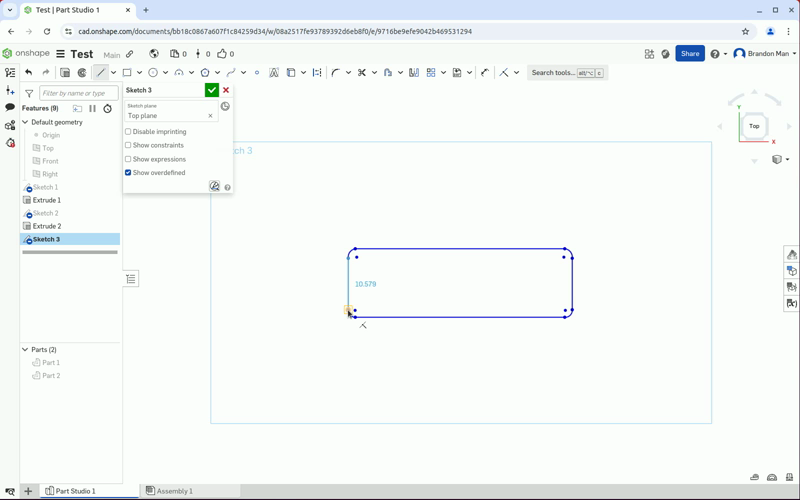
key(a)
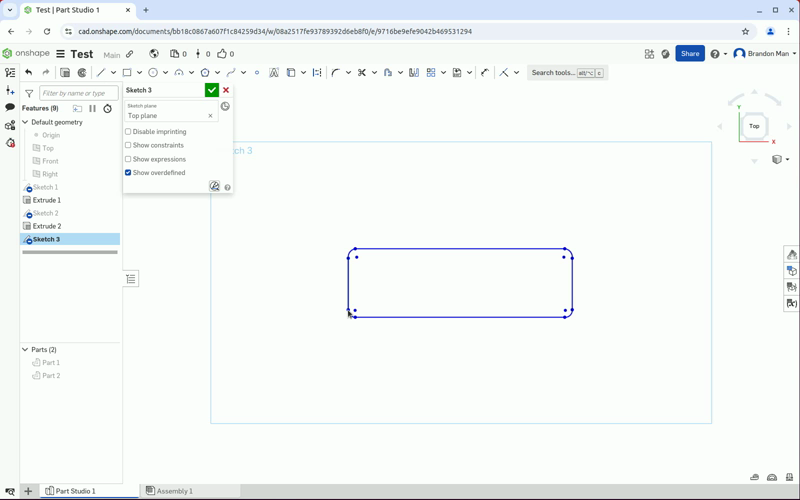
key_down(shift)
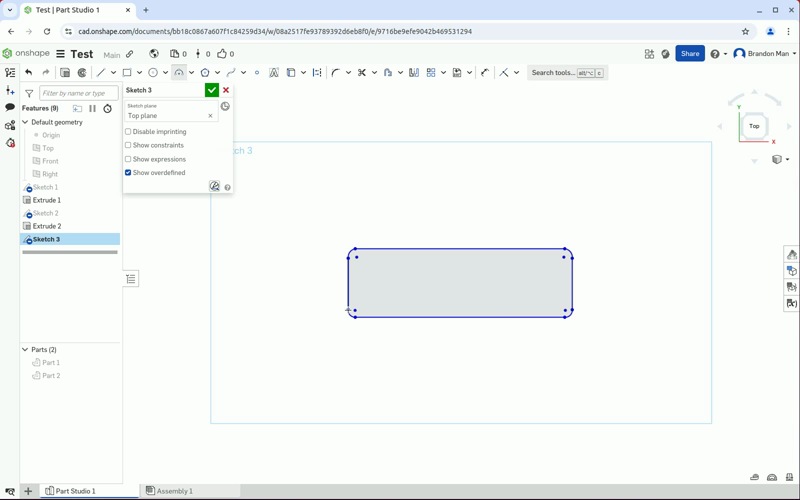
mouse_move(353, 305)
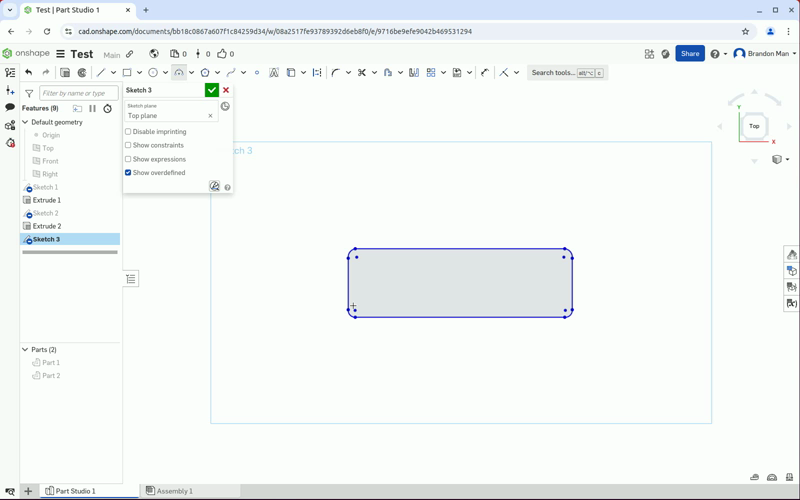
click(353, 305)
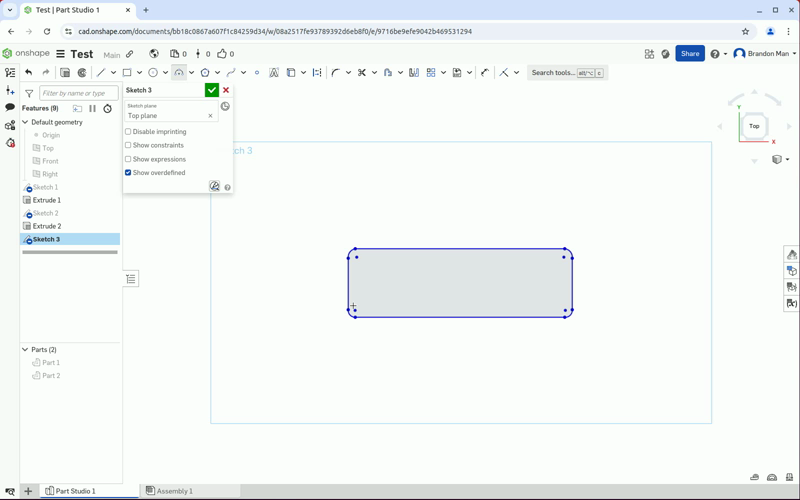
key_up(shift)
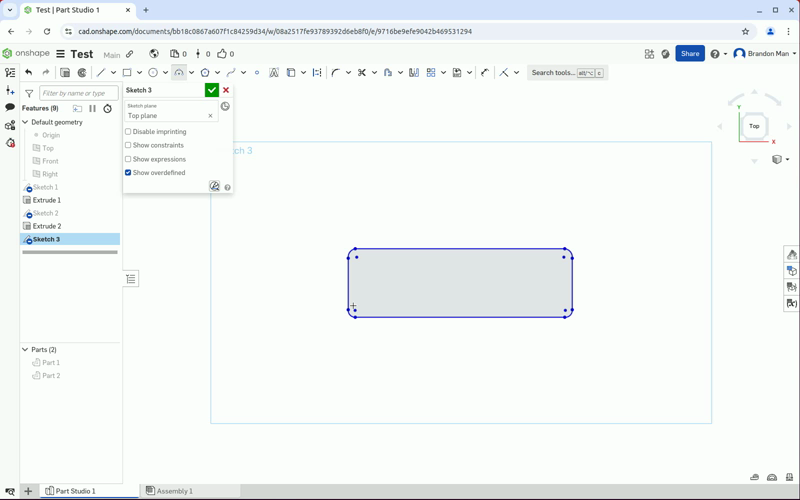
key_down(shift)
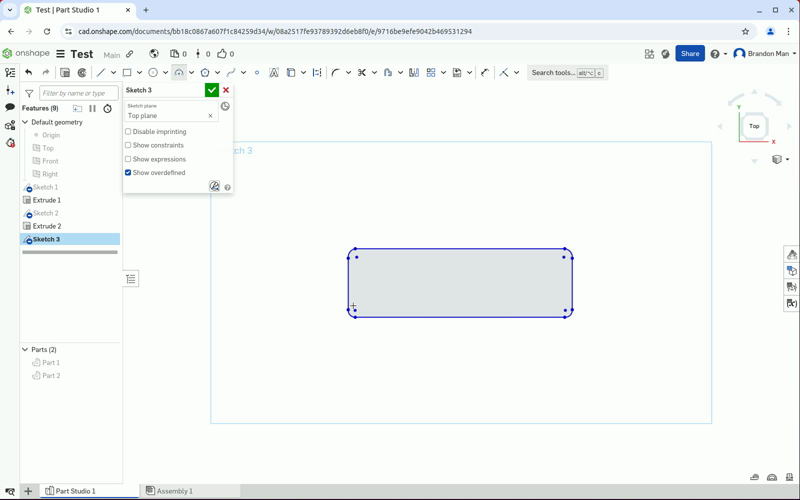
mouse_move(359, 314)
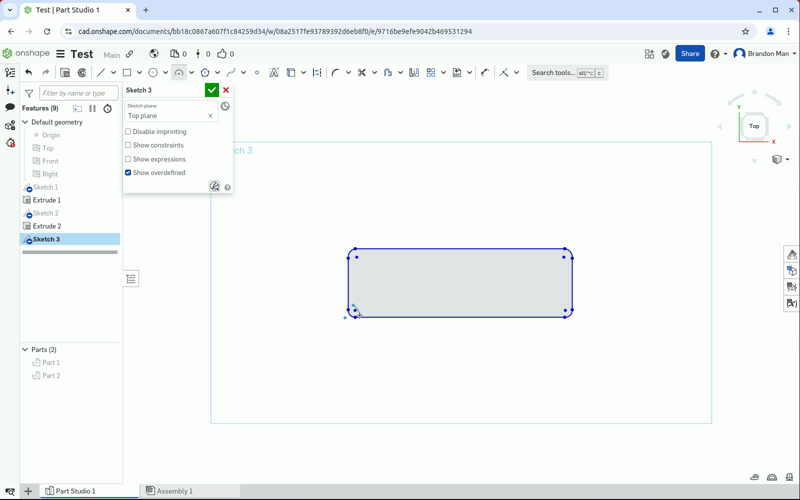
click(359, 314)
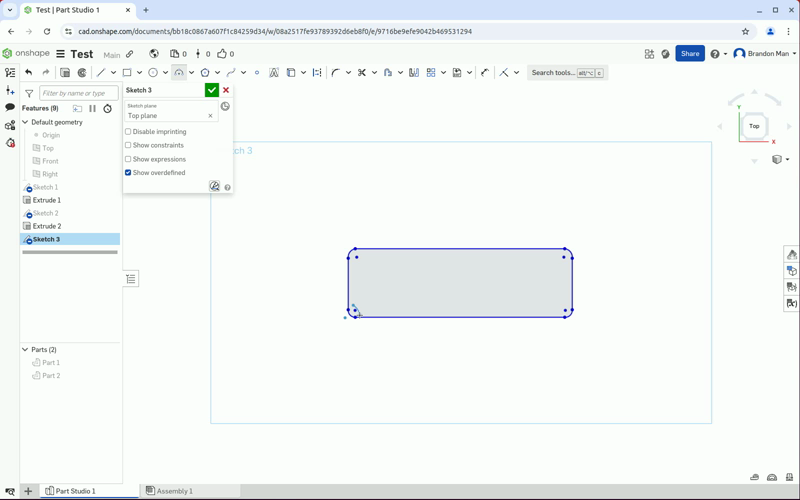
mouse_move(354, 311)
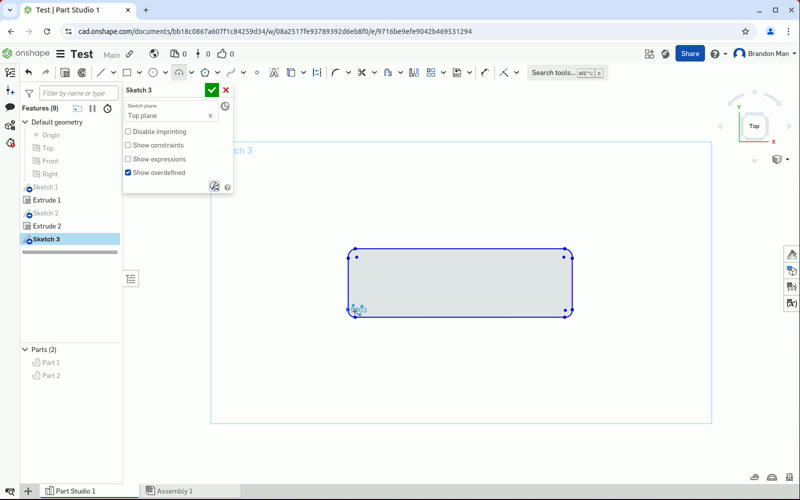
scroll(6)
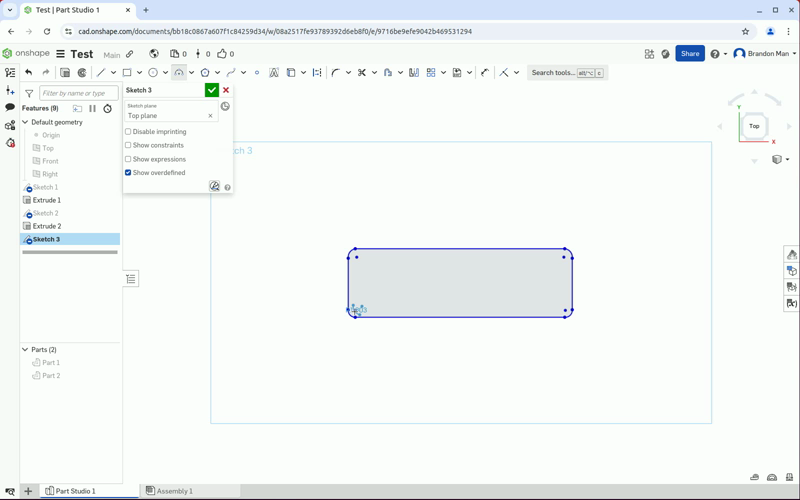
scroll(6)
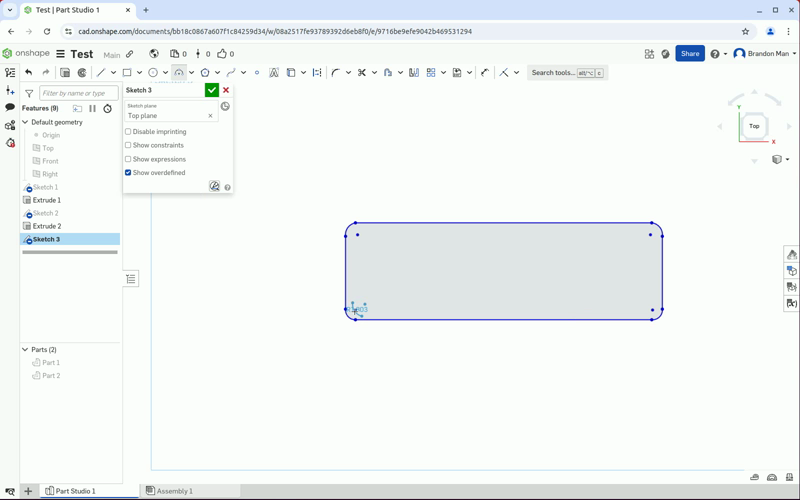
scroll(6)
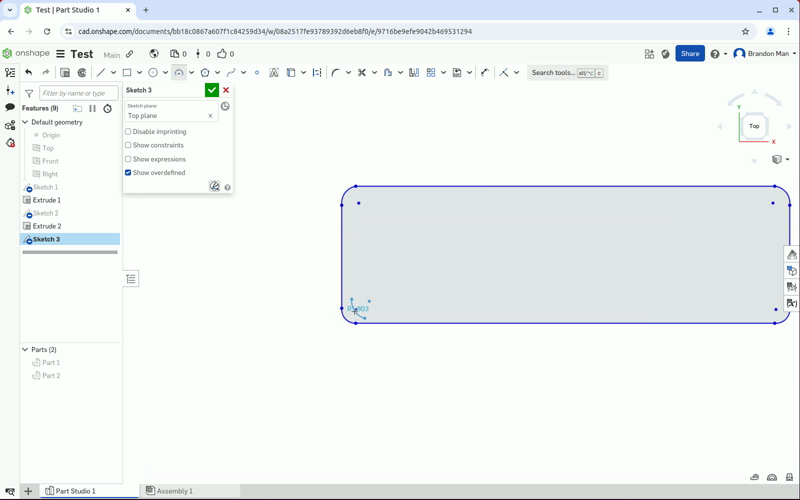
scroll(6)
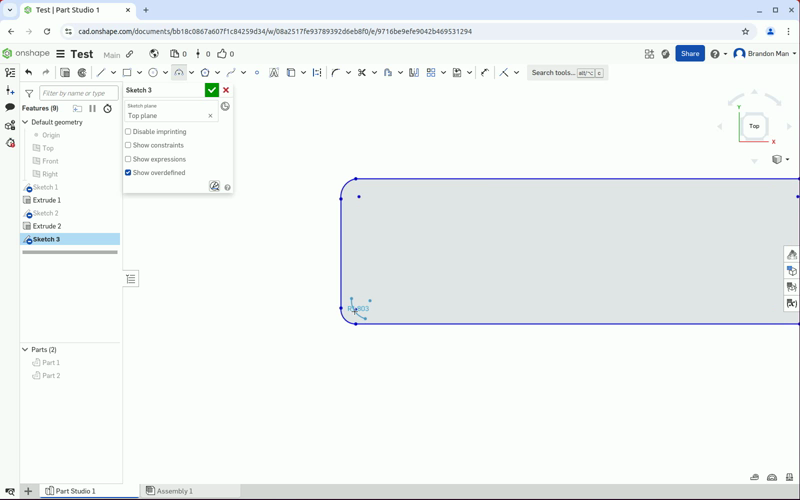
scroll(6)
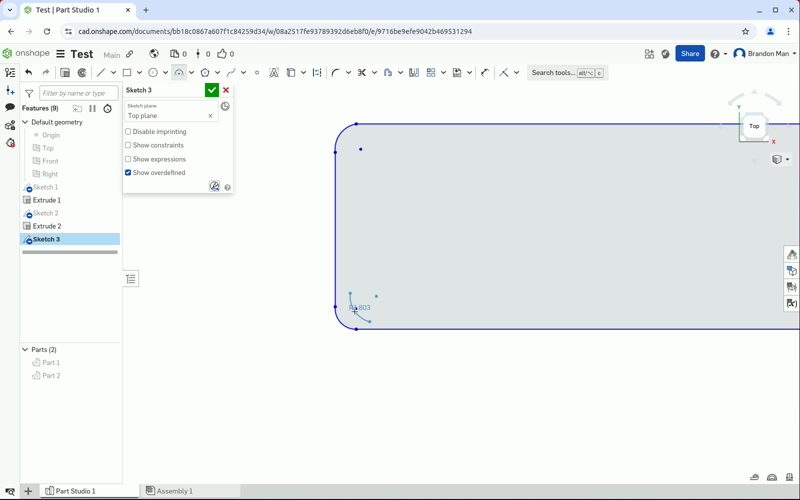
scroll(6)
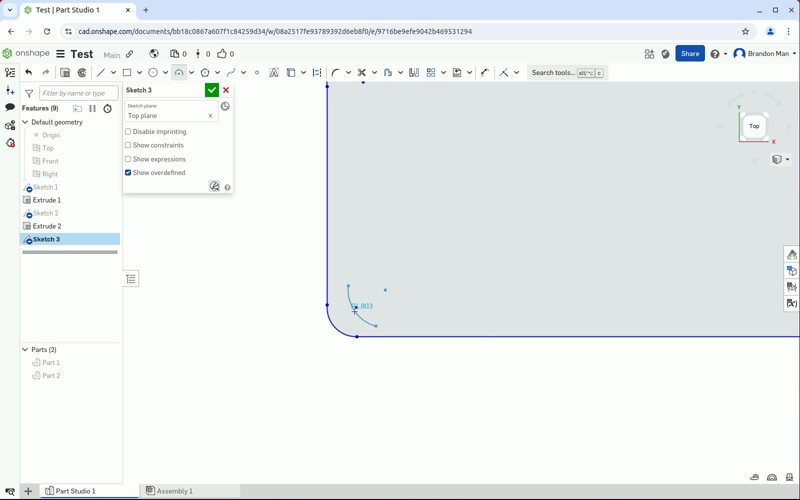
scroll(6)
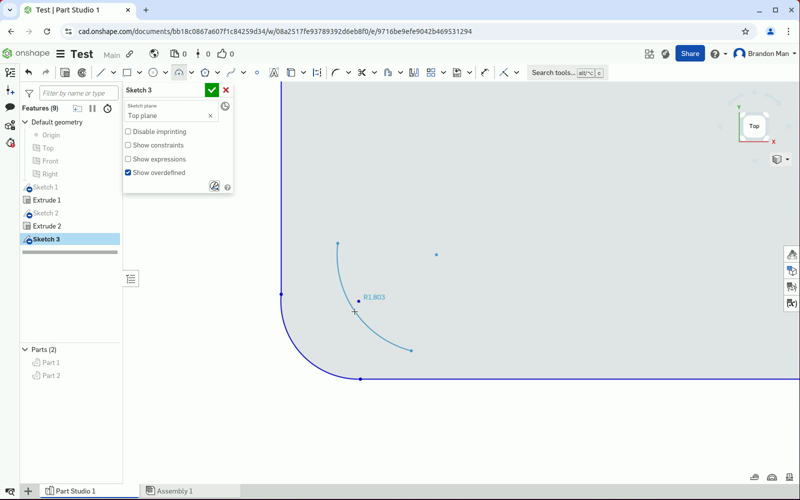
click(354, 311)
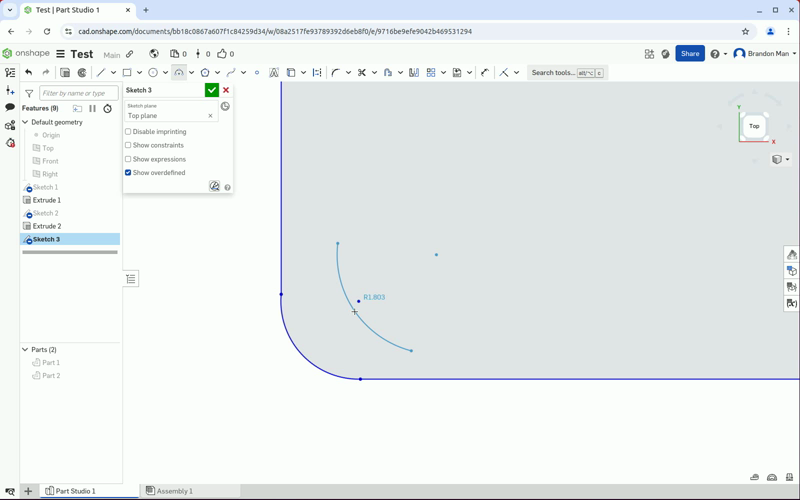
scroll(-6)
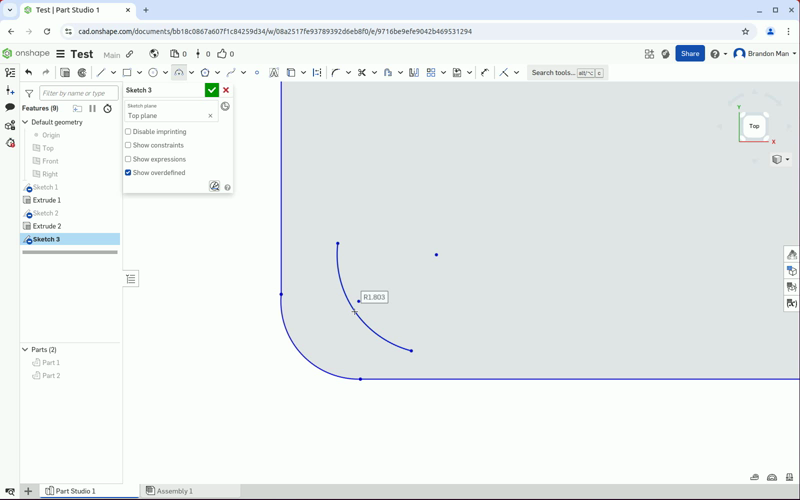
scroll(-6)
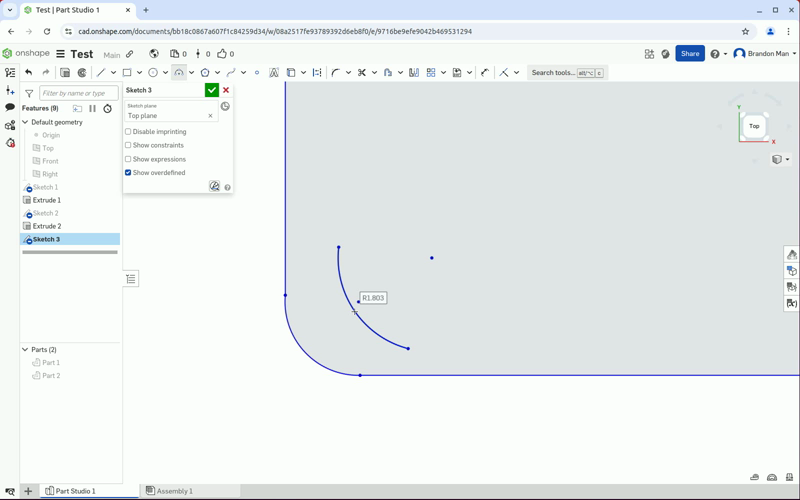
scroll(-6)
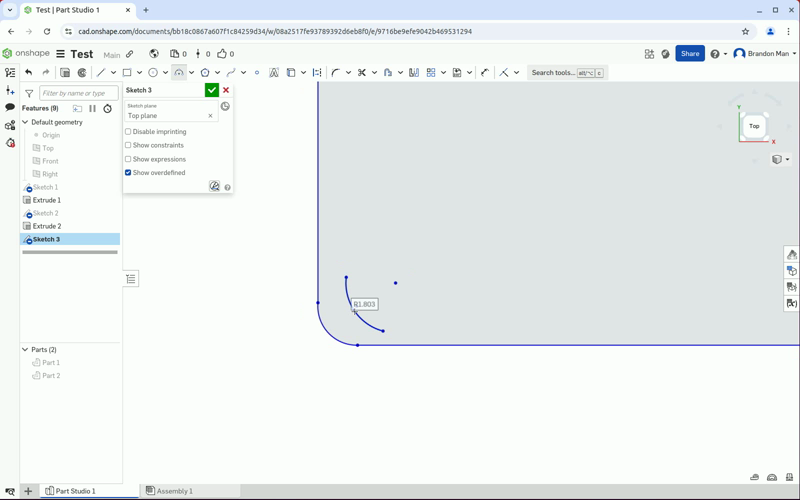
scroll(-6)
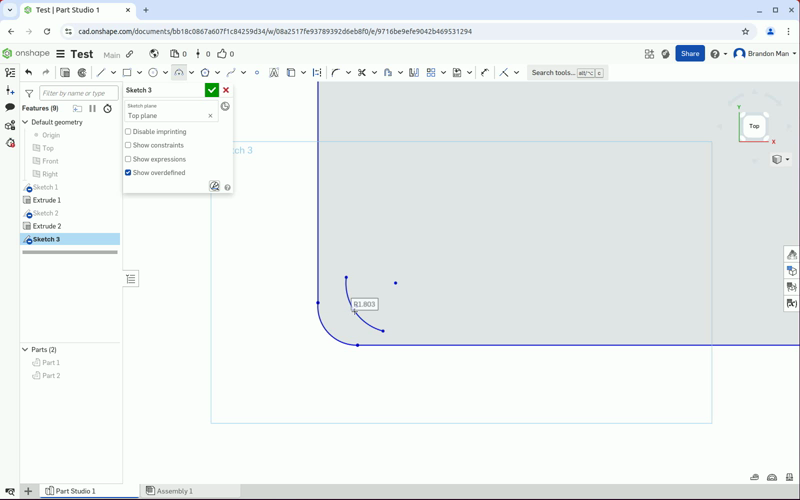
scroll(-6)
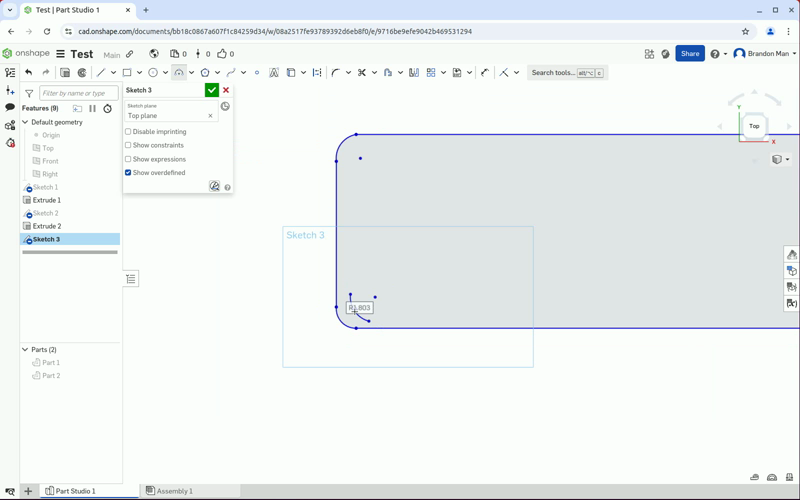
scroll(-6)
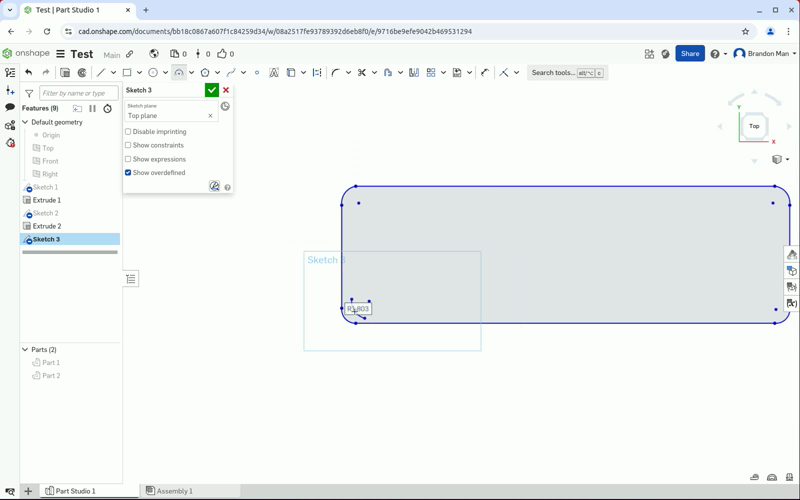
scroll(-6)
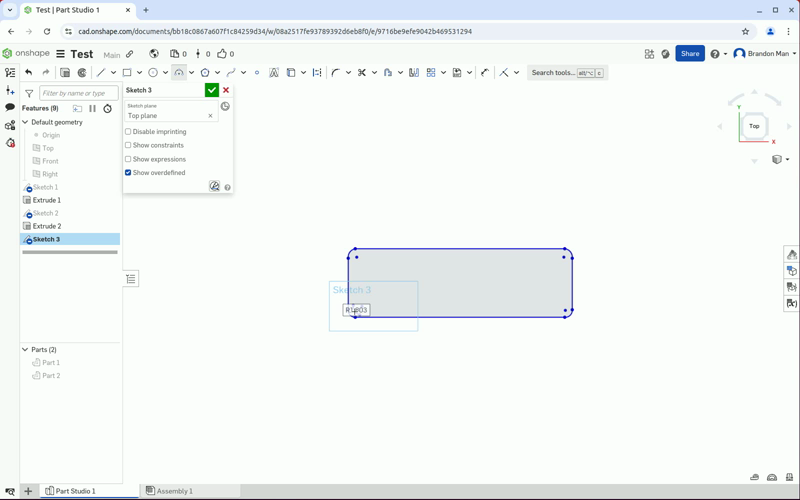
key_up(shift)
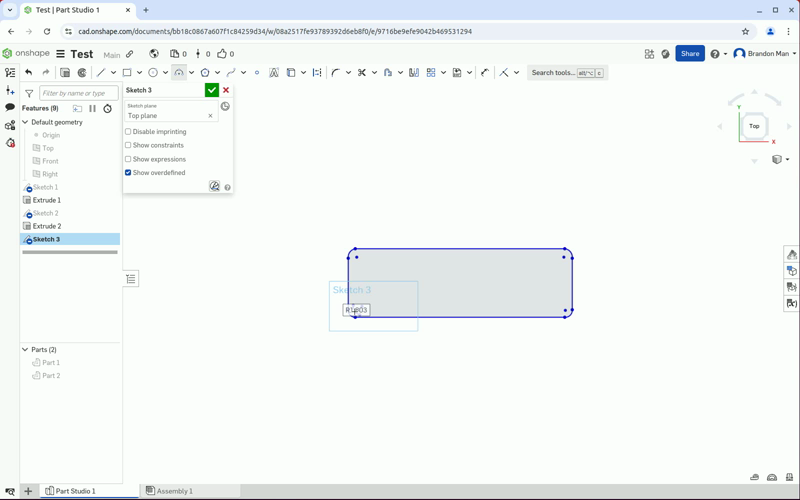
key(esc)
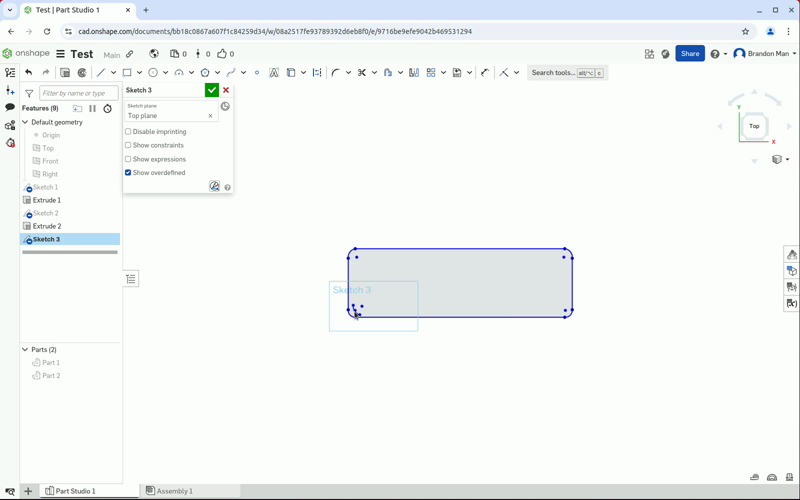
key(l)
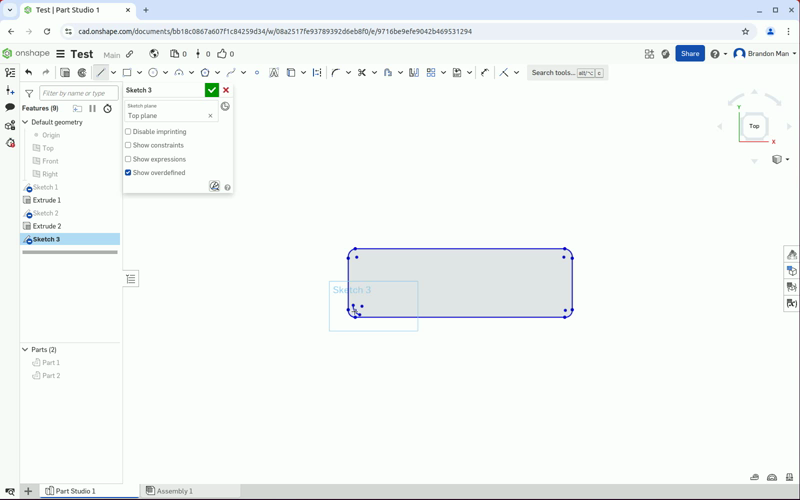
mouse_move(359, 314)
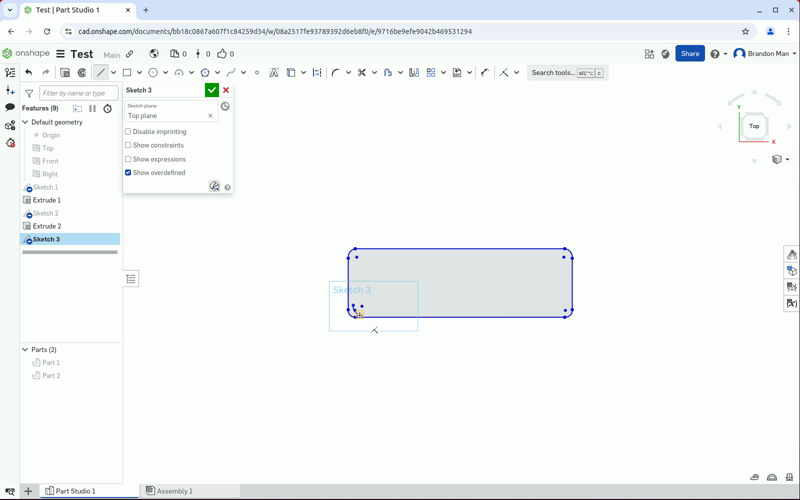
click(359, 314)
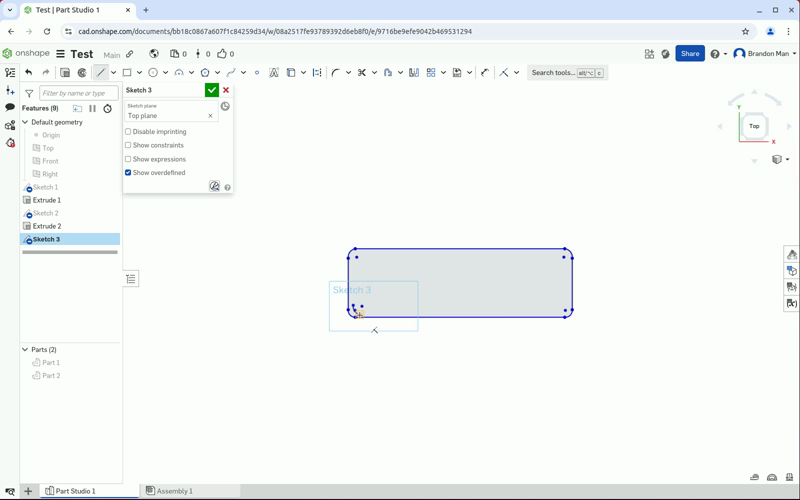
key_down(shift)
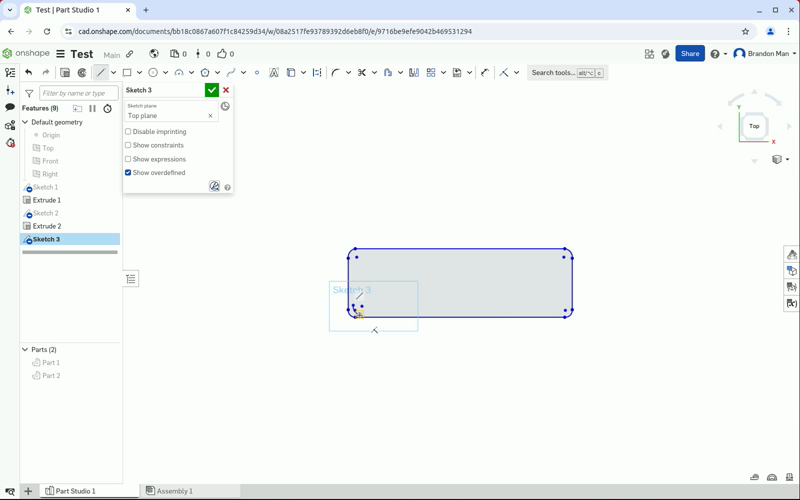
mouse_move(560, 314)
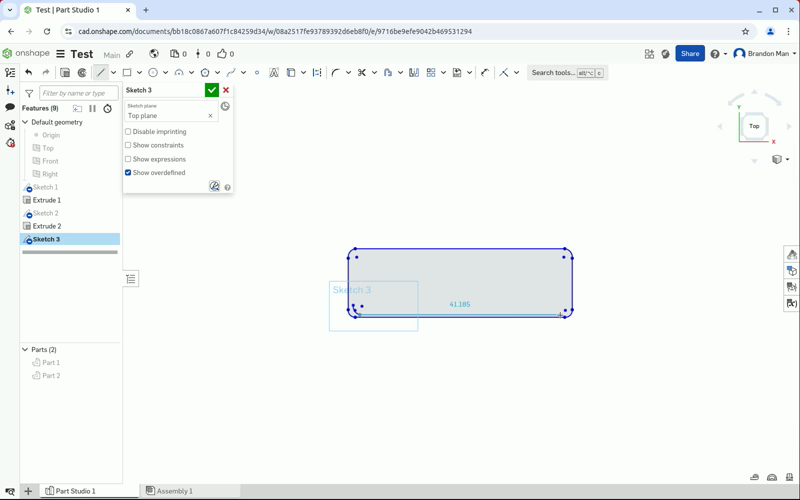
click(560, 314)
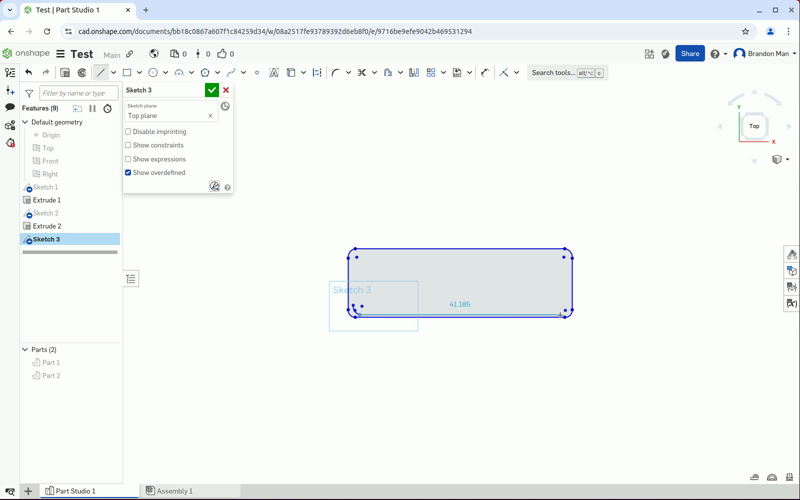
key_up(shift)
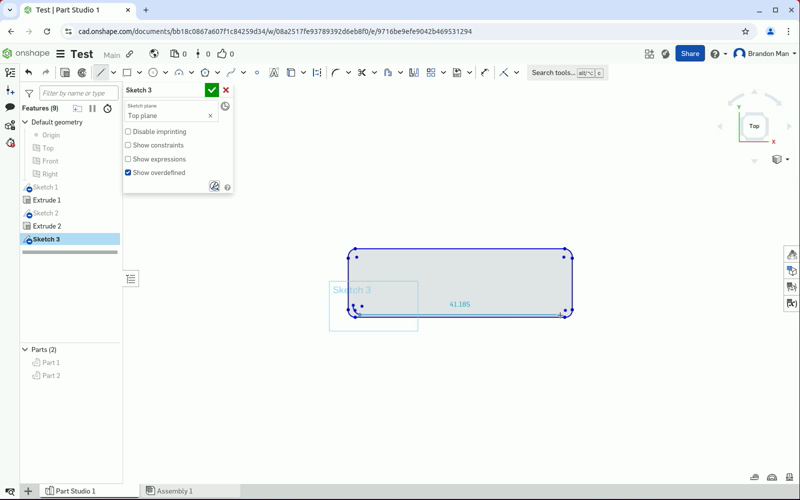
key(esc)
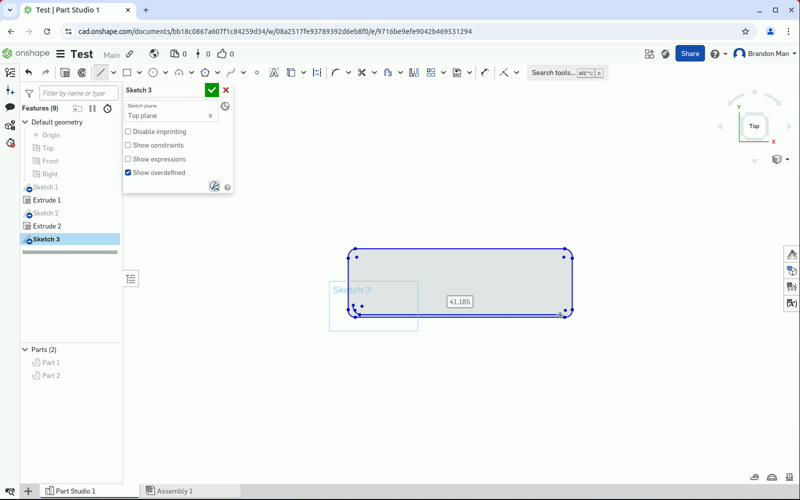
key(a)
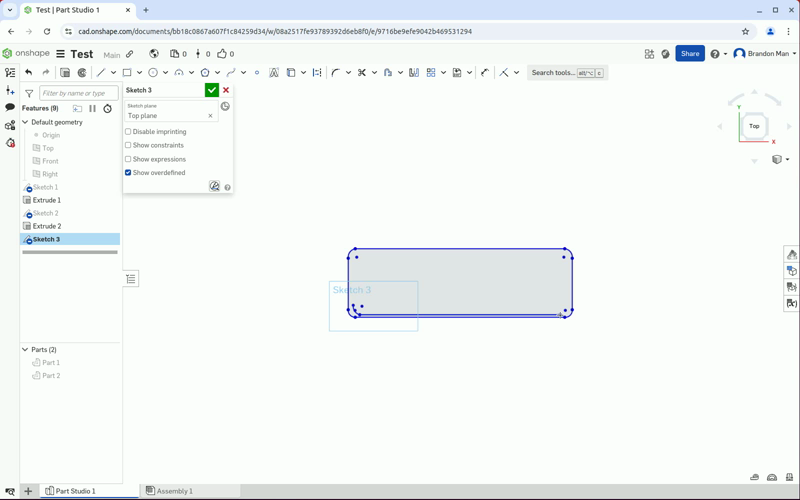
mouse_move(560, 314)
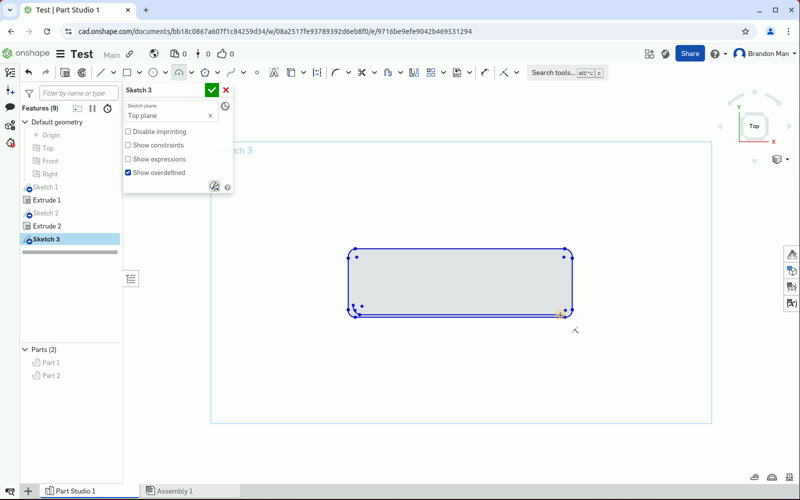
click(560, 314)
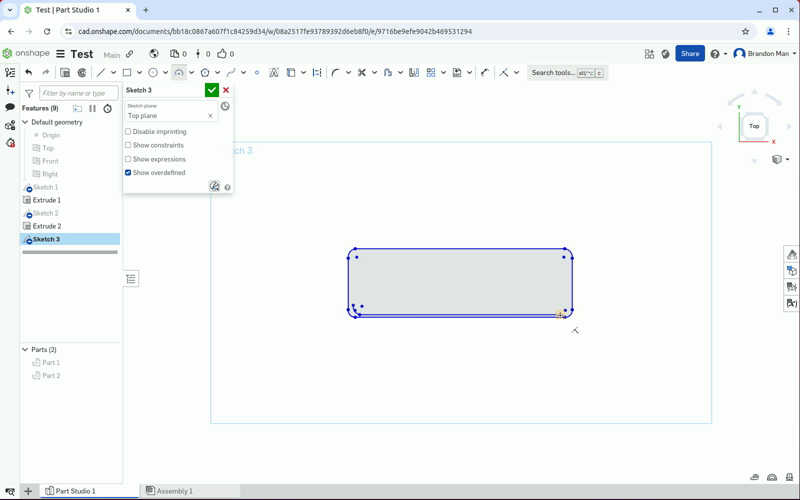
key_down(shift)
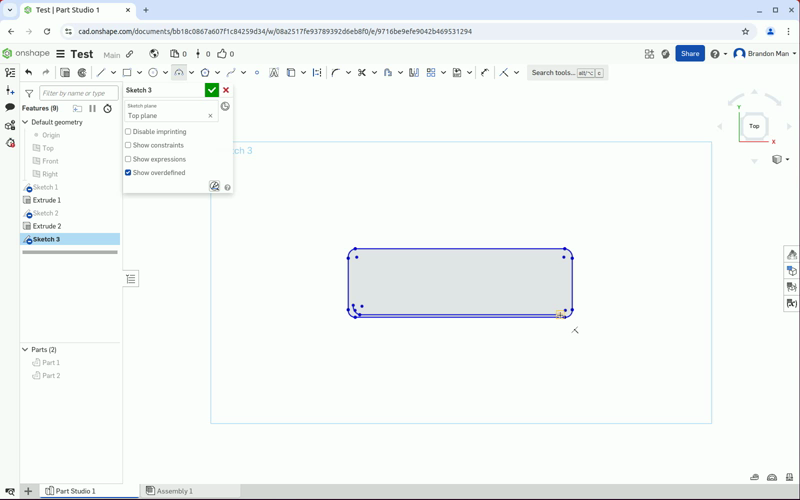
mouse_move(567, 305)
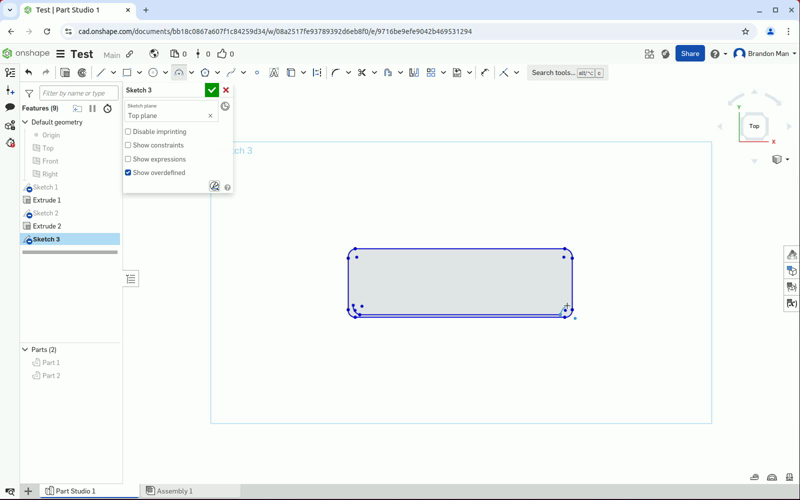
click(567, 305)
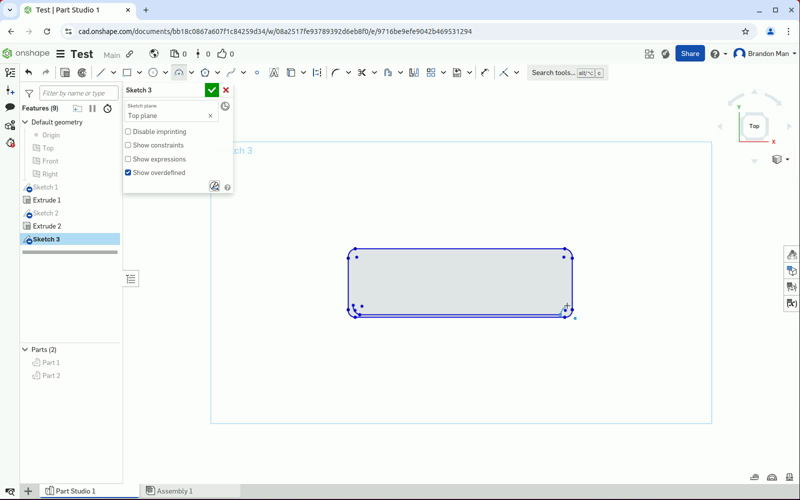
mouse_move(565, 311)
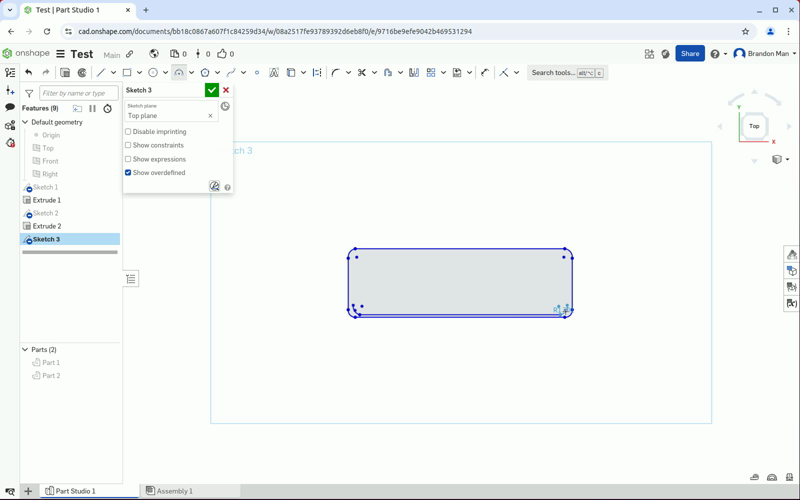
scroll(6)
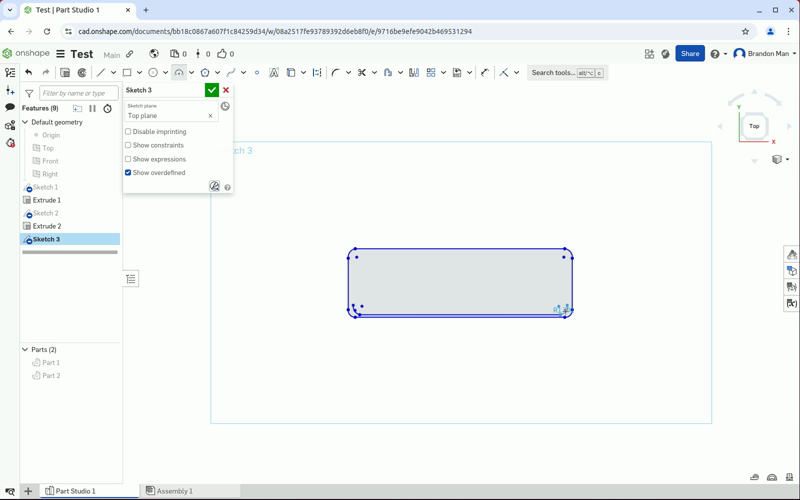
scroll(6)
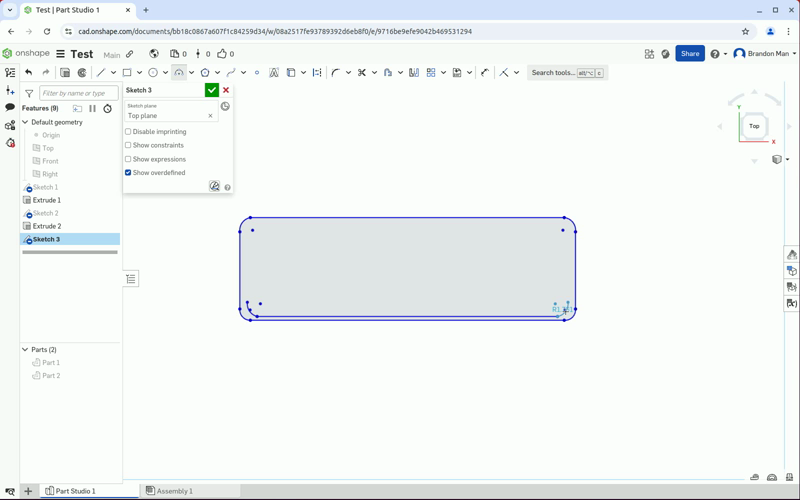
scroll(6)
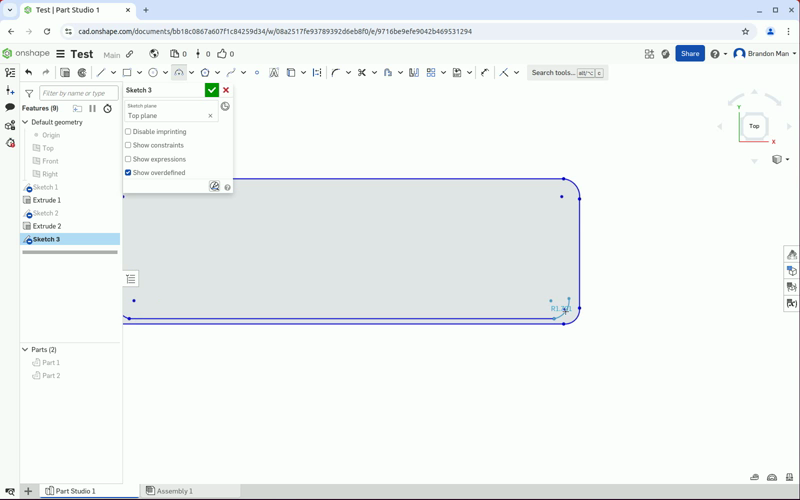
scroll(6)
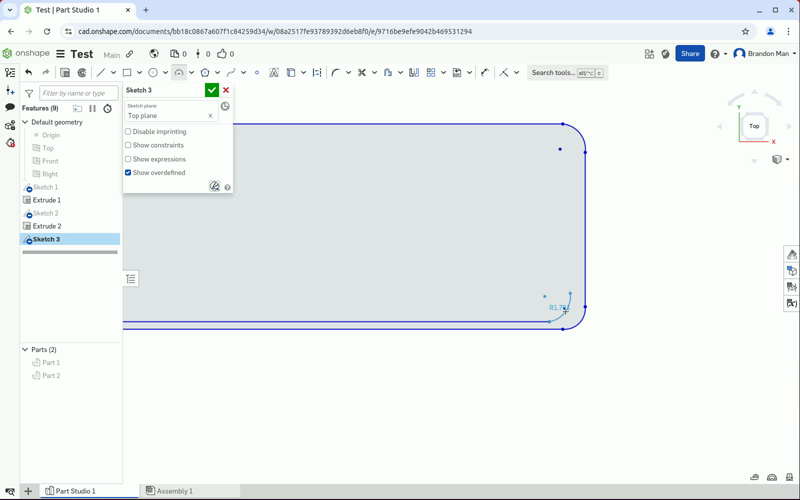
scroll(6)
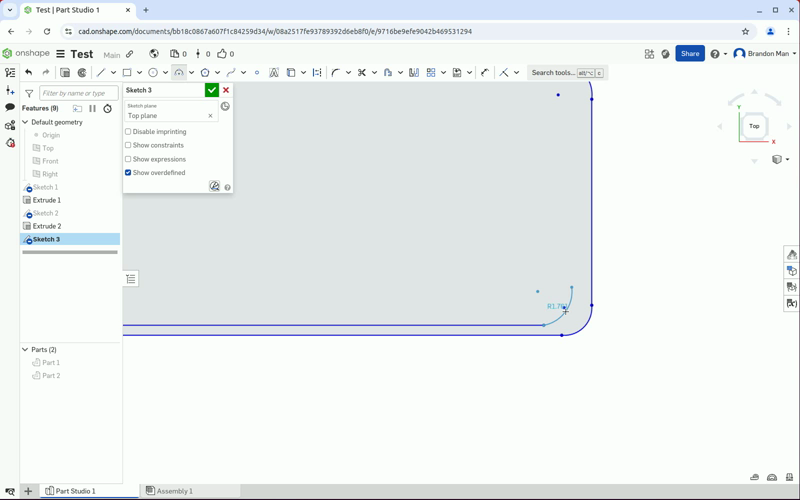
scroll(6)
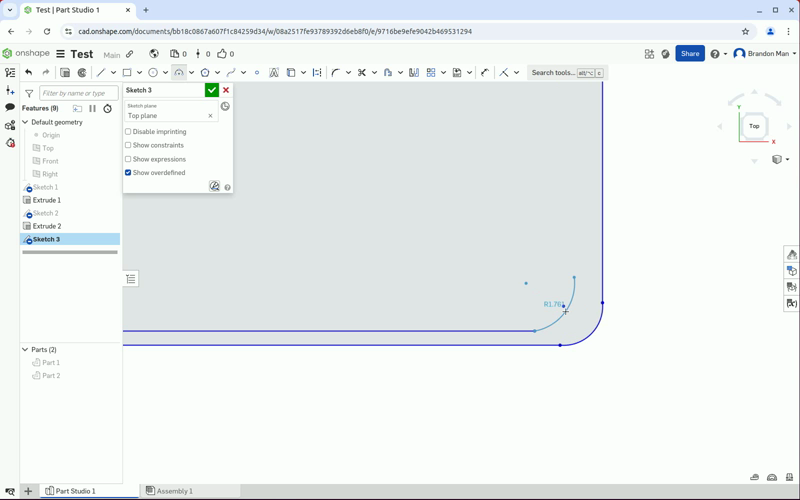
scroll(6)
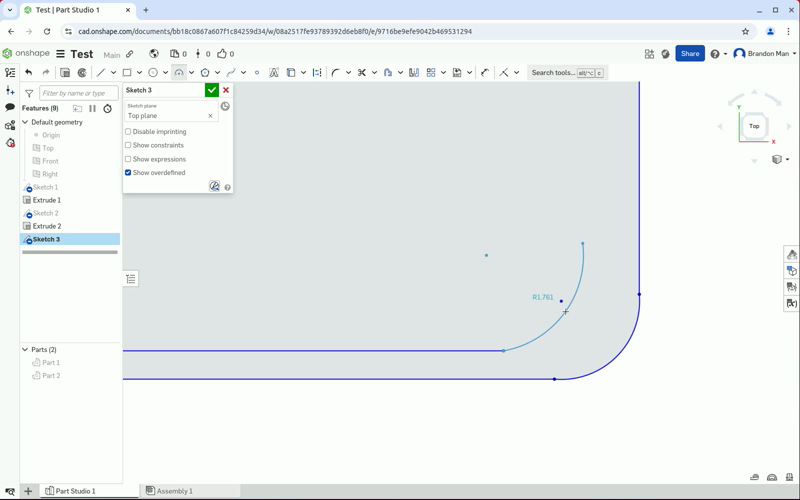
click(565, 311)
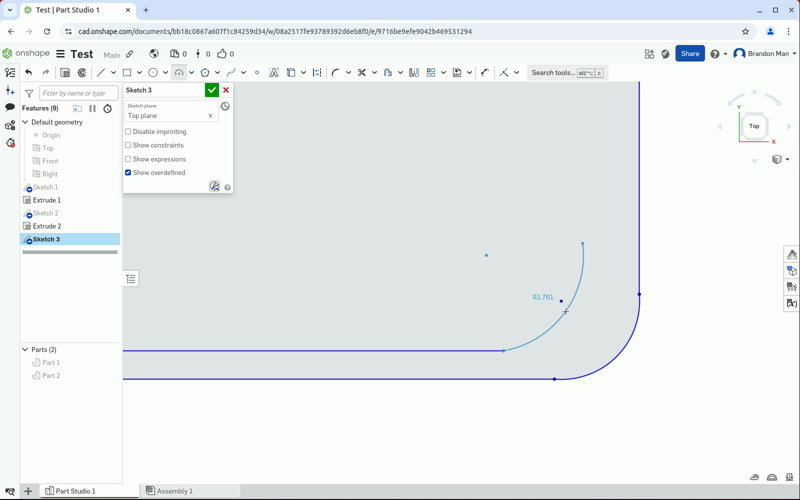
scroll(-6)
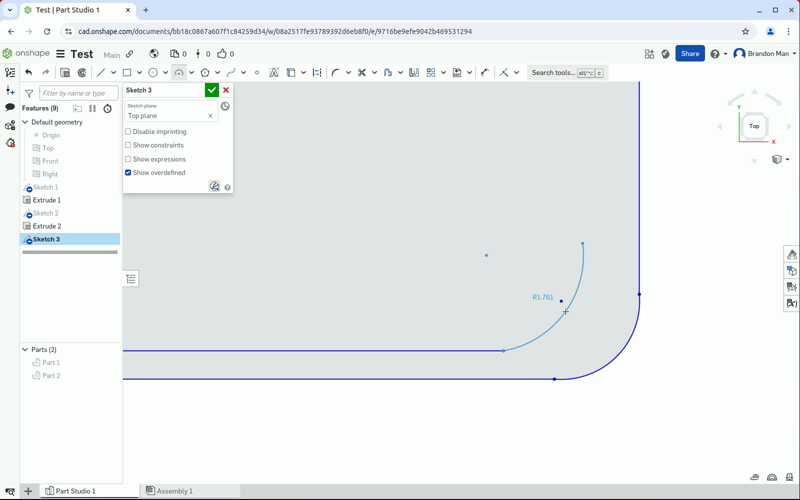
scroll(-6)
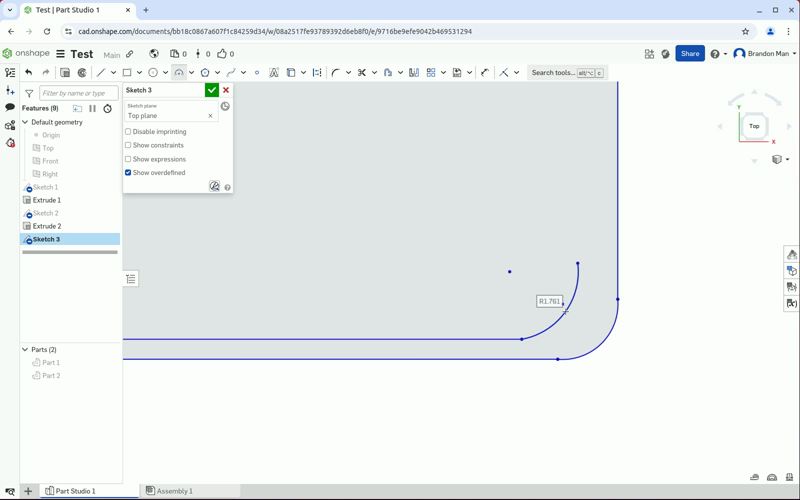
scroll(-6)
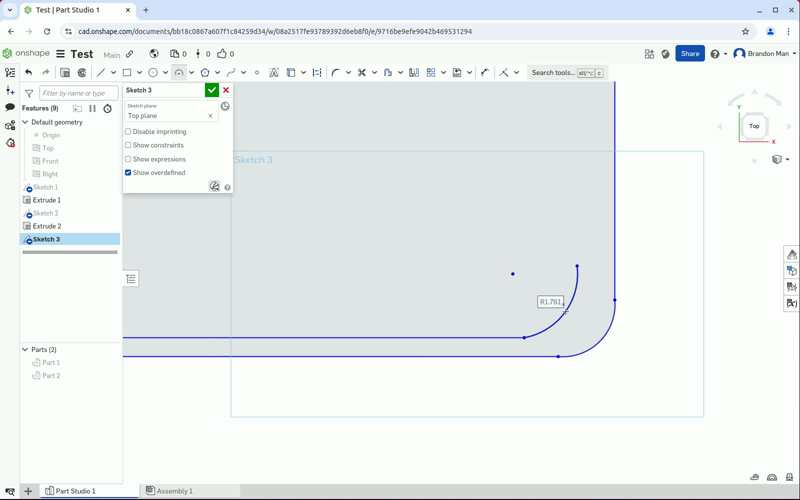
scroll(-6)
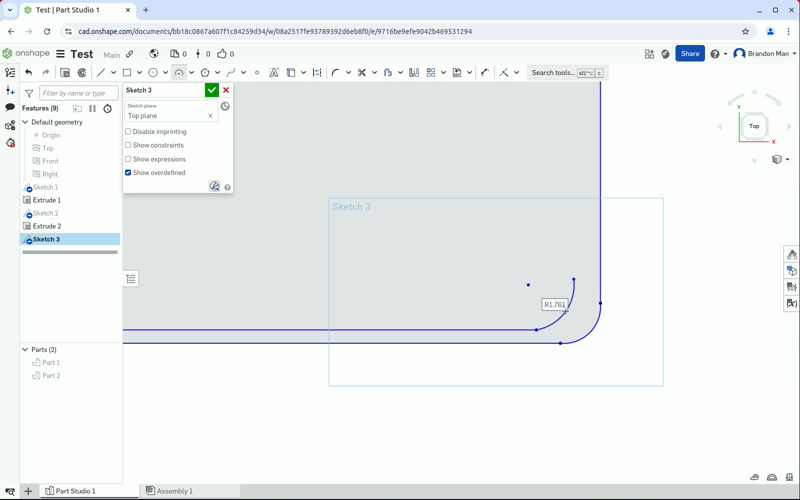
scroll(-6)
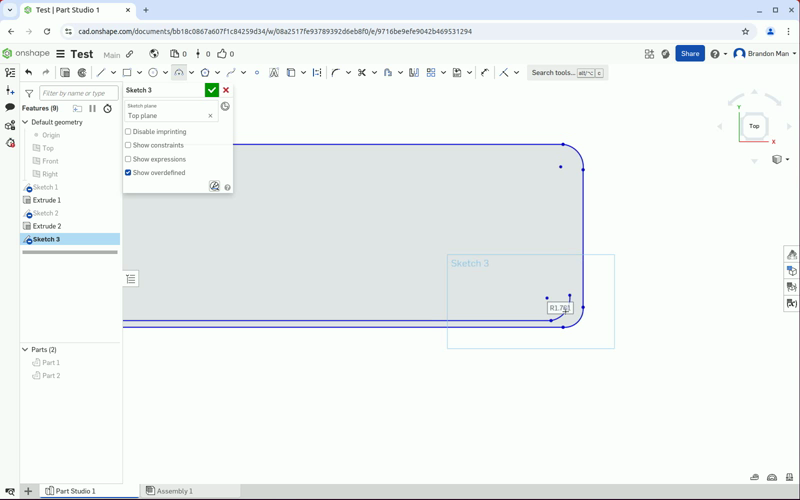
scroll(-6)
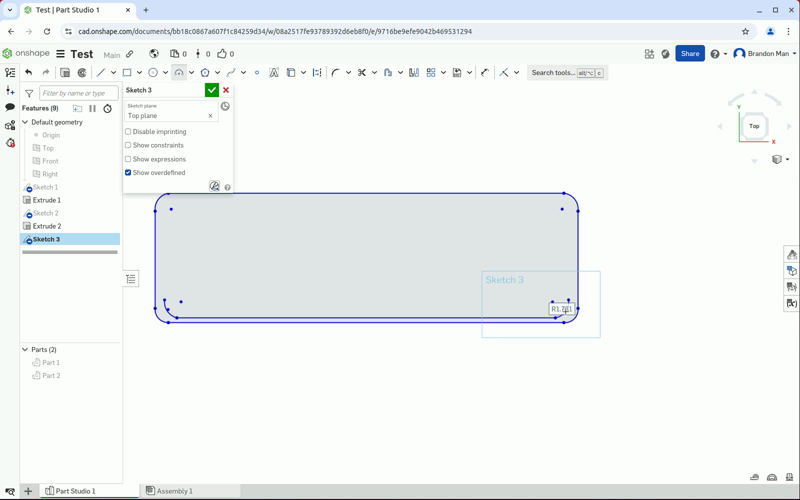
scroll(-6)
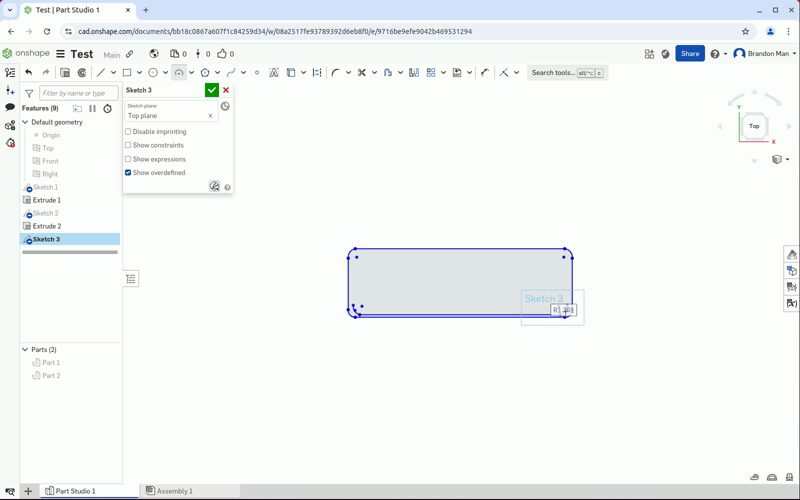
key_up(shift)
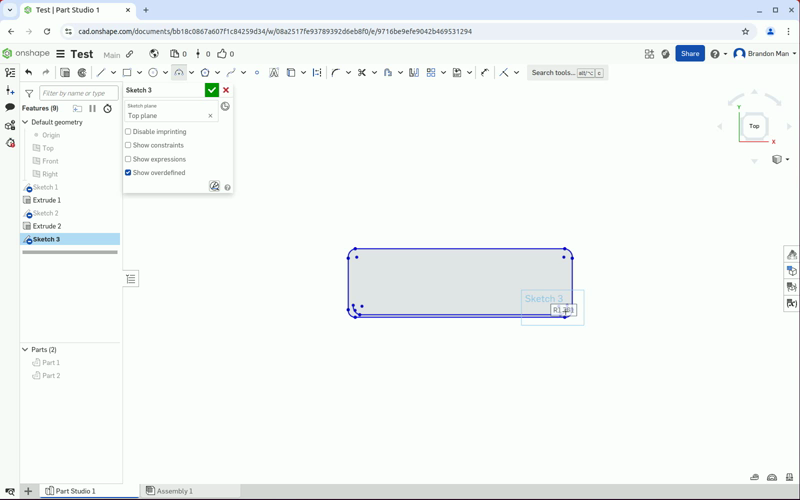
key(esc)
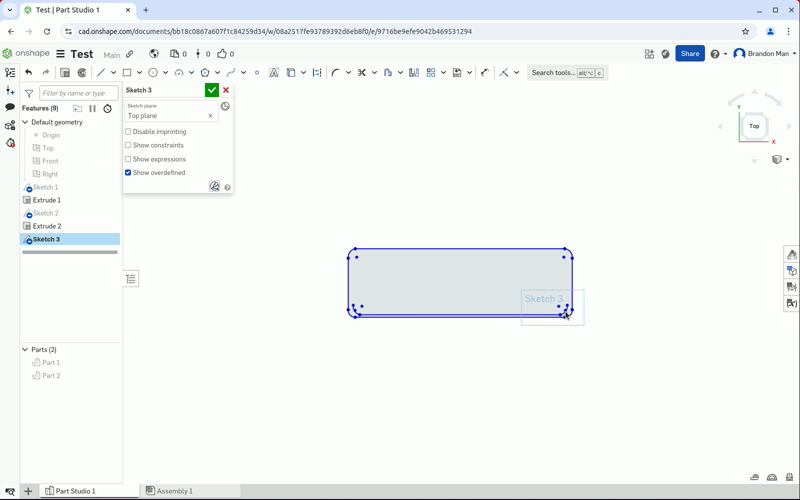
key(l)
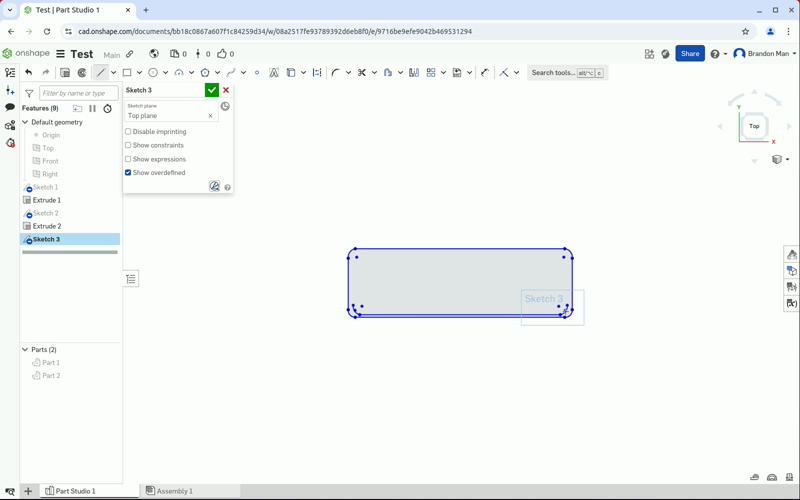
mouse_move(567, 305)
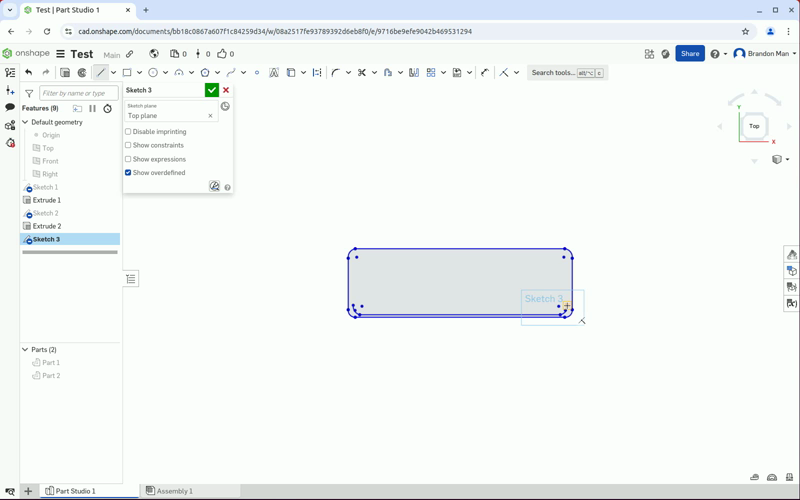
click(567, 305)
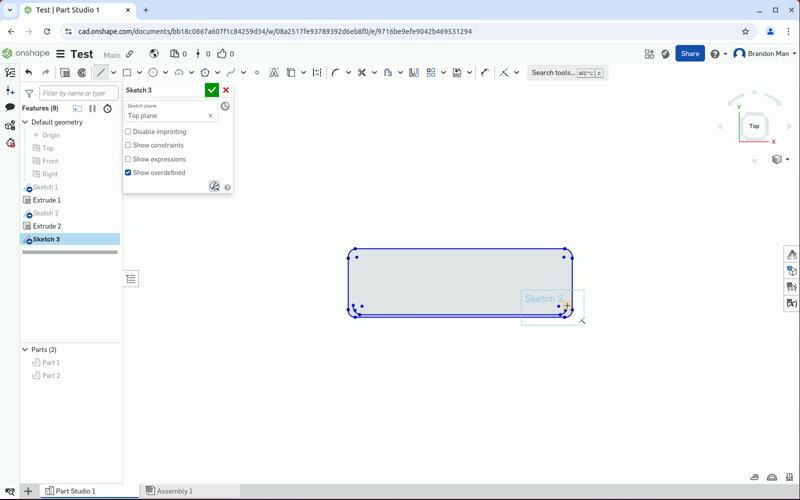
key_down(shift)
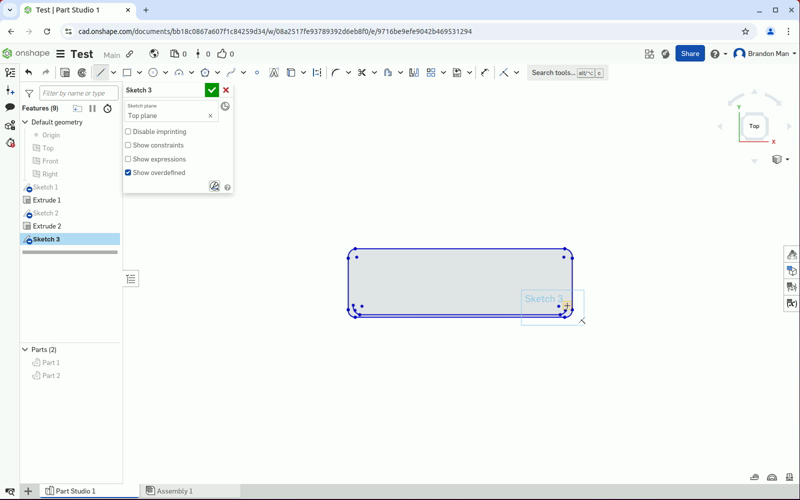
mouse_move(589, 305)
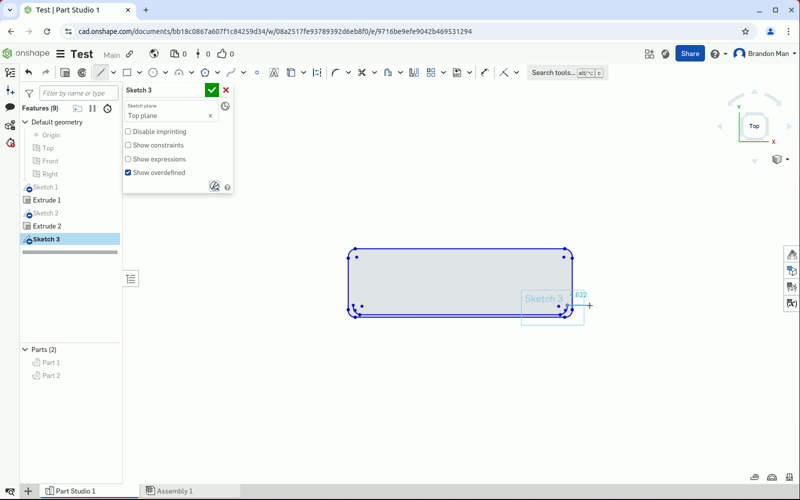
mouse_move(567, 260)
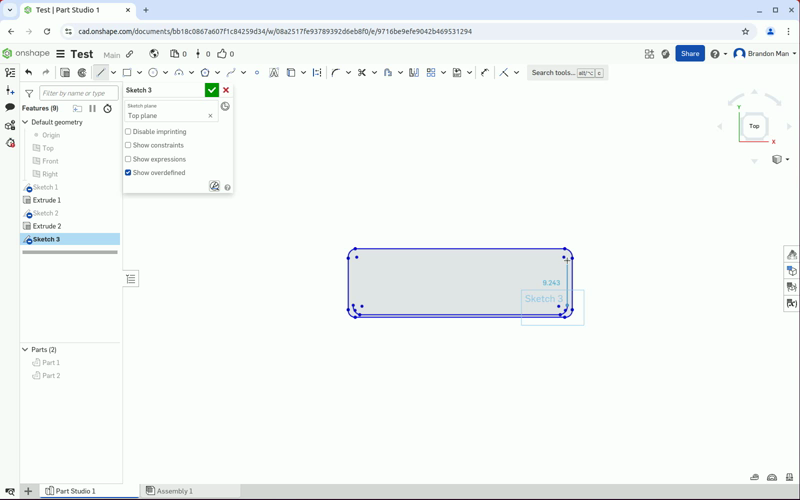
click(567, 260)
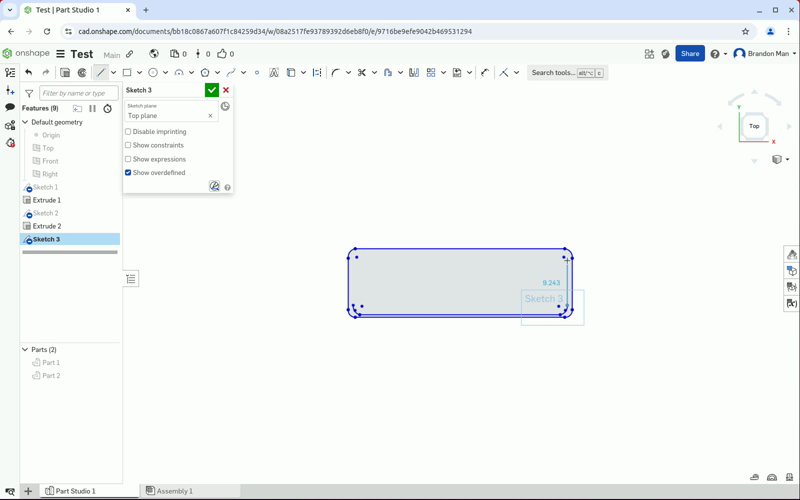
key_up(shift)
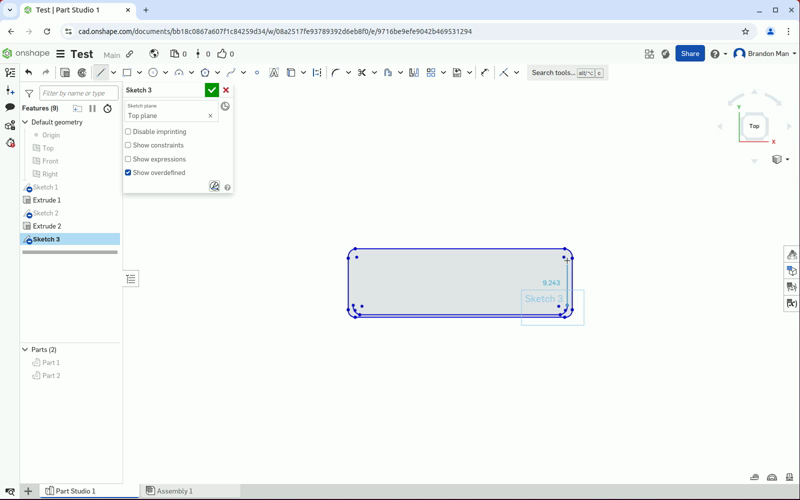
key(esc)
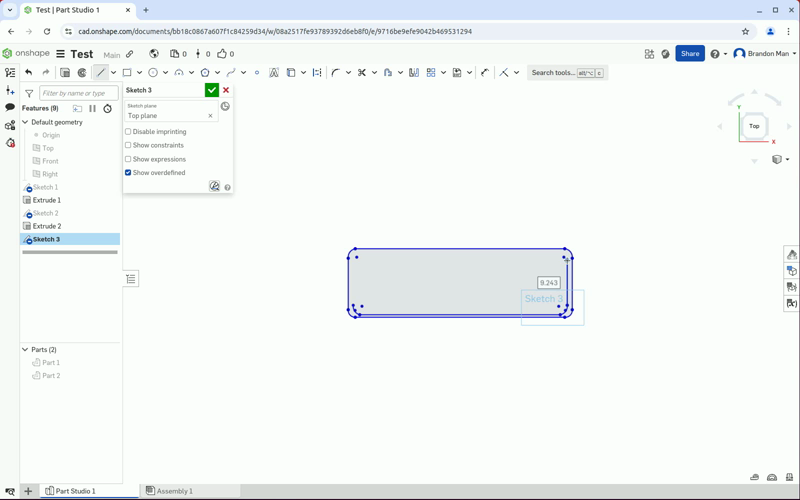
key(a)
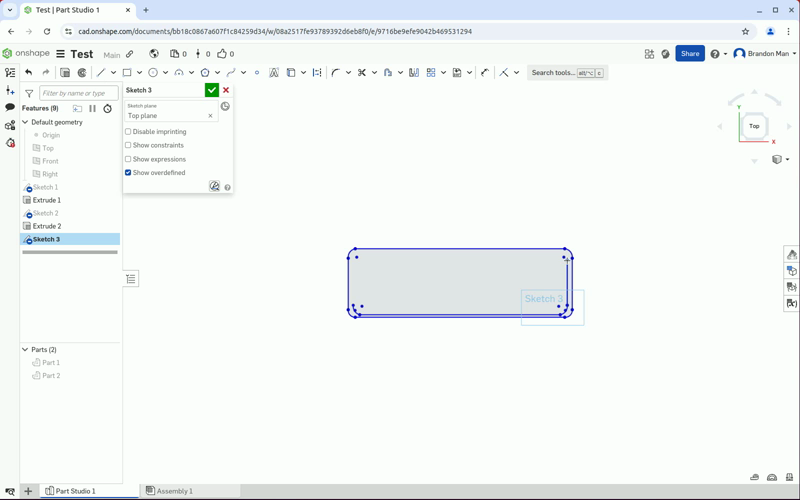
mouse_move(567, 260)
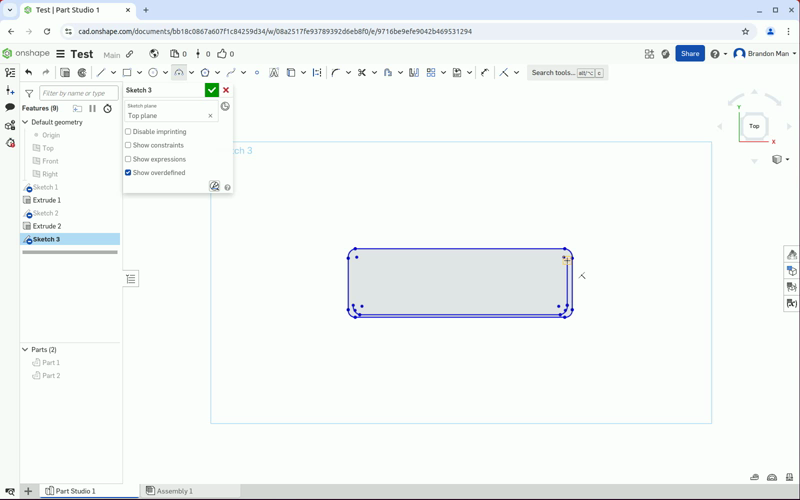
click(567, 260)
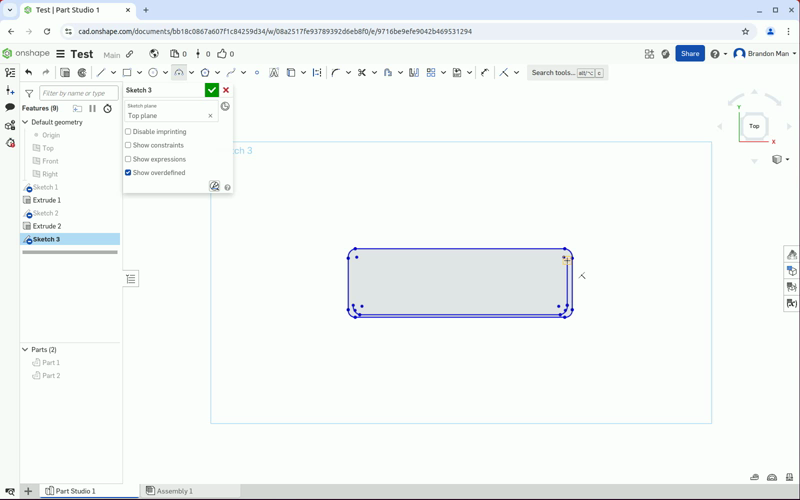
key_down(shift)
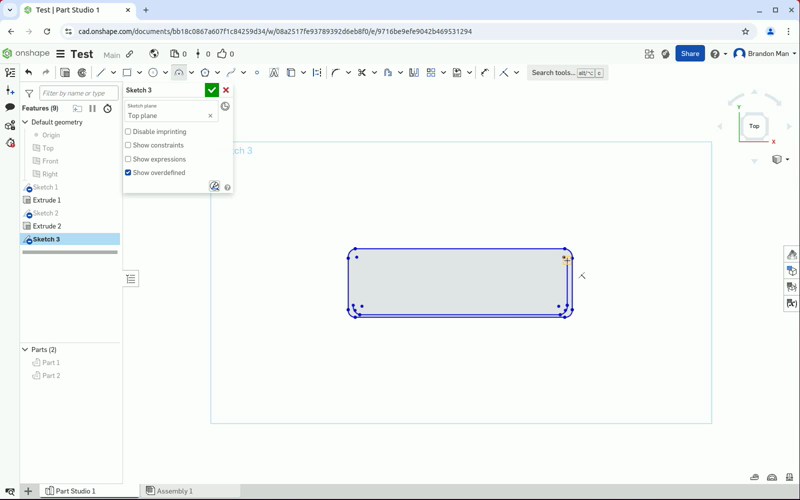
mouse_move(560, 253)
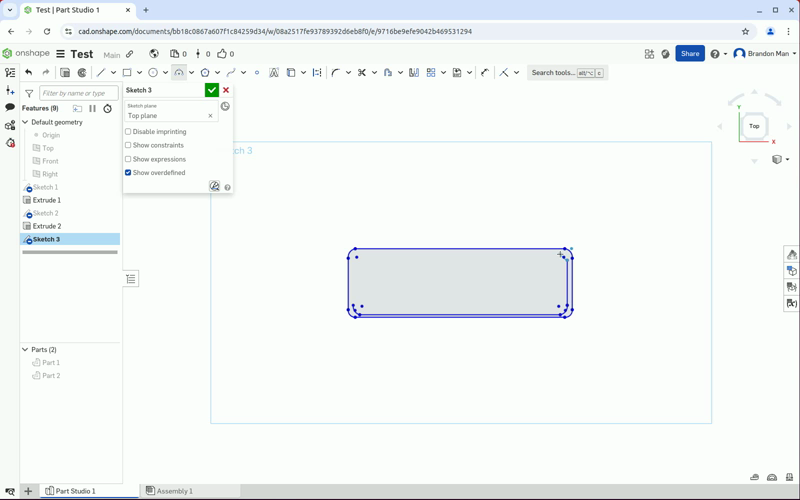
click(560, 253)
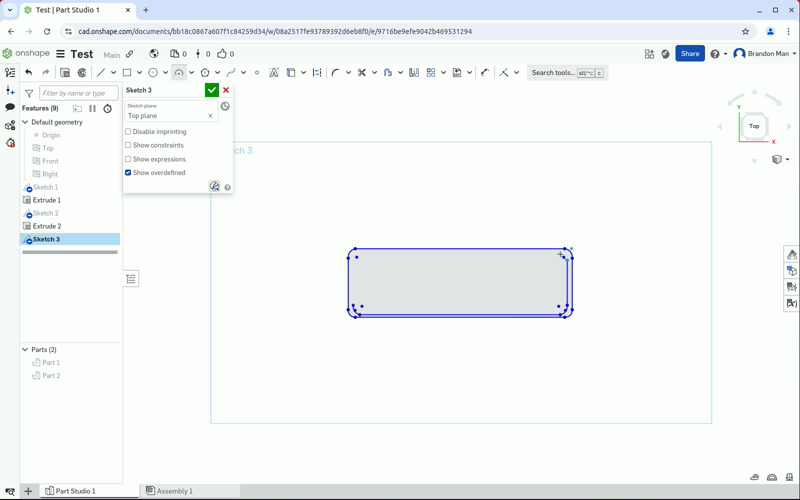
mouse_move(565, 255)
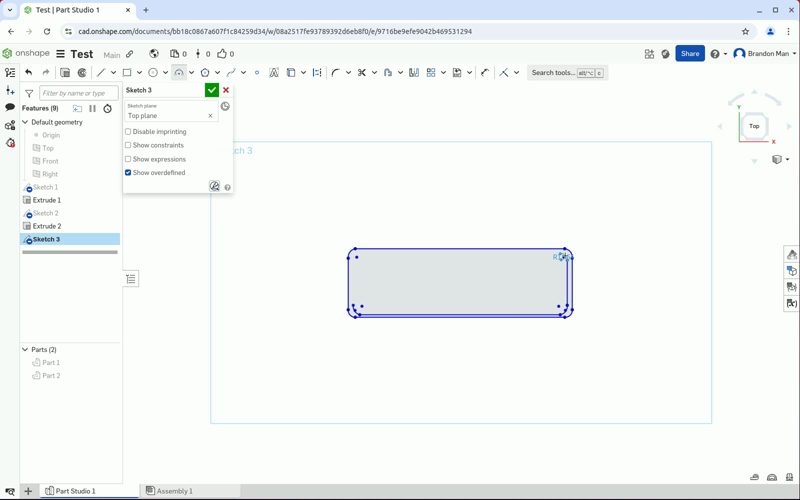
scroll(6)
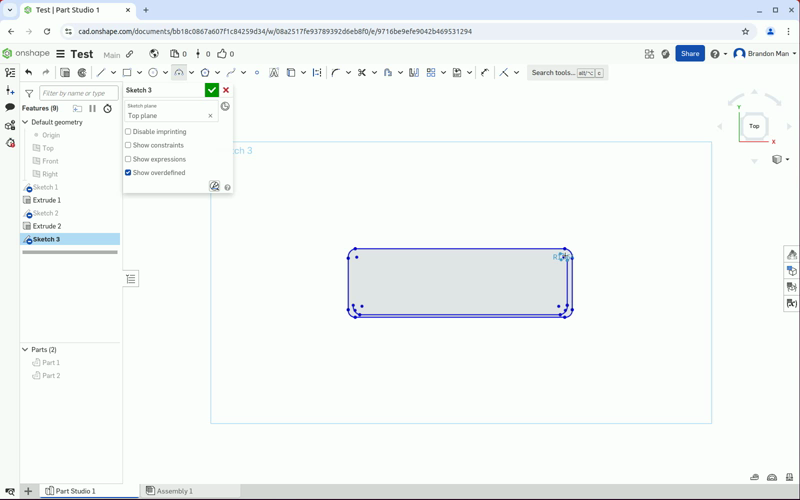
scroll(6)
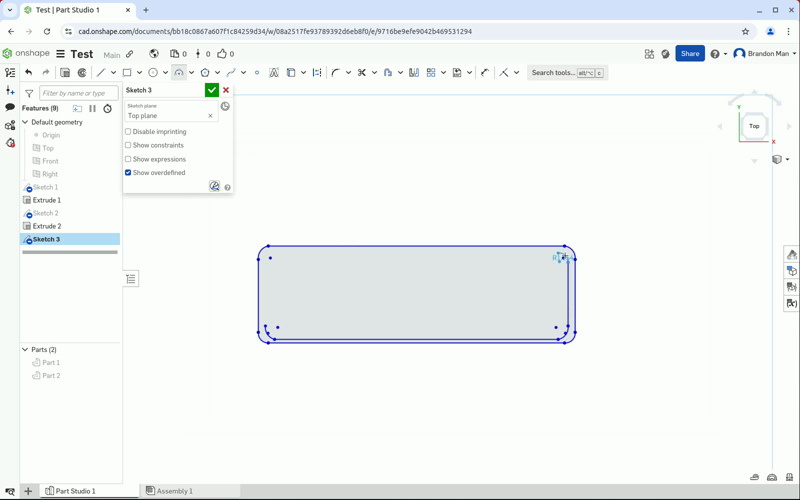
scroll(6)
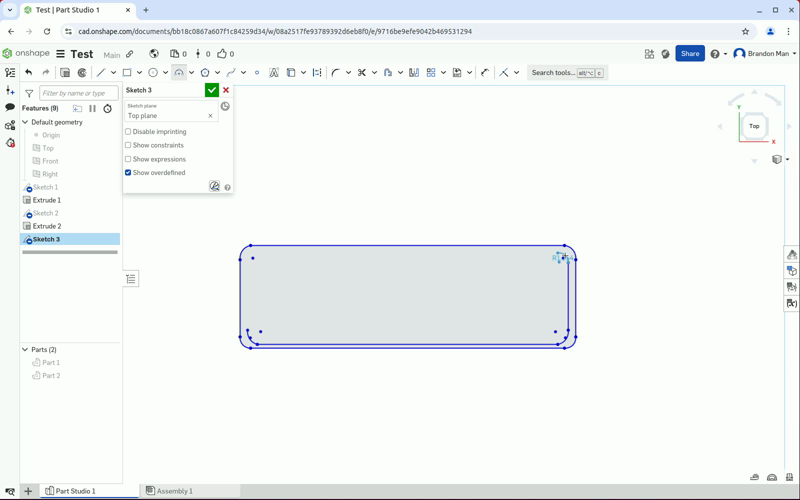
scroll(6)
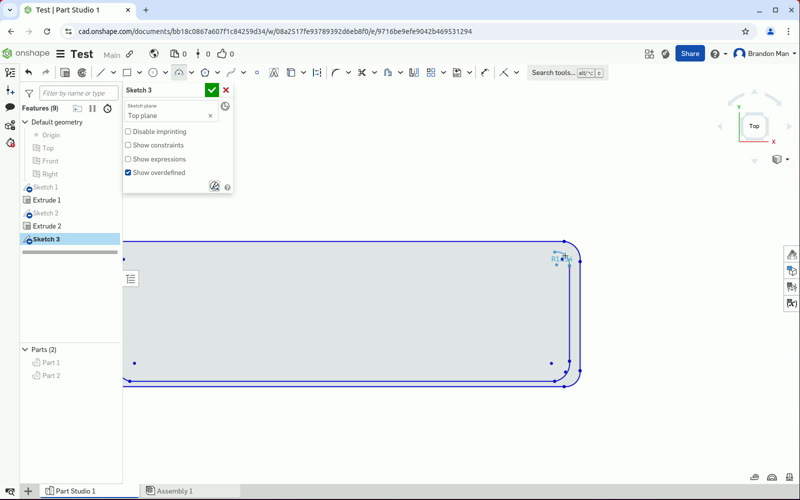
scroll(6)
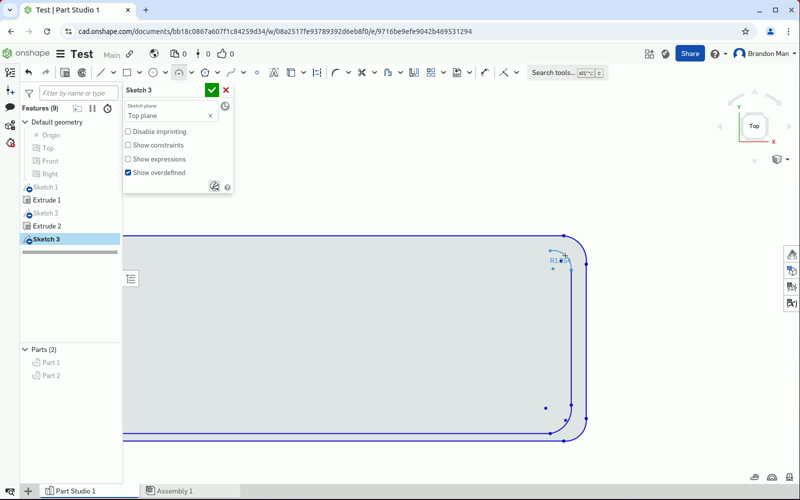
scroll(6)
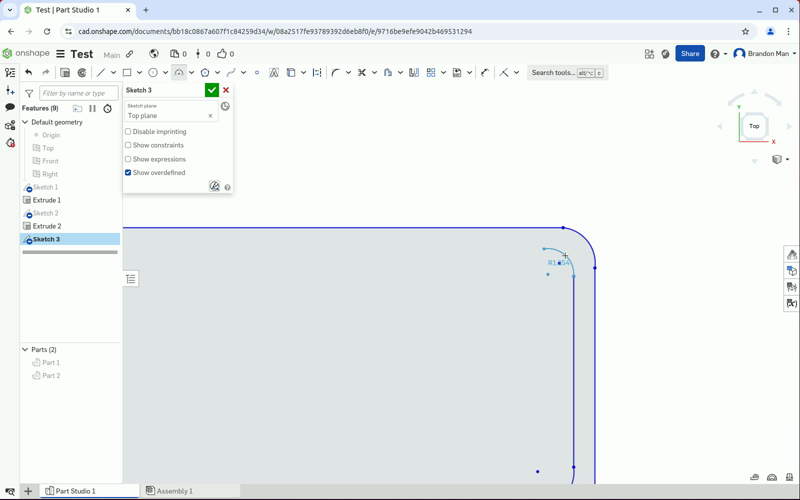
scroll(6)
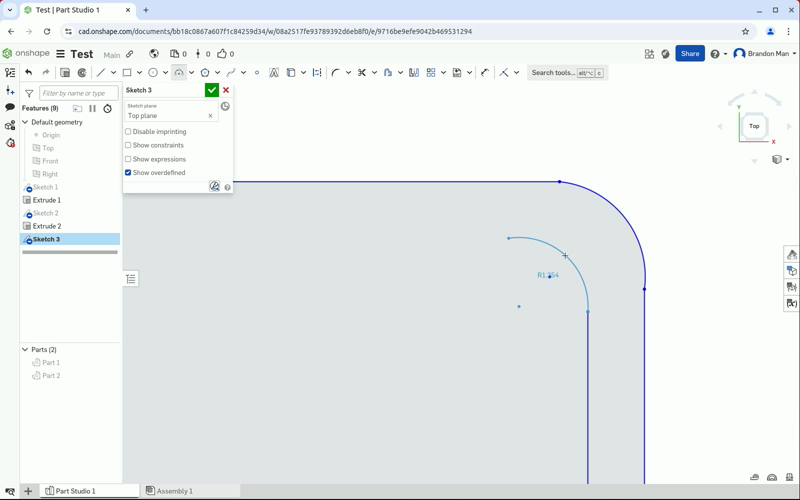
click(565, 255)
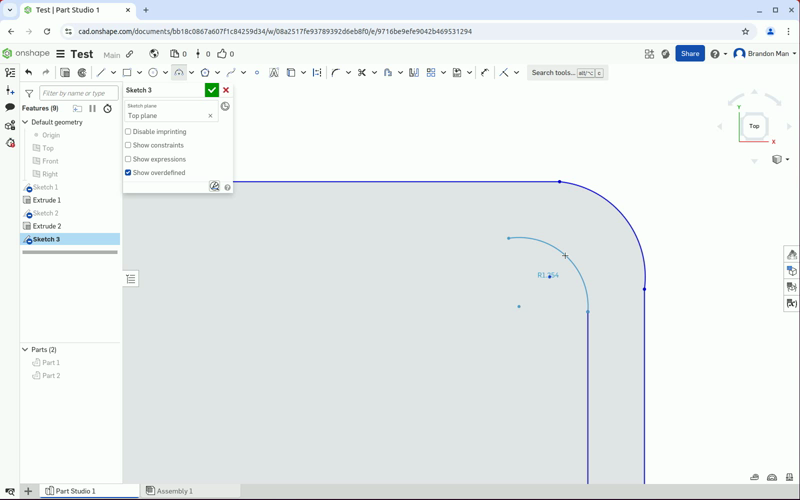
scroll(-6)
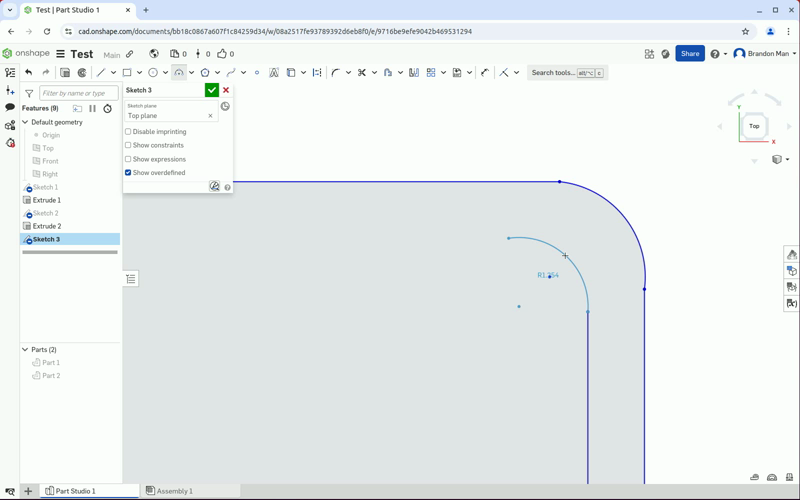
scroll(-6)
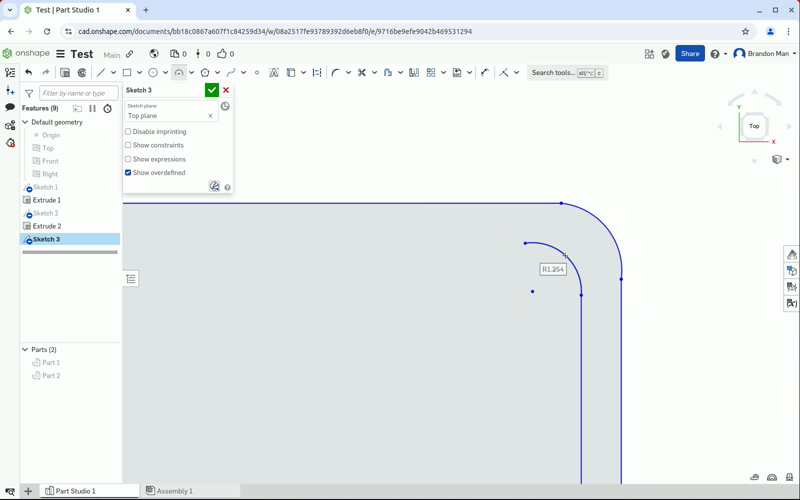
scroll(-6)
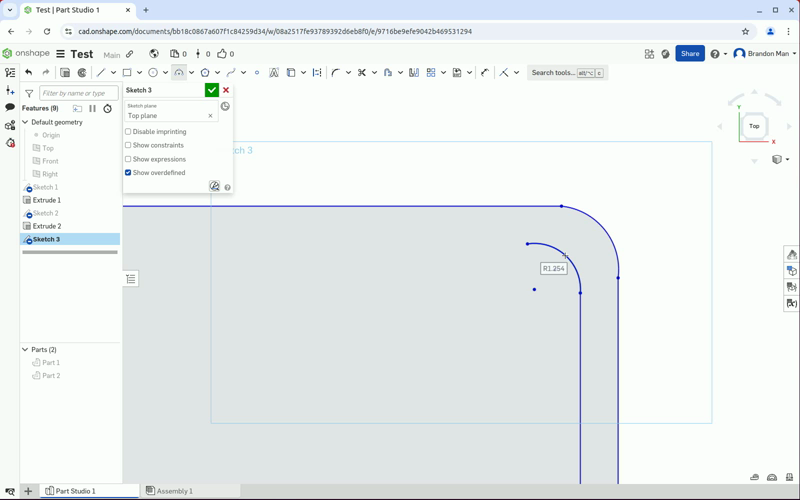
scroll(-6)
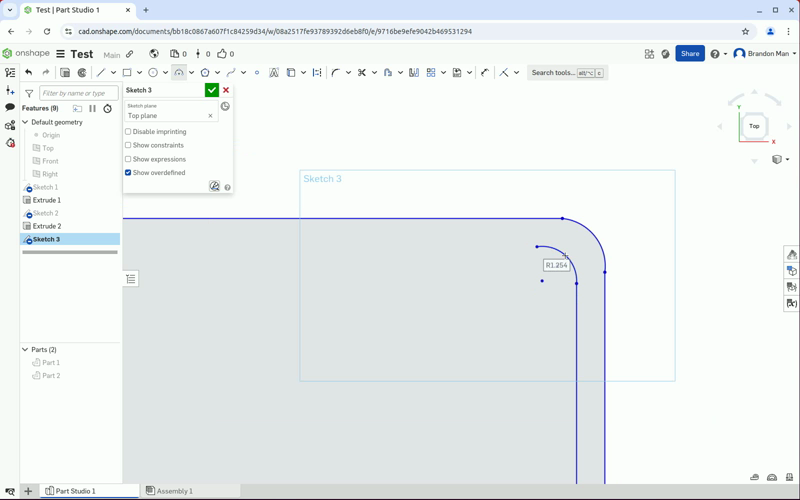
scroll(-6)
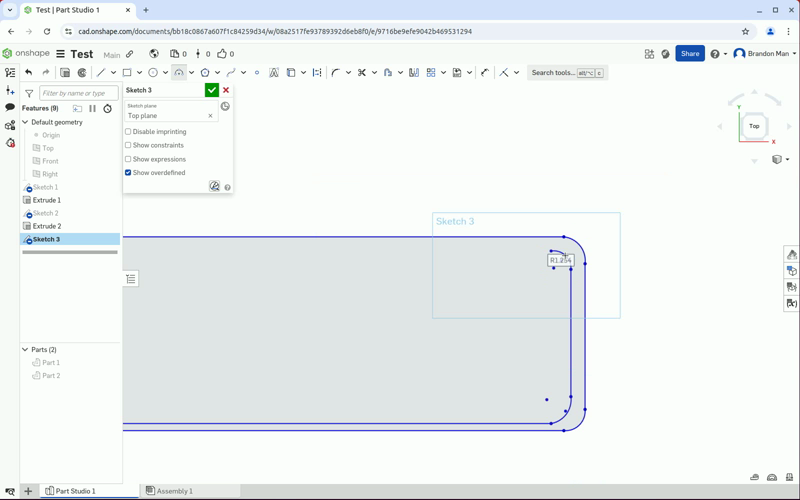
scroll(-6)
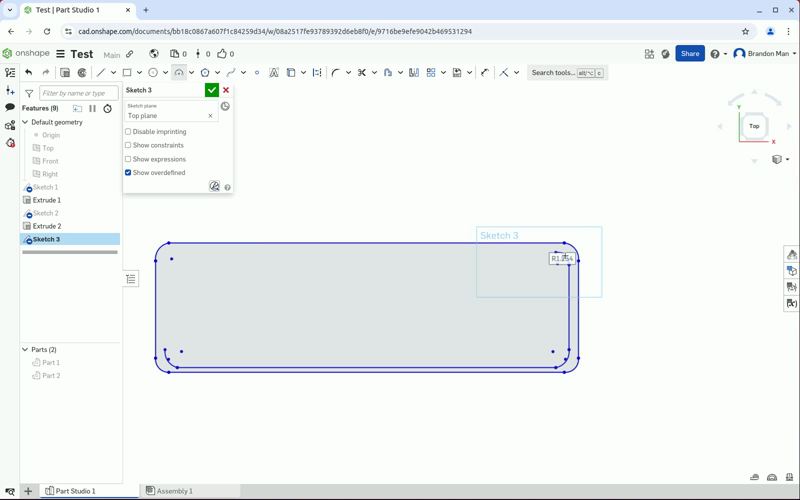
scroll(-6)
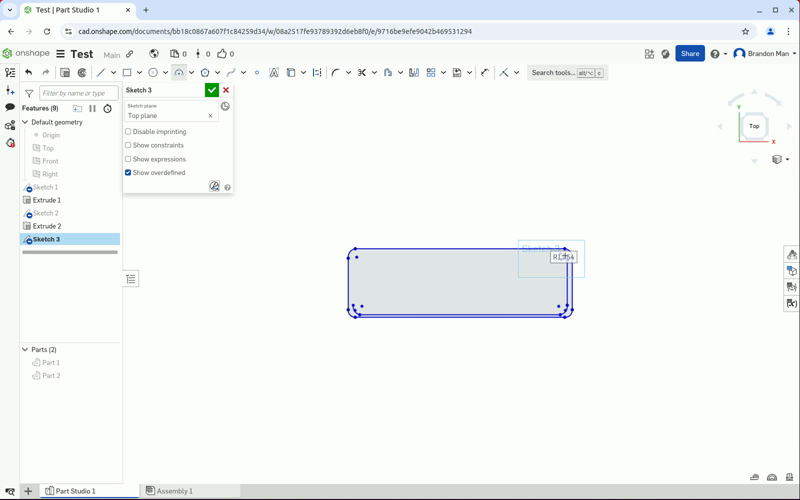
key_up(shift)
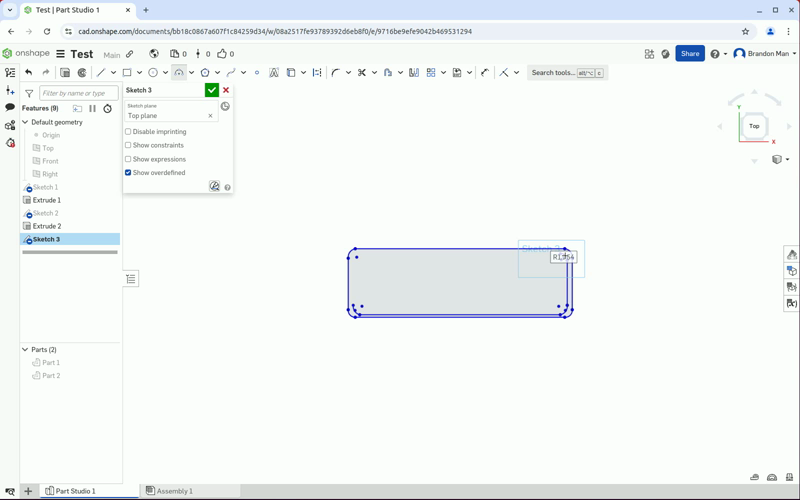
key(esc)
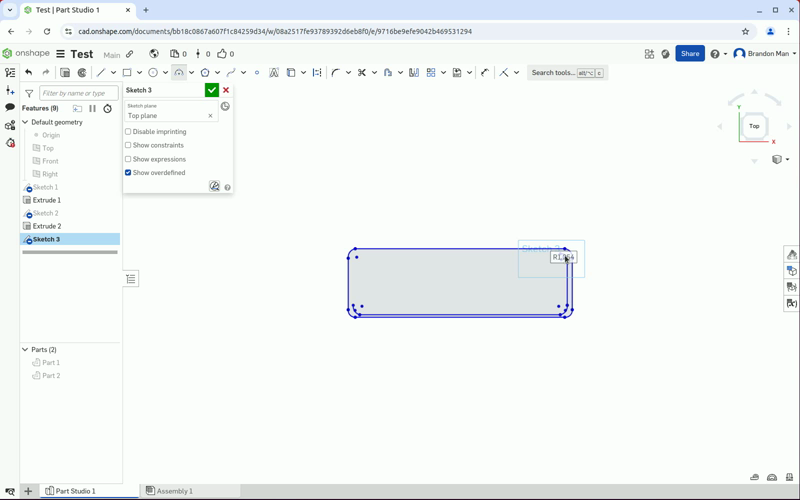
key(l)
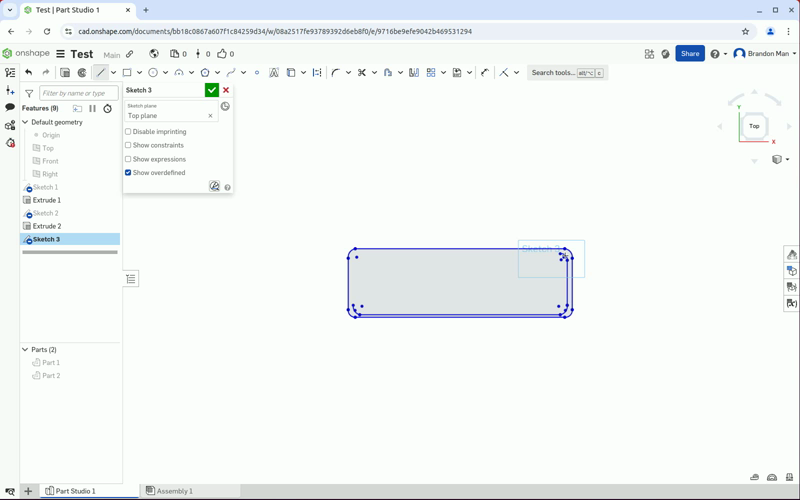
mouse_move(560, 253)
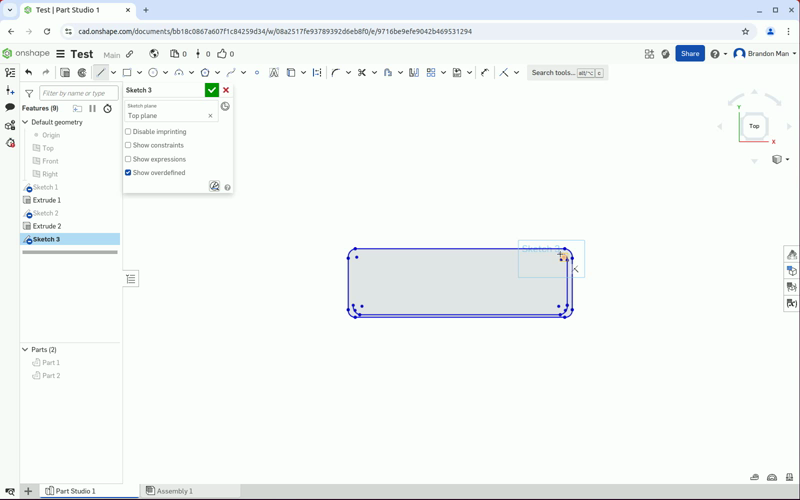
click(560, 253)
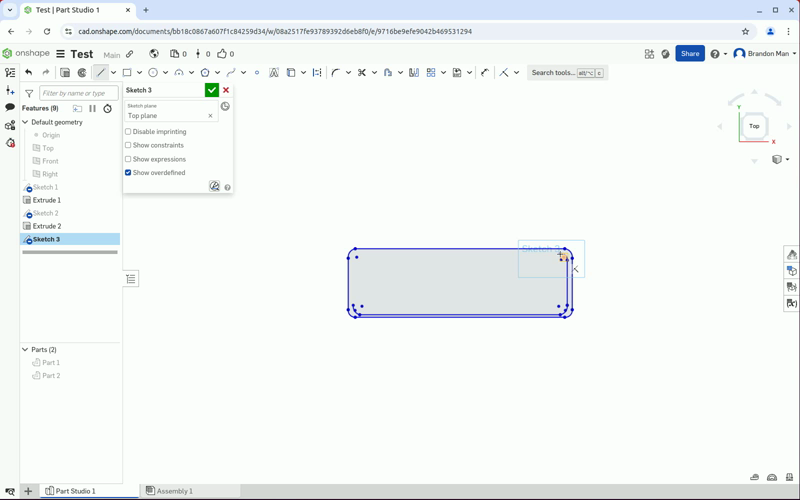
key_down(shift)
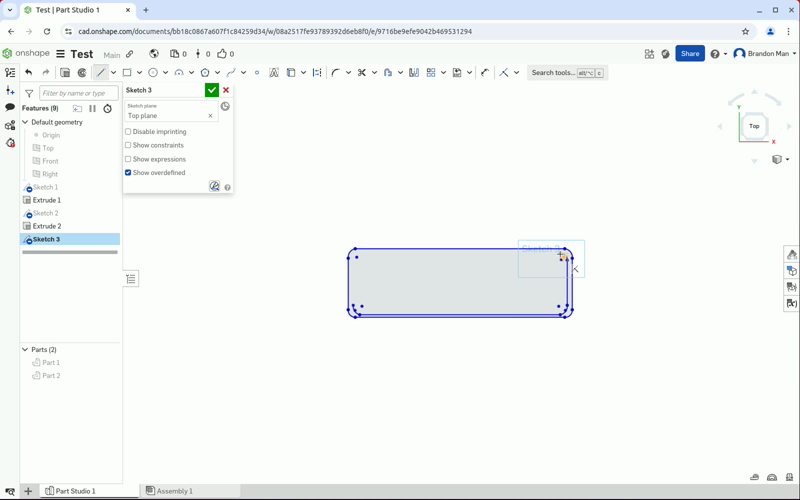
mouse_move(359, 253)
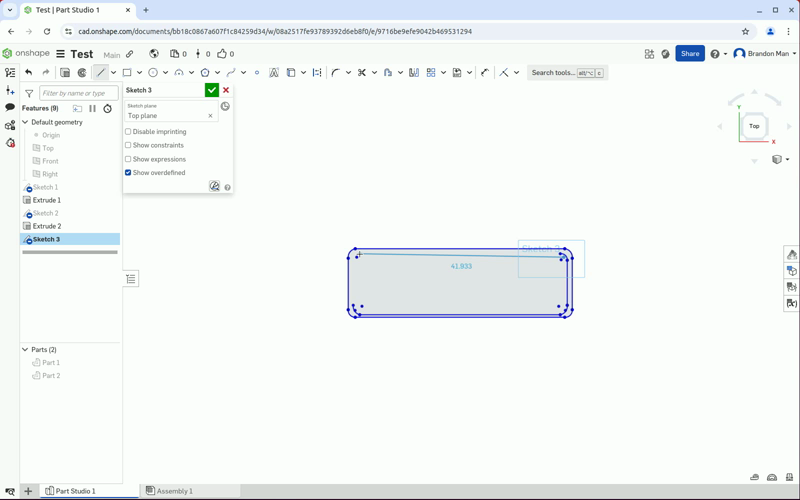
click(359, 253)
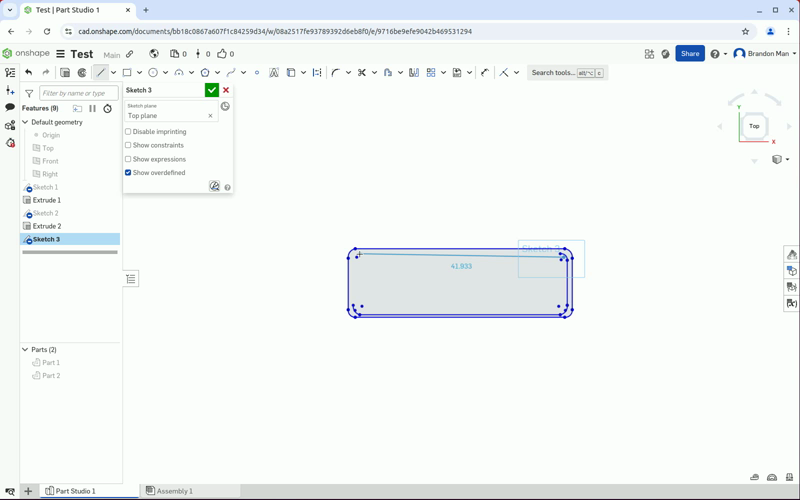
key_up(shift)
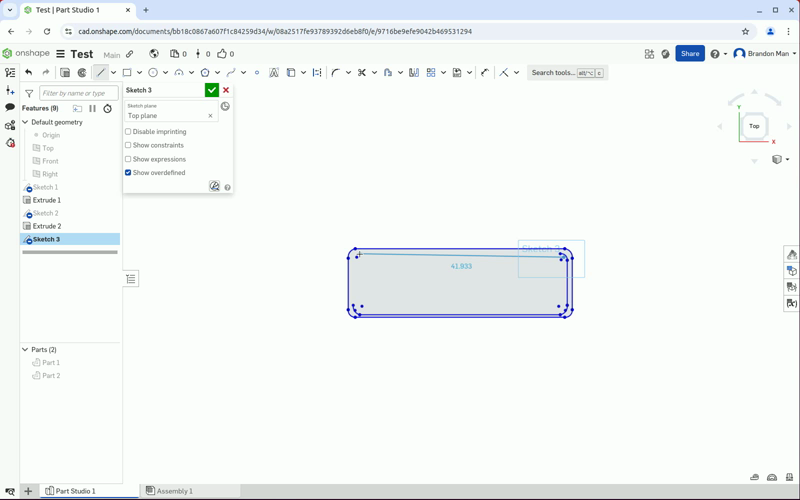
key(esc)
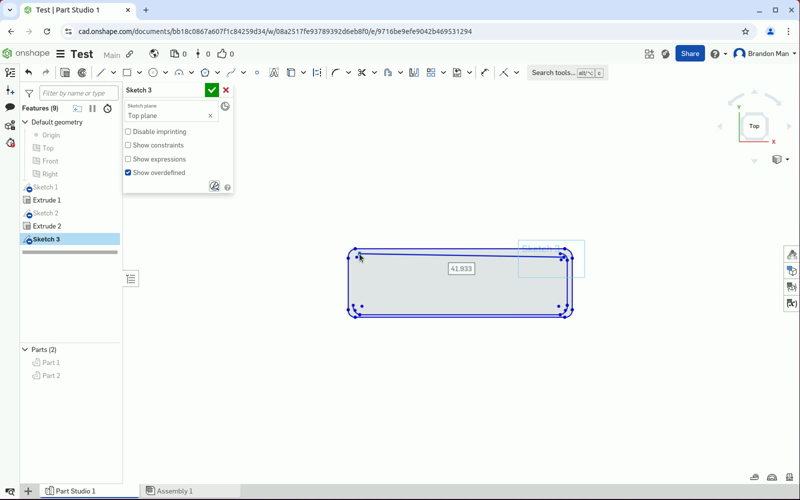
key(a)
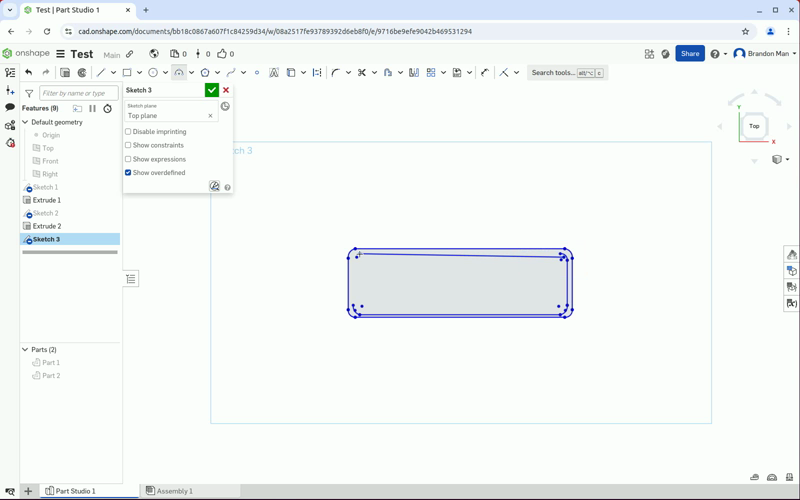
mouse_move(359, 253)
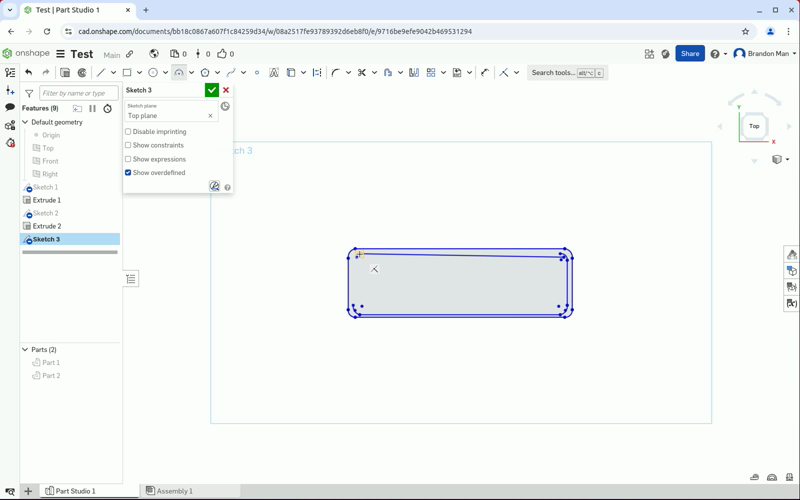
click(359, 253)
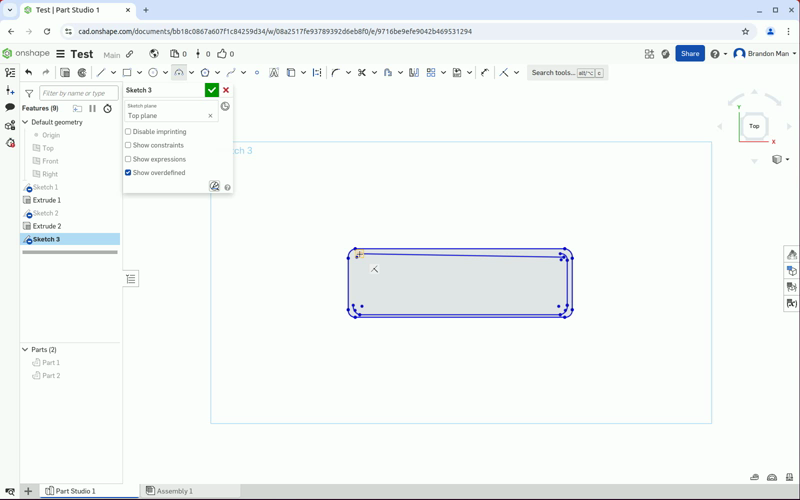
key_down(shift)
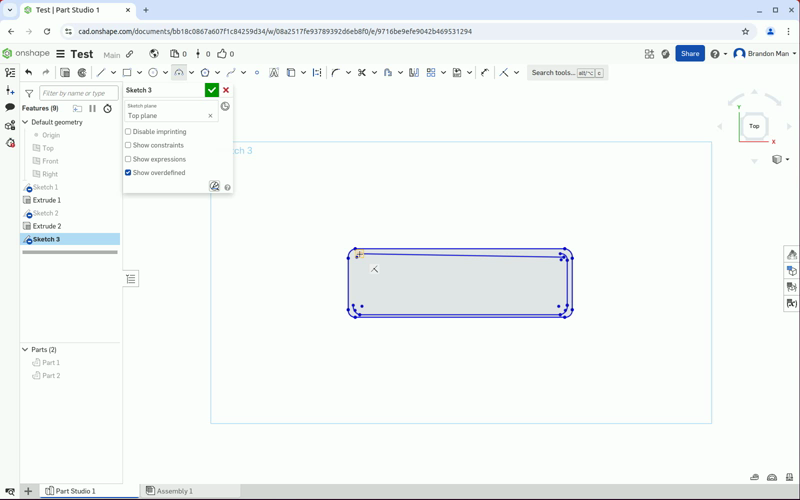
mouse_move(353, 260)
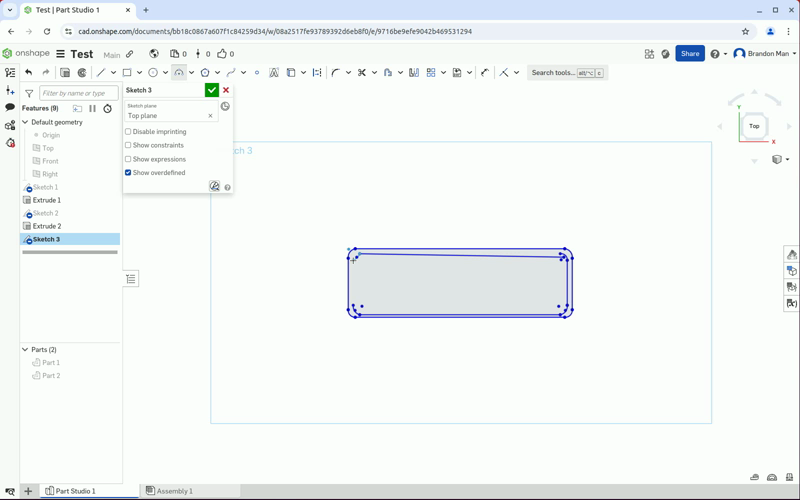
click(353, 260)
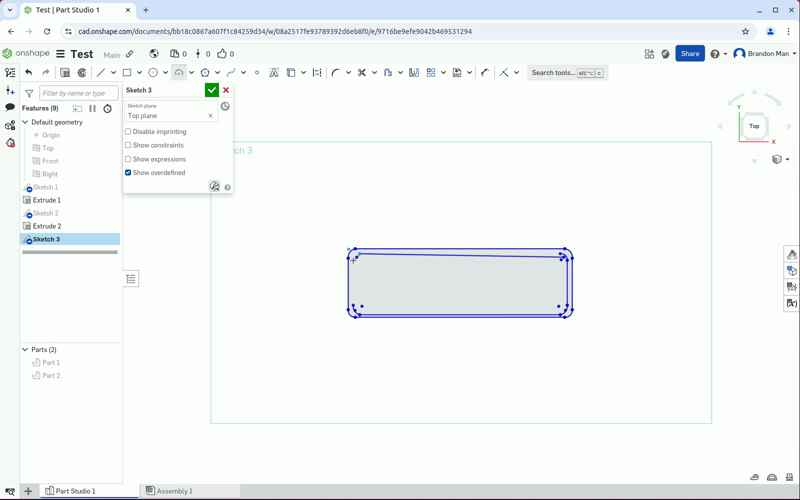
mouse_move(355, 255)
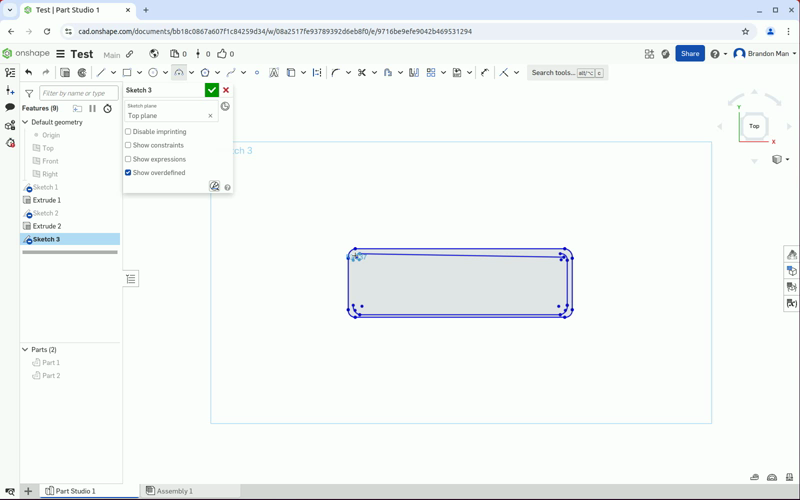
scroll(6)
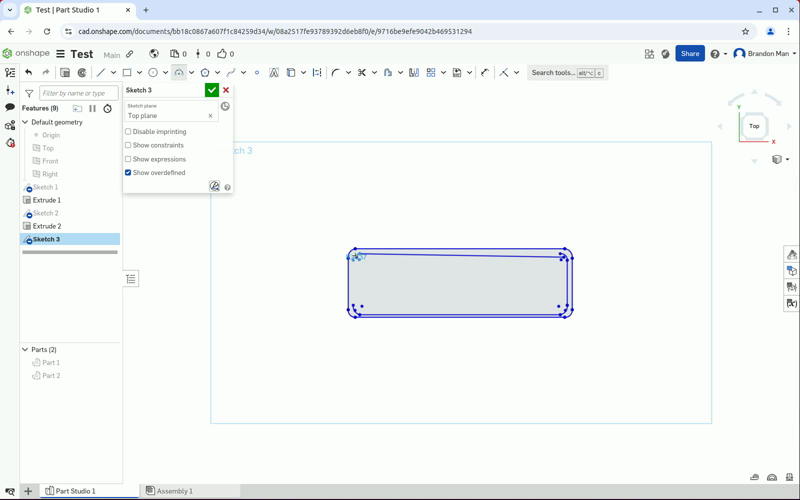
scroll(6)
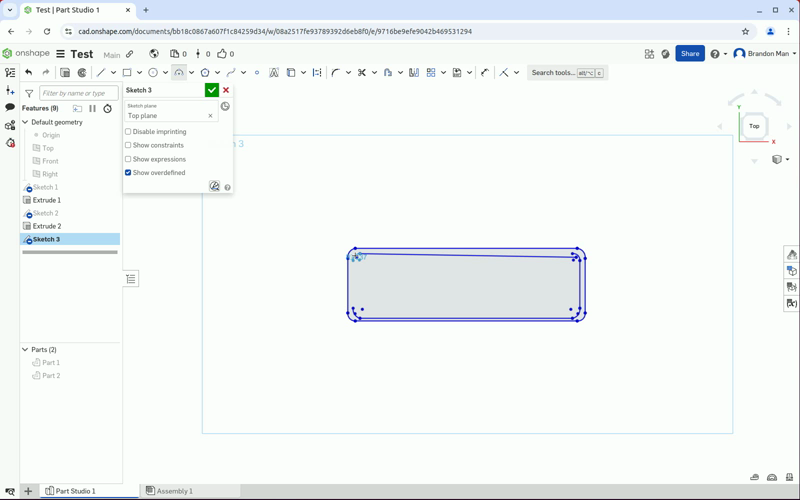
scroll(6)
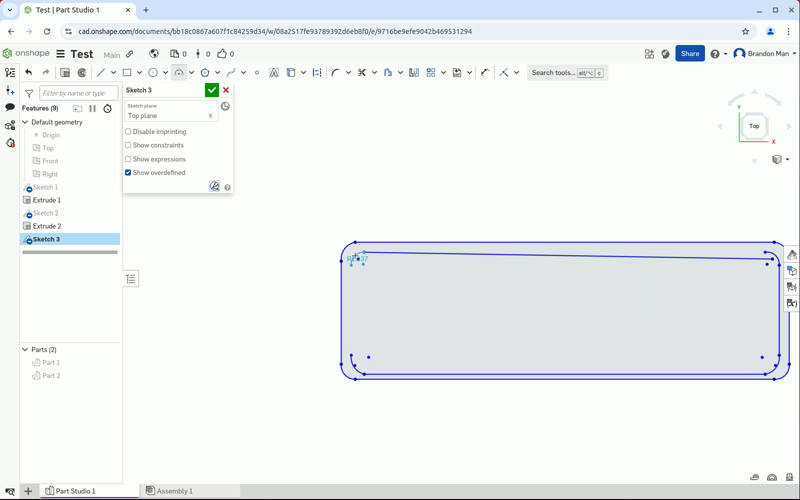
scroll(6)
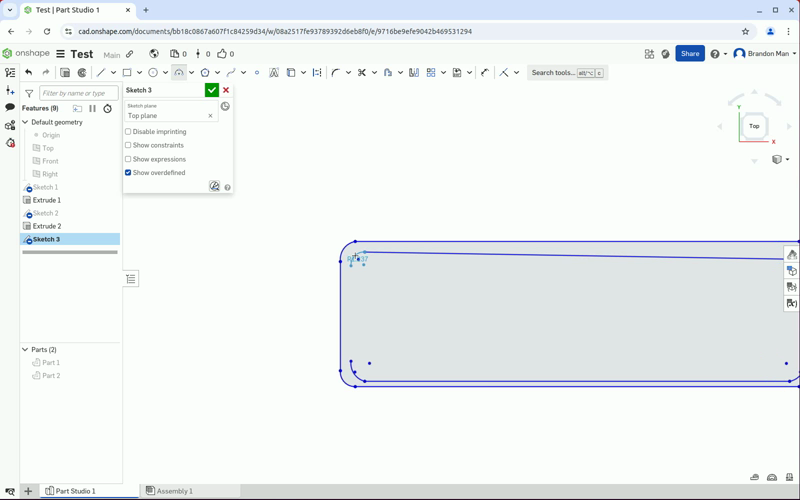
scroll(6)
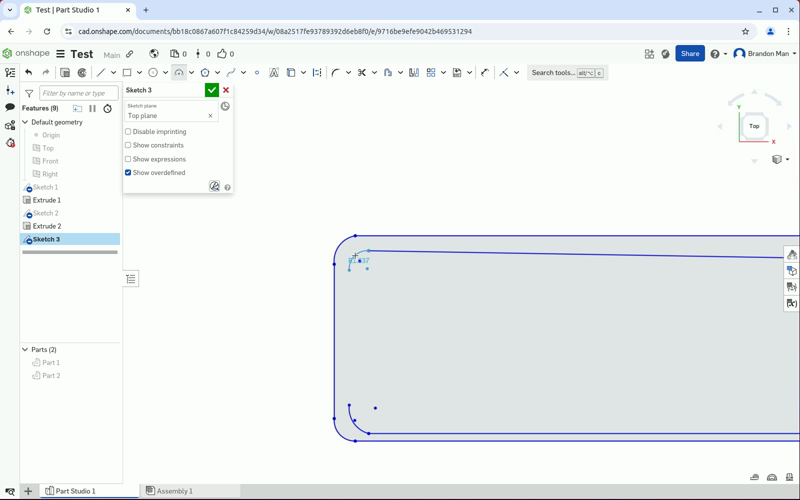
scroll(6)
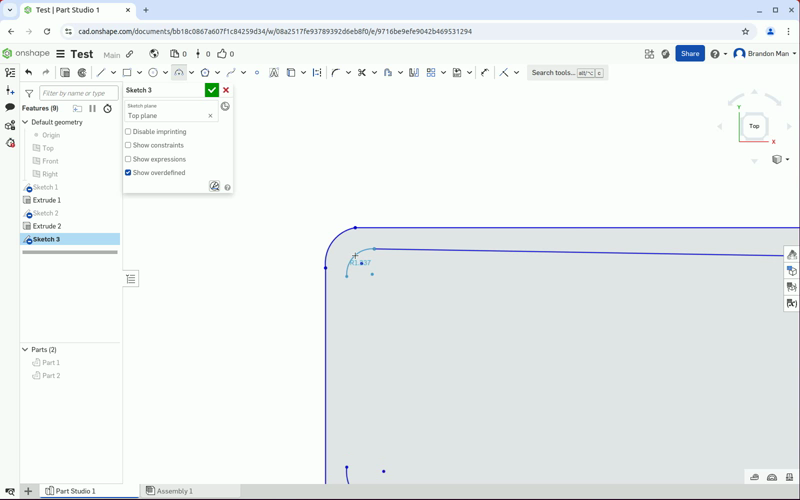
scroll(6)
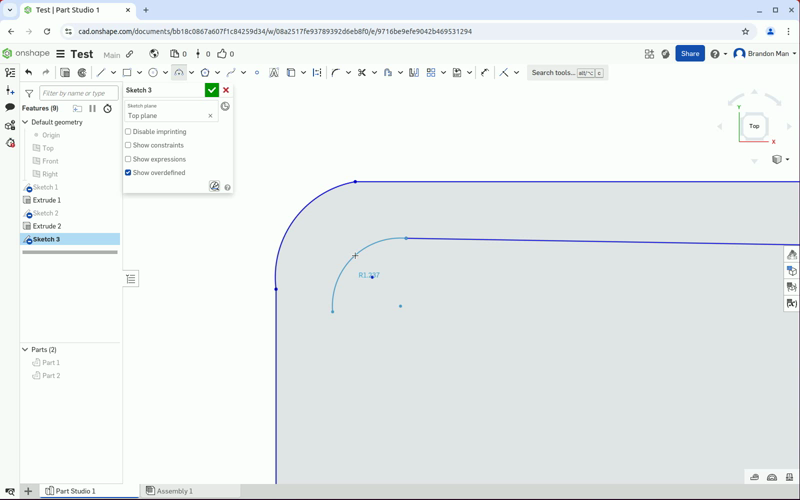
click(355, 255)
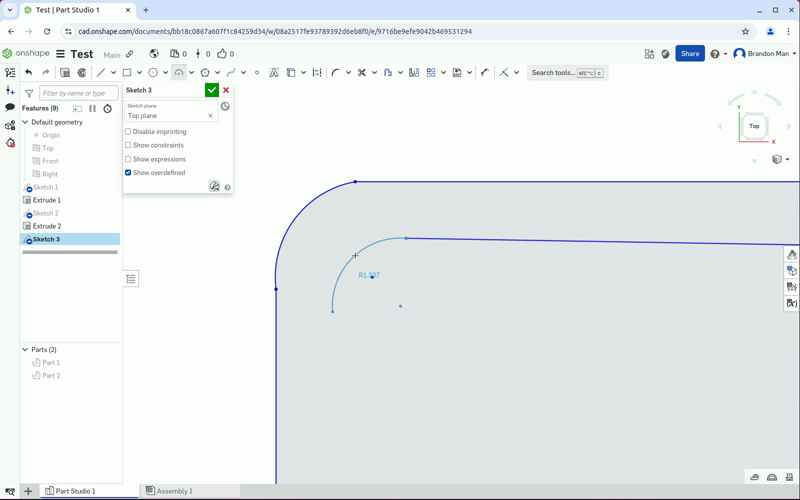
scroll(-6)
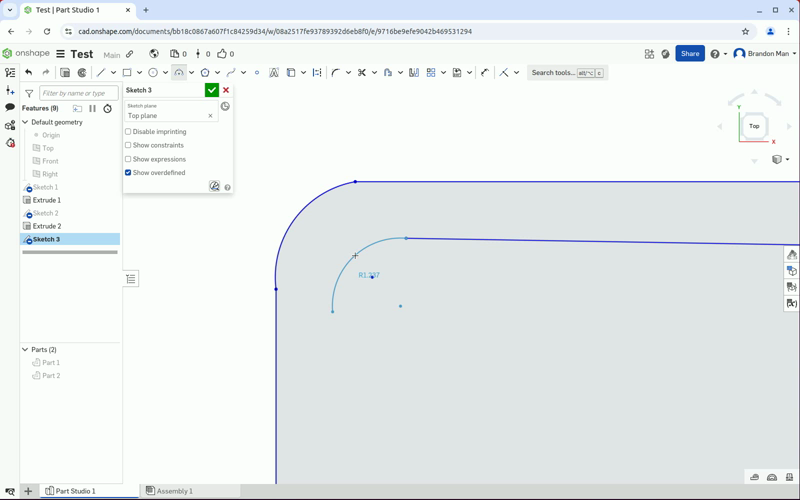
scroll(-6)
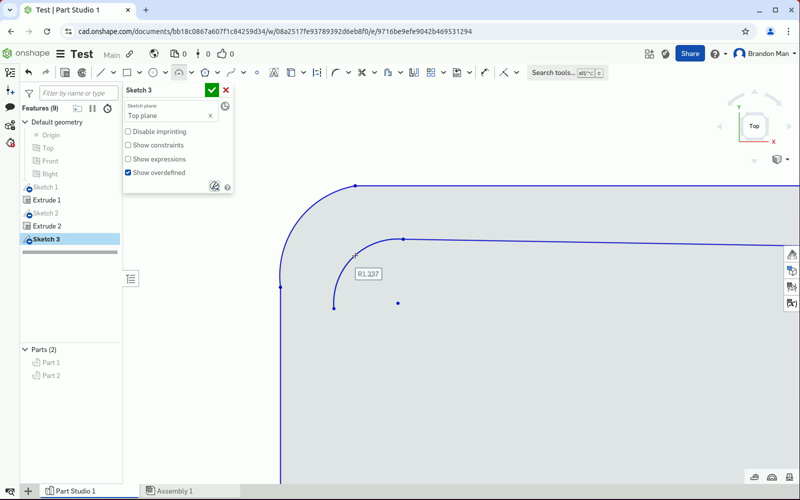
scroll(-6)
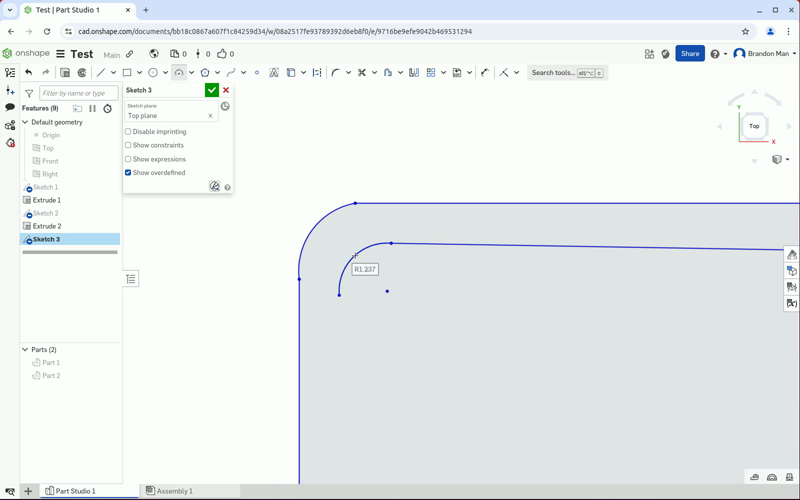
scroll(-6)
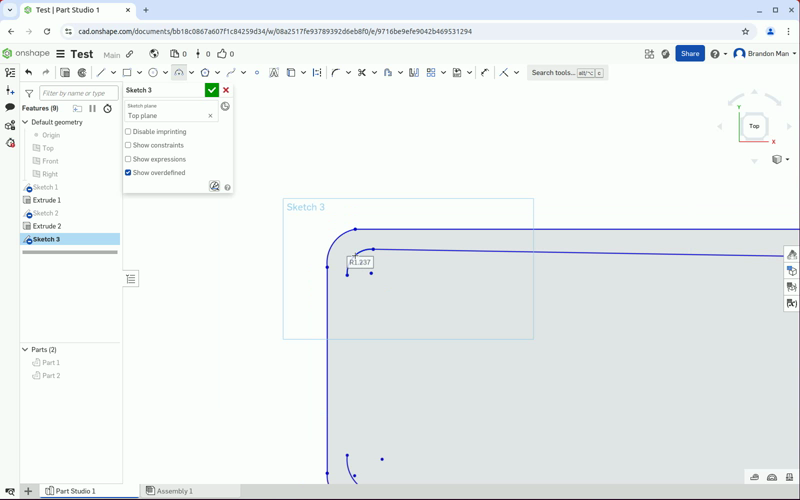
scroll(-6)
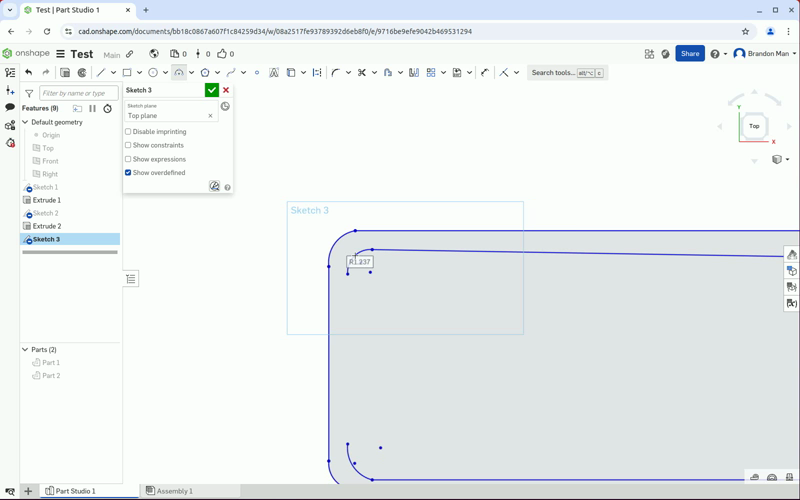
scroll(-6)
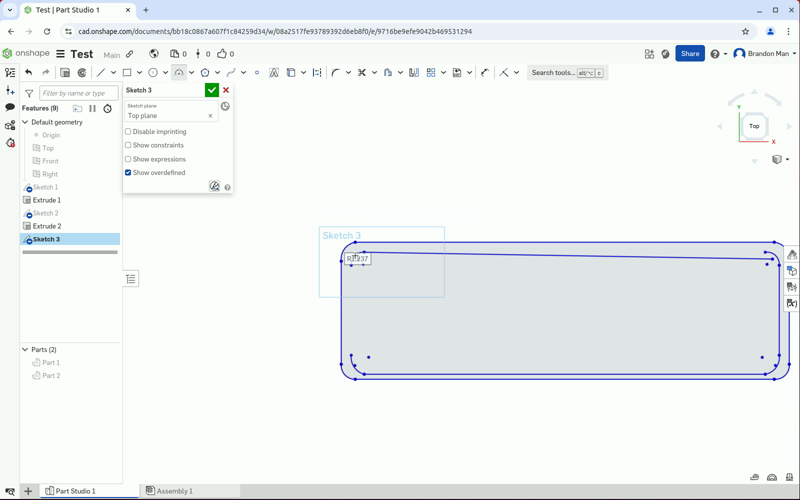
scroll(-6)
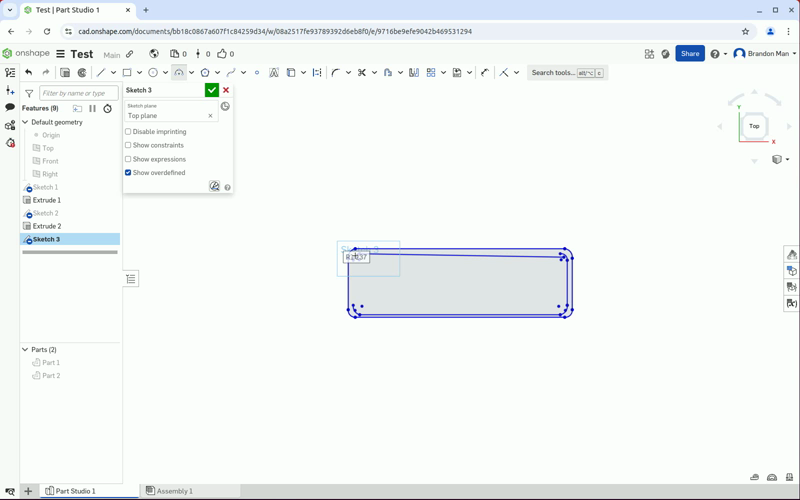
key_up(shift)
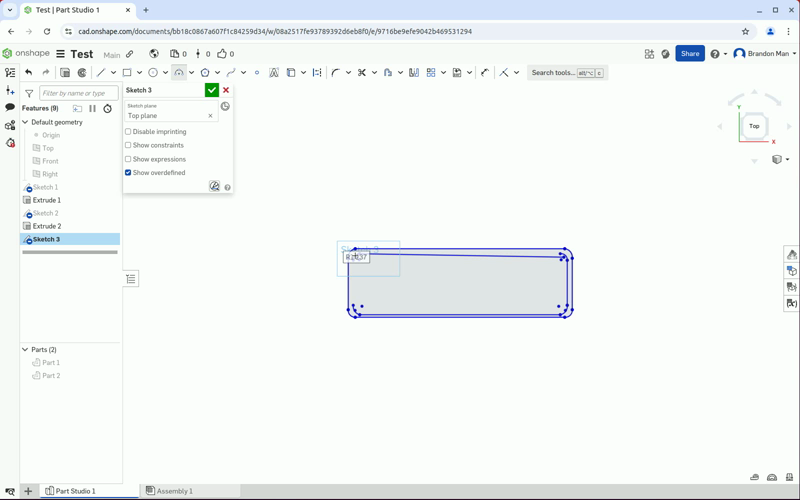
key(esc)
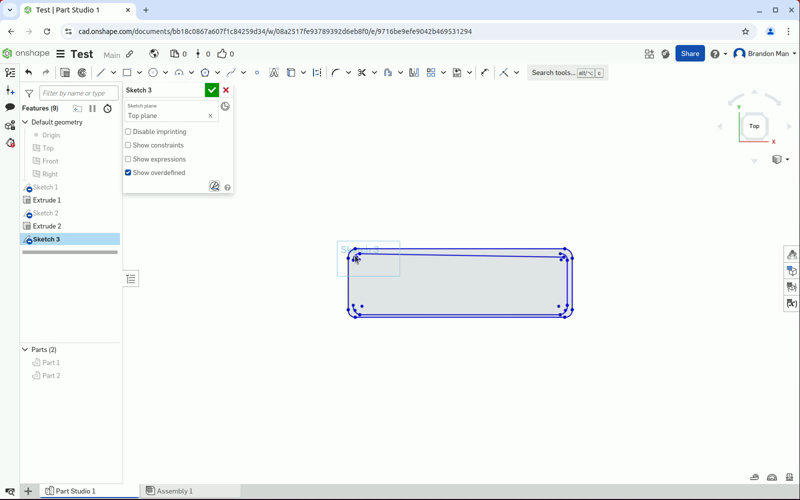
key(l)
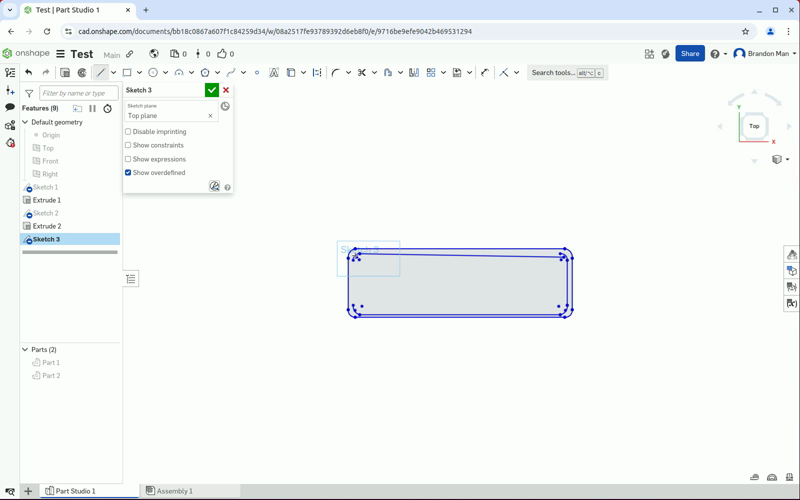
mouse_move(353, 260)
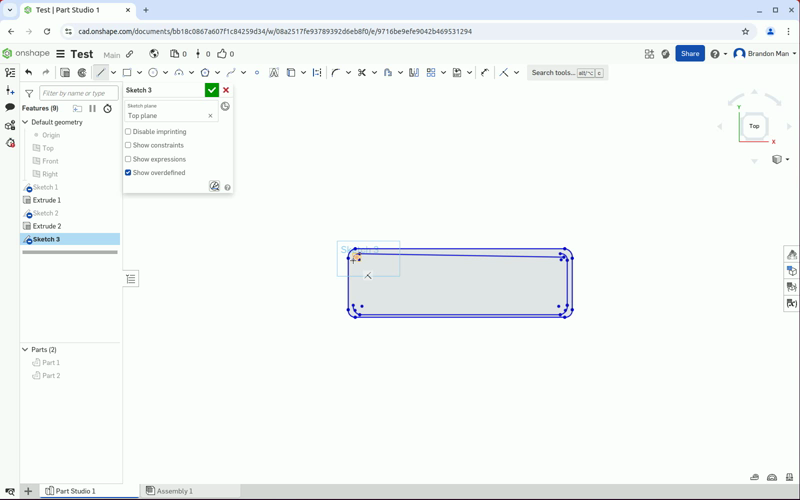
click(353, 260)
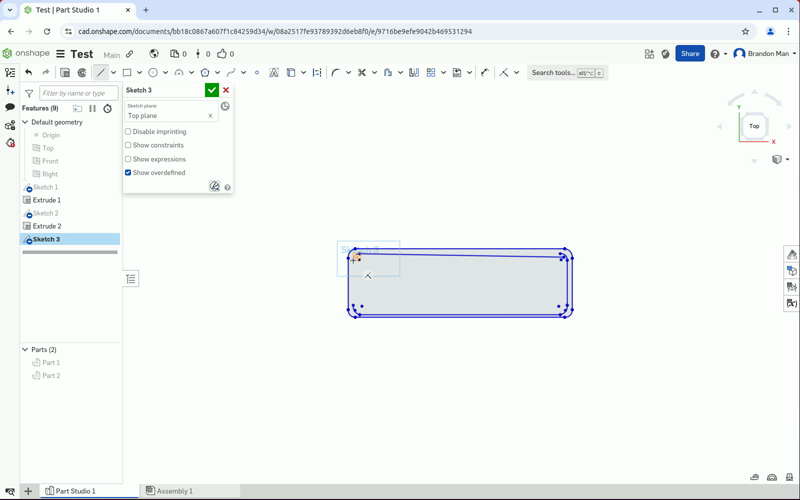
mouse_move(383, 260)
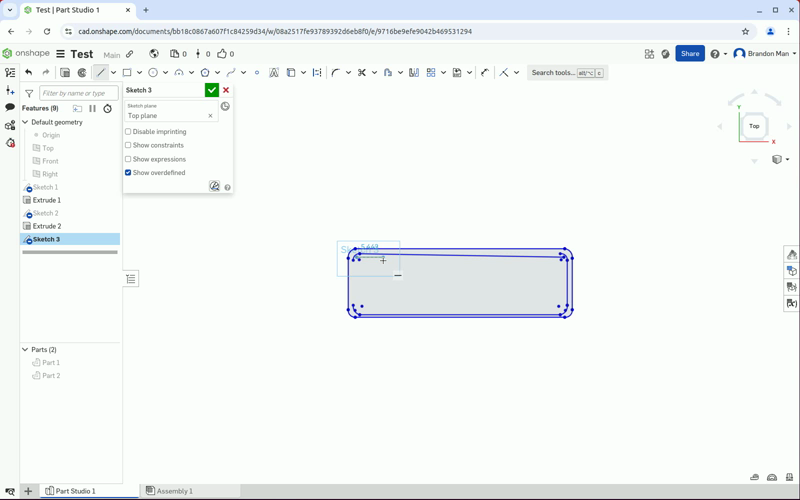
key_down(shift)
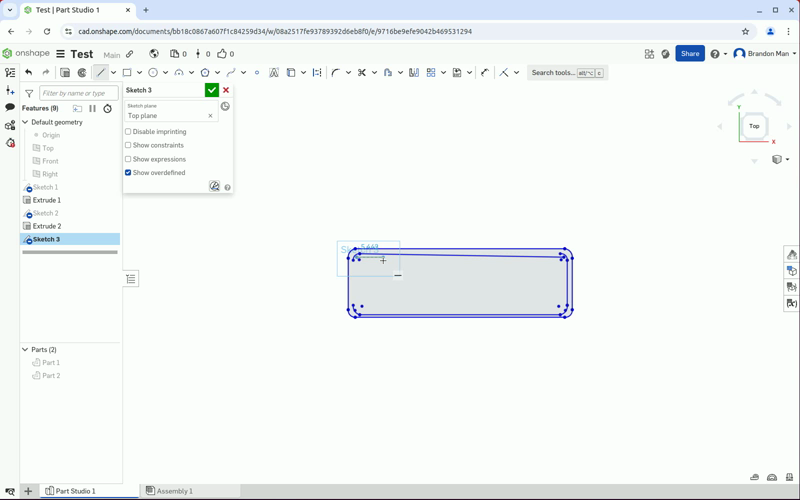
mouse_move(353, 305)
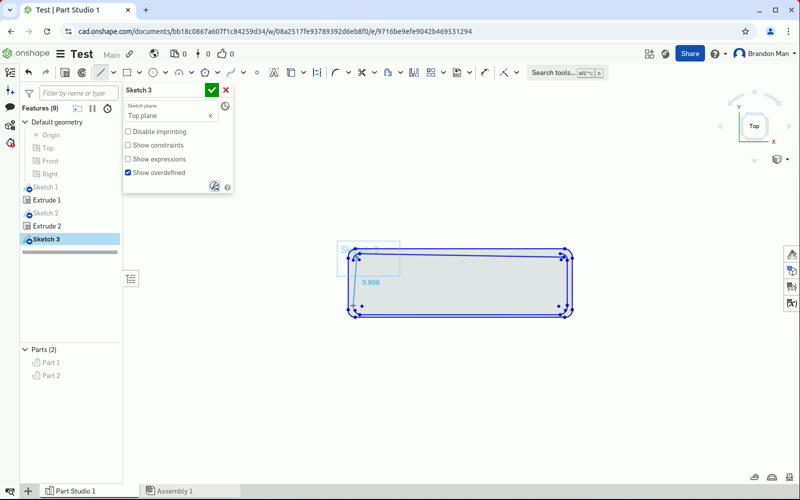
key_up(shift)
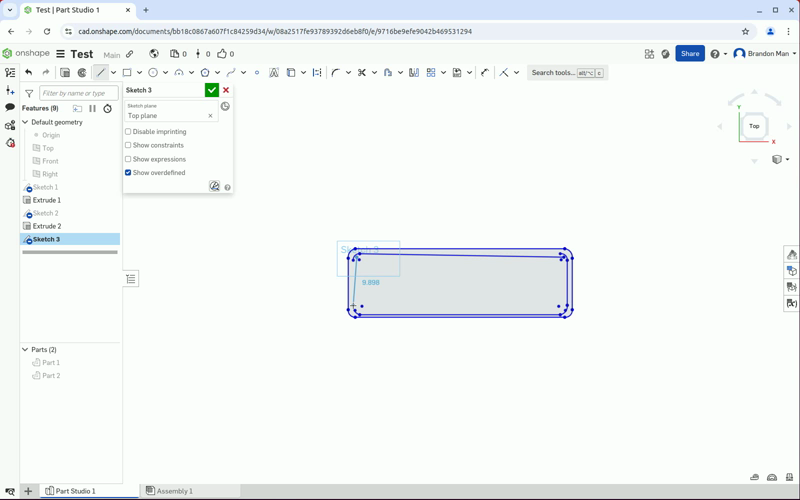
click(353, 305)
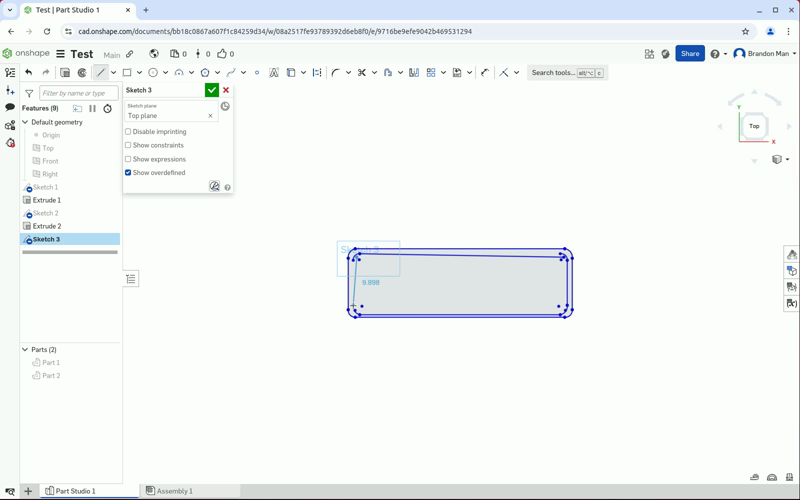
key(esc)
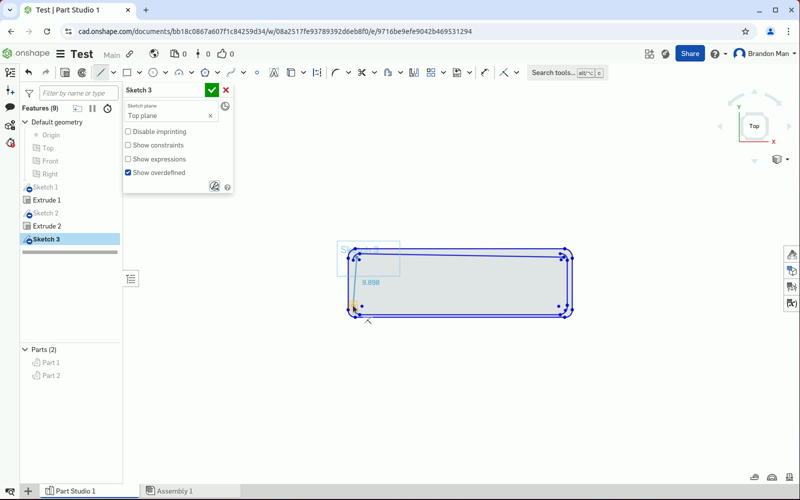
mouse_move(352, 253)
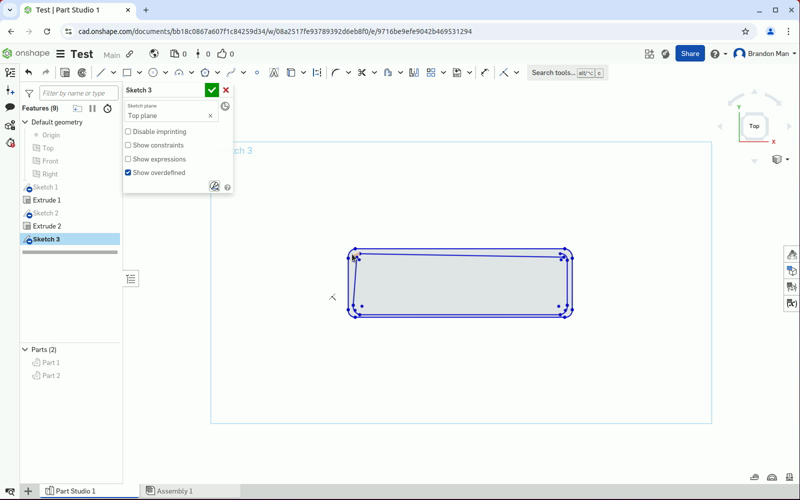
click(352, 253)
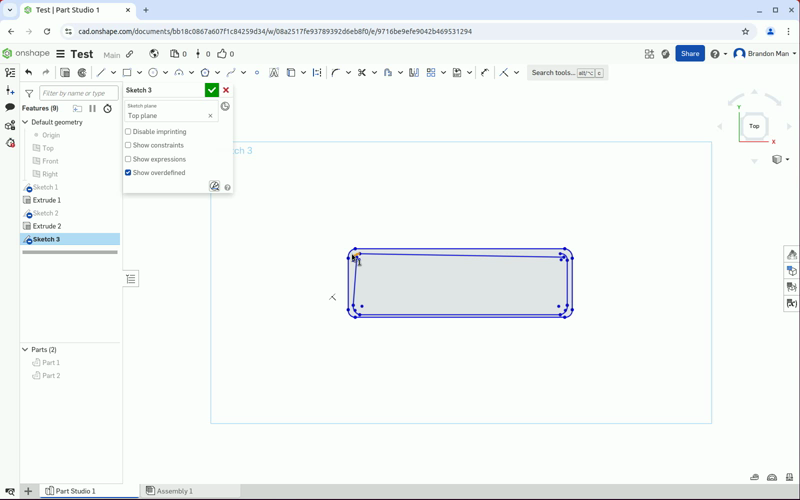
mouse_move(73, 352)
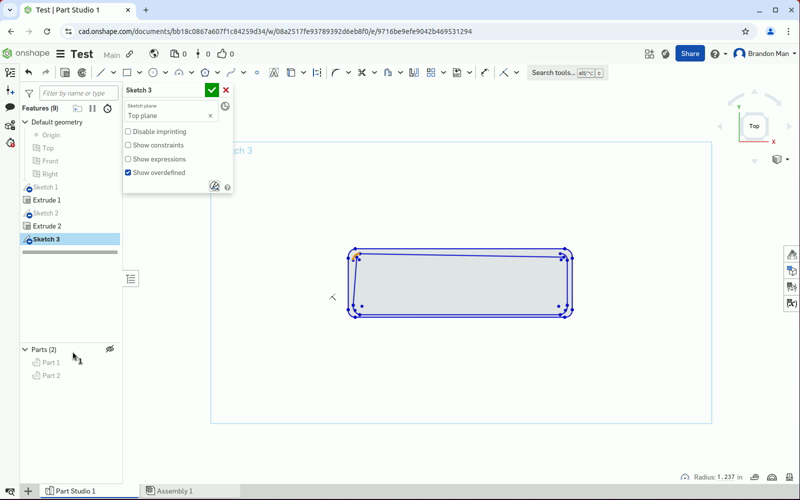
key(shift+y)
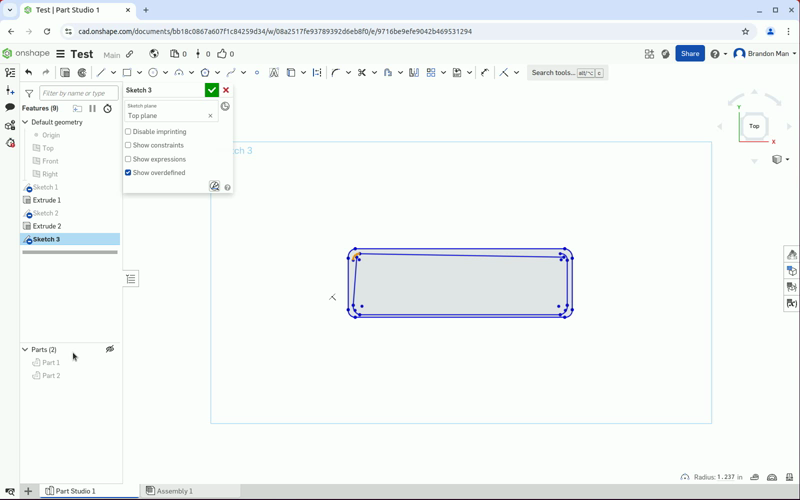
key(shift+e)
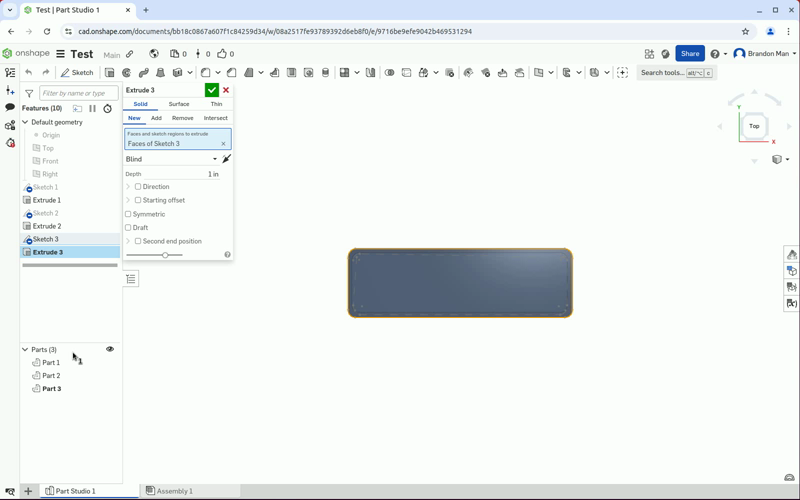
mouse_move(143, 106)
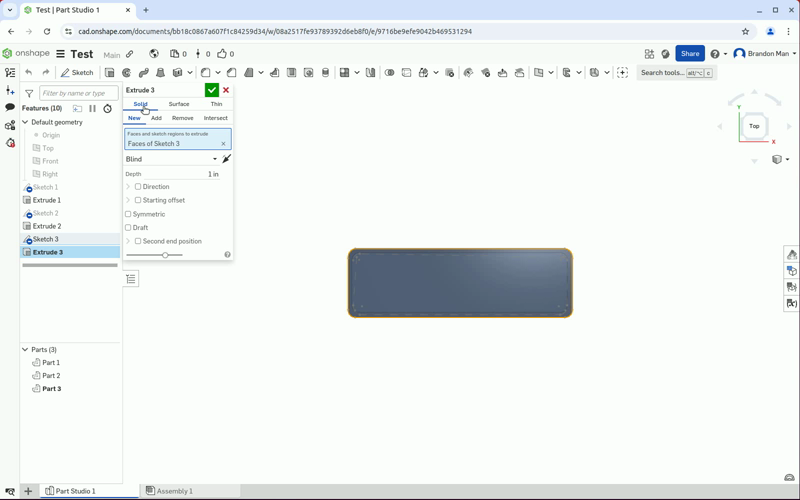
click(143, 106)
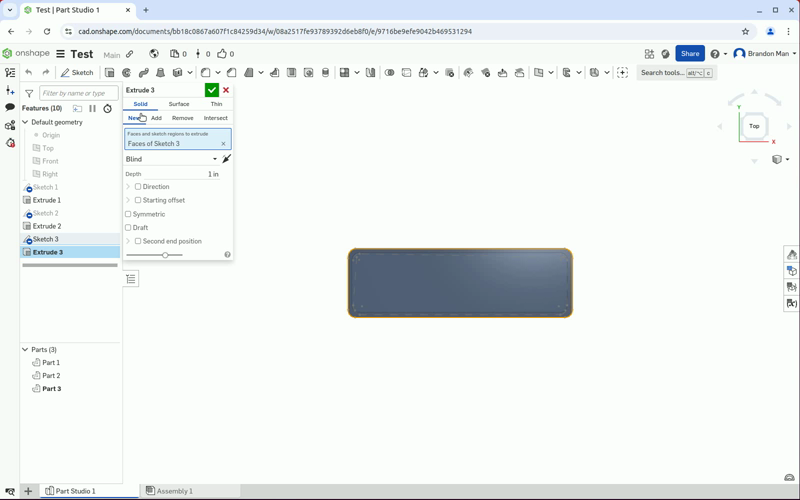
mouse_move(137, 120)
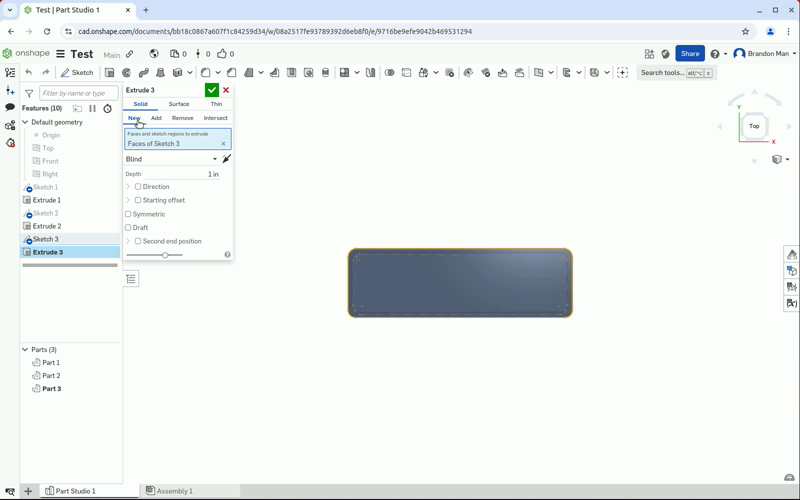
click(137, 120)
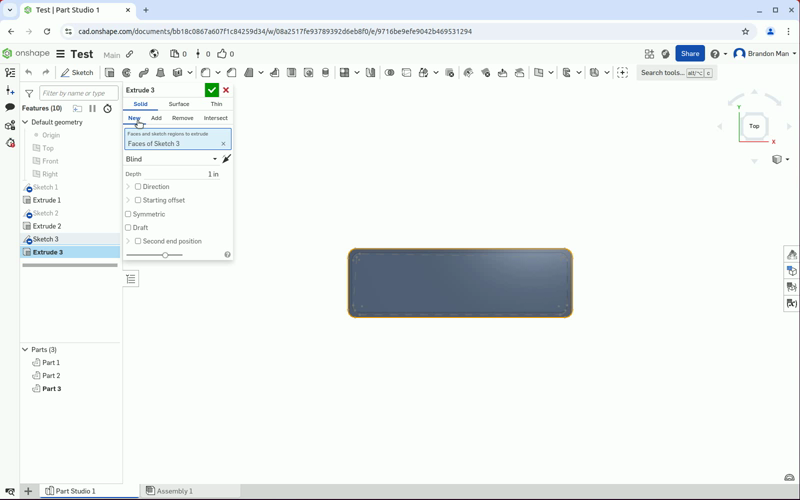
key(tab, 4)
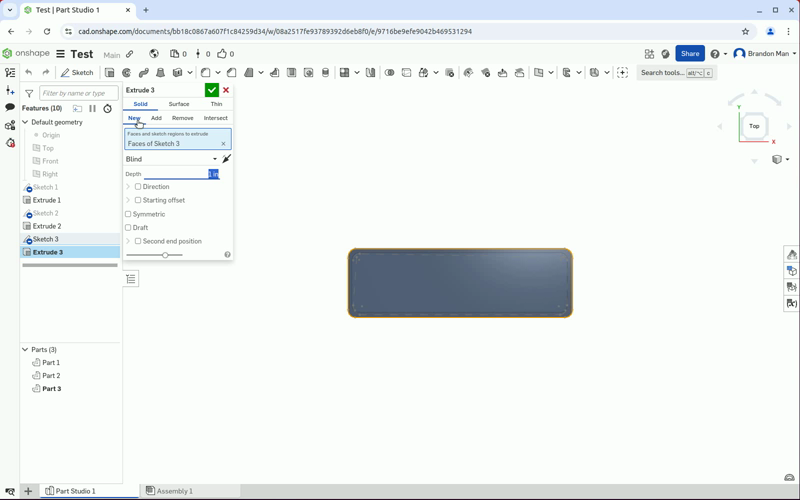
text(4.814)
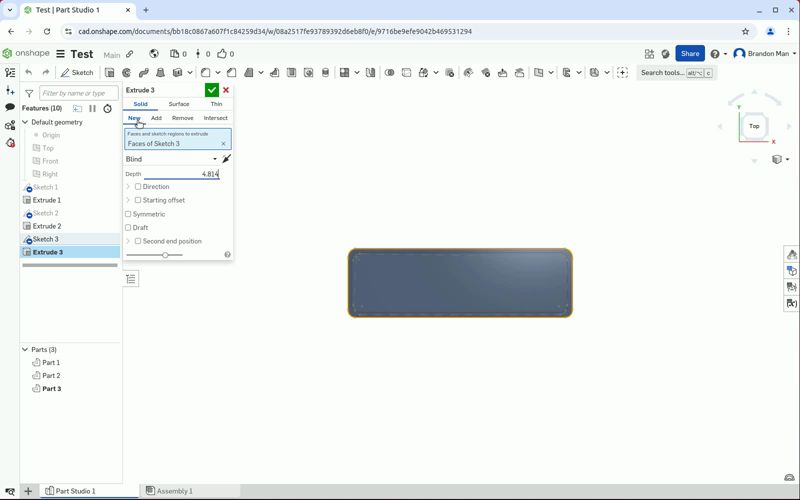
key(enter)
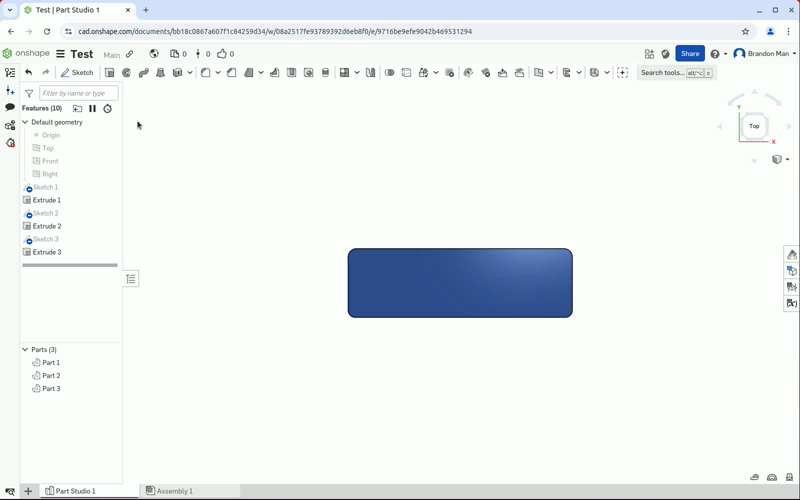
key(shift+h)
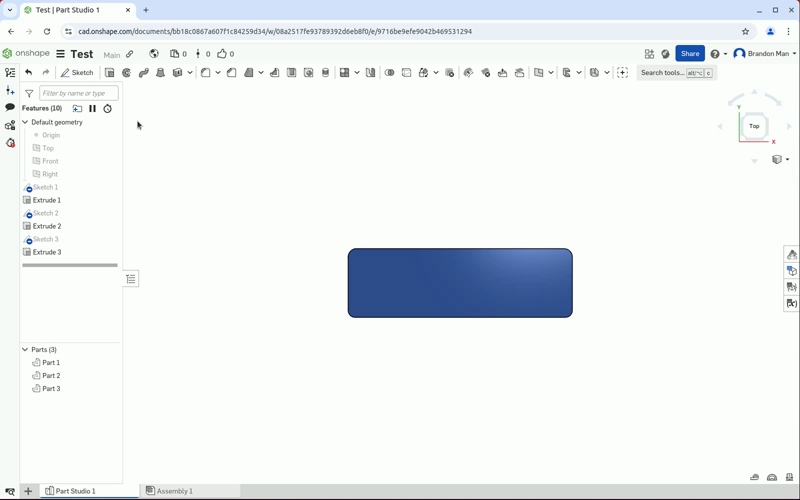
key(shift+h)
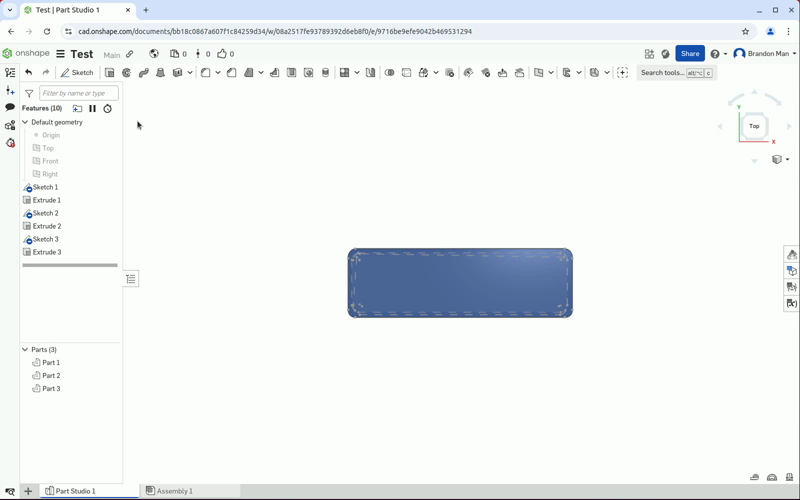
key(shift+7)
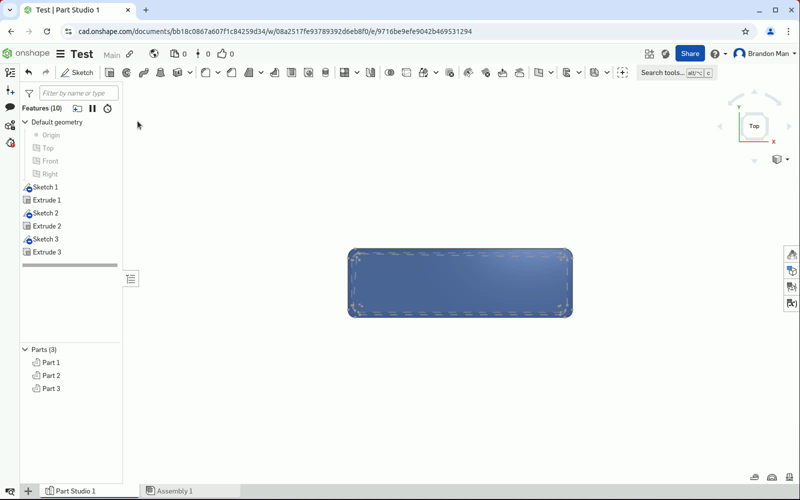
key(up, 3)
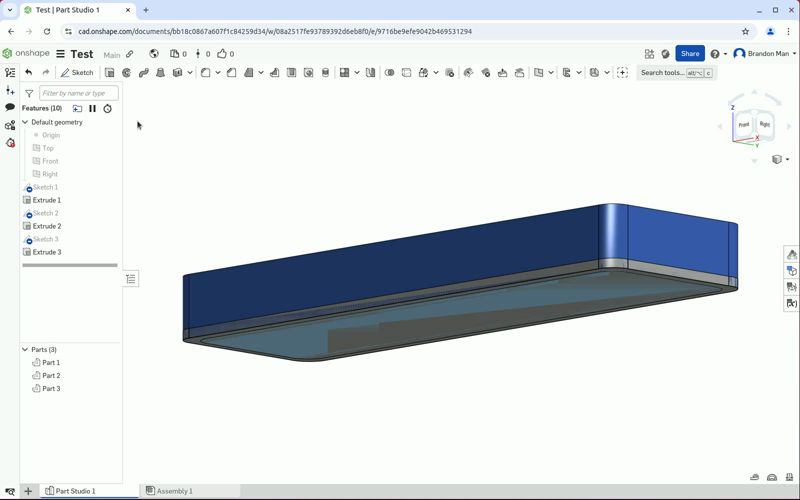
key(left, 3)
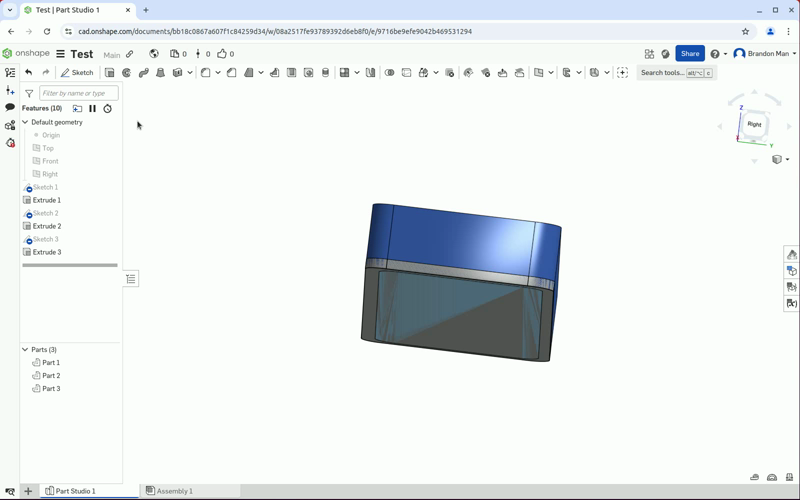
key(right, 3)
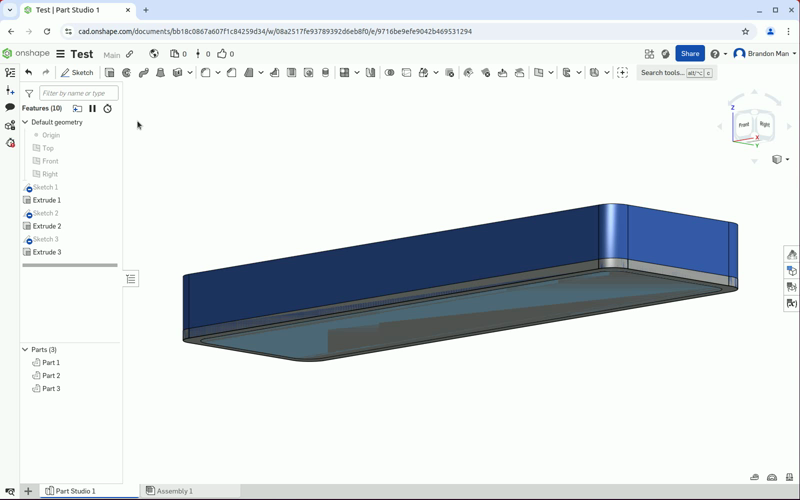
key(down, 3)
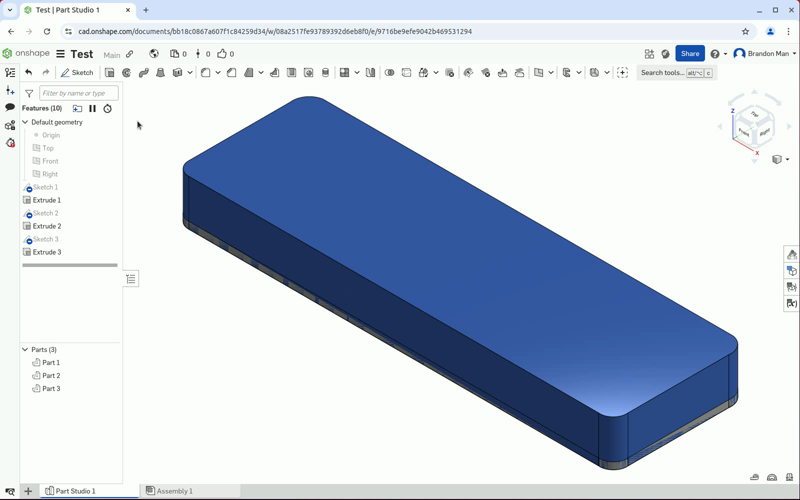
mouse_move(73, 189)
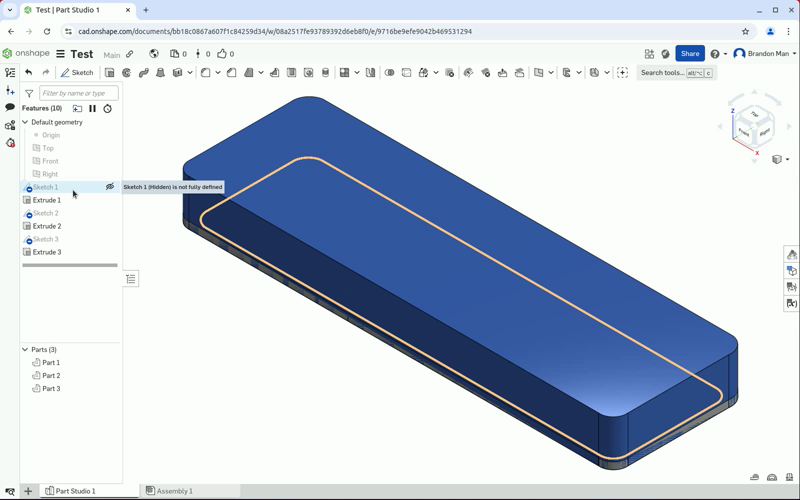
click(73, 189)